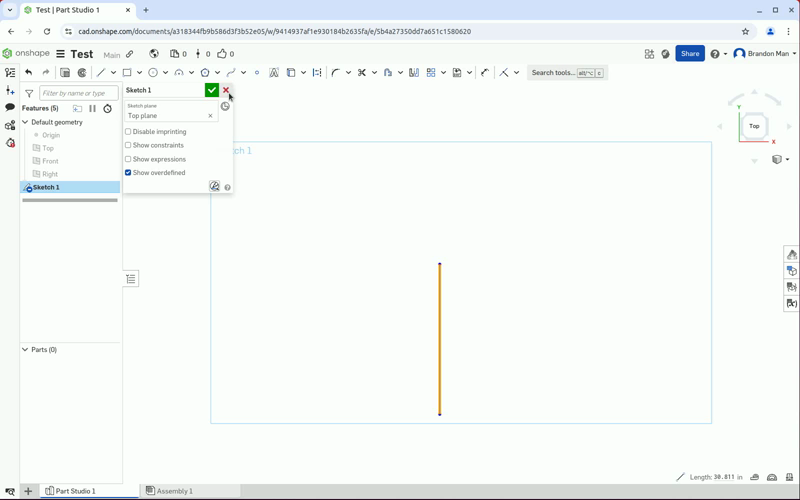
key(shift+h)
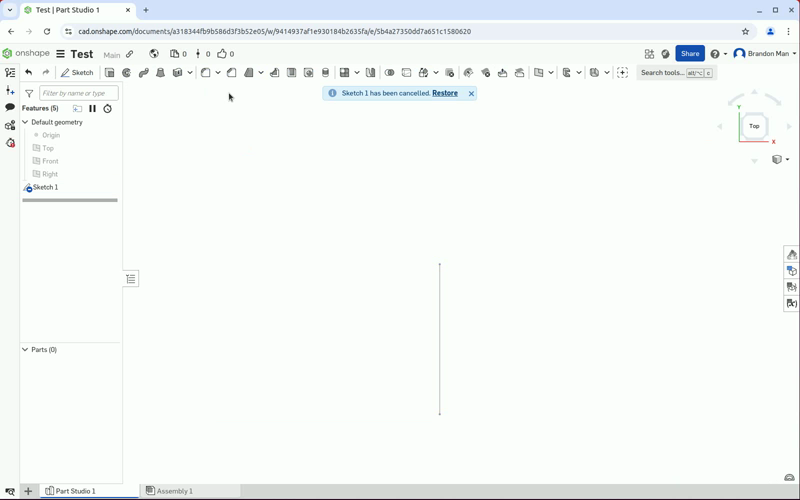
key(shift+s)
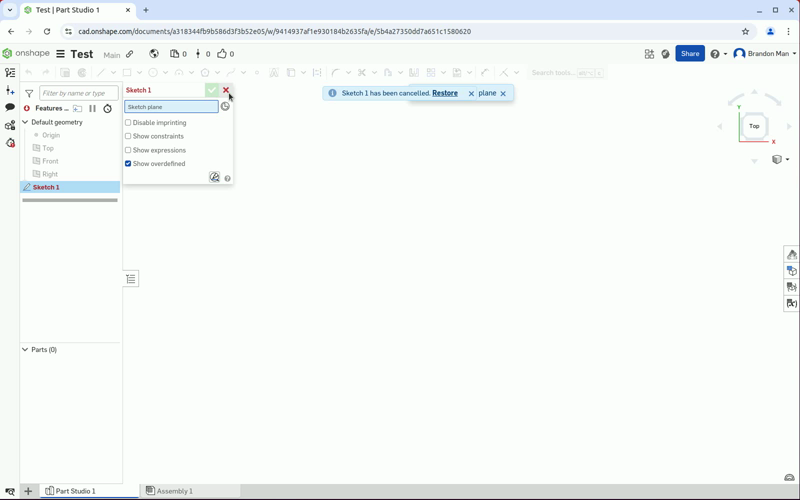
mouse_move(73, 150)
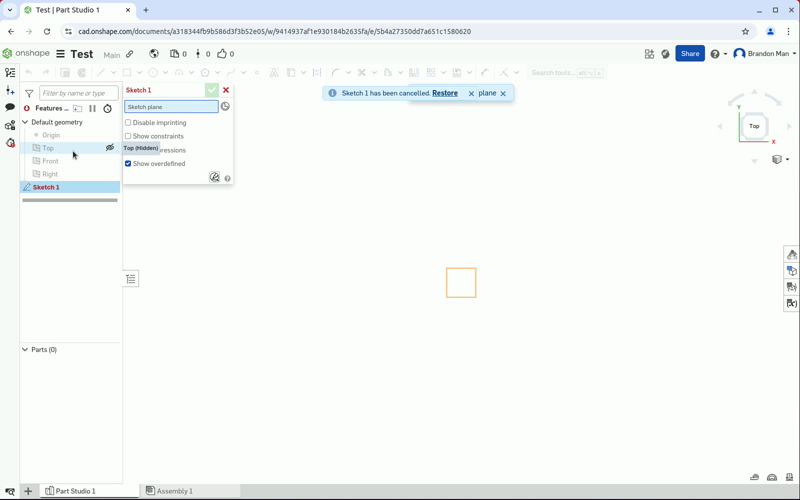
click(73, 150)
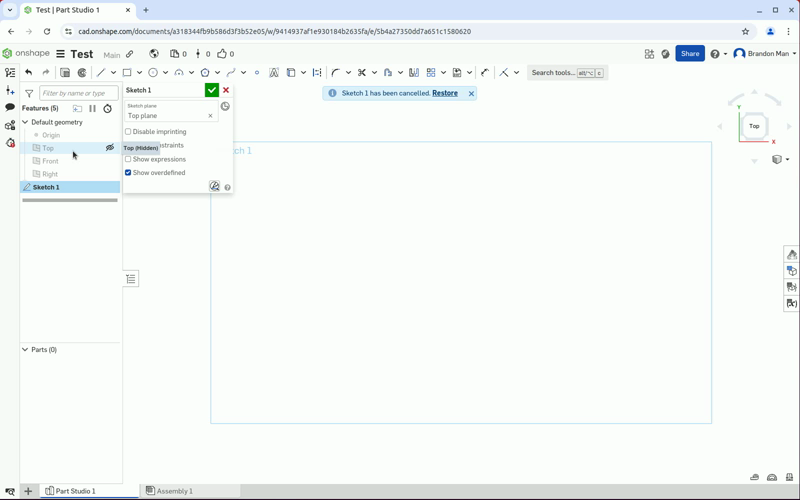
mouse_move(73, 352)
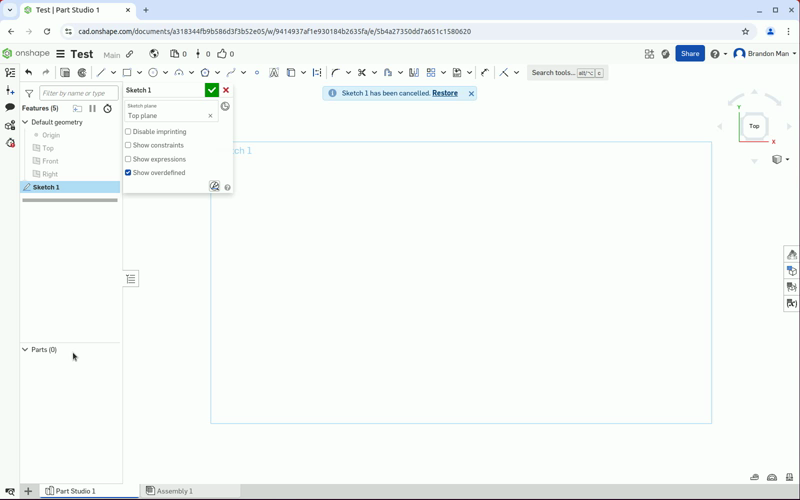
key(y)
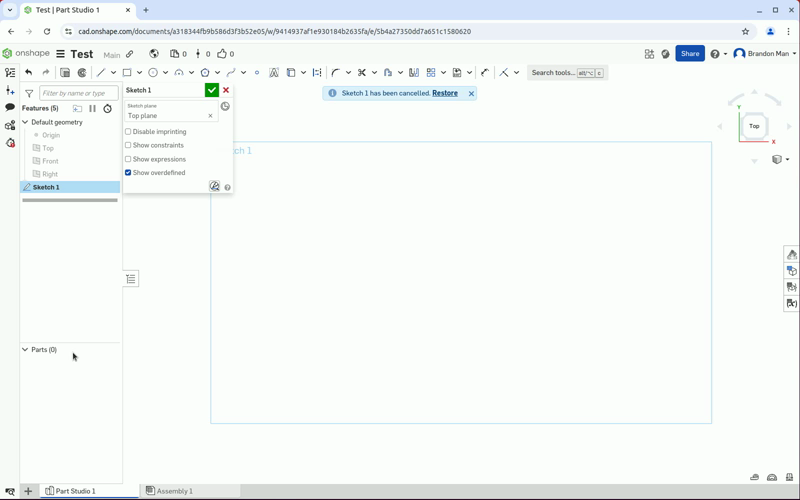
key(l)
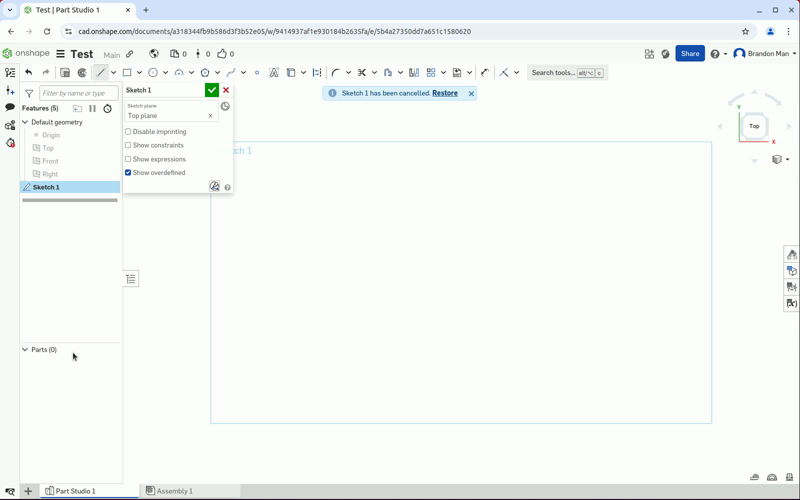
key_down(shift)
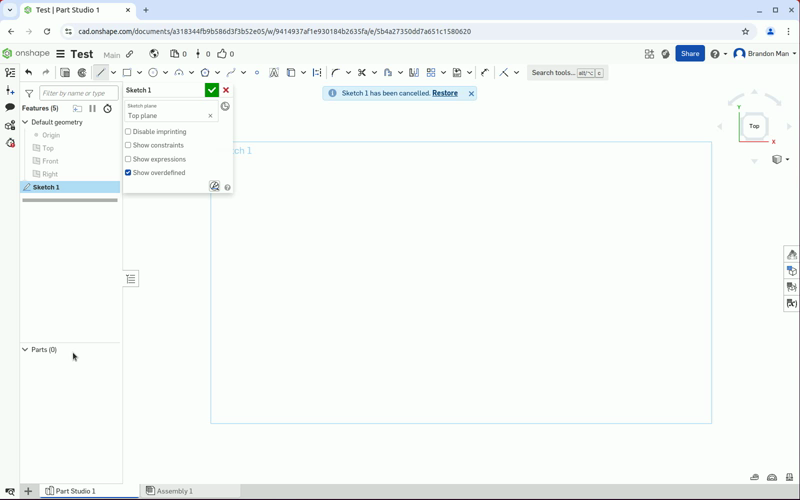
mouse_move(416, 382)
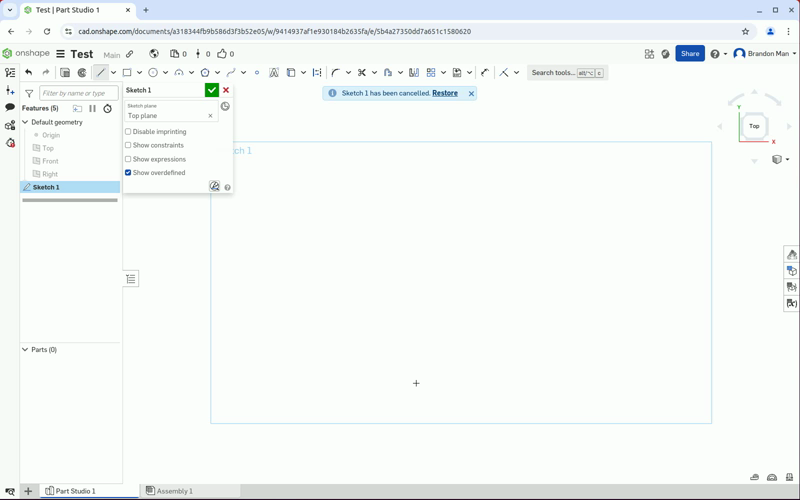
click(416, 382)
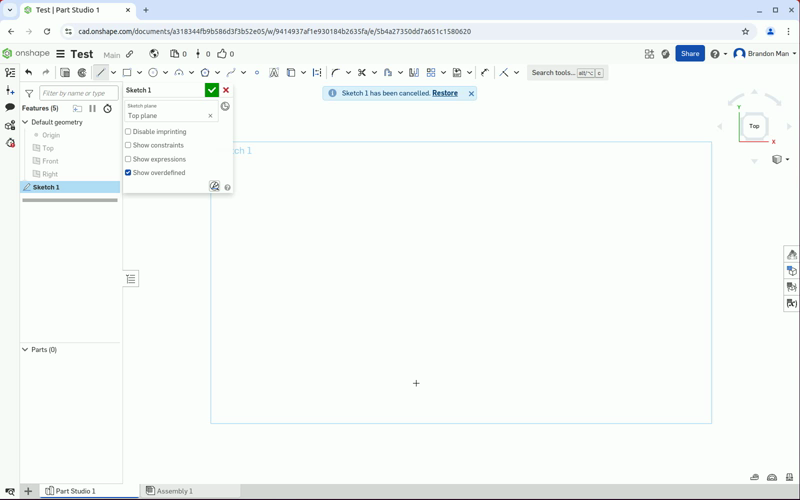
key_up(shift)
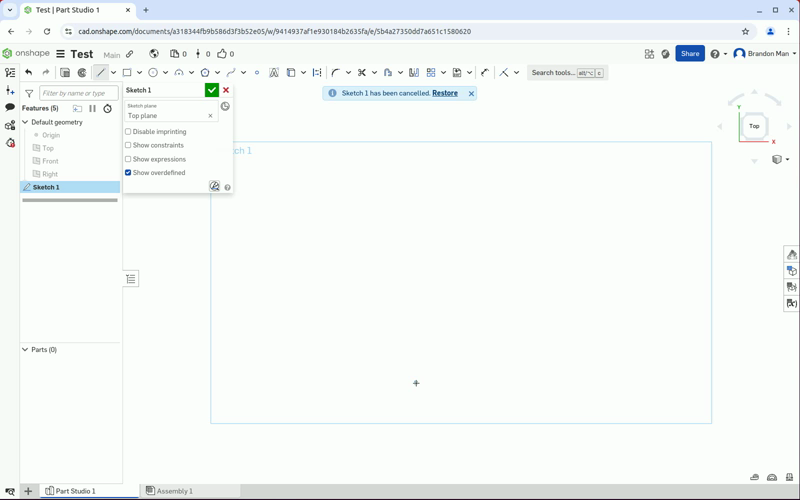
key_down(shift)
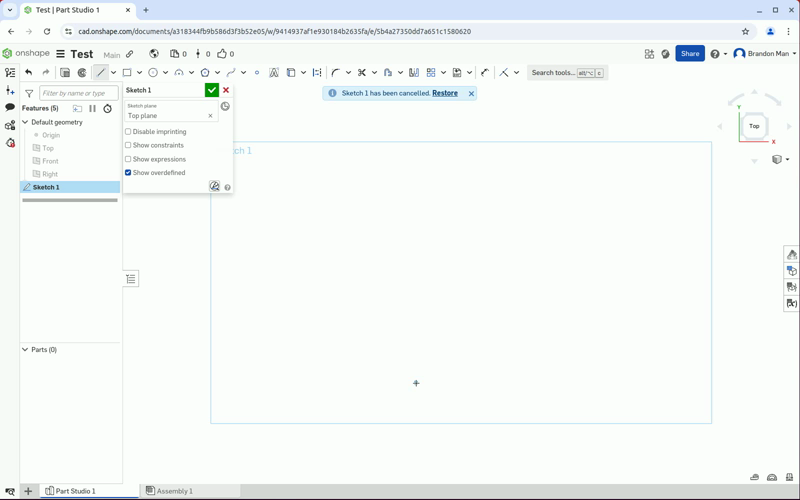
mouse_move(446, 382)
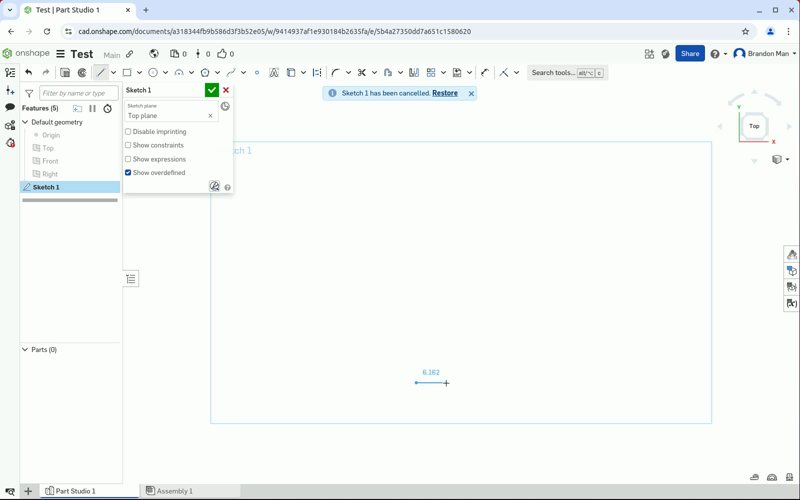
mouse_move(441, 371)
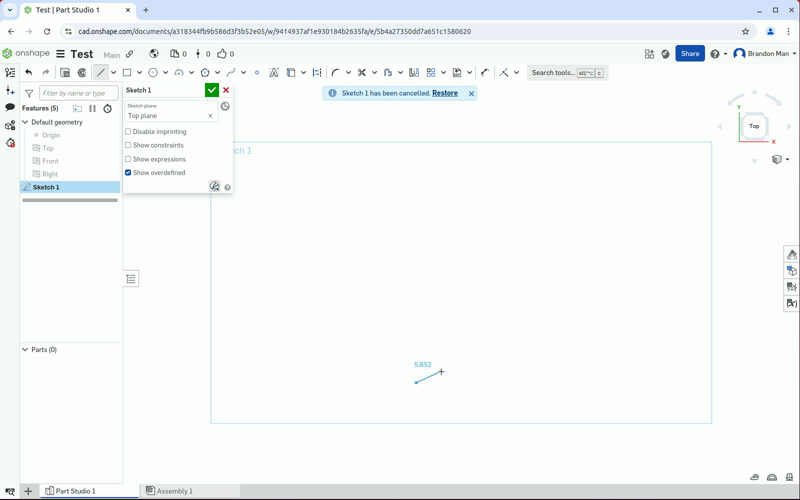
click(441, 371)
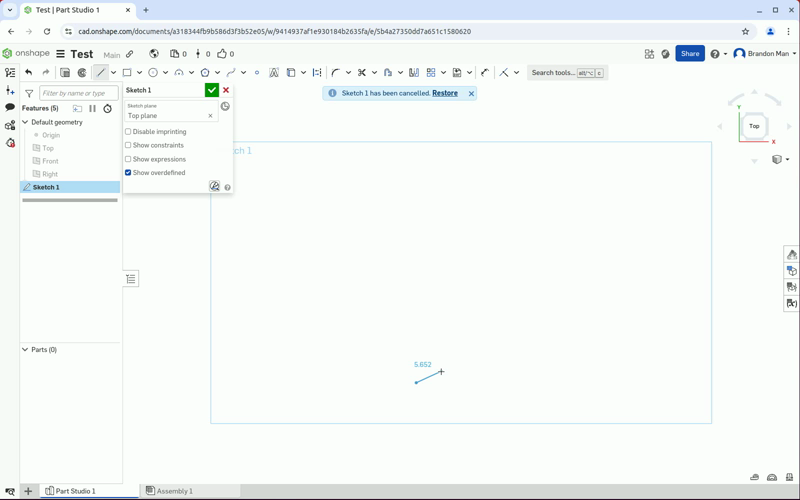
key_up(shift)
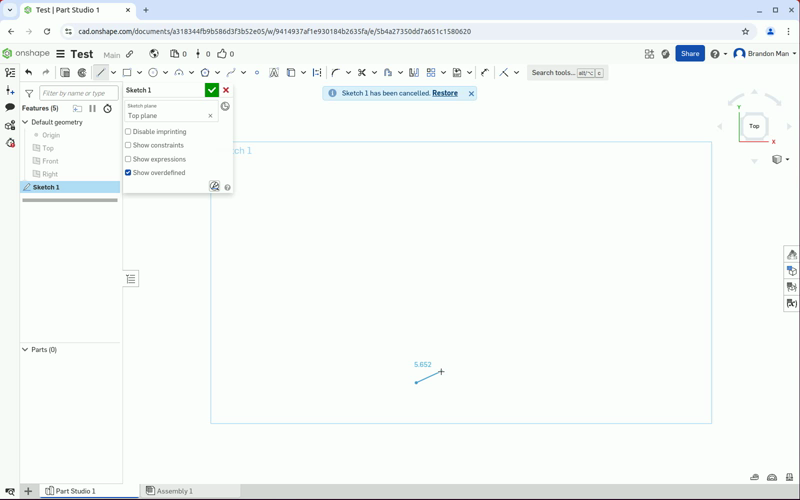
key_down(shift)
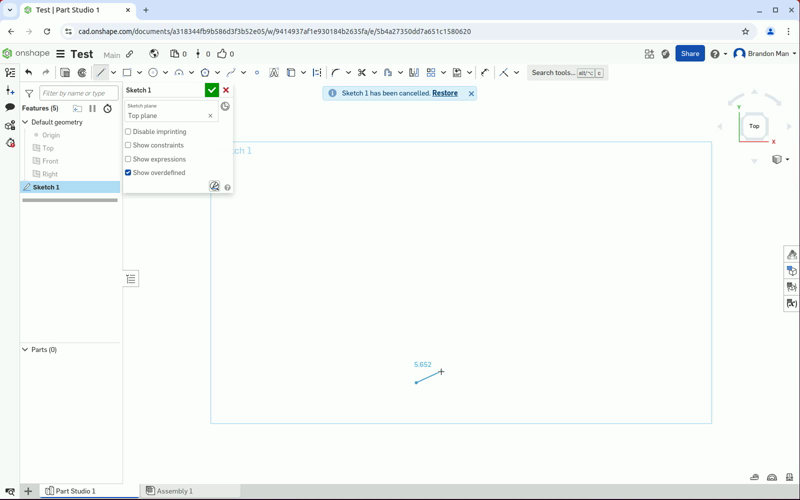
mouse_move(441, 282)
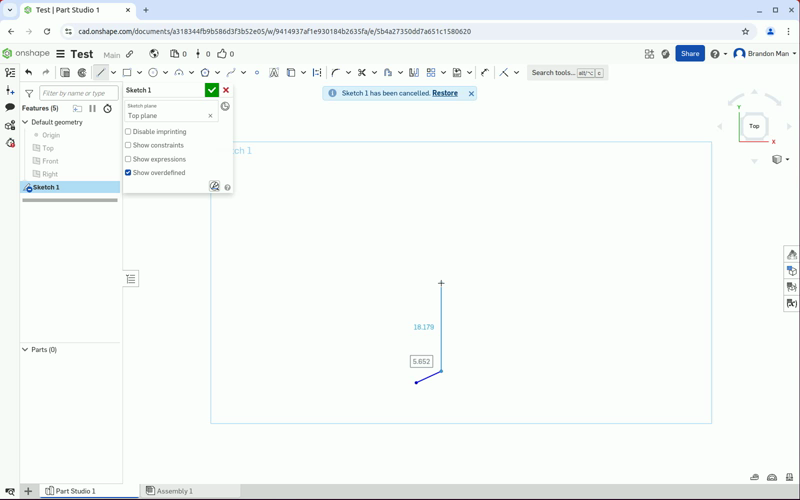
click(441, 282)
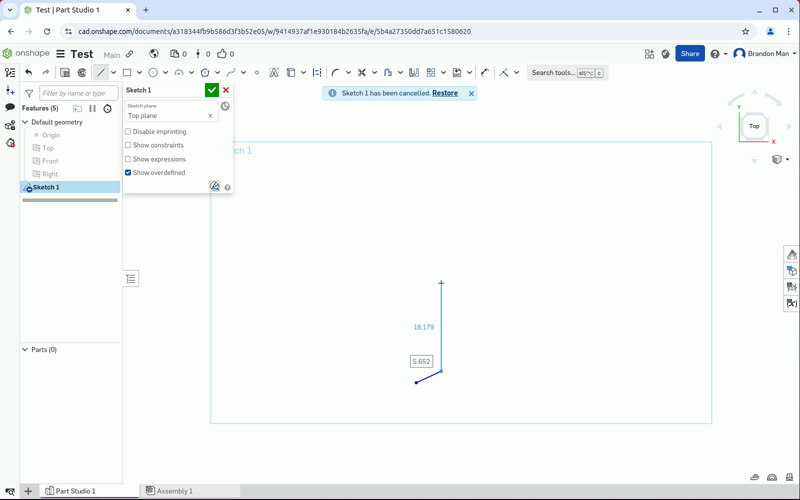
key_up(shift)
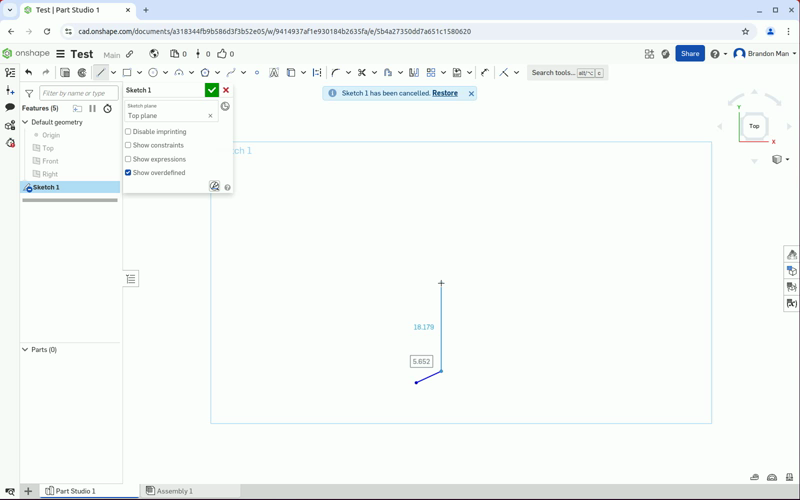
key_down(shift)
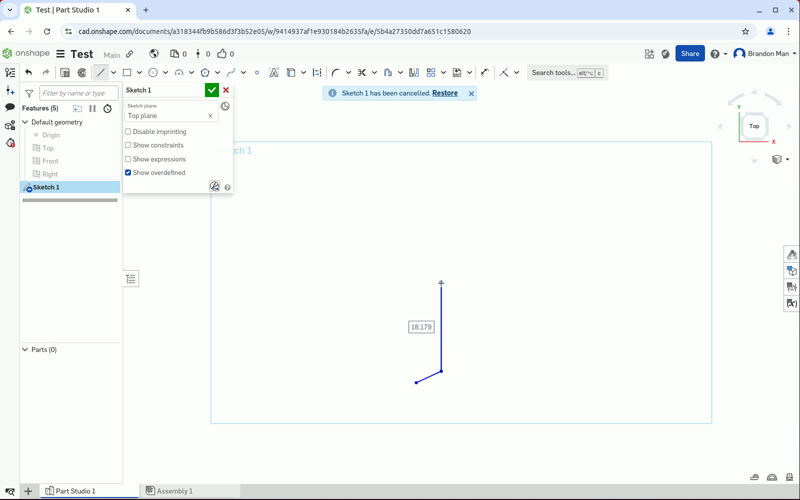
mouse_move(471, 282)
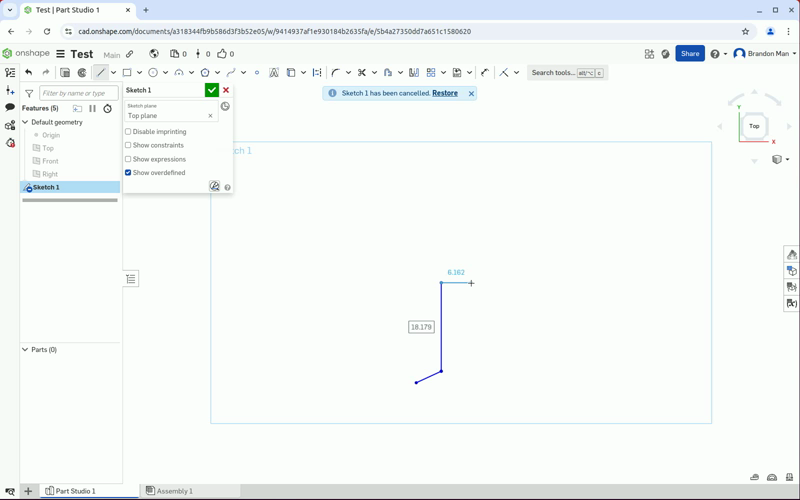
mouse_move(416, 282)
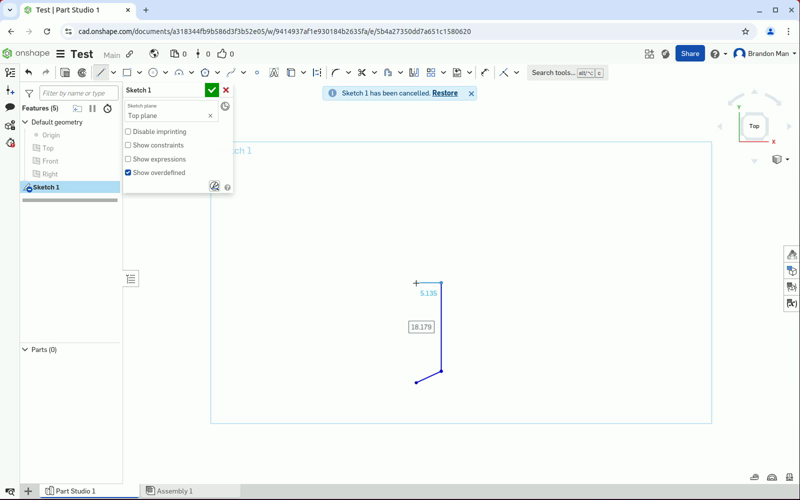
click(416, 282)
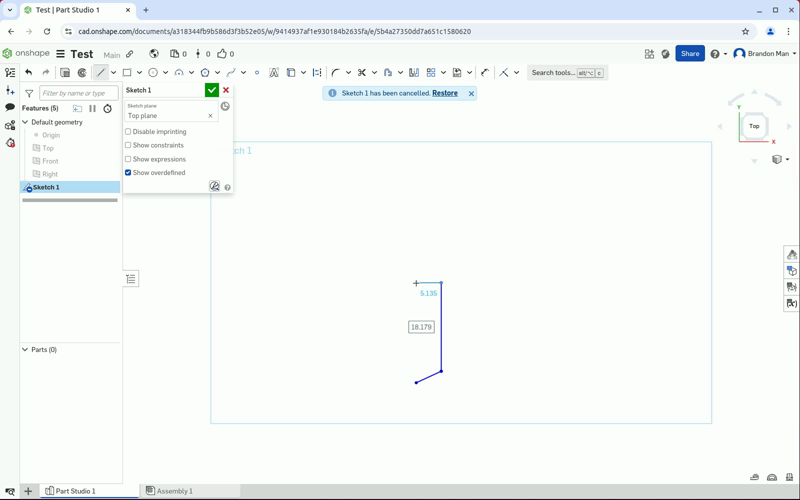
key_up(shift)
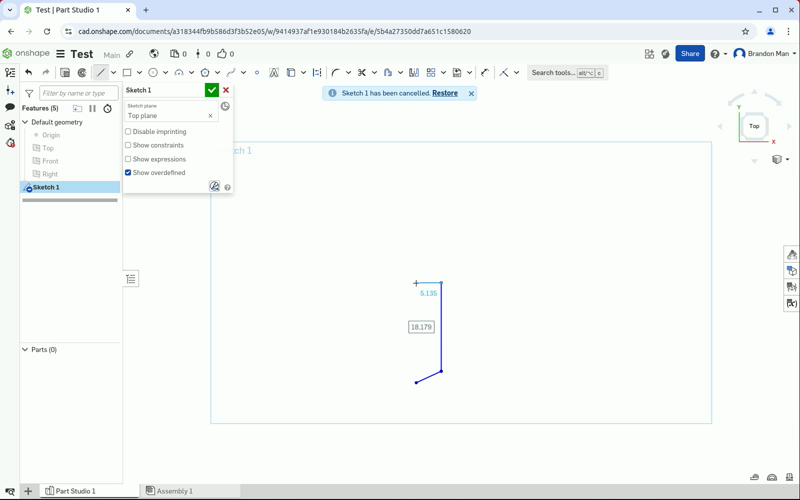
key_down(shift)
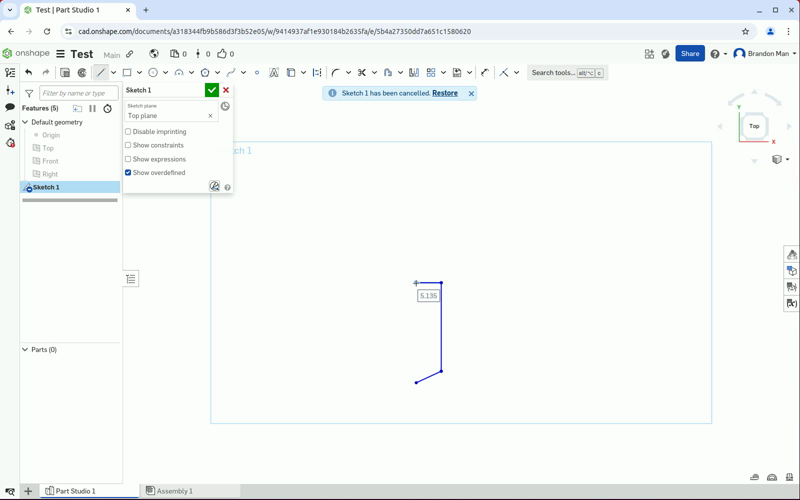
mouse_move(416, 382)
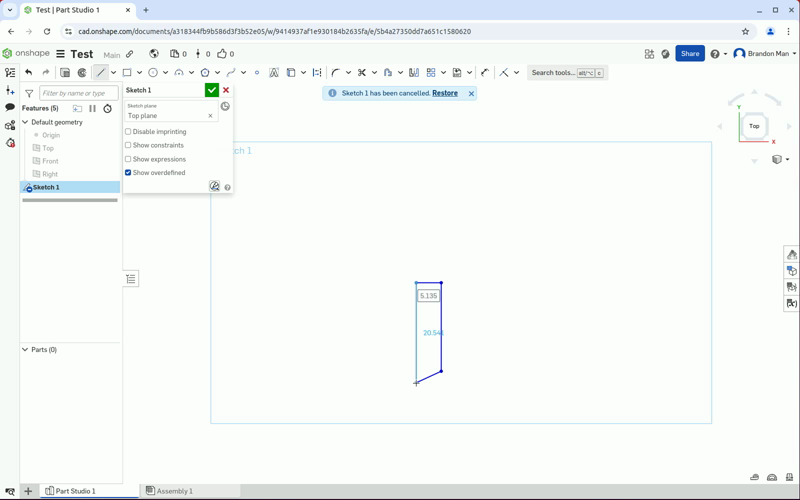
key_up(shift)
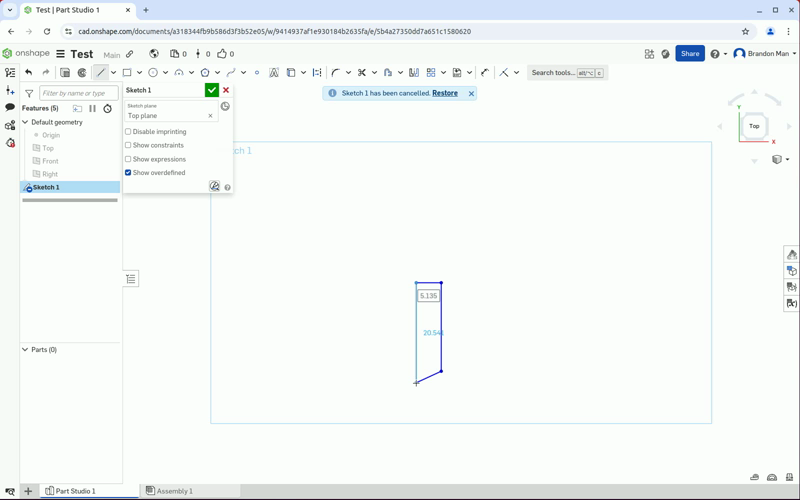
click(416, 382)
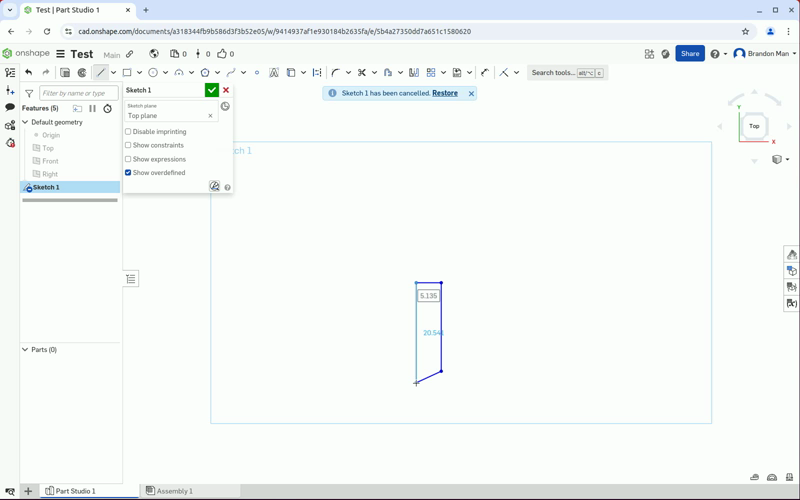
key(esc)
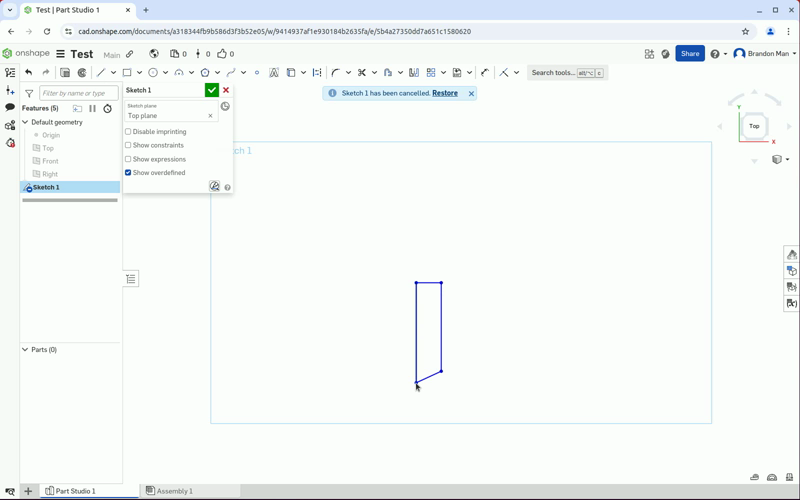
mouse_move(426, 285)
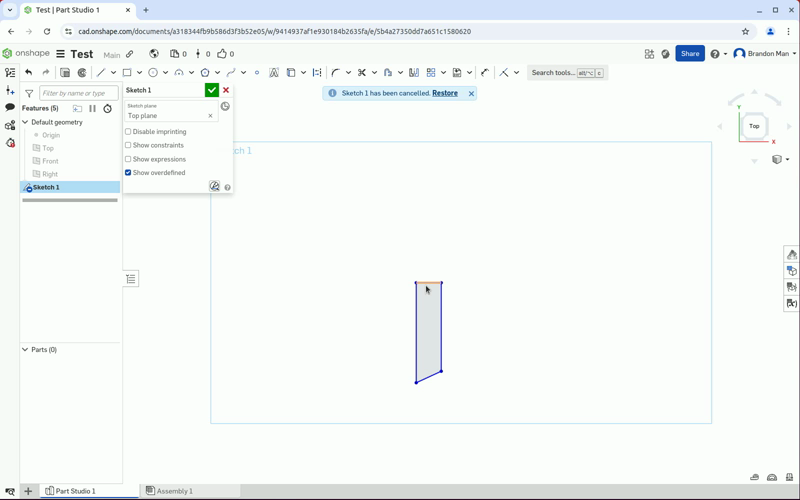
click(426, 285)
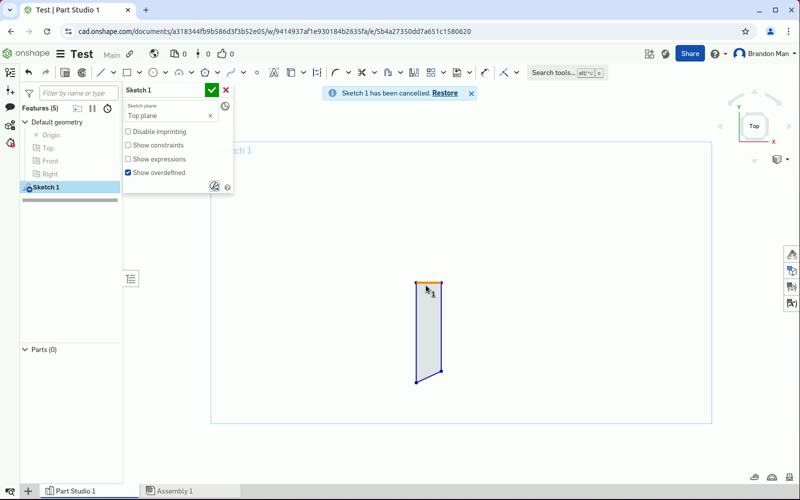
mouse_move(73, 352)
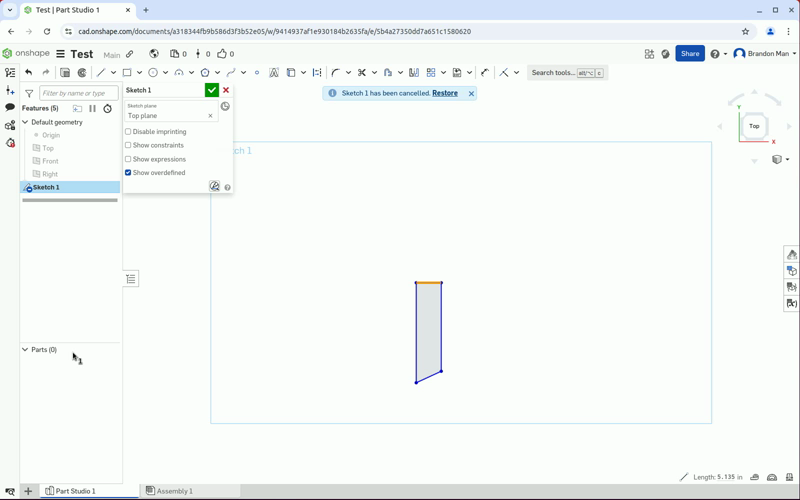
key(shift+y)
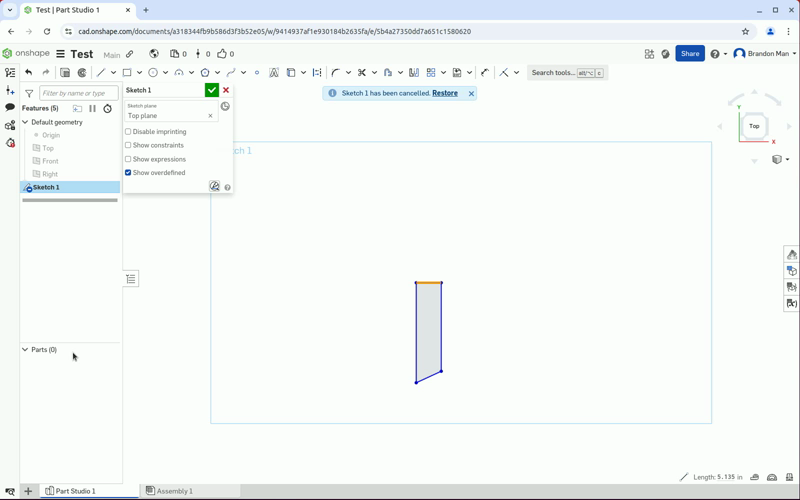
key(shift+e)
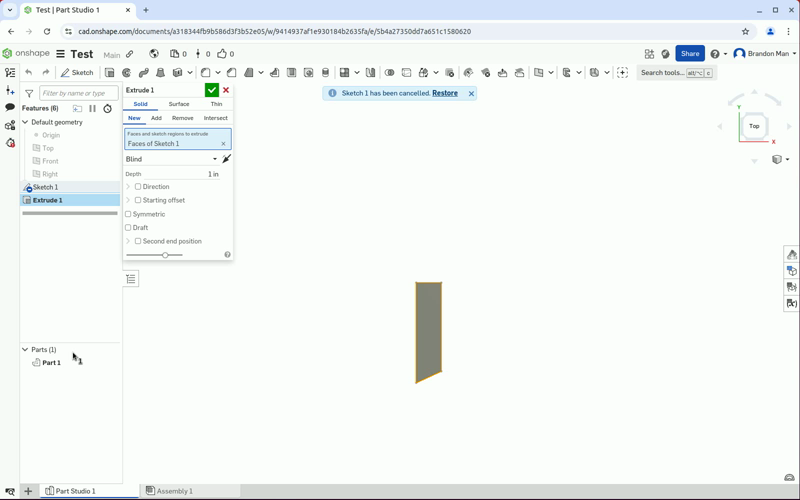
mouse_move(143, 106)
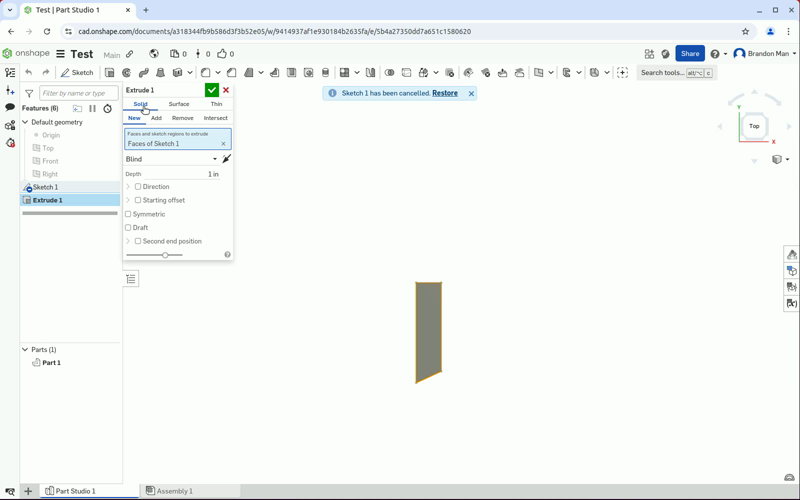
click(143, 106)
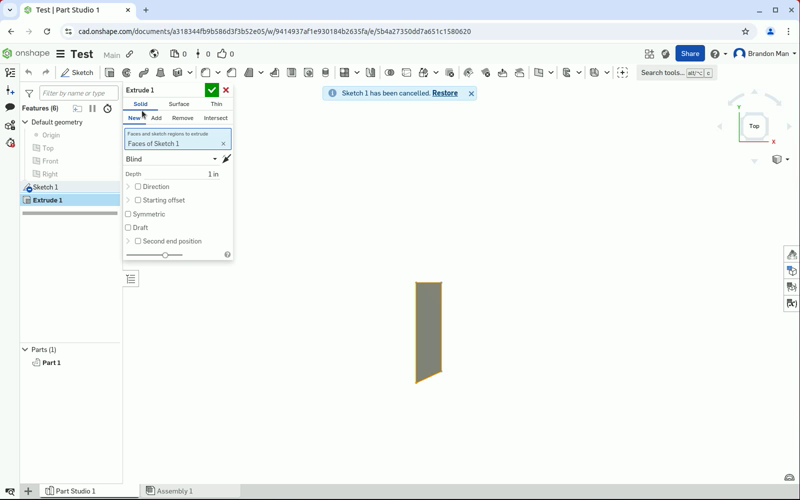
mouse_move(137, 120)
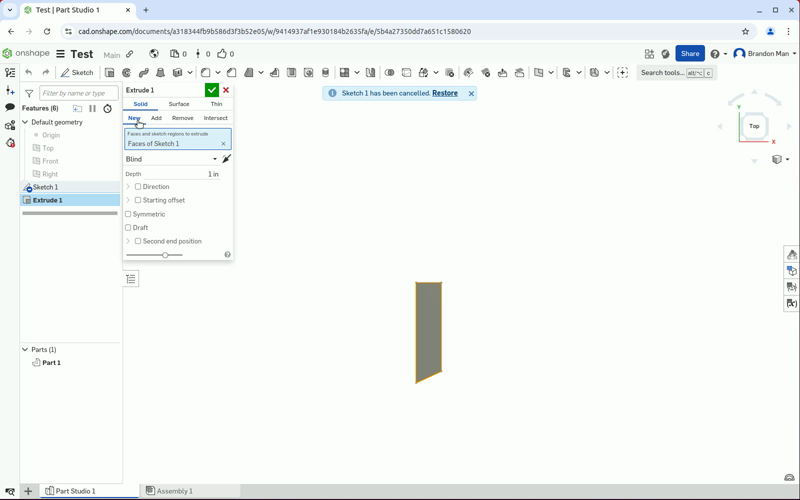
click(137, 120)
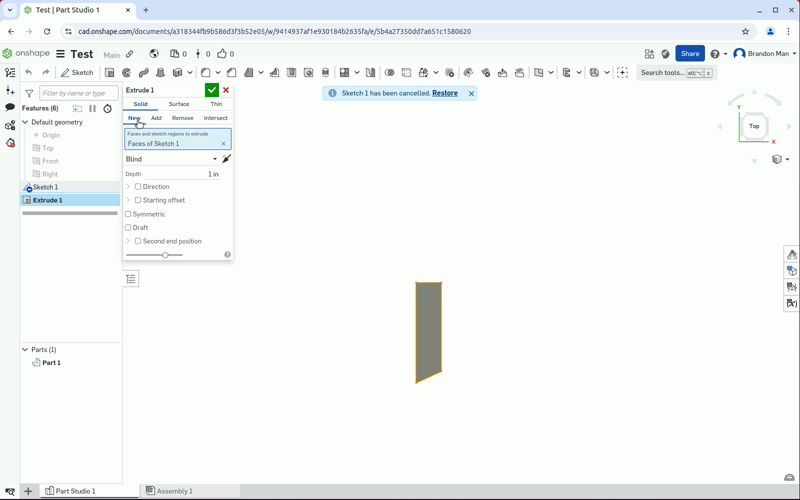
key(tab, 4)
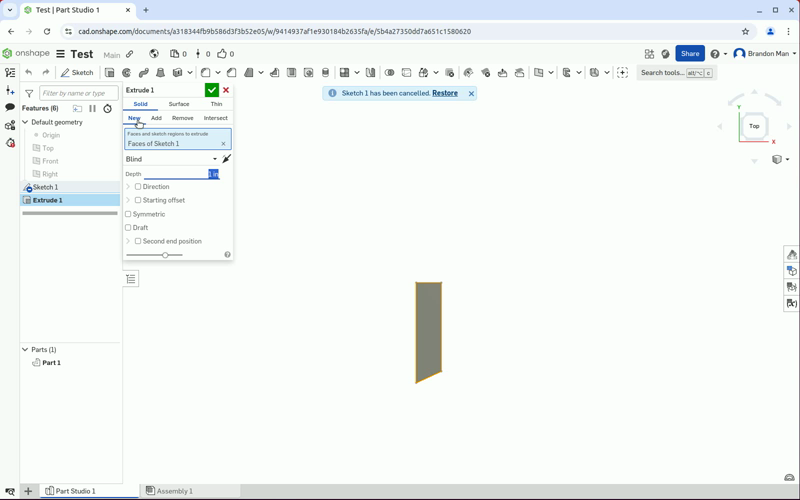
text(3.37)
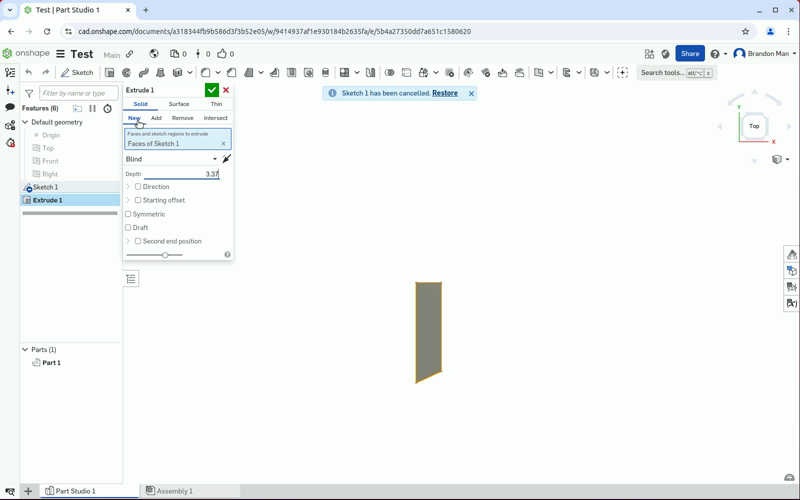
key(enter)
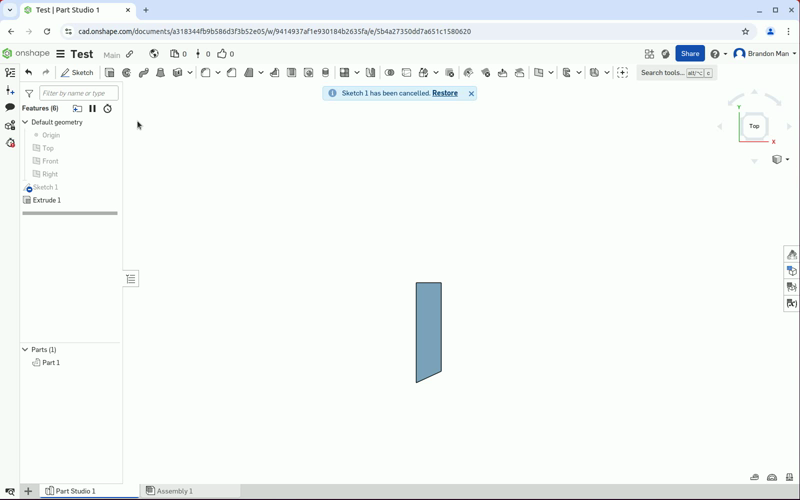
key(shift+h)
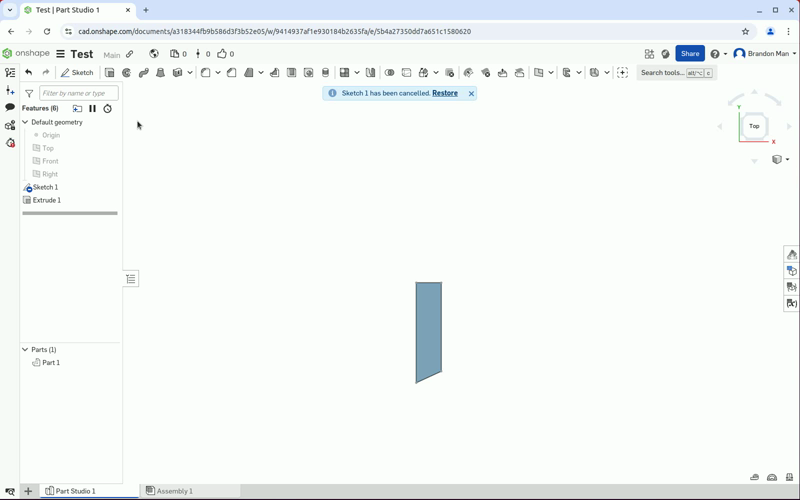
key(shift+h)
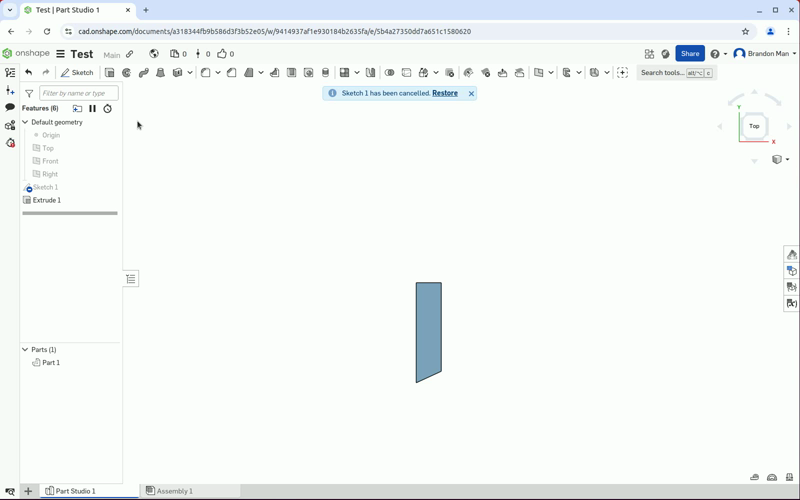
mouse_move(73, 189)
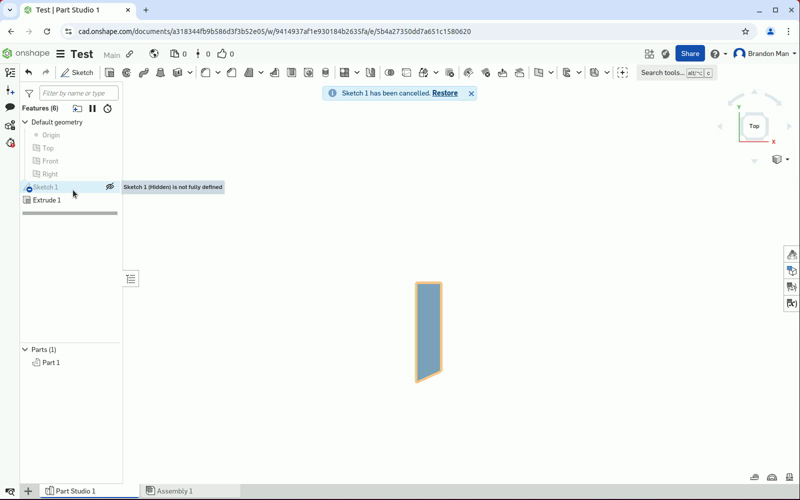
click(73, 189)
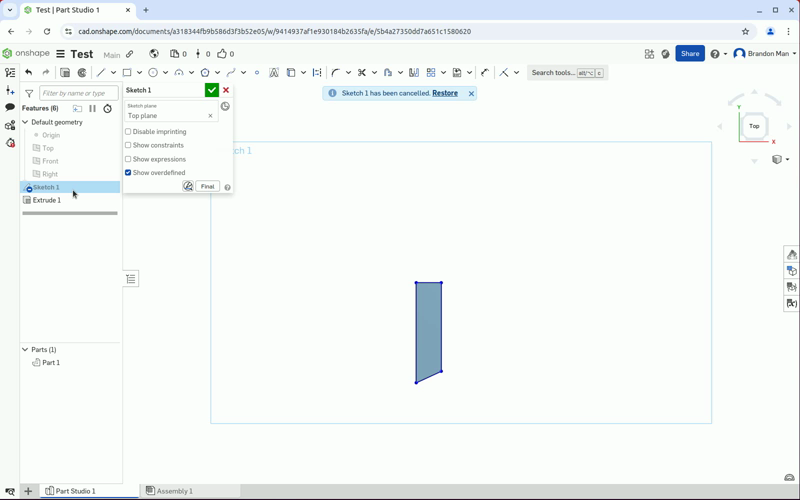
mouse_move(229, 92)
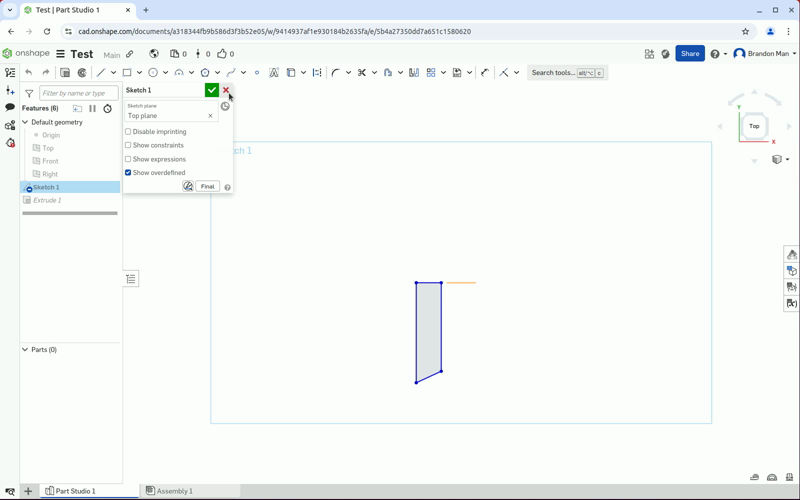
click(229, 92)
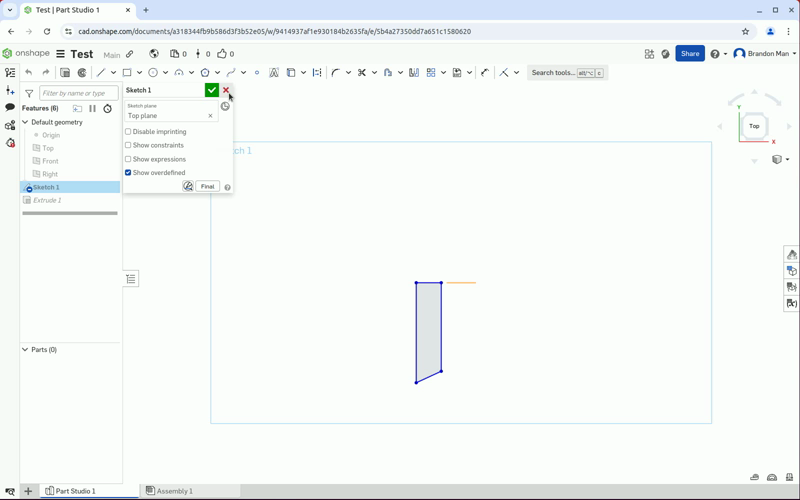
key(shift+s)
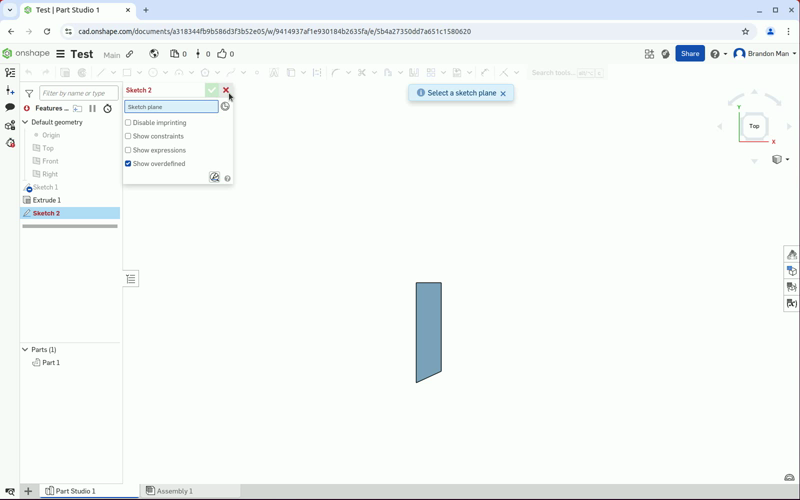
mouse_move(73, 150)
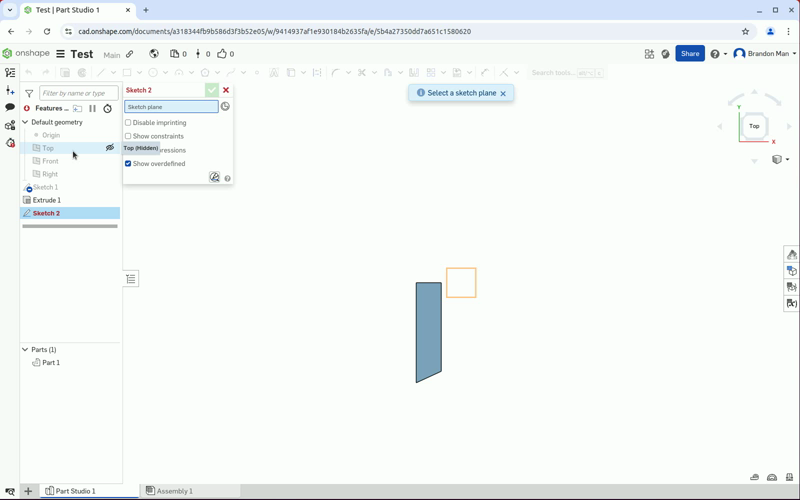
click(73, 150)
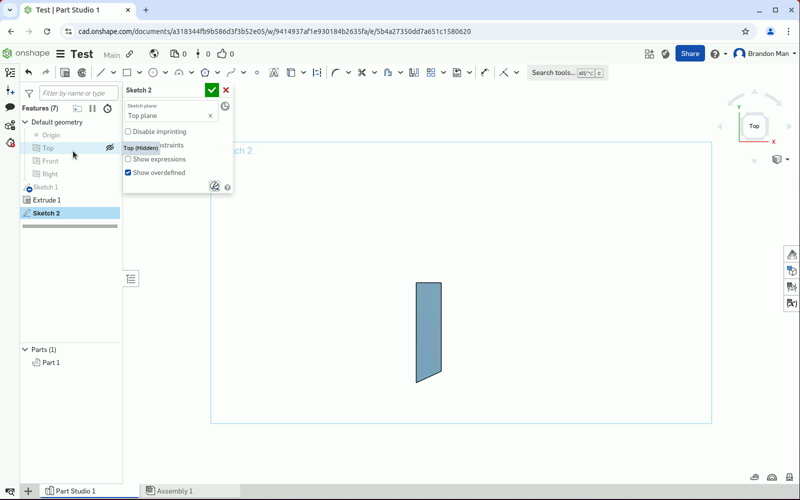
mouse_move(73, 352)
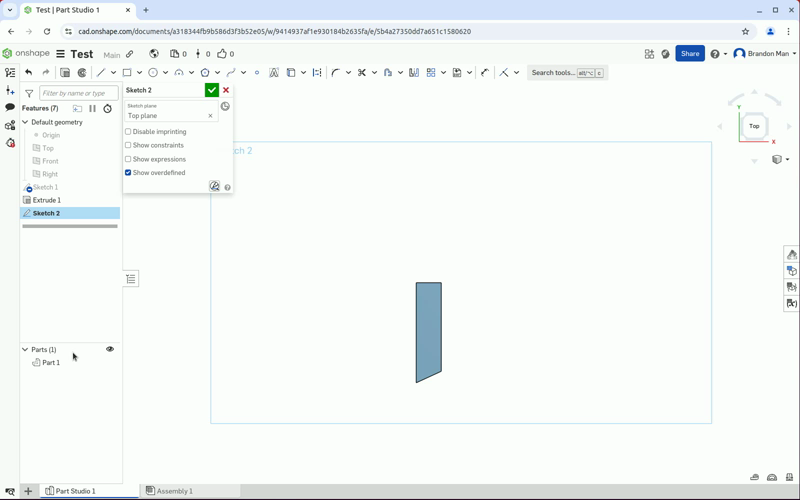
key(y)
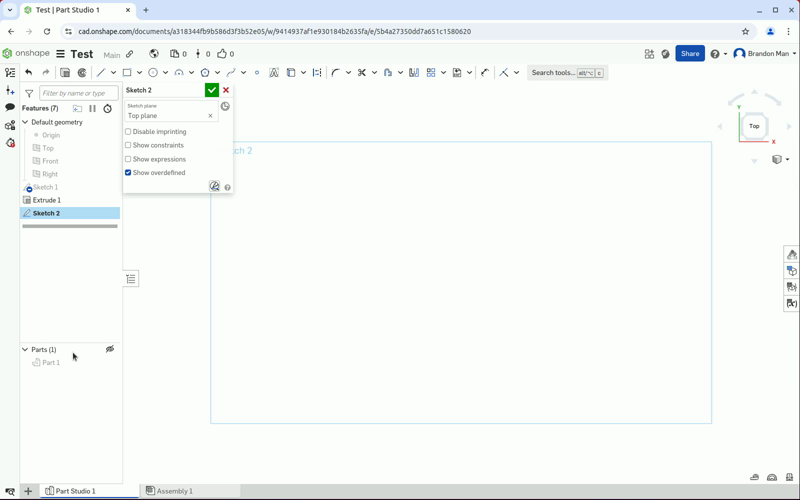
key(l)
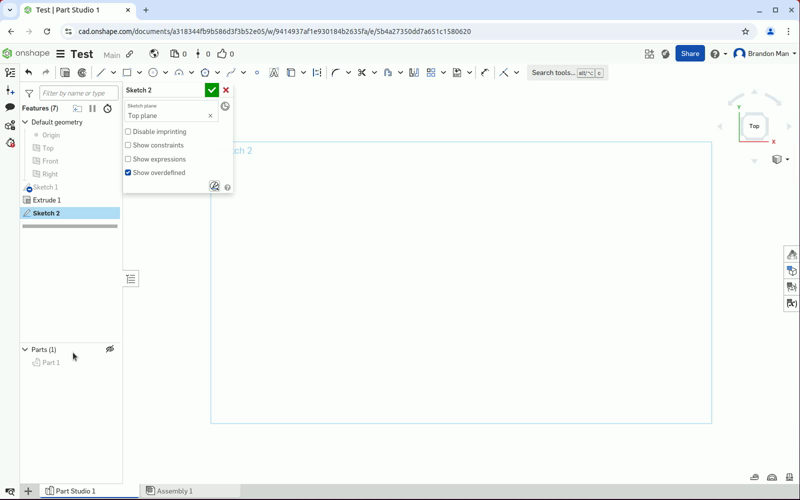
key_down(shift)
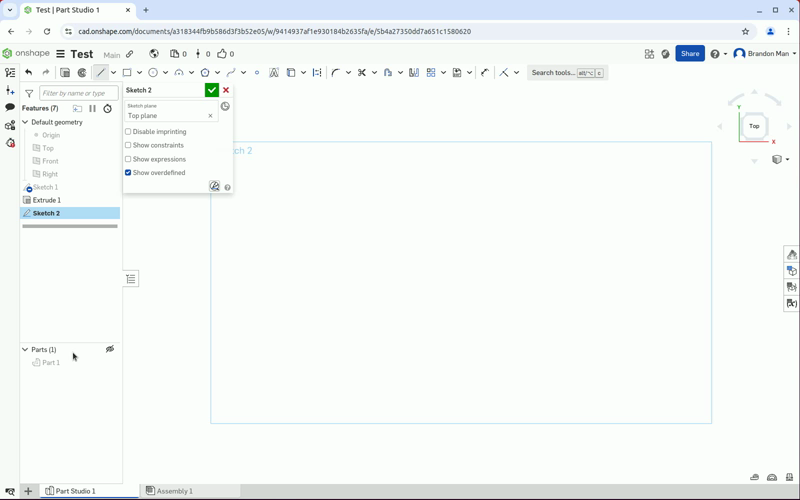
mouse_move(460, 372)
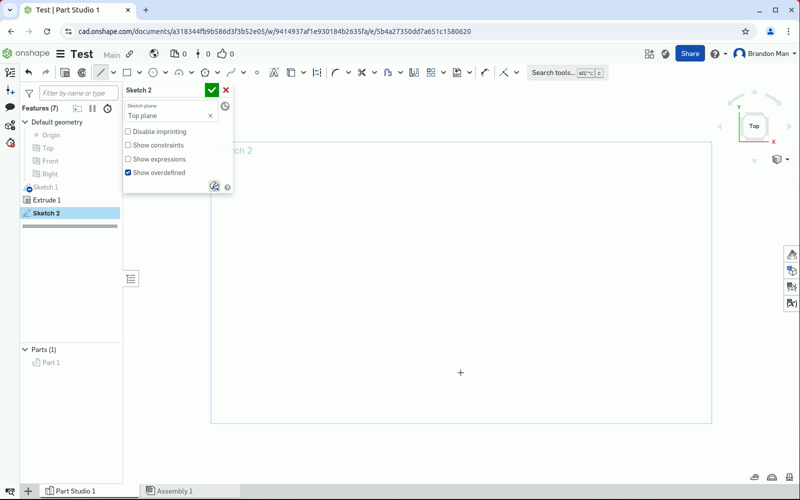
click(460, 372)
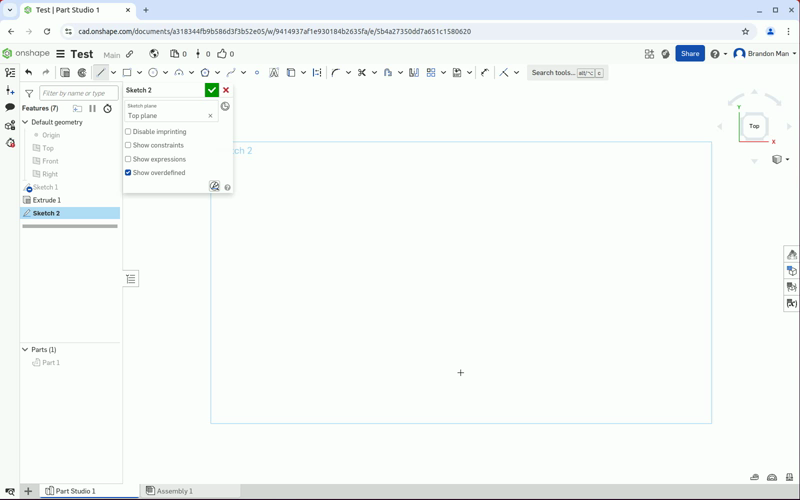
key_up(shift)
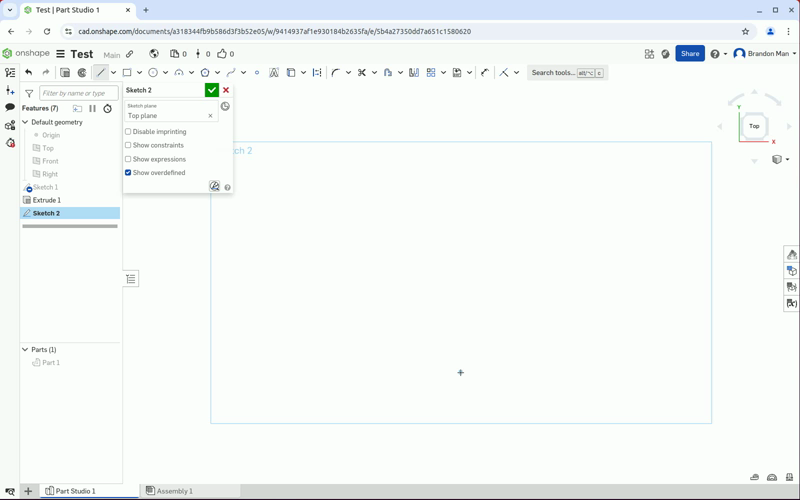
key_down(shift)
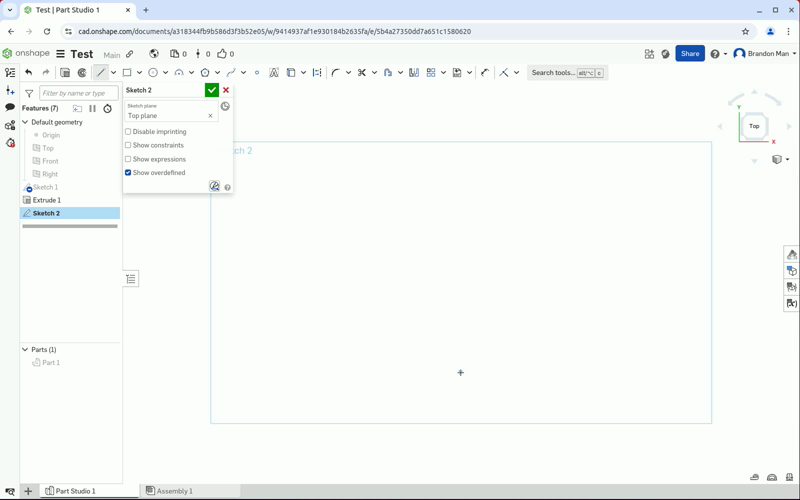
mouse_move(490, 372)
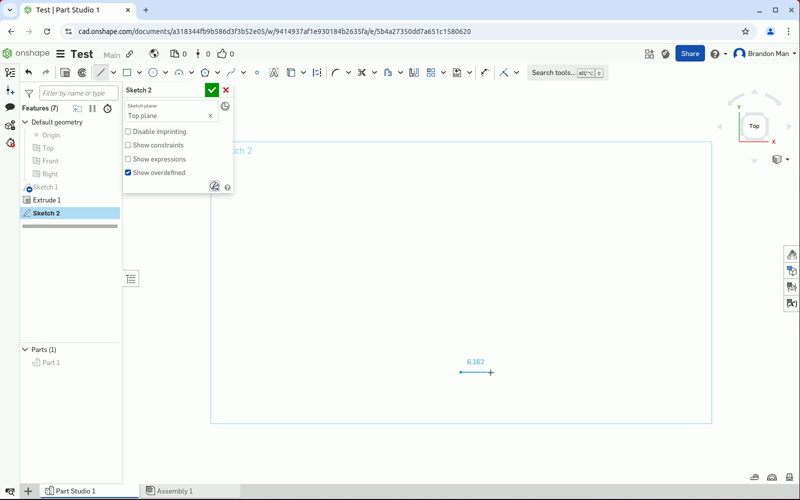
mouse_move(486, 381)
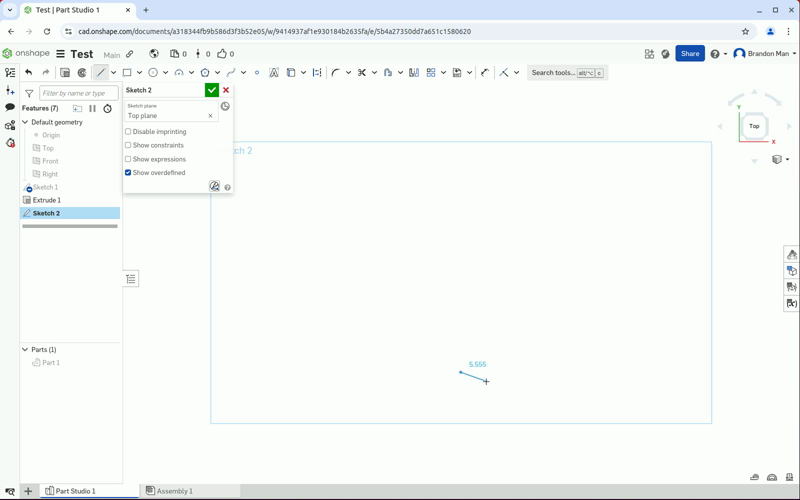
click(486, 381)
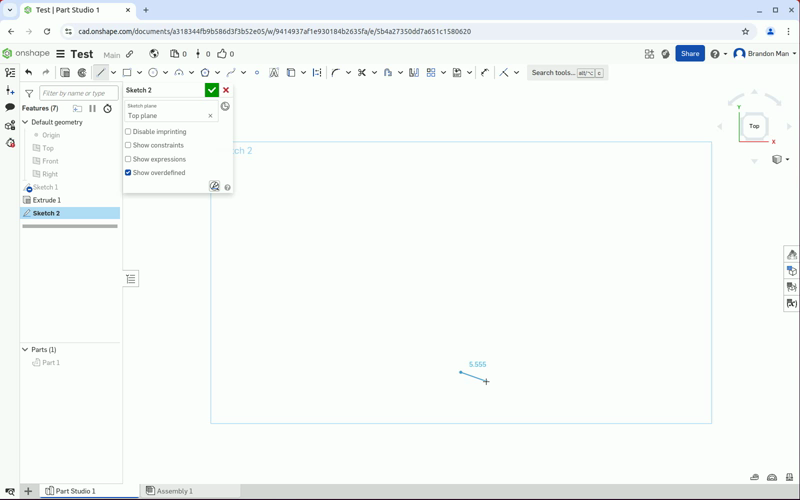
key_up(shift)
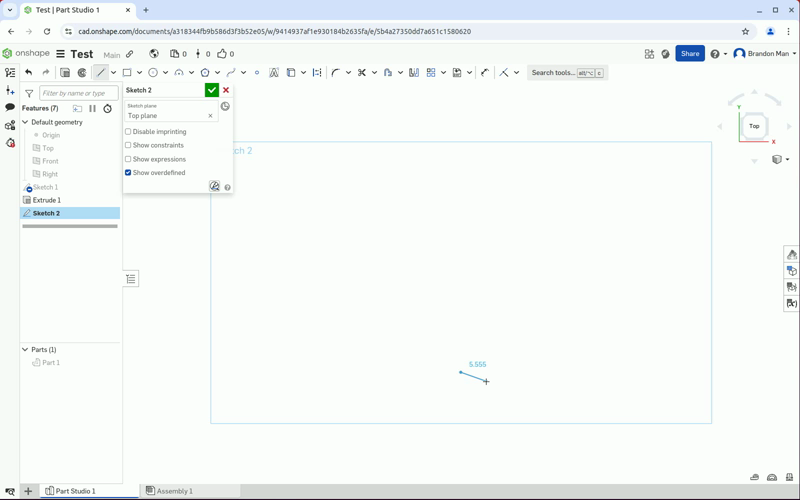
key_down(shift)
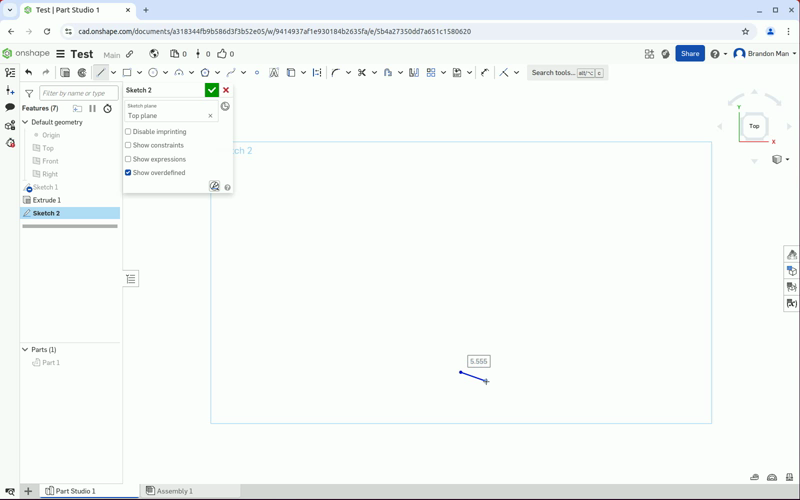
mouse_move(486, 282)
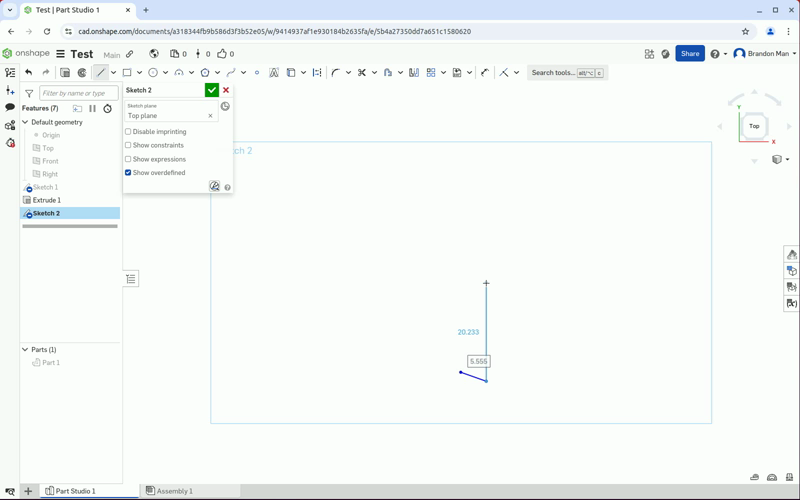
click(486, 282)
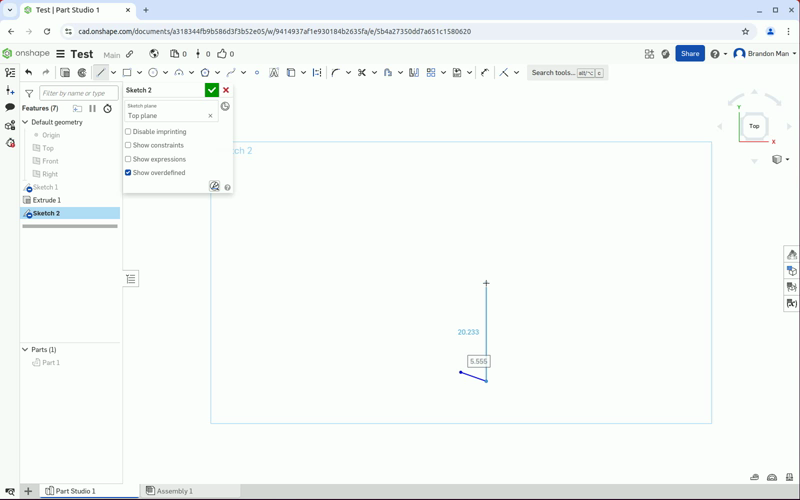
key_up(shift)
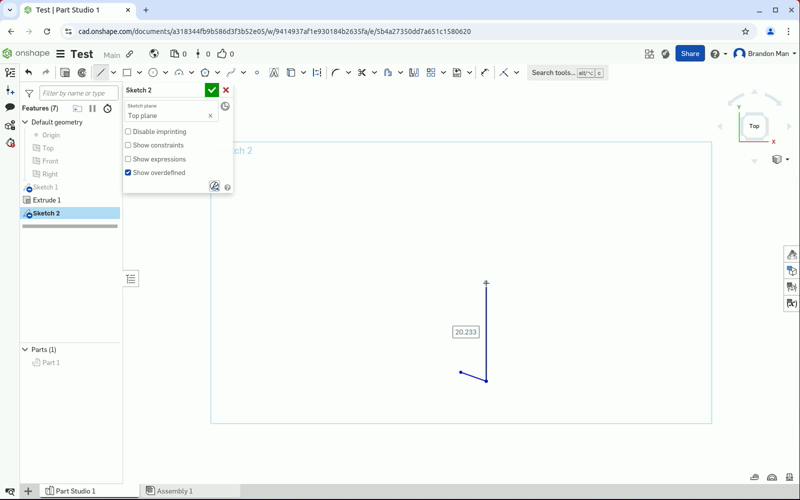
key_down(shift)
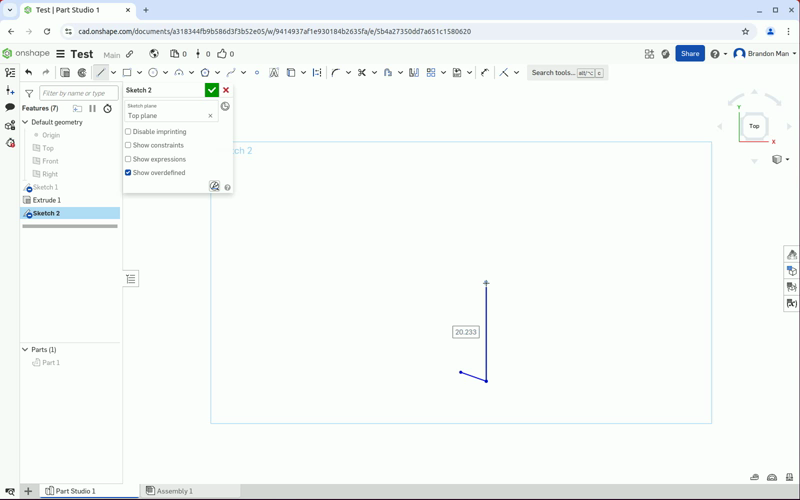
mouse_move(516, 282)
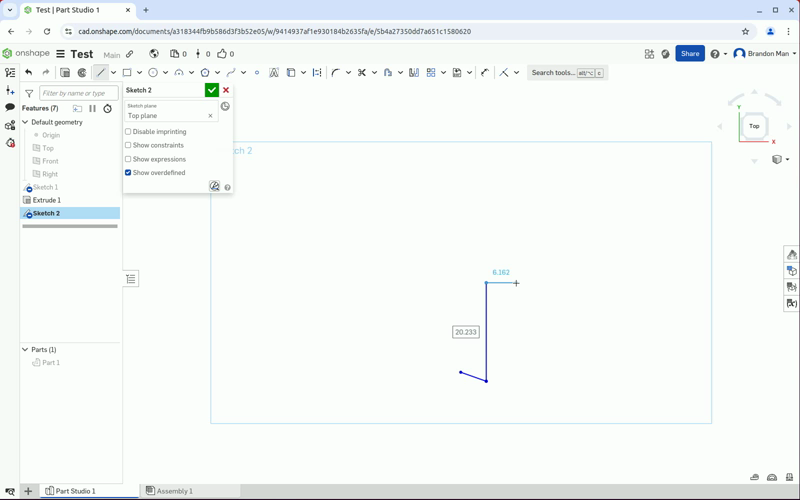
mouse_move(460, 282)
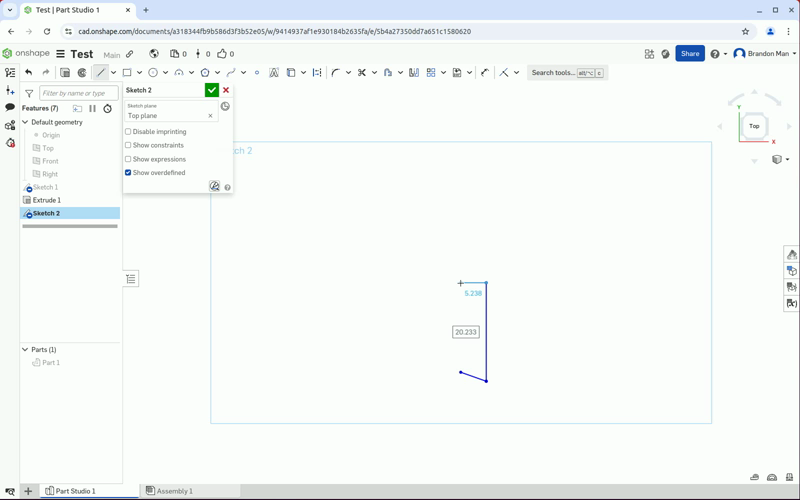
click(460, 282)
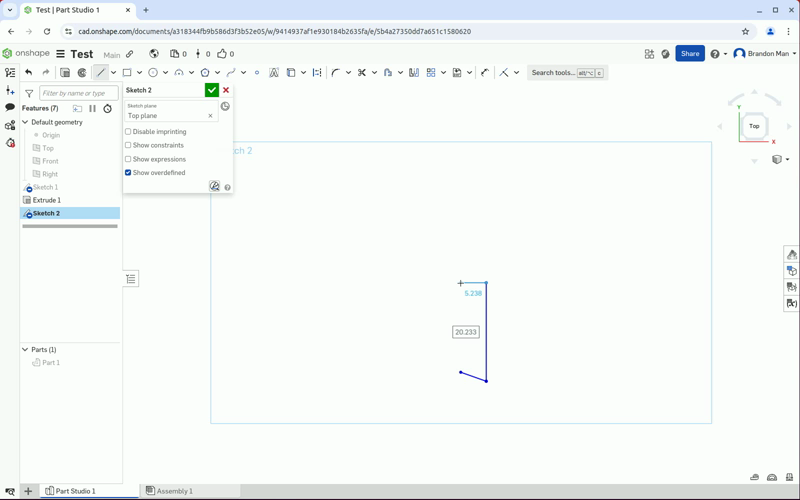
key_up(shift)
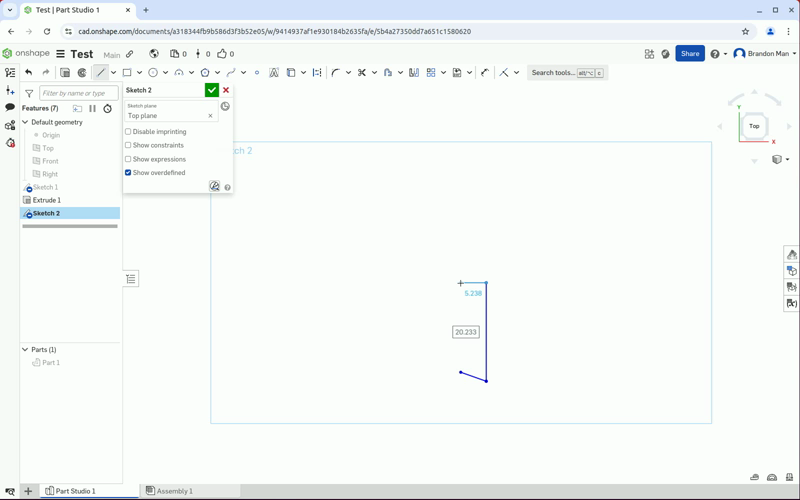
key_down(shift)
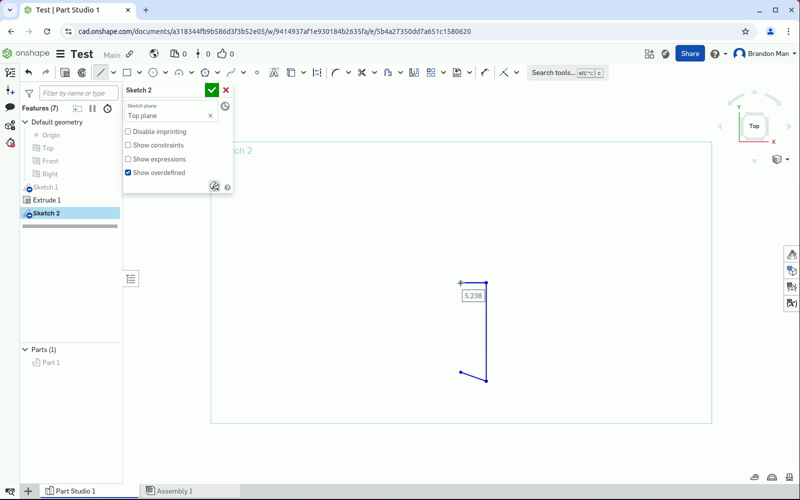
mouse_move(460, 372)
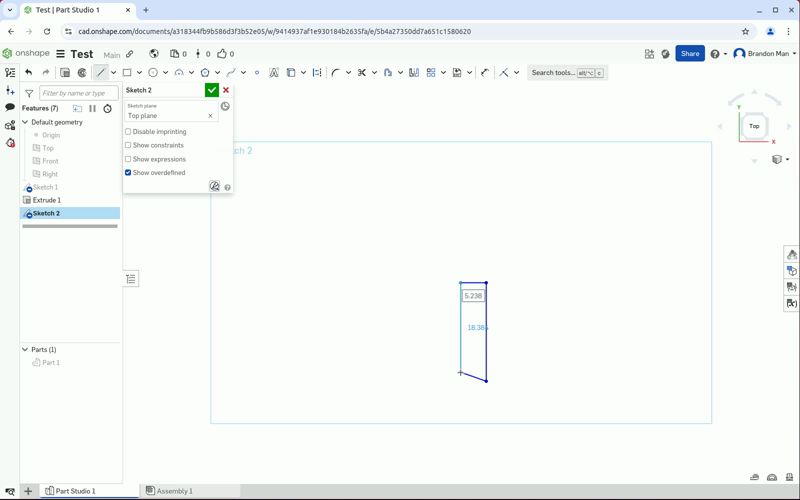
key_up(shift)
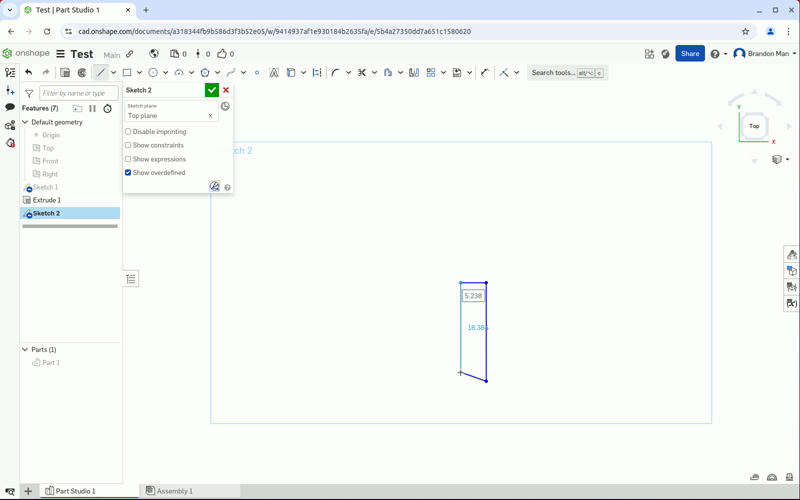
click(460, 372)
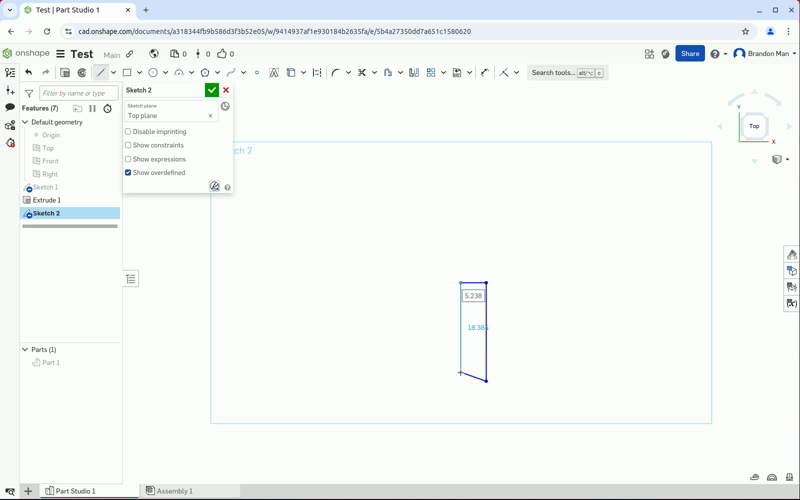
key(esc)
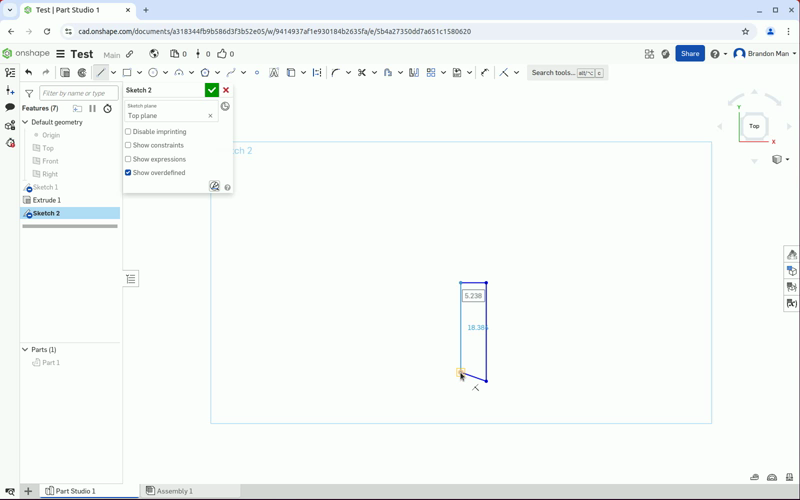
mouse_move(483, 333)
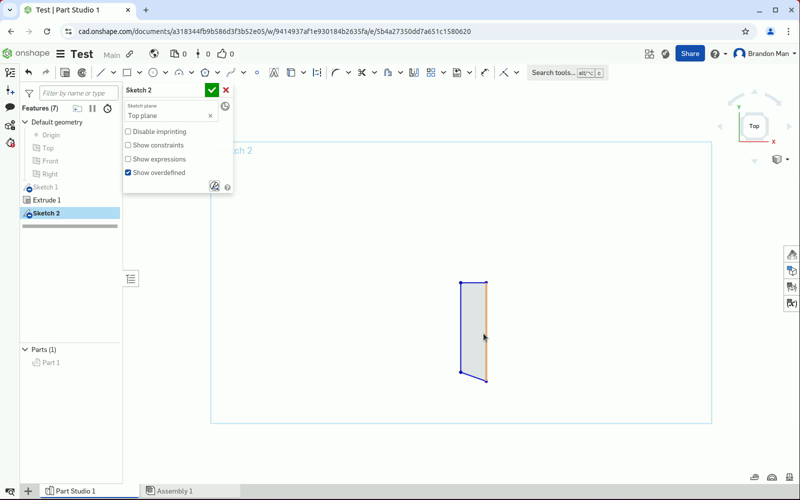
click(483, 333)
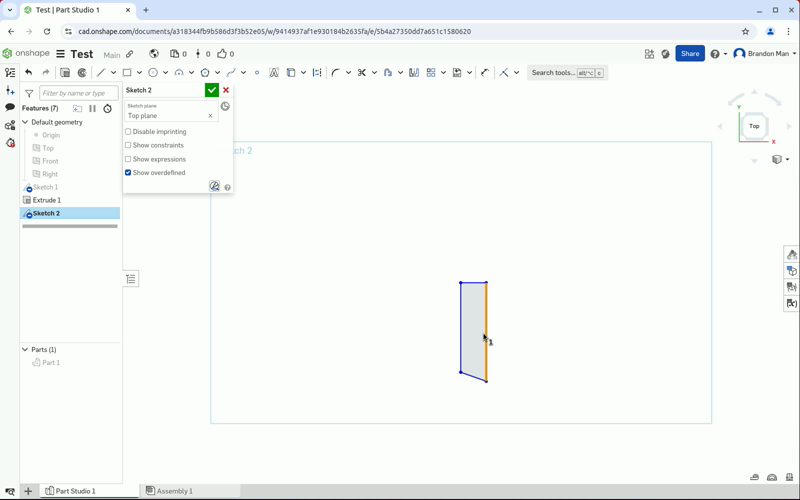
mouse_move(73, 352)
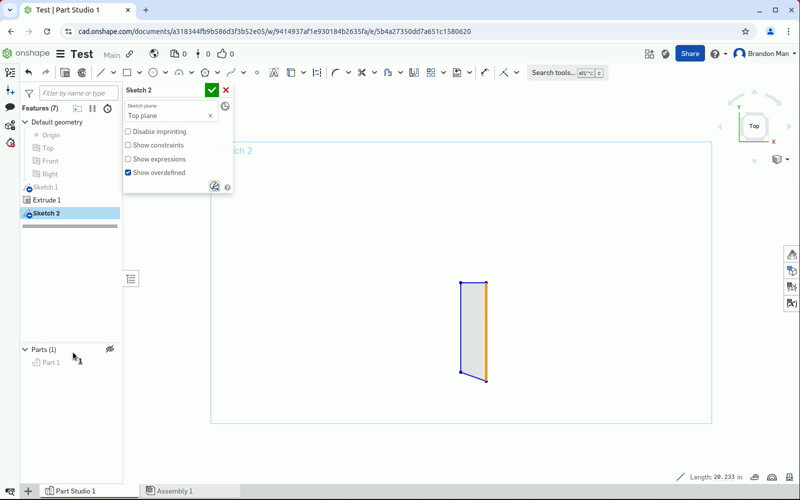
key(shift+y)
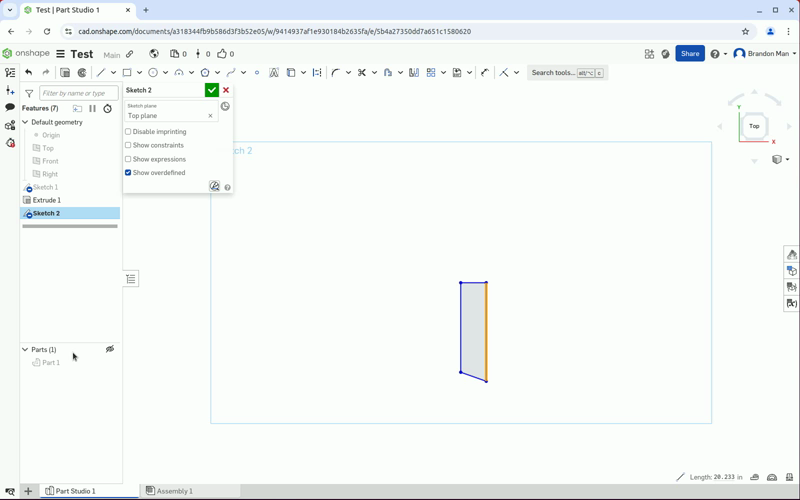
key(shift+e)
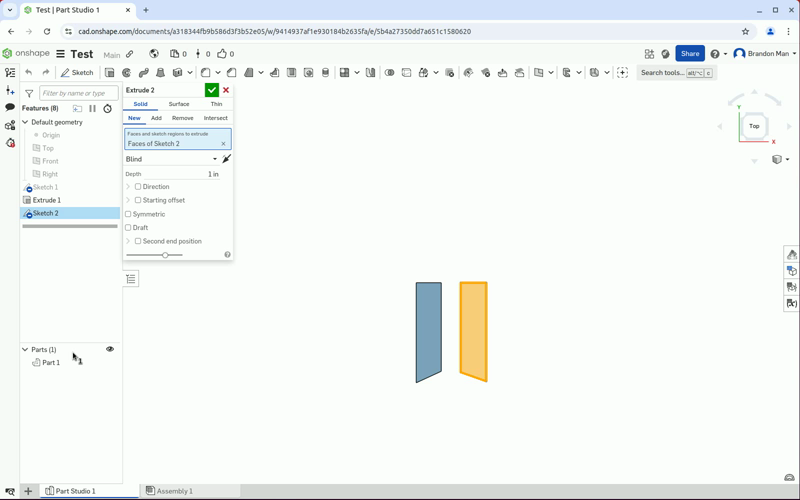
mouse_move(143, 106)
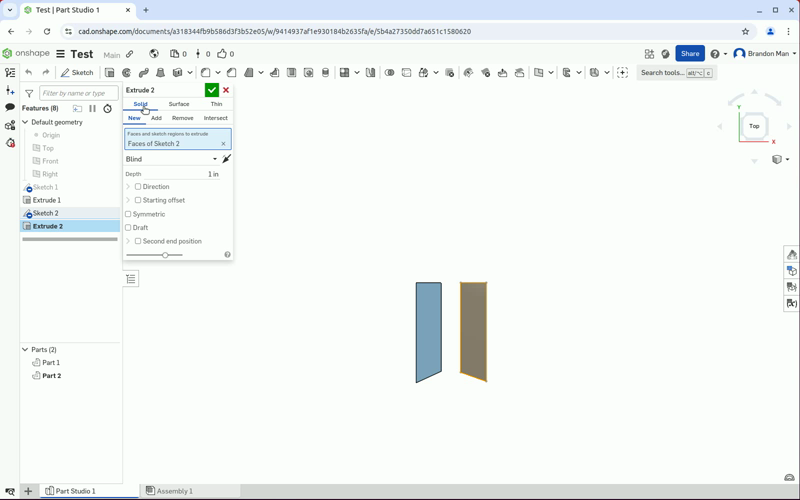
click(143, 106)
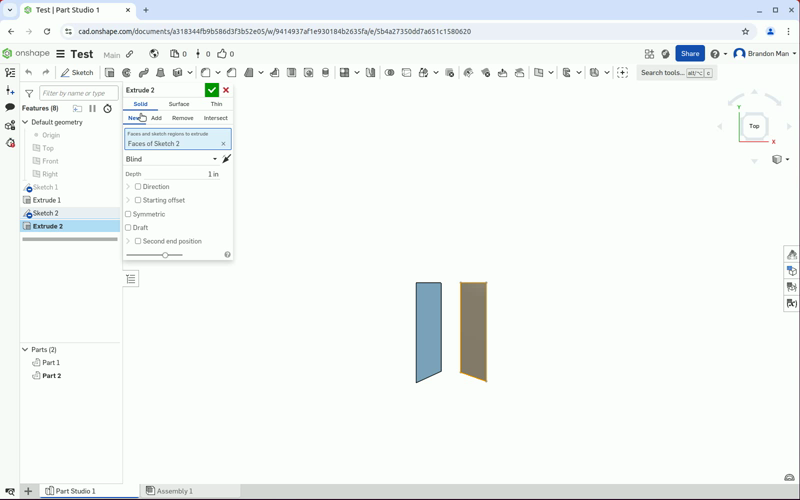
mouse_move(137, 120)
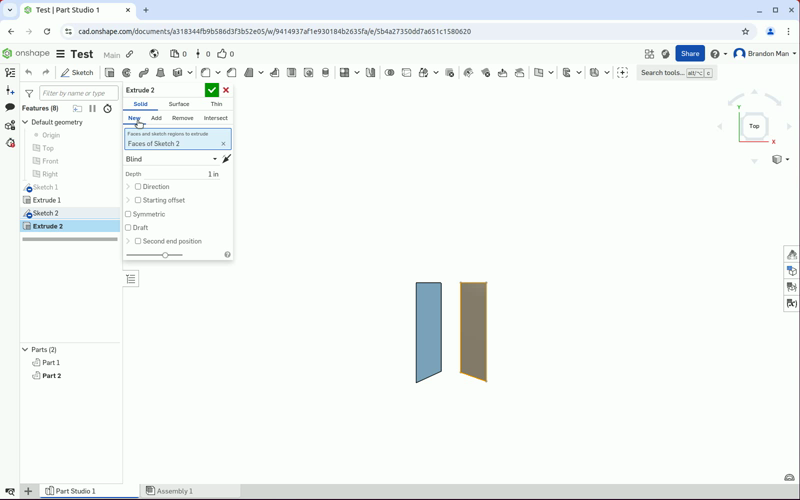
click(137, 120)
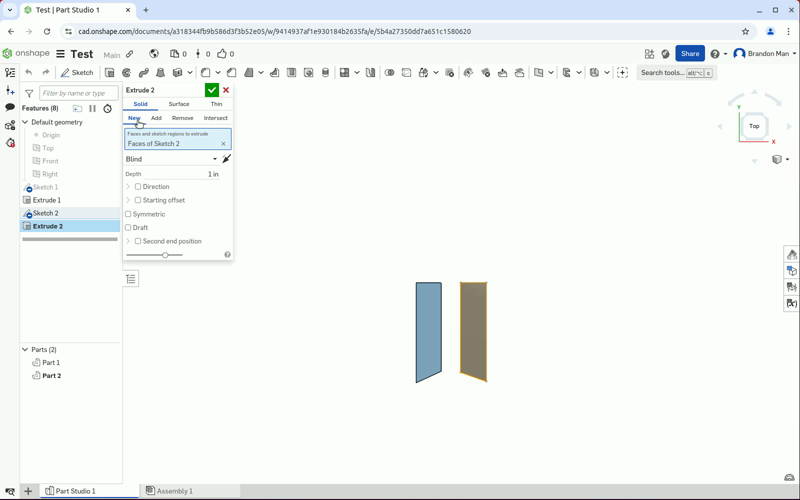
key(tab, 4)
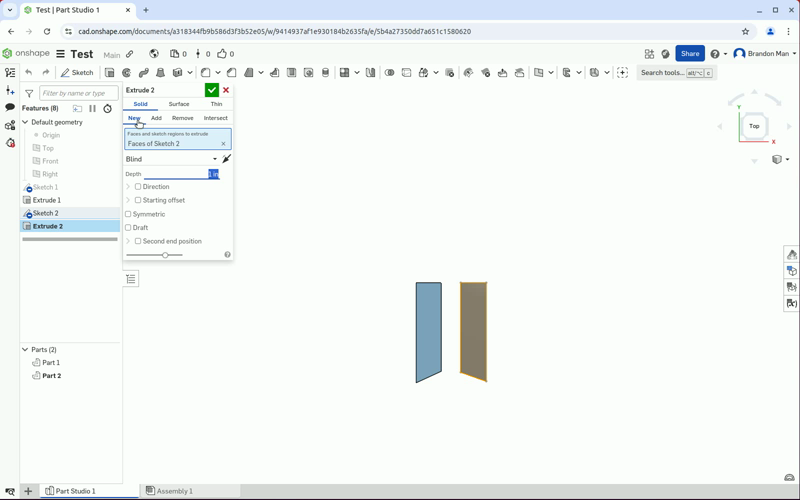
text(3.37)
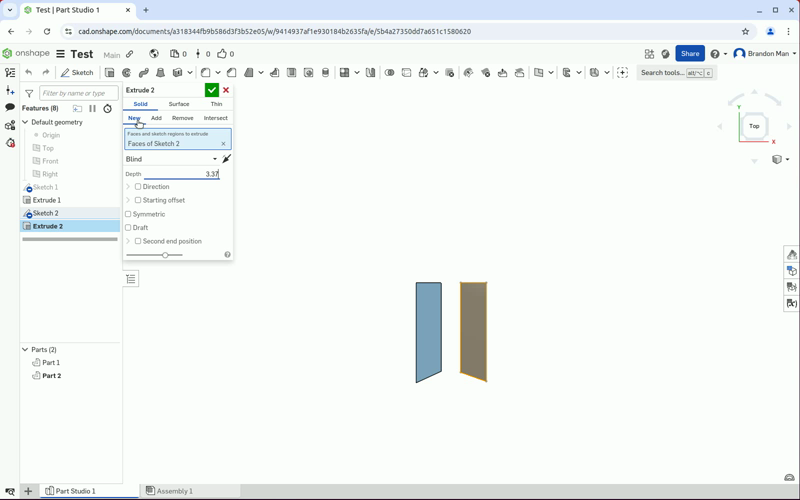
key(enter)
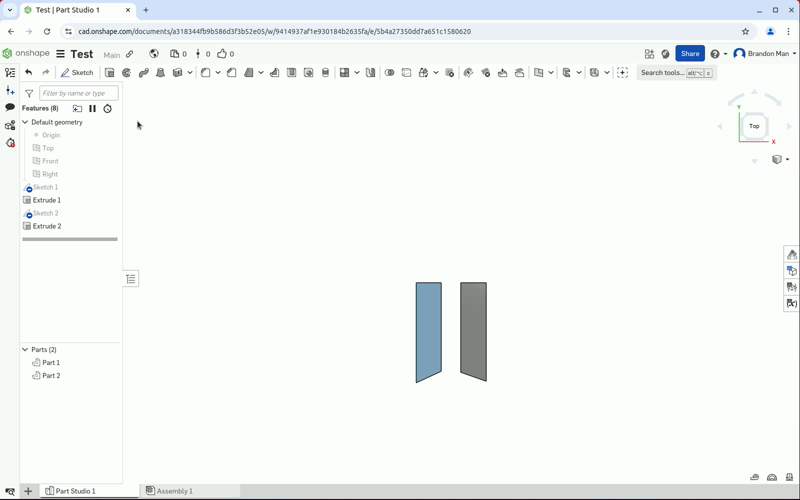
key(shift+h)
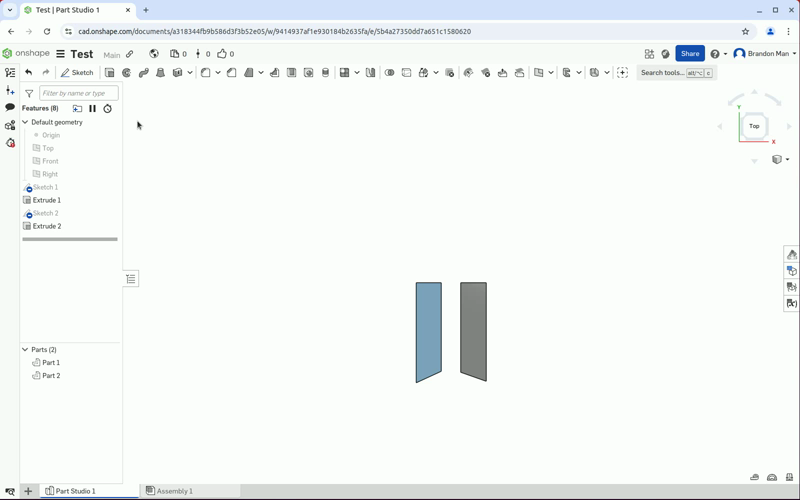
key(shift+h)
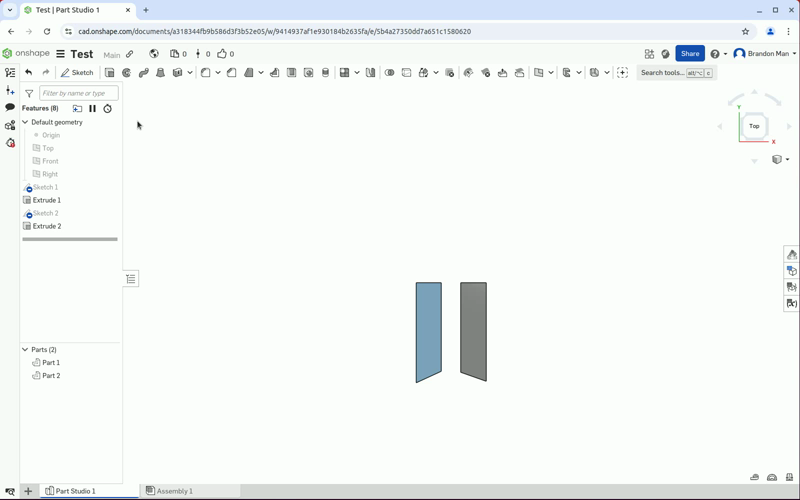
mouse_move(73, 189)
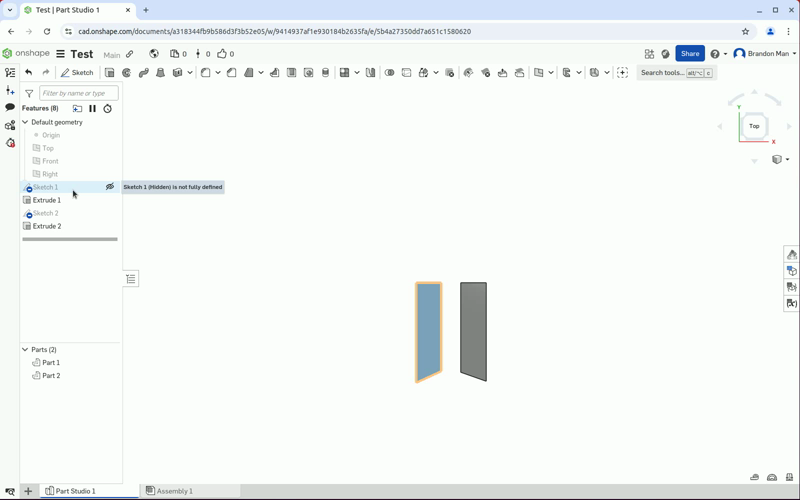
click(73, 189)
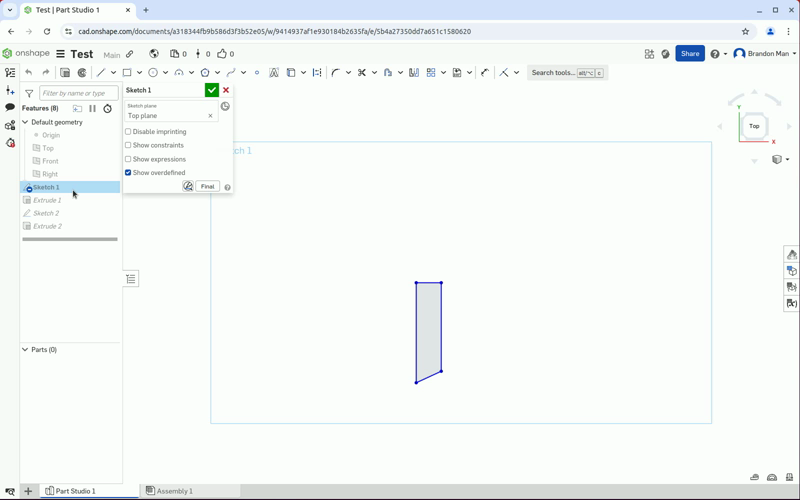
mouse_move(229, 92)
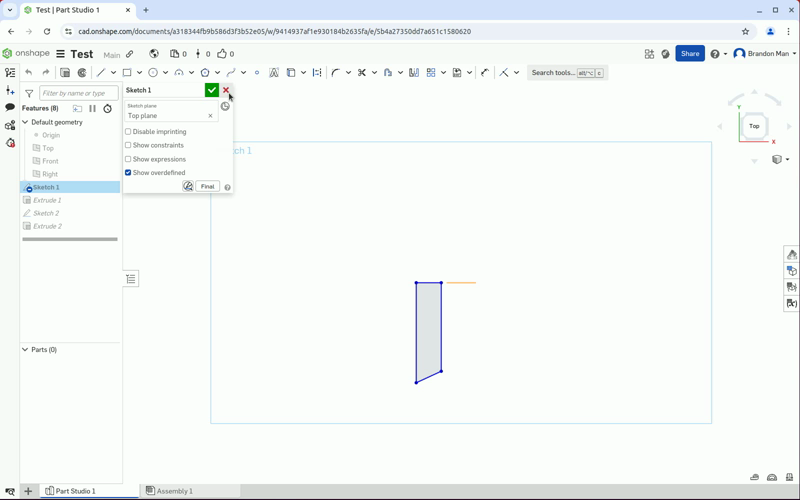
click(229, 92)
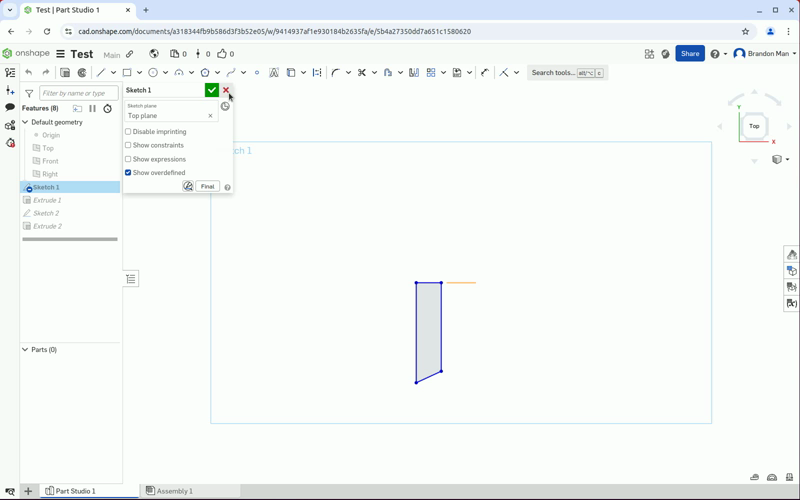
key(shift+s)
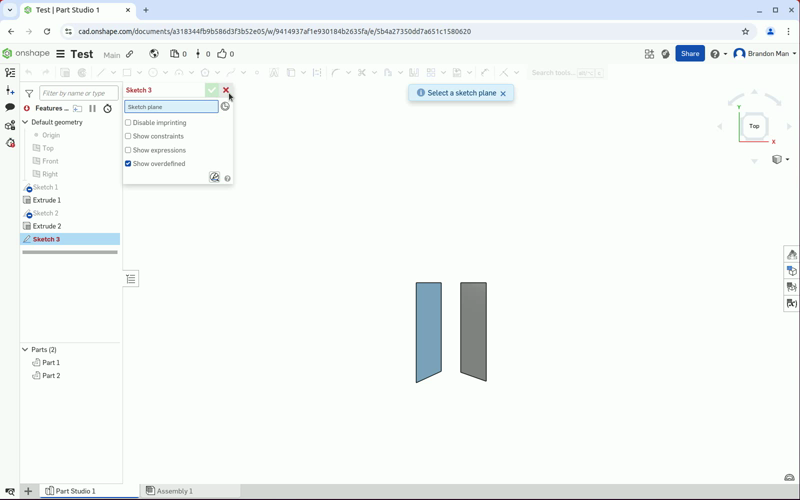
mouse_move(73, 150)
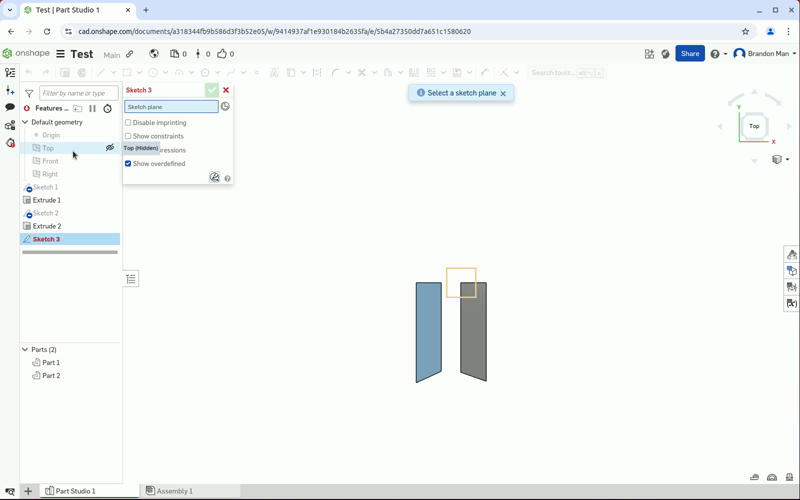
click(73, 150)
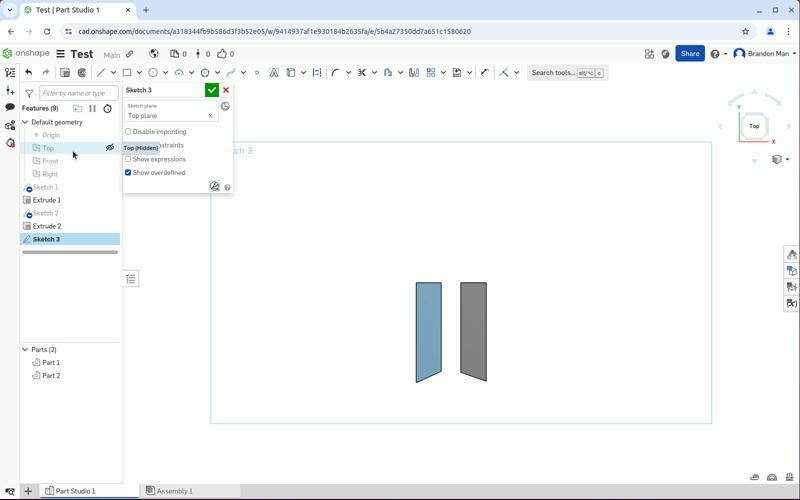
mouse_move(73, 352)
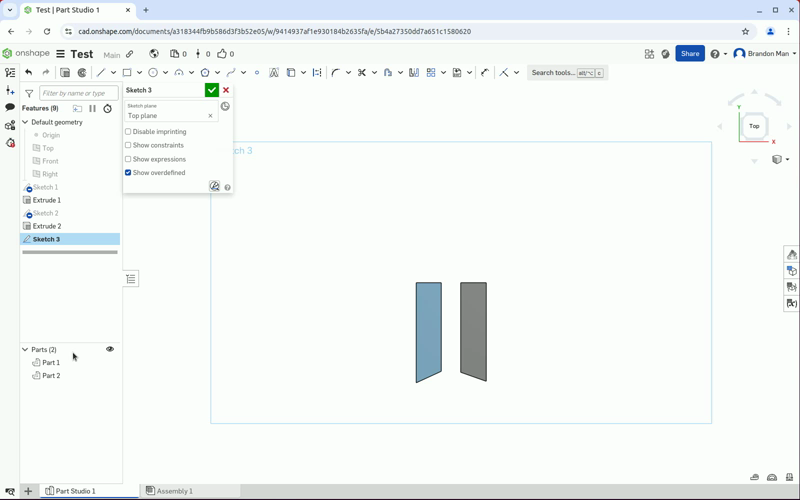
key(y)
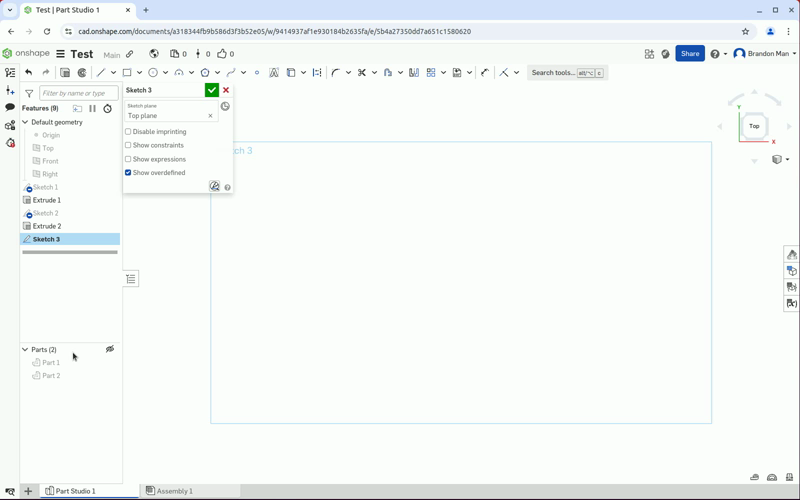
key(l)
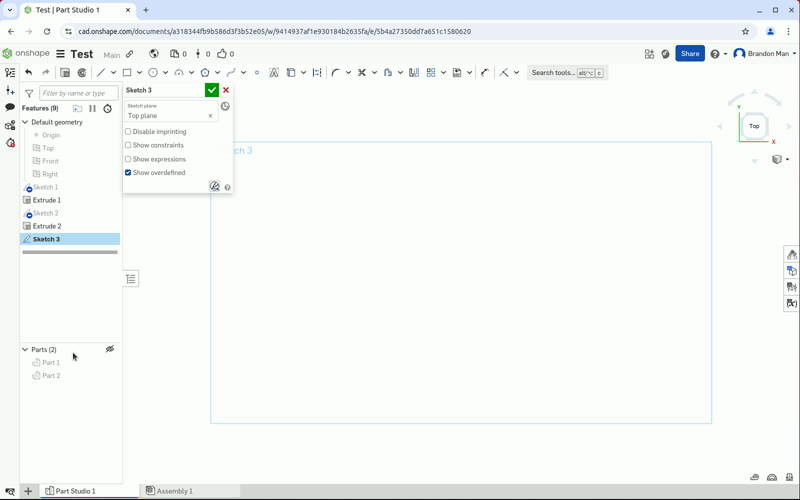
key_down(shift)
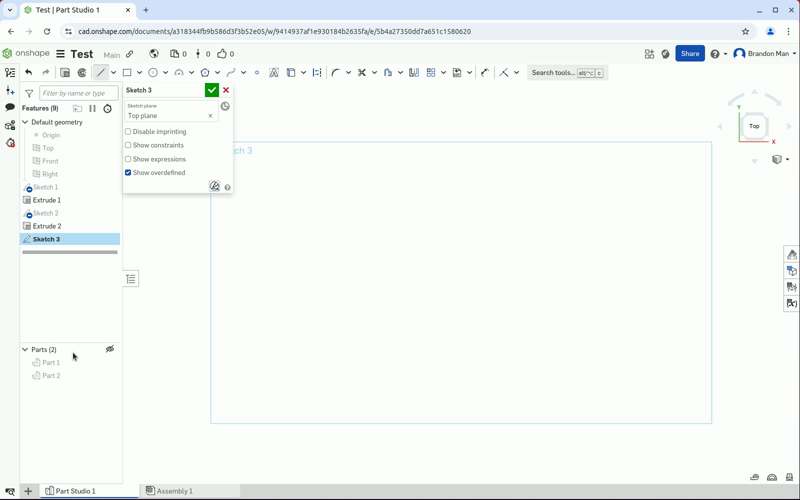
mouse_move(440, 370)
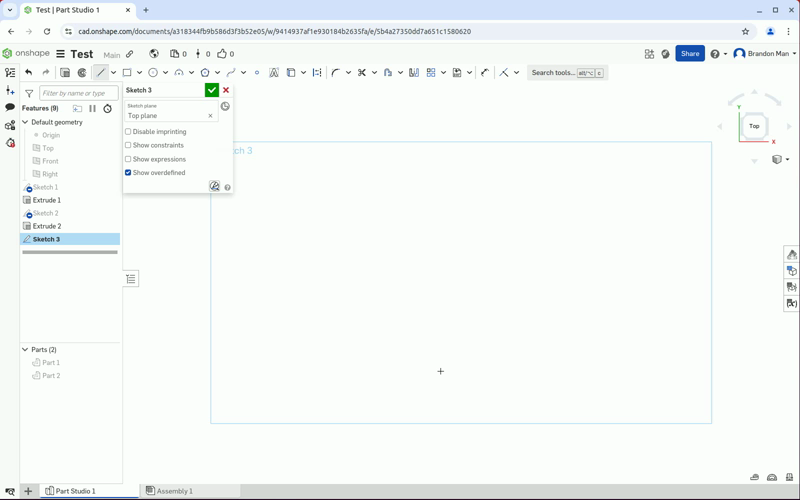
click(440, 370)
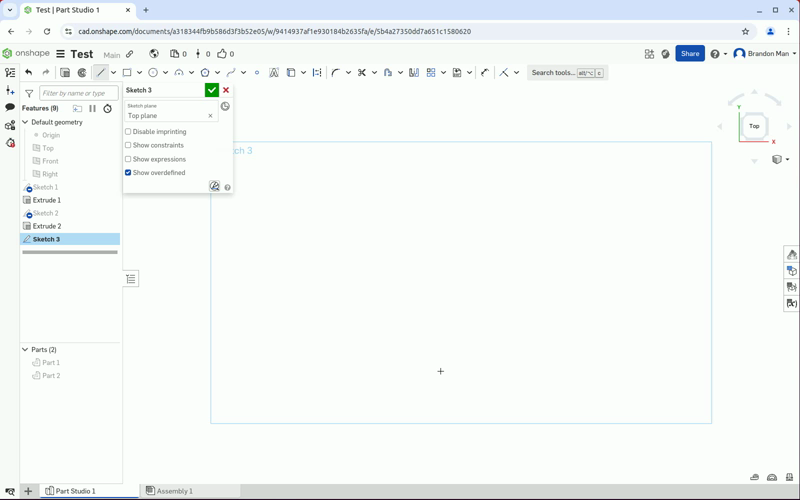
key_up(shift)
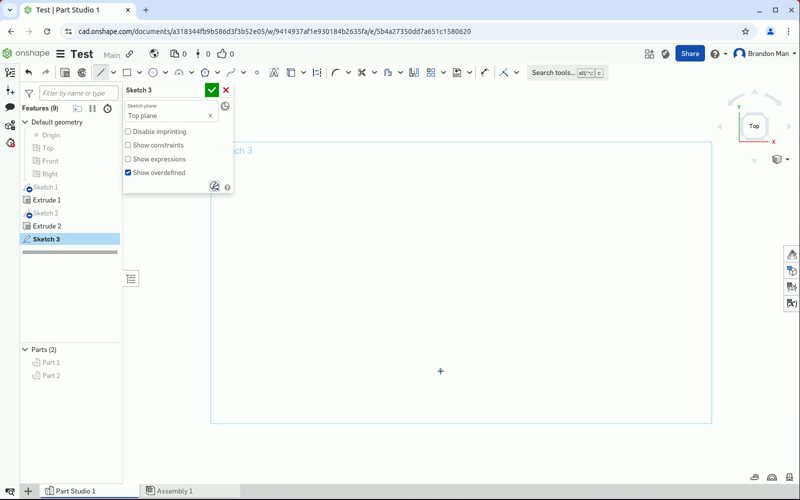
key_down(shift)
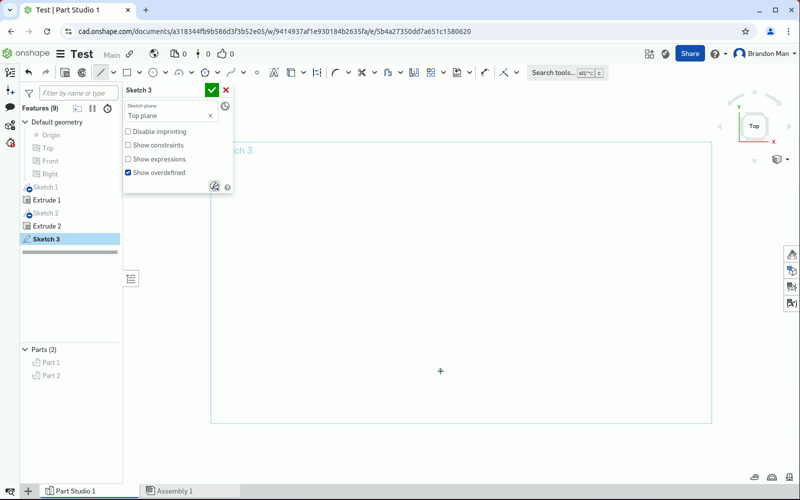
mouse_move(470, 370)
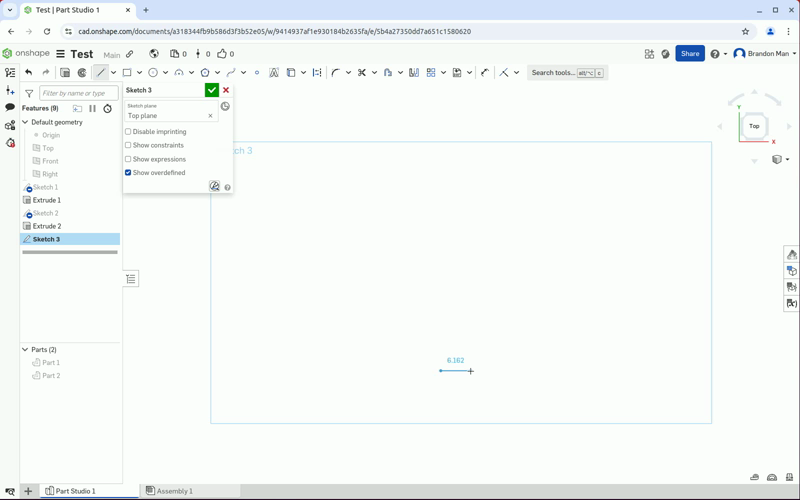
mouse_move(449, 367)
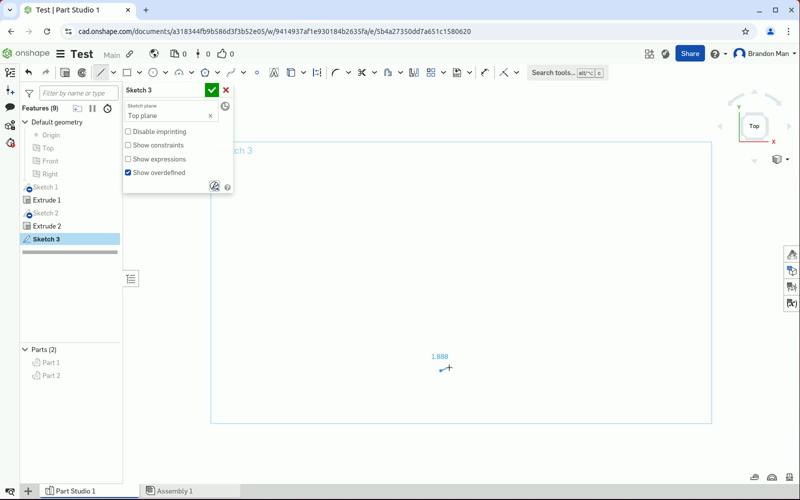
click(449, 367)
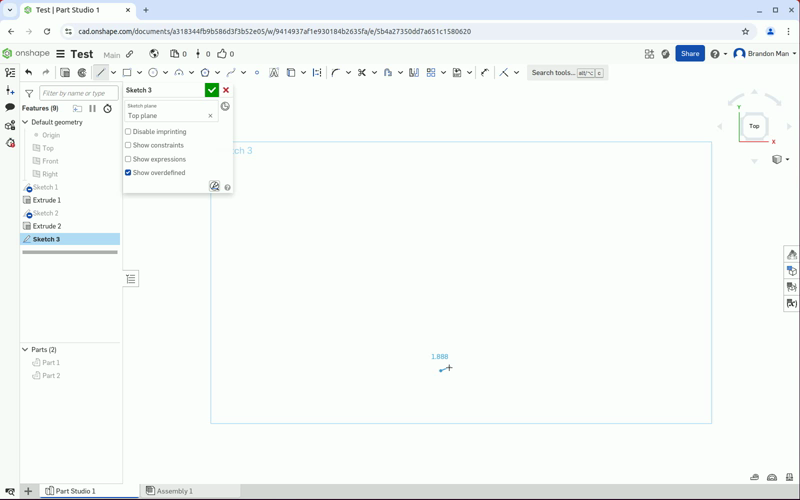
key_up(shift)
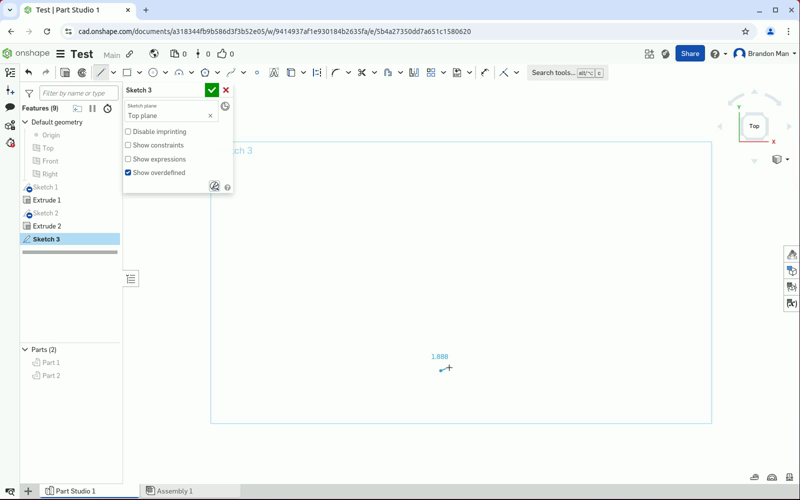
key_down(shift)
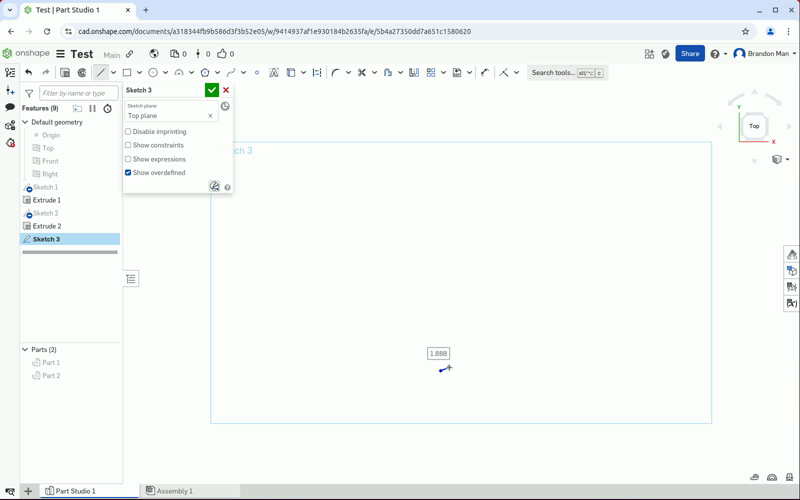
mouse_move(479, 367)
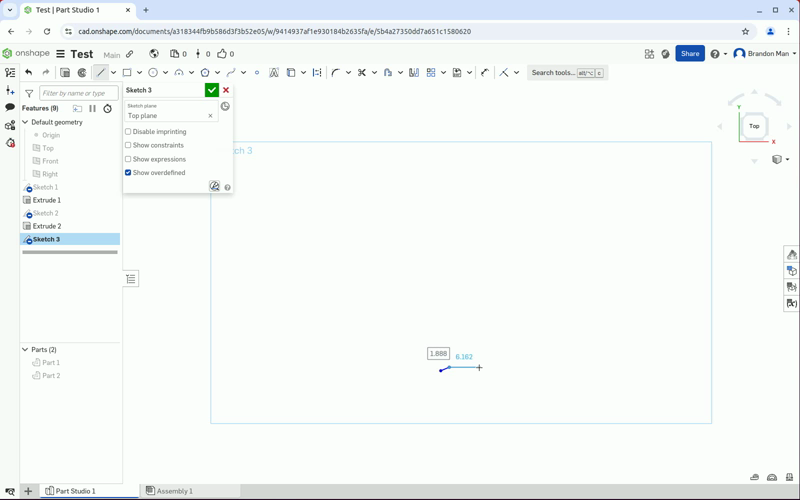
mouse_move(460, 371)
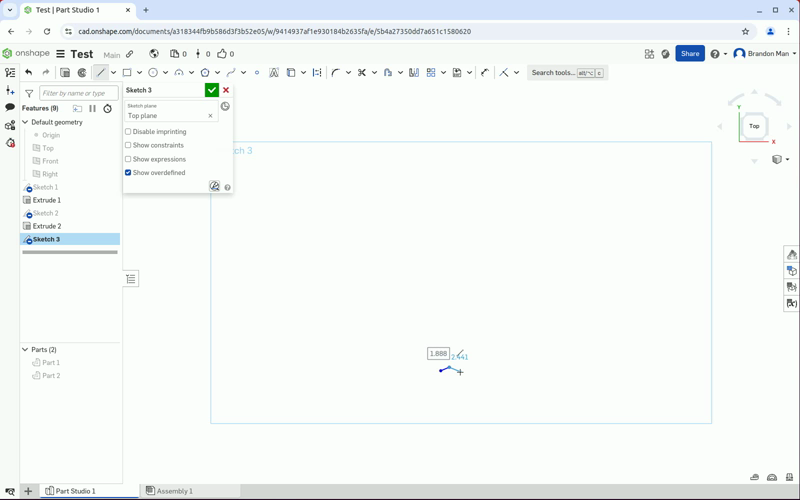
click(460, 371)
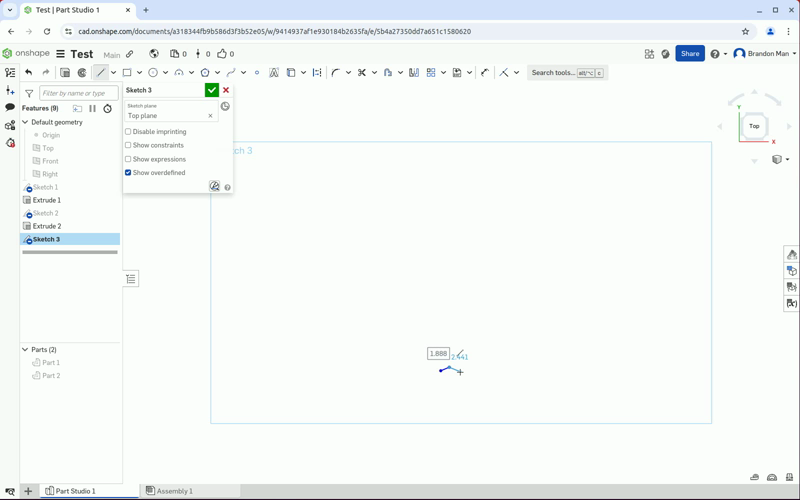
key_up(shift)
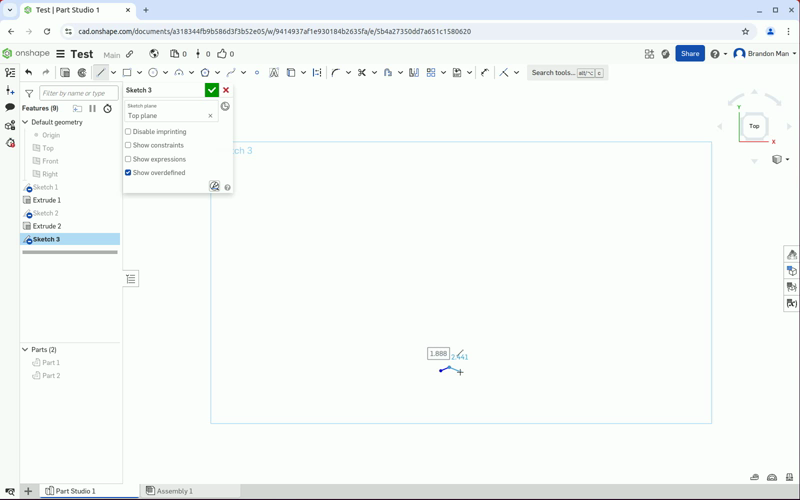
key_down(shift)
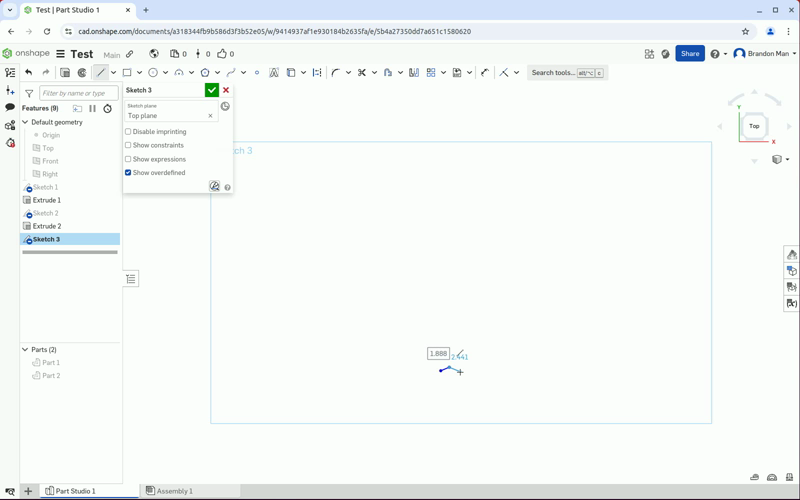
mouse_move(460, 282)
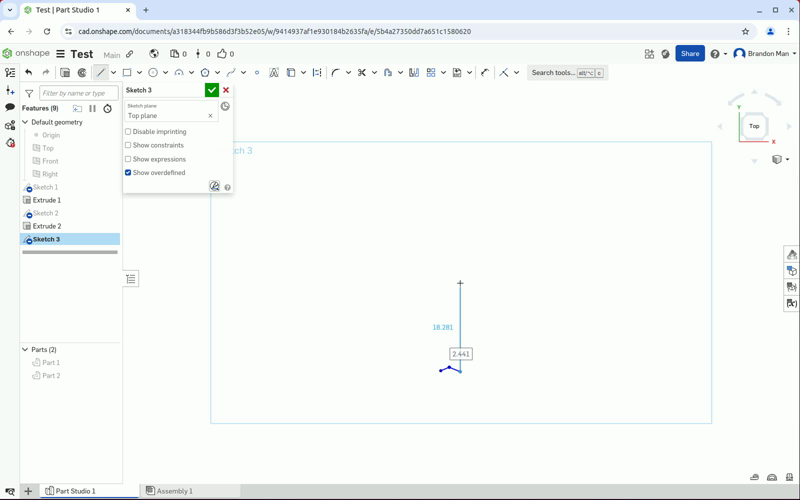
click(460, 282)
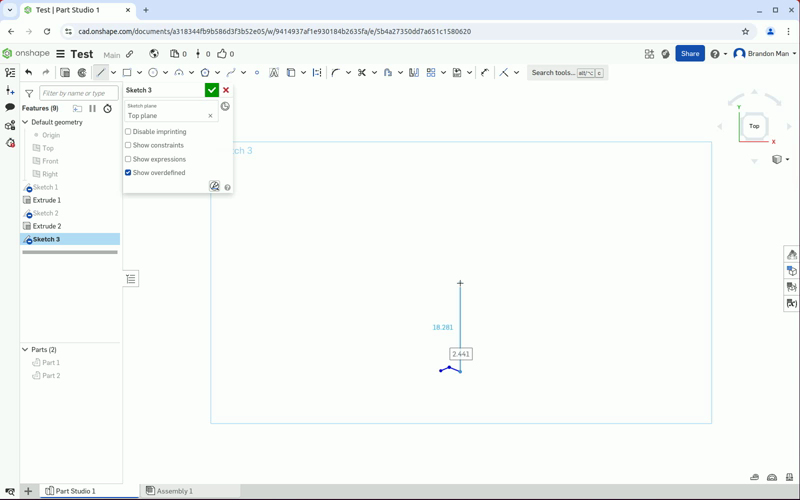
key_up(shift)
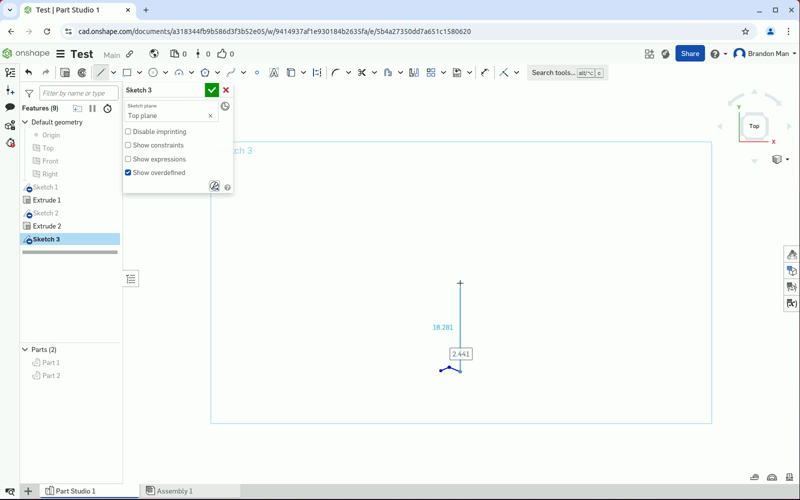
key_down(shift)
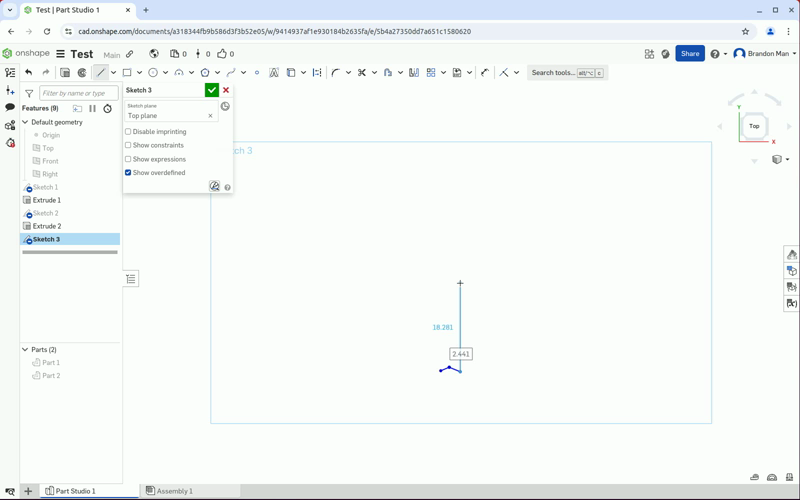
mouse_move(490, 282)
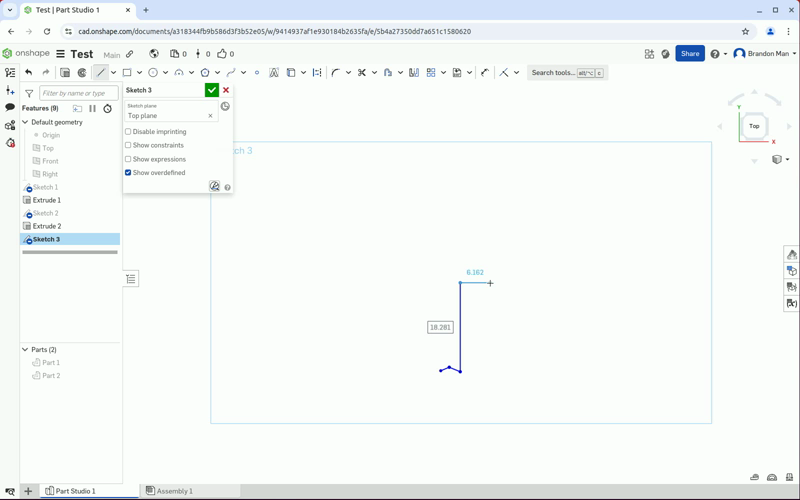
mouse_move(440, 282)
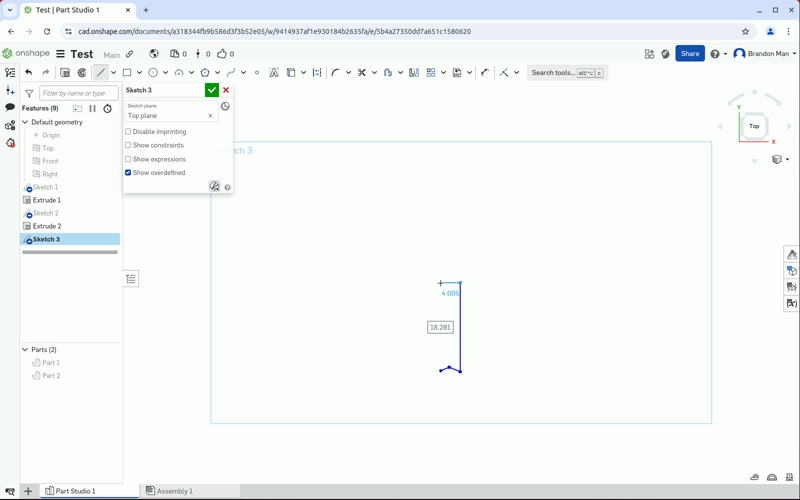
click(440, 282)
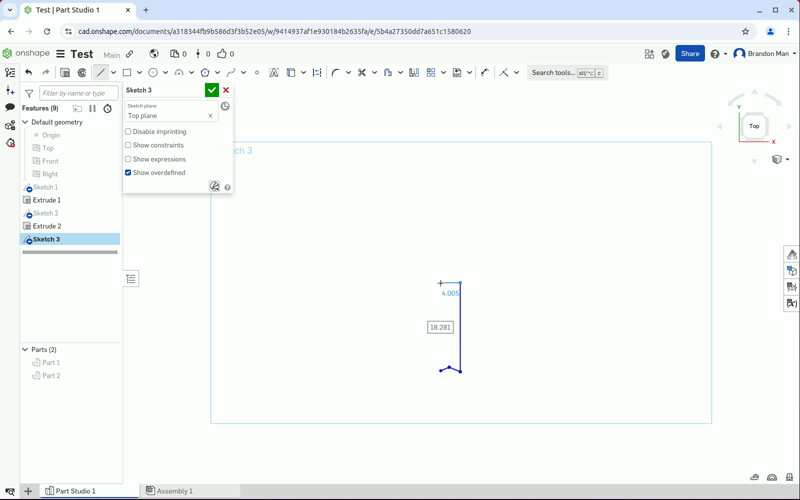
key_up(shift)
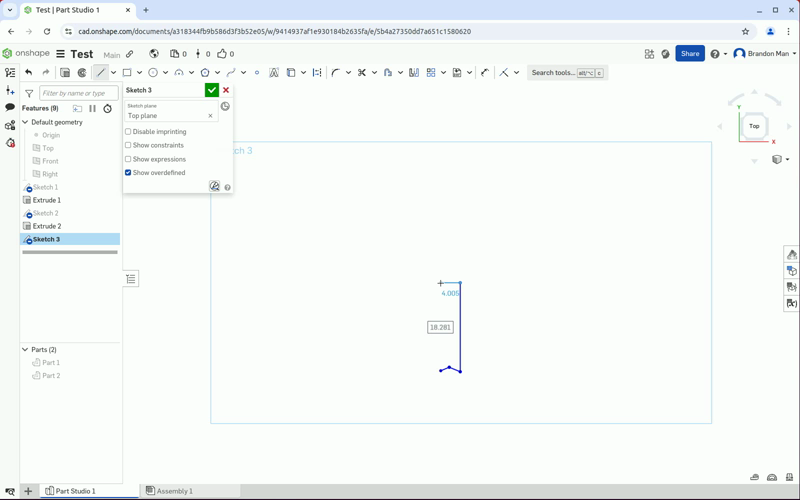
key_down(shift)
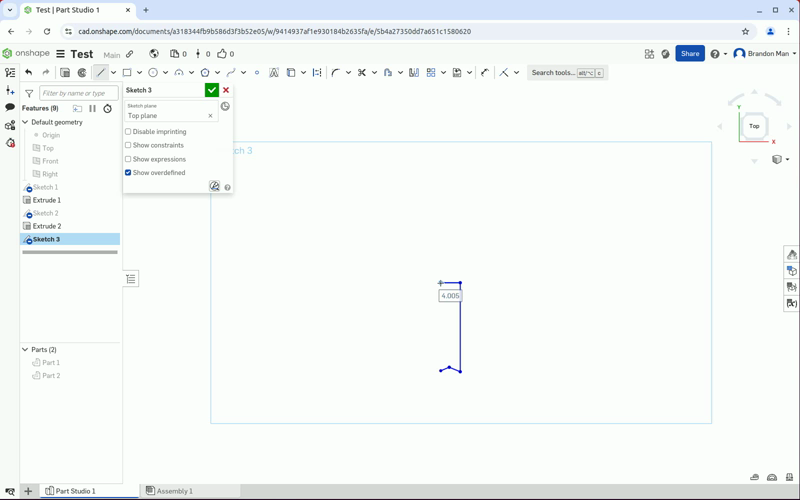
mouse_move(440, 370)
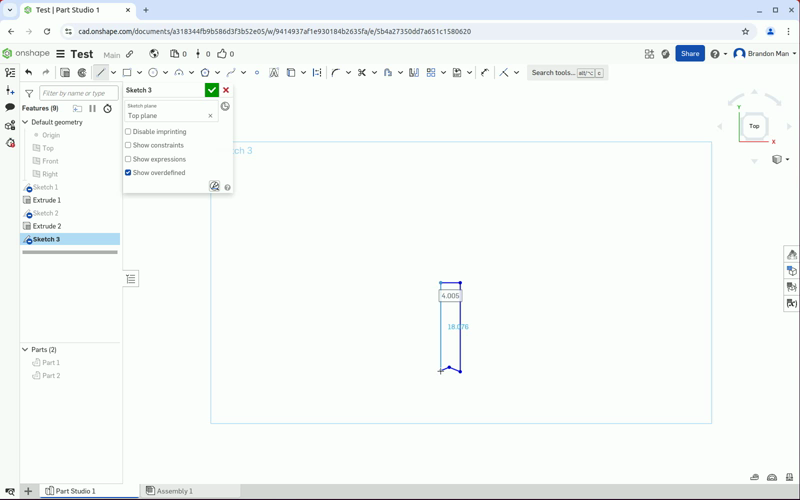
key_up(shift)
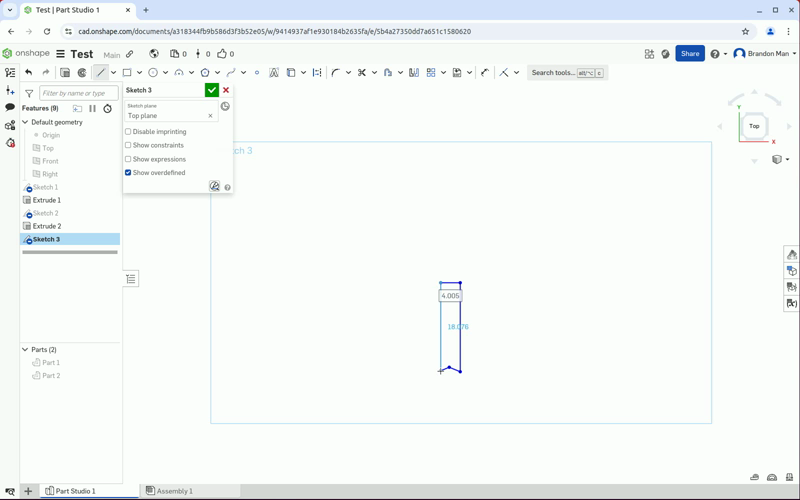
click(440, 370)
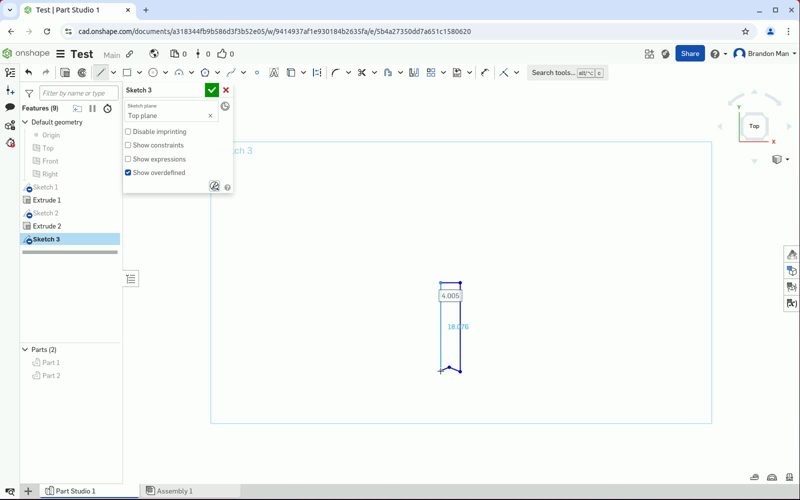
key(esc)
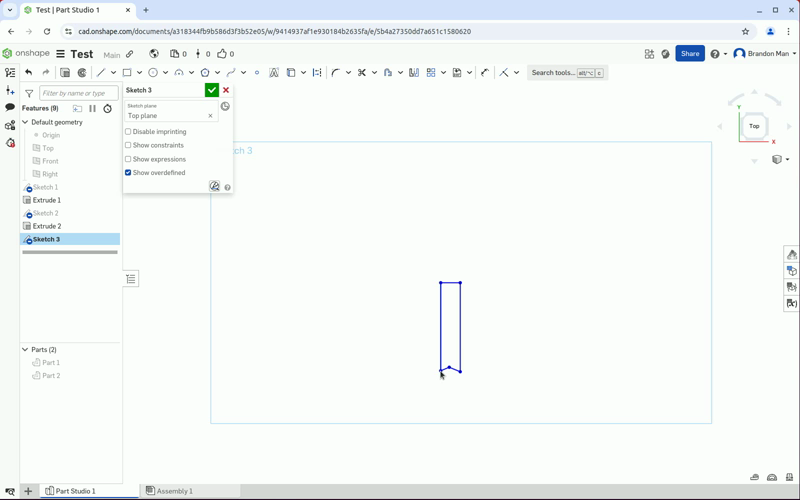
mouse_move(442, 363)
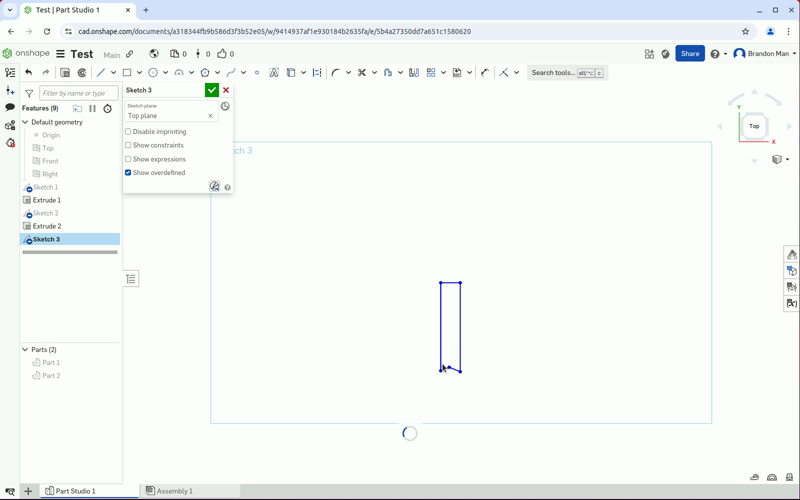
scroll(6)
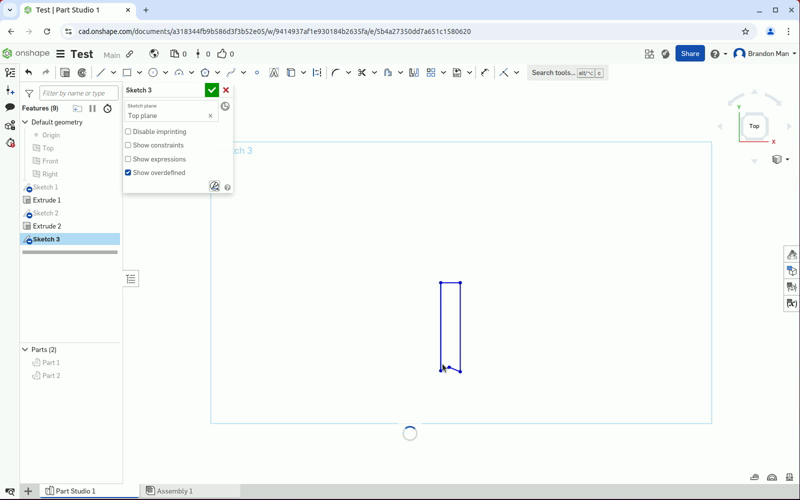
scroll(6)
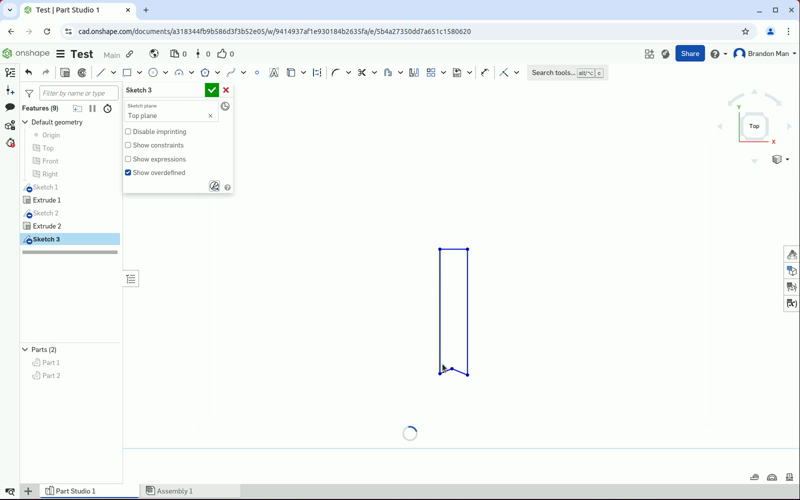
scroll(6)
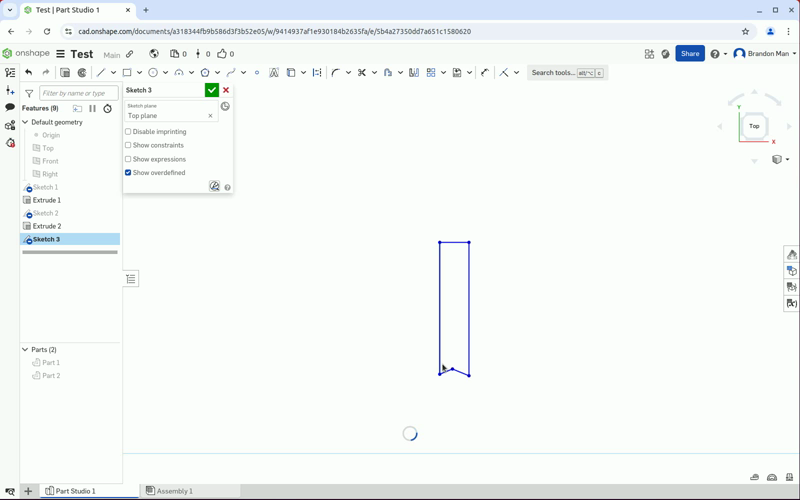
scroll(6)
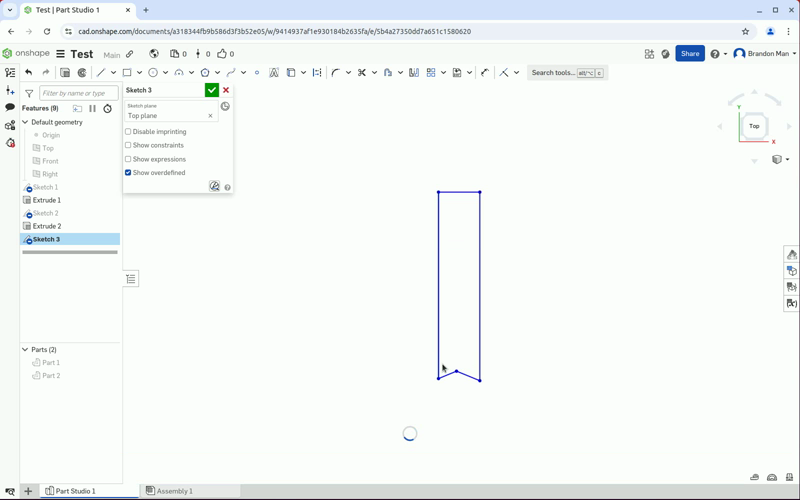
scroll(6)
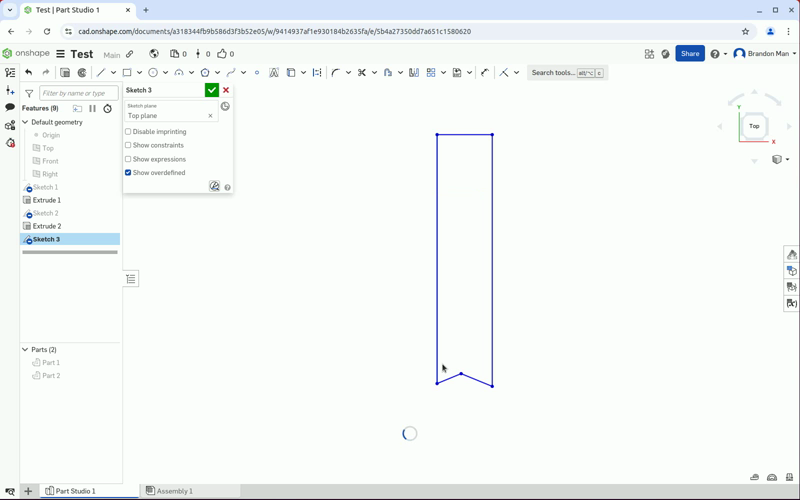
scroll(6)
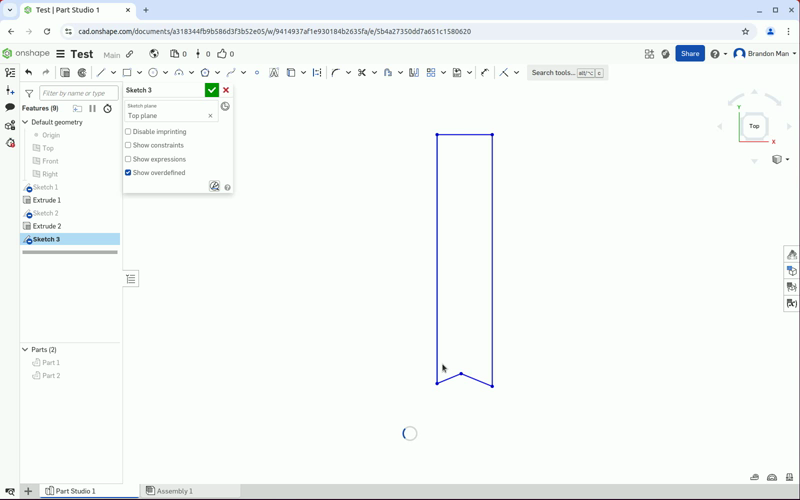
scroll(6)
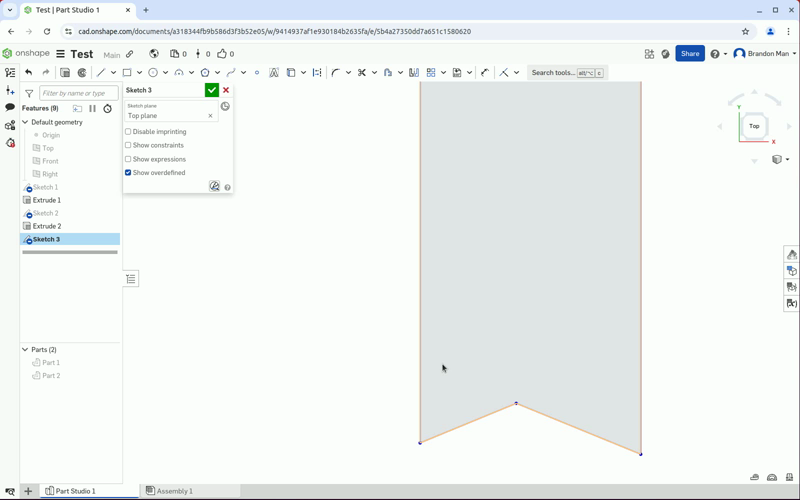
click(442, 363)
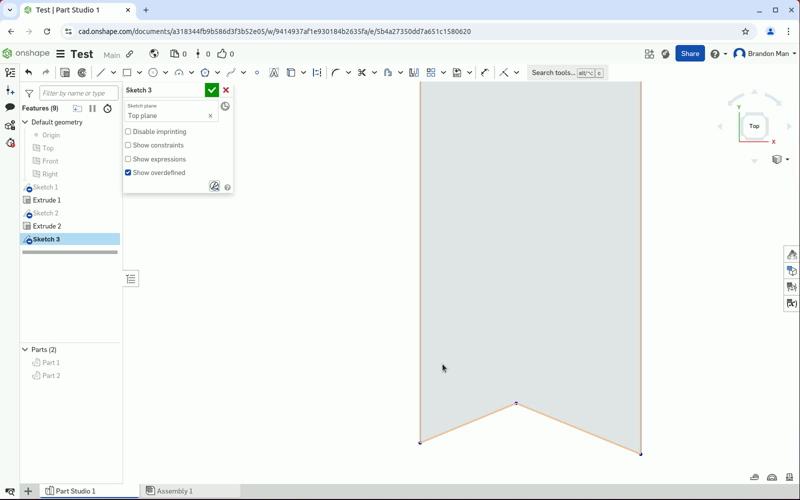
scroll(-6)
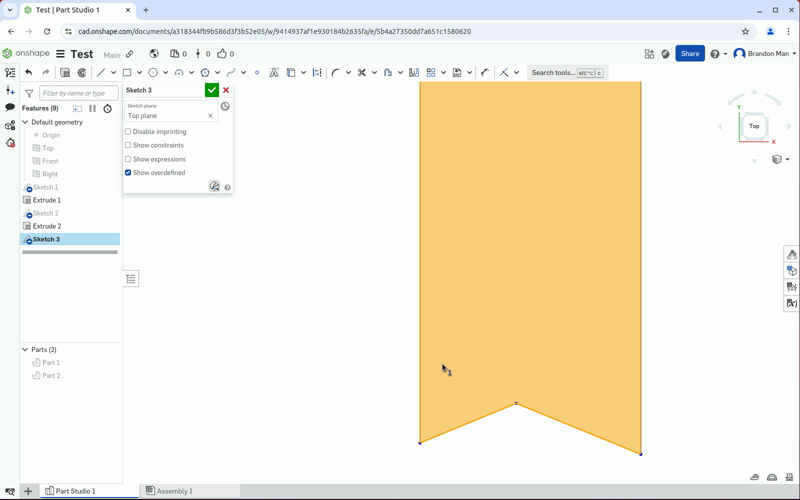
scroll(-6)
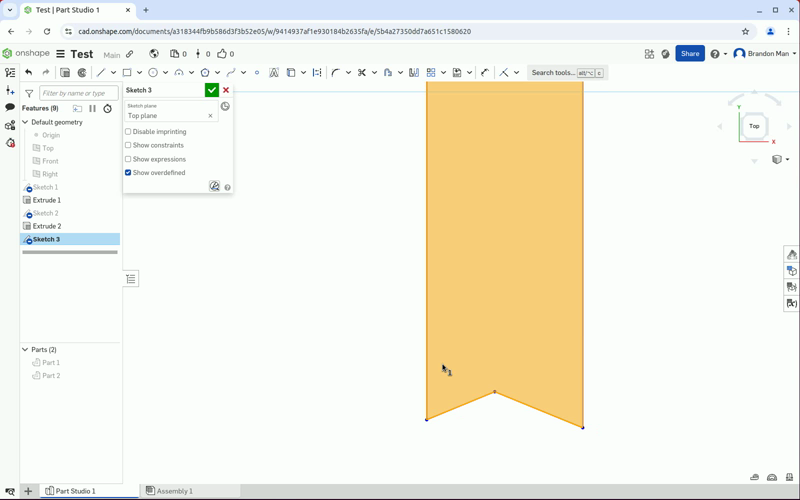
scroll(-6)
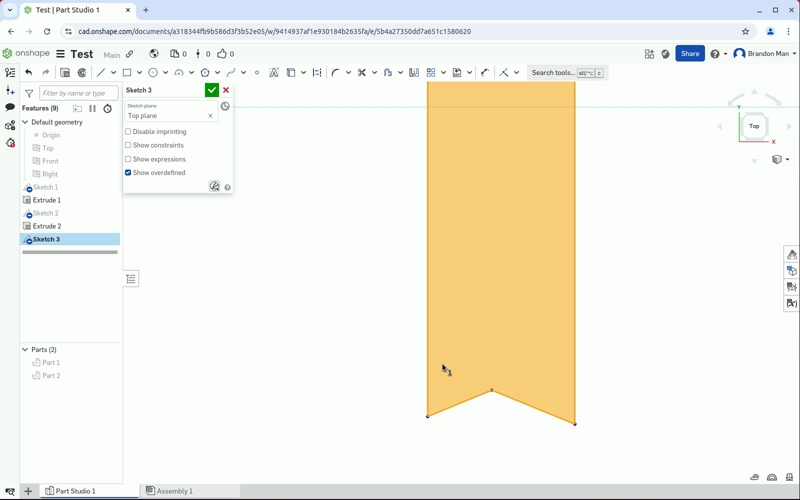
scroll(-6)
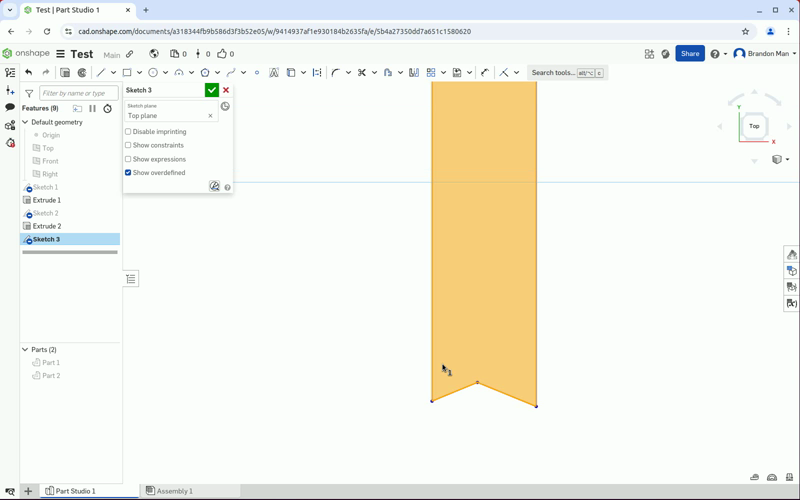
scroll(-6)
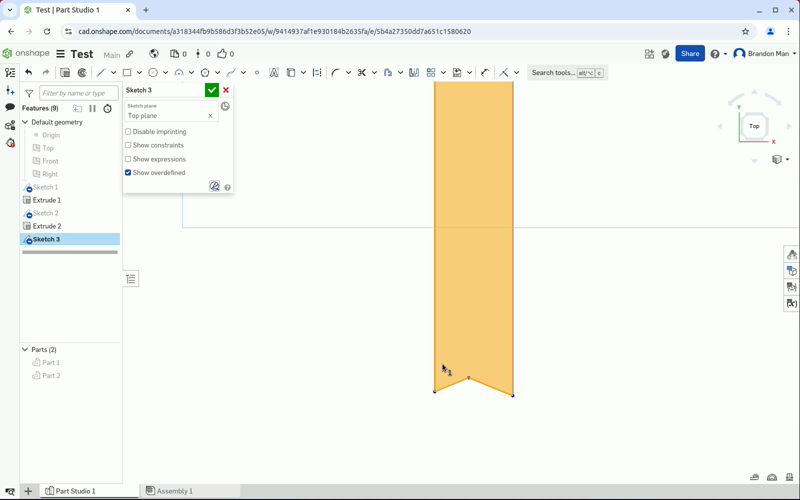
scroll(-6)
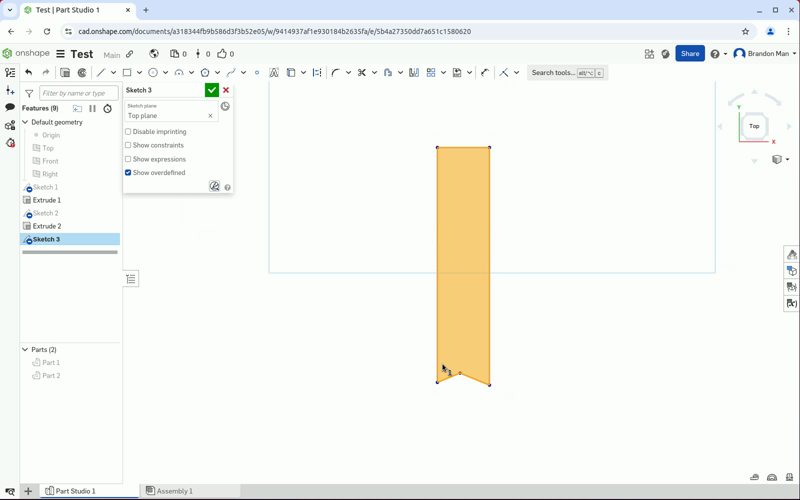
scroll(-6)
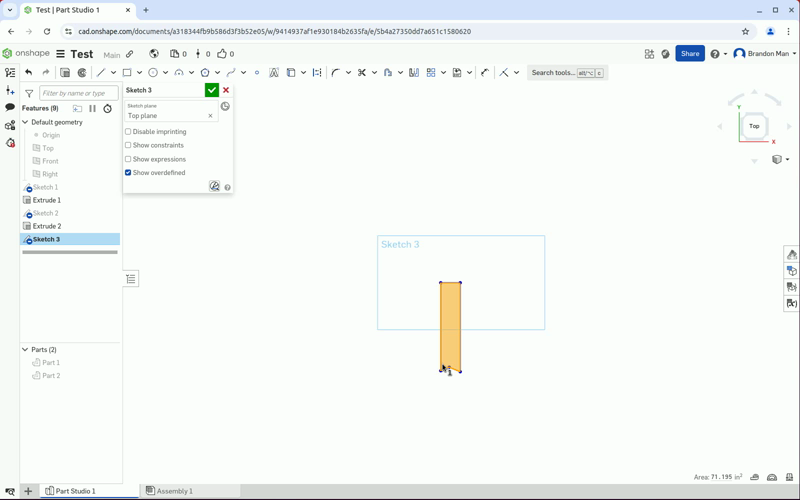
mouse_move(73, 352)
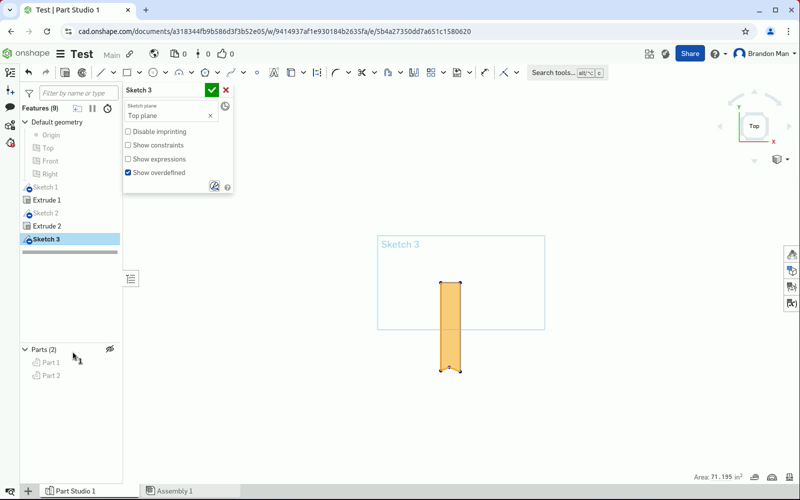
key(shift+y)
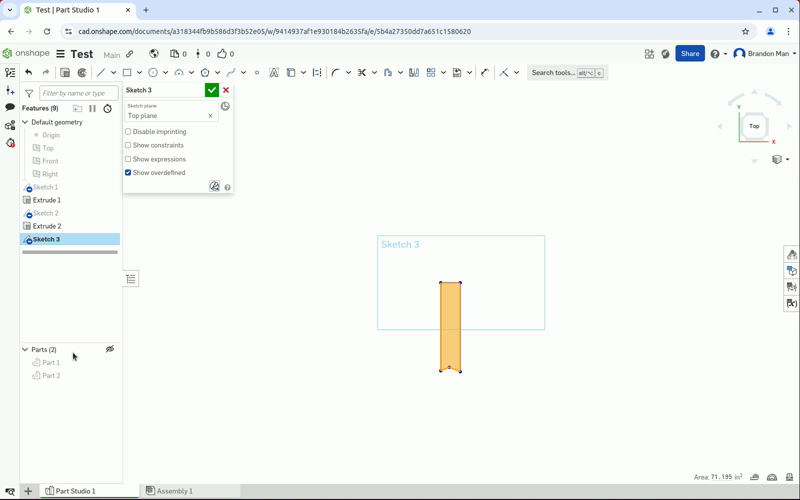
key(shift+e)
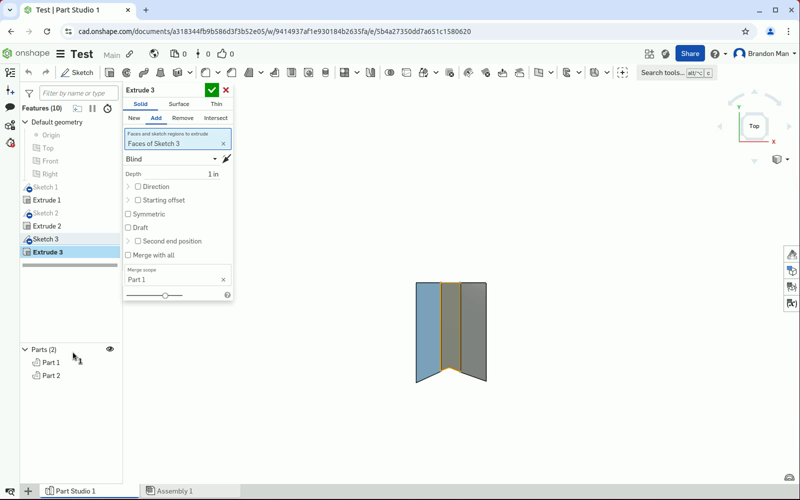
mouse_move(143, 106)
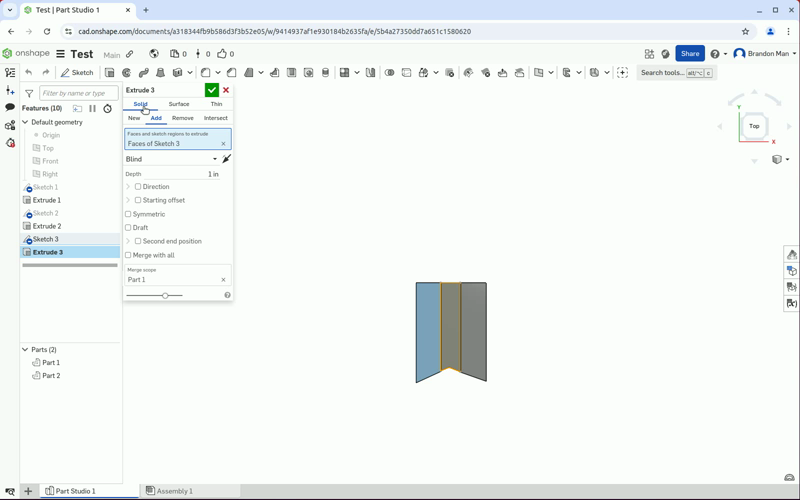
click(143, 106)
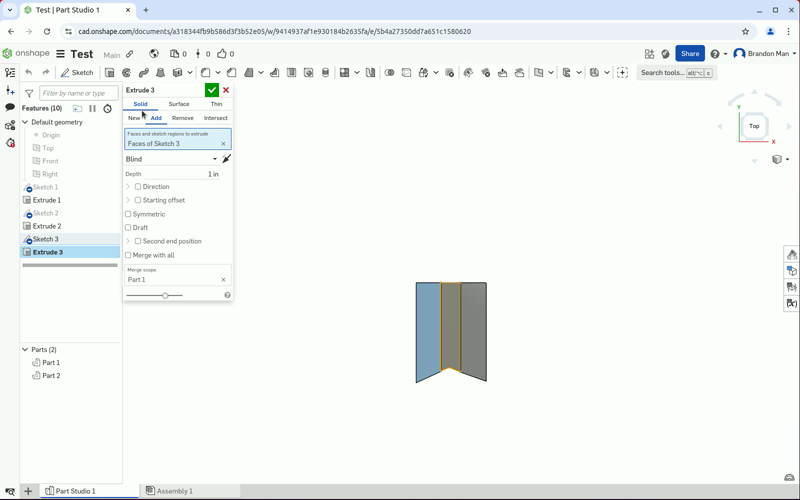
mouse_move(137, 120)
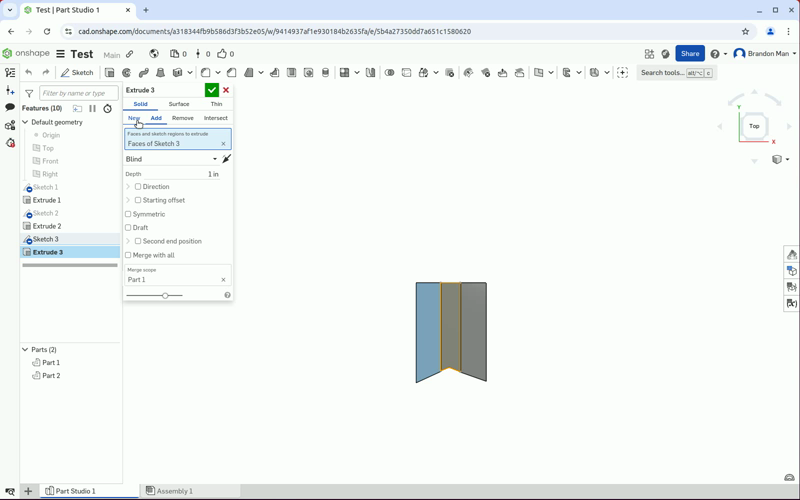
click(137, 120)
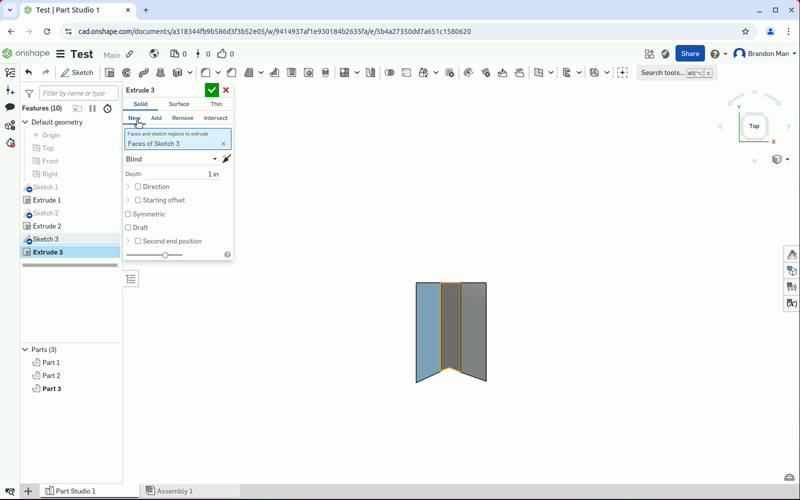
key(tab, 4)
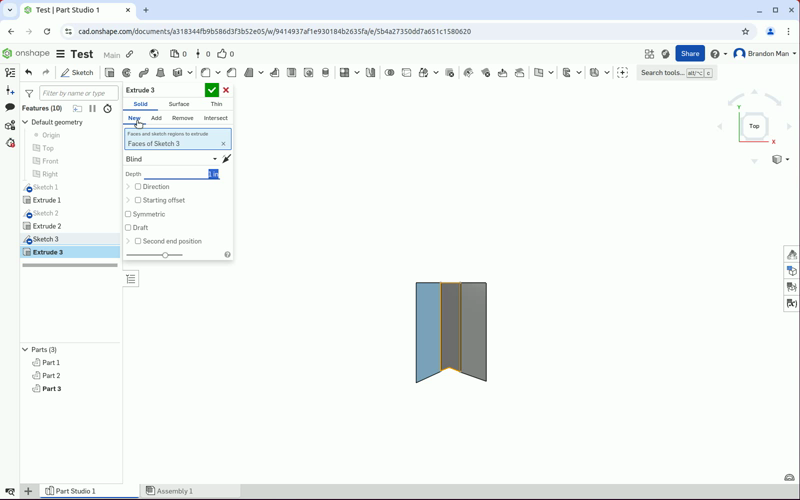
text(3.37)
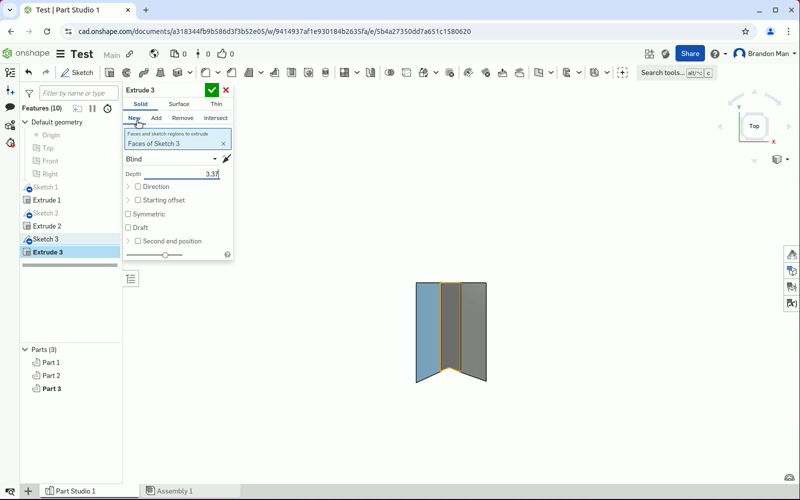
key(enter)
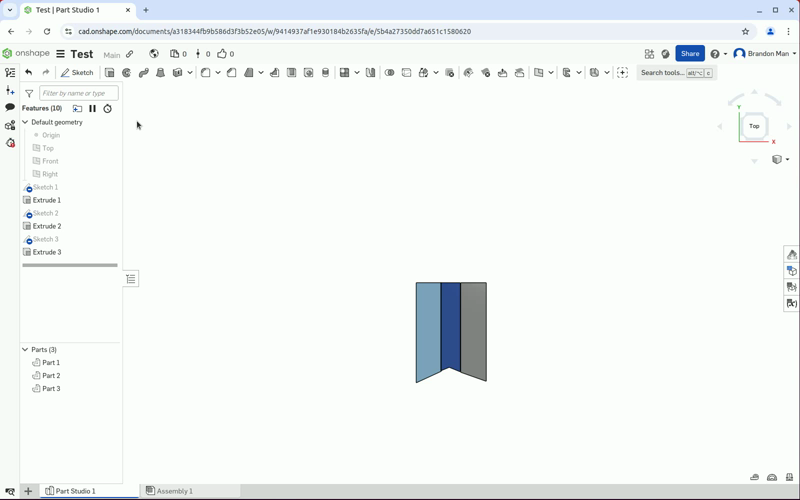
key(shift+h)
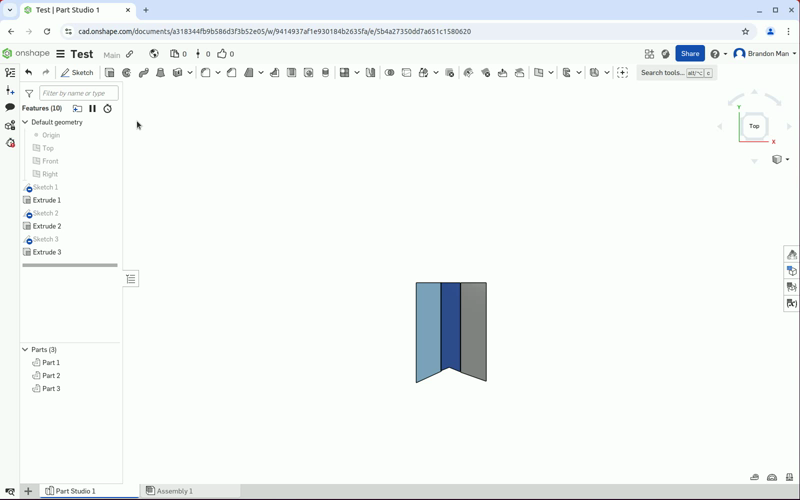
key(shift+h)
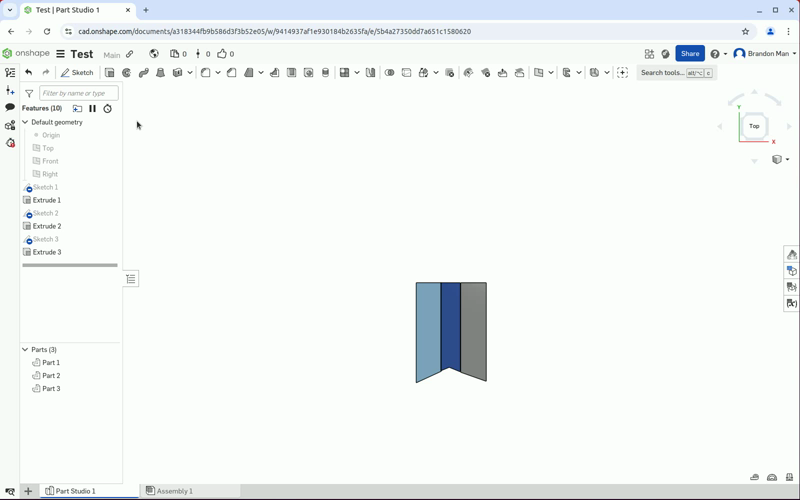
mouse_move(73, 189)
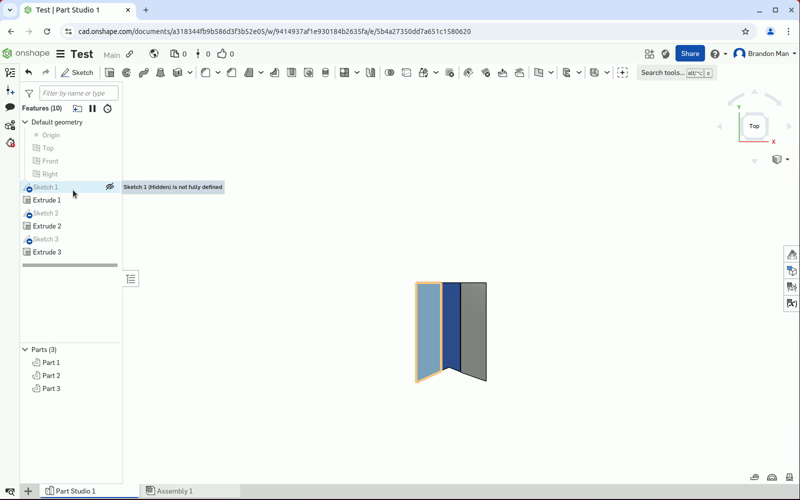
click(73, 189)
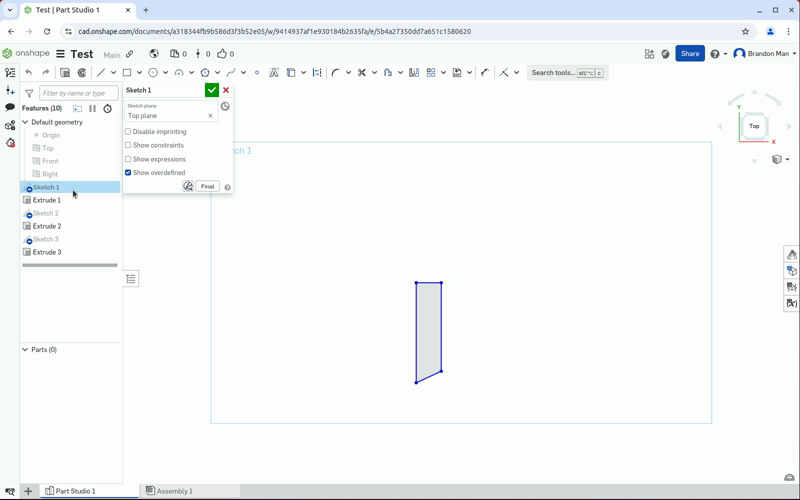
mouse_move(229, 92)
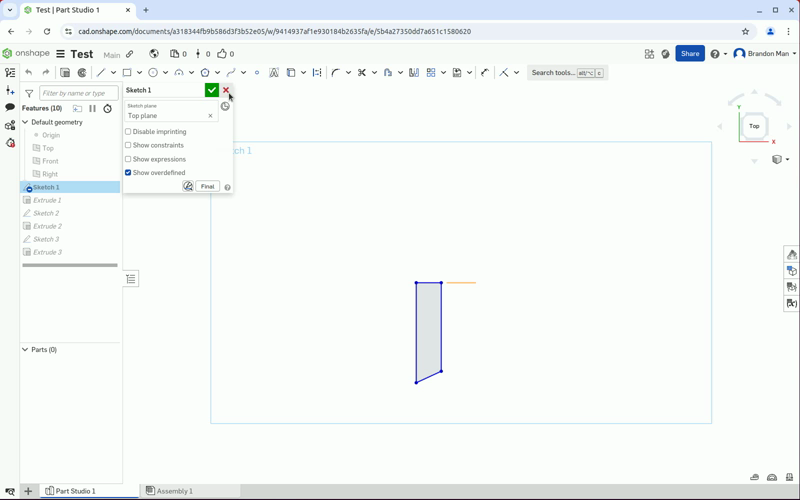
click(229, 92)
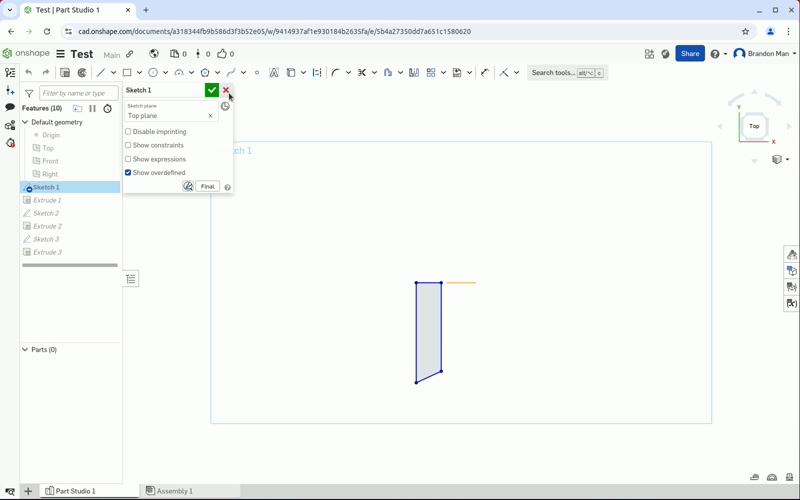
key(shift+s)
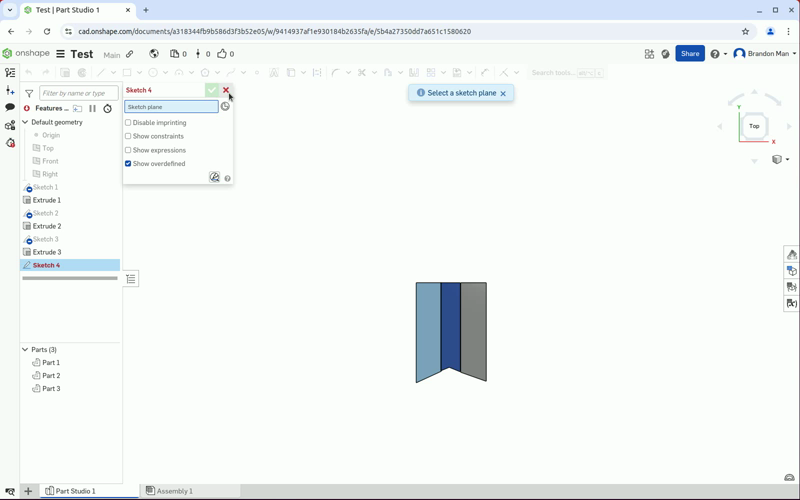
mouse_move(73, 150)
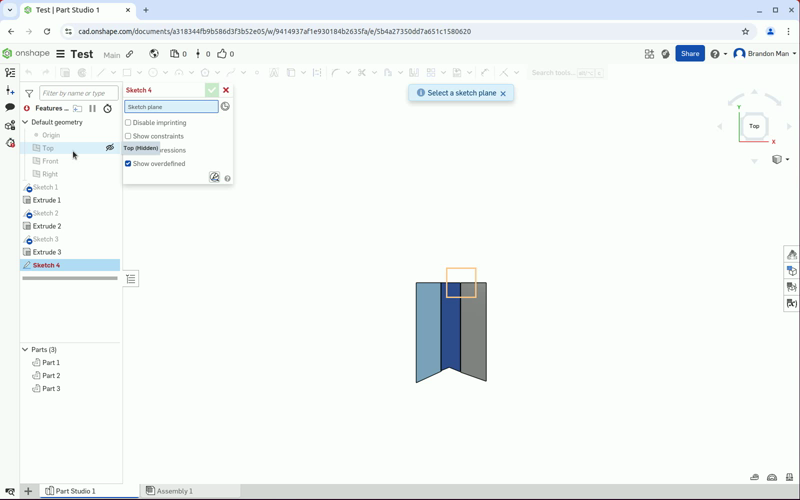
click(73, 150)
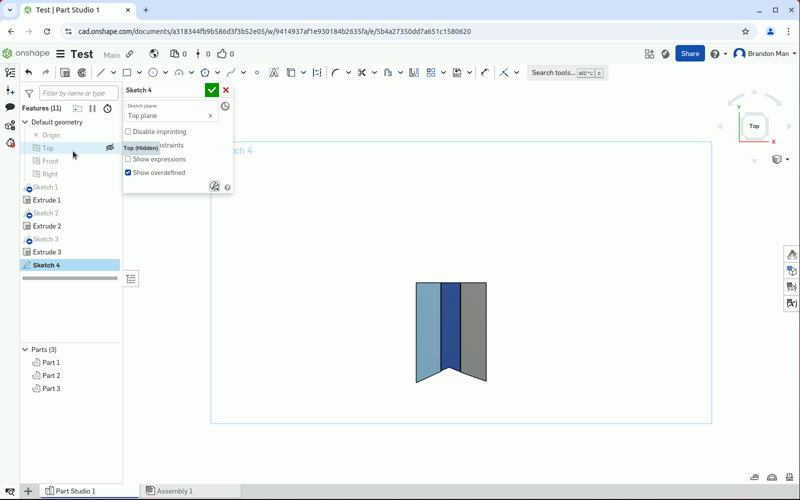
mouse_move(73, 352)
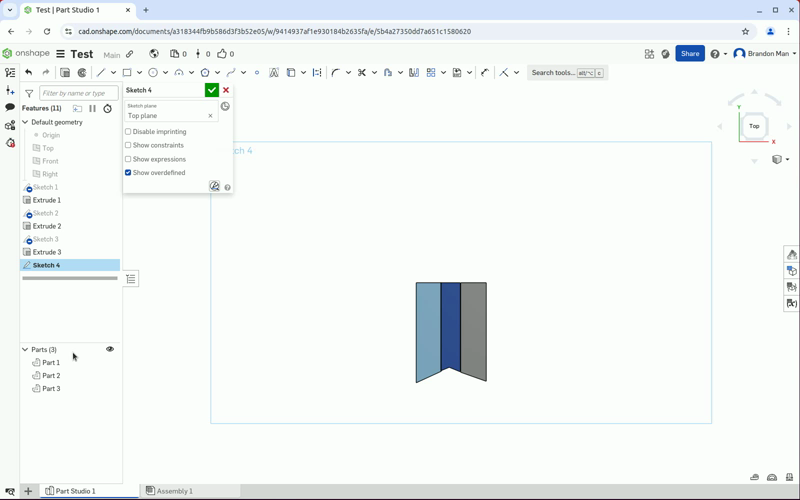
key(y)
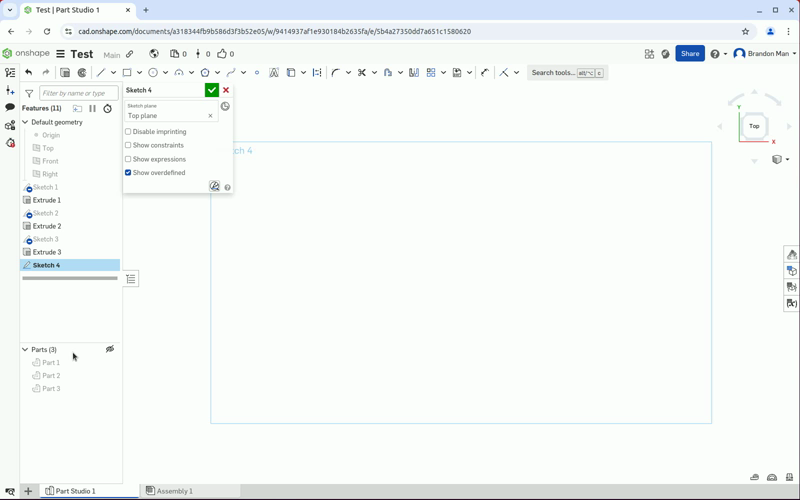
key(a)
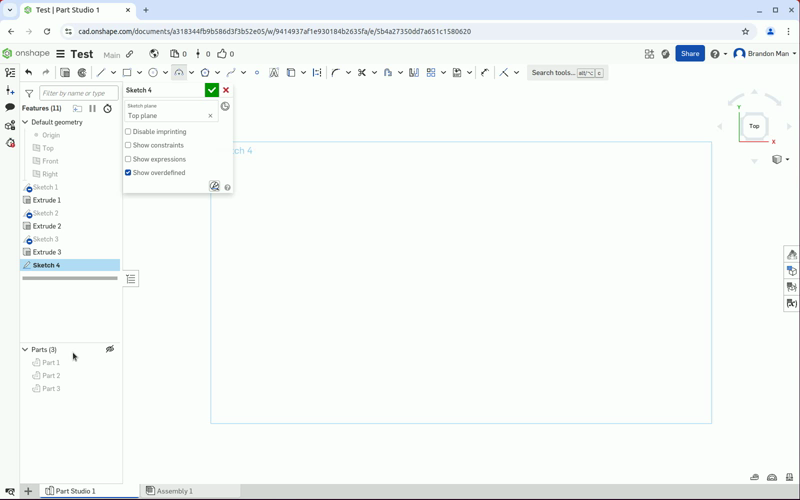
key_down(shift)
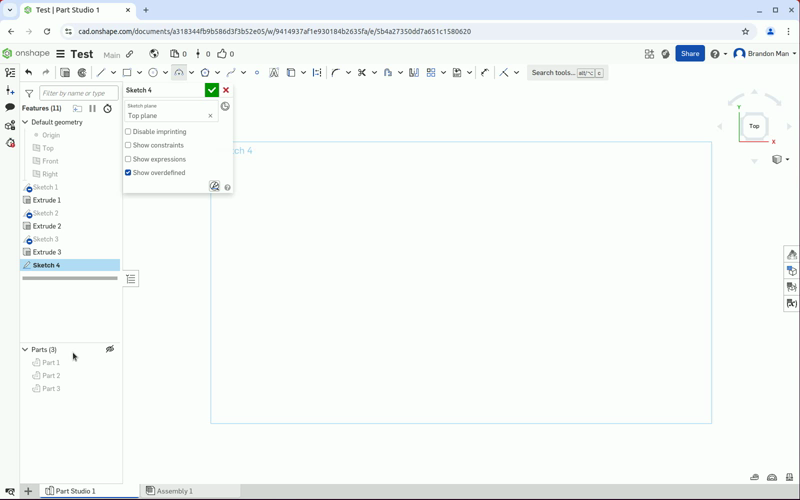
mouse_move(409, 382)
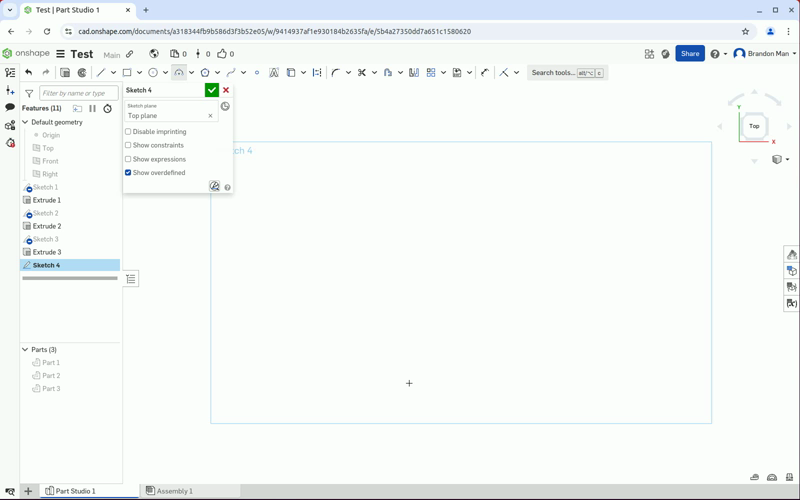
click(409, 382)
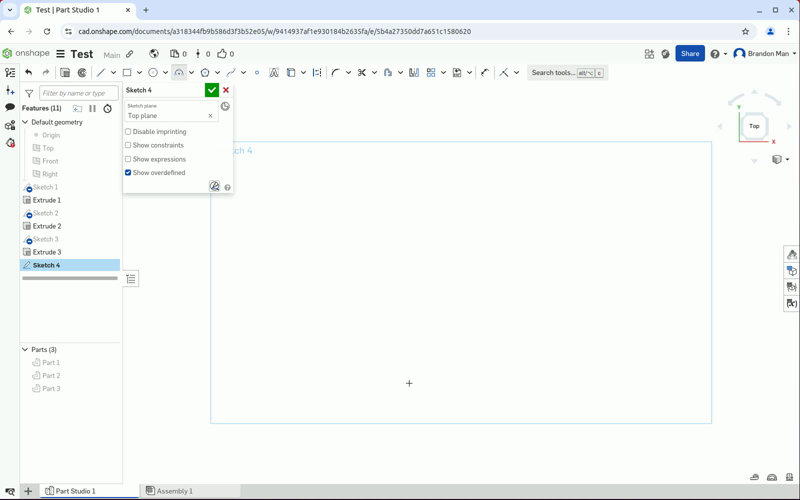
key_up(shift)
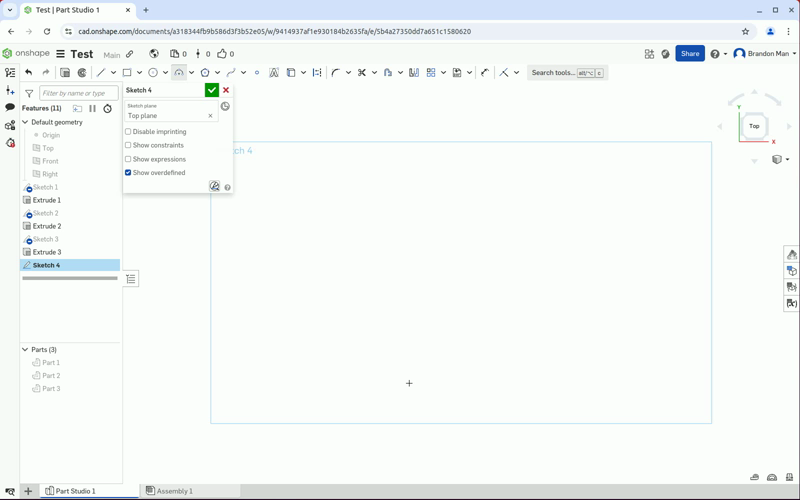
key_down(shift)
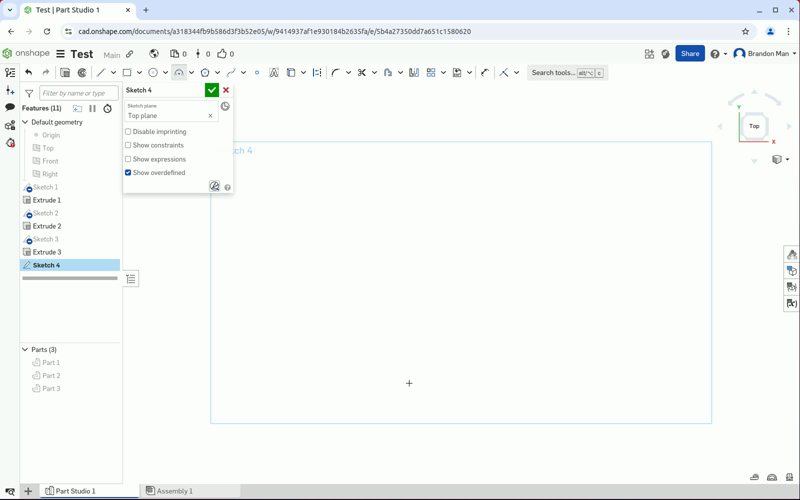
mouse_move(429, 393)
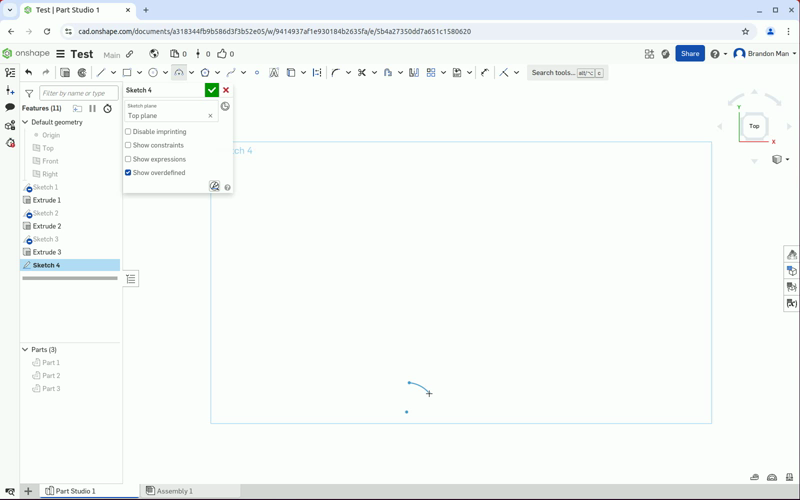
click(429, 393)
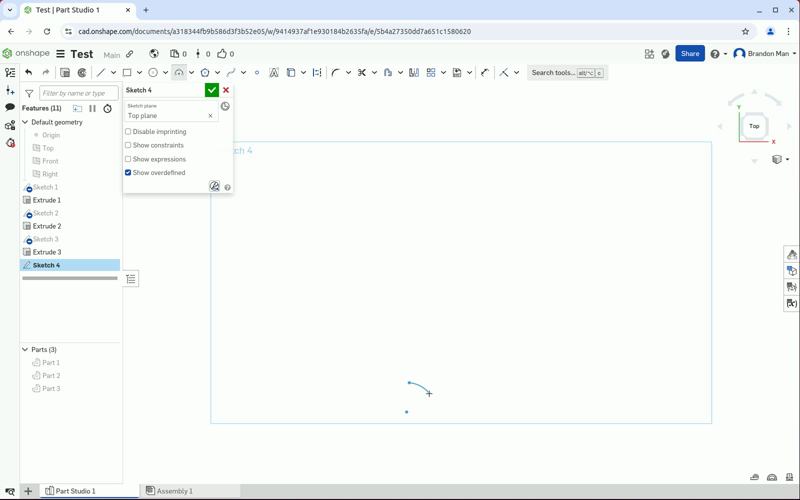
mouse_move(416, 393)
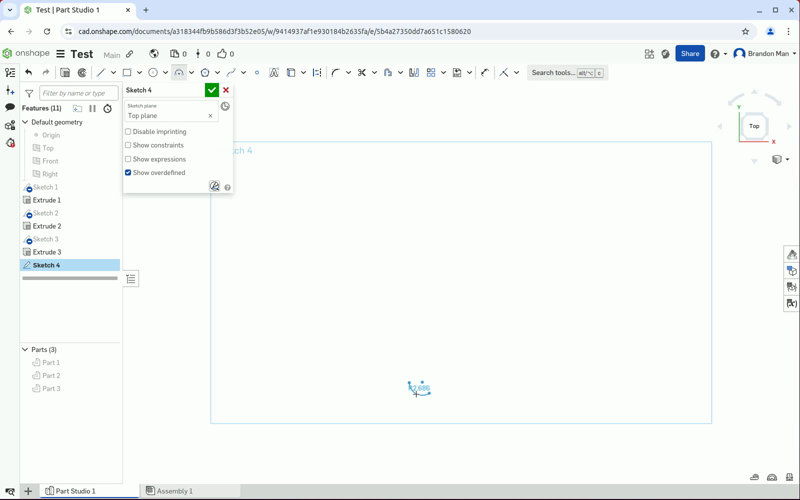
click(416, 393)
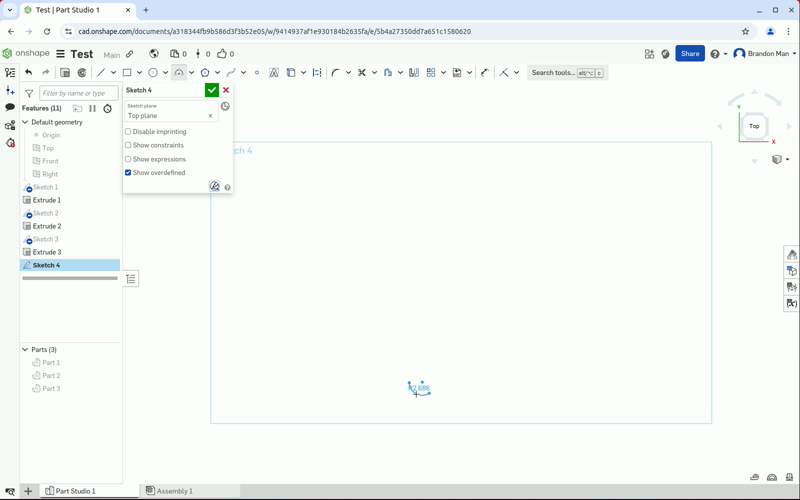
key_up(shift)
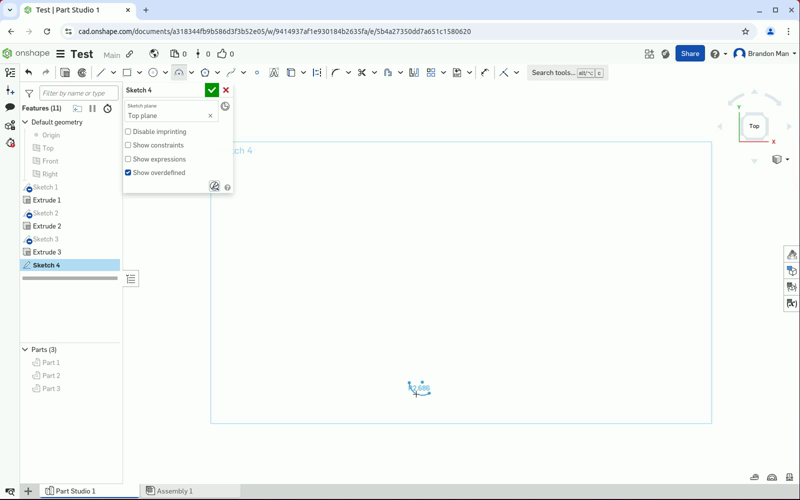
key(esc)
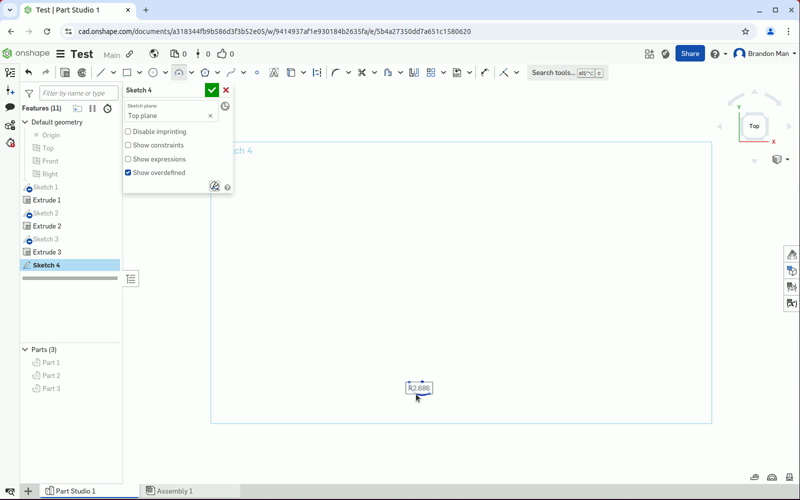
key(l)
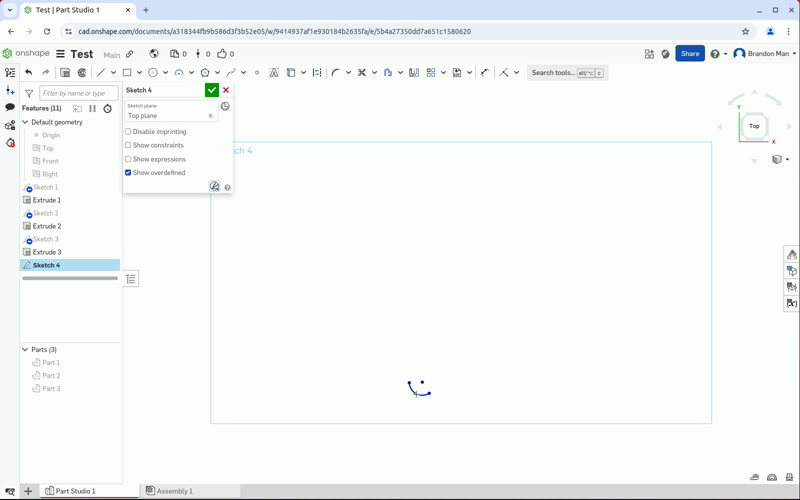
mouse_move(429, 393)
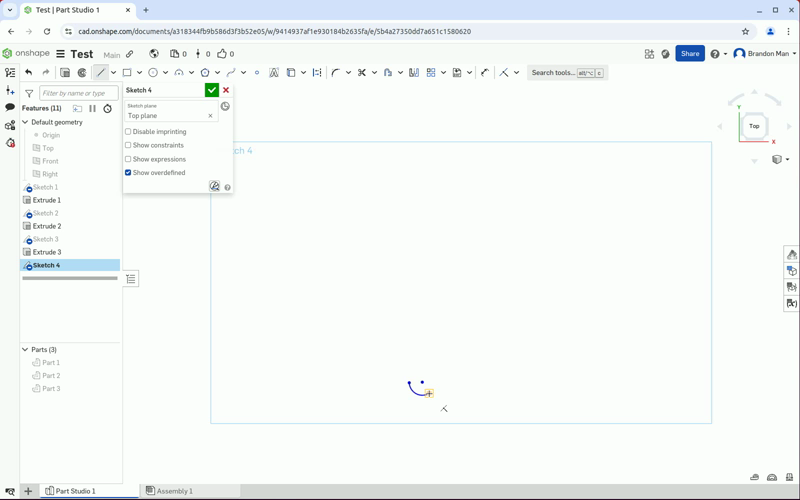
click(429, 393)
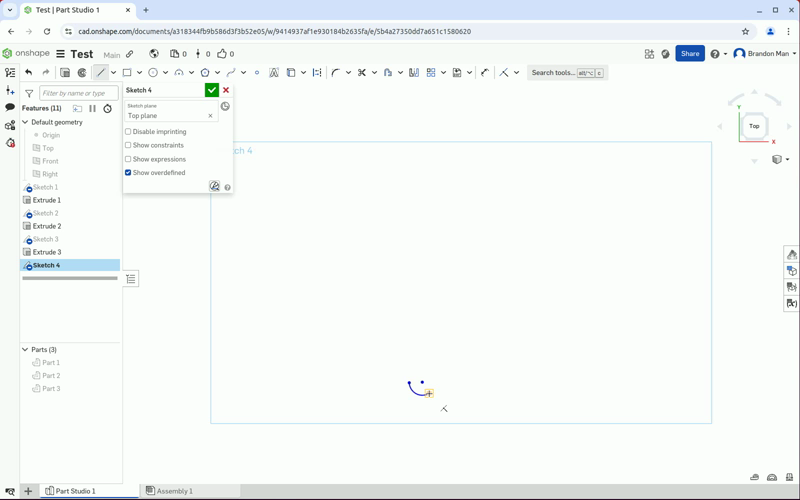
key_down(shift)
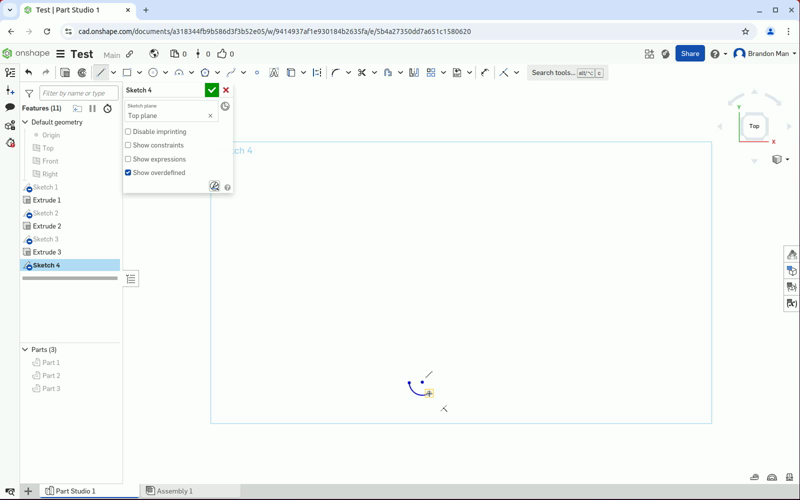
mouse_move(459, 393)
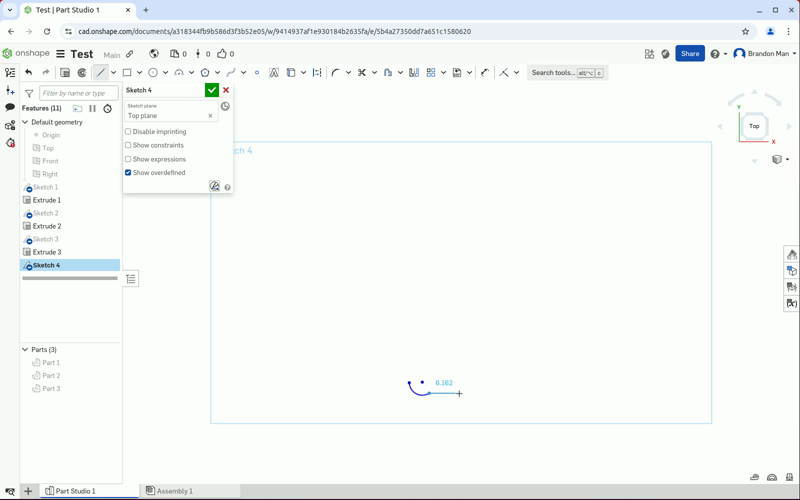
mouse_move(449, 379)
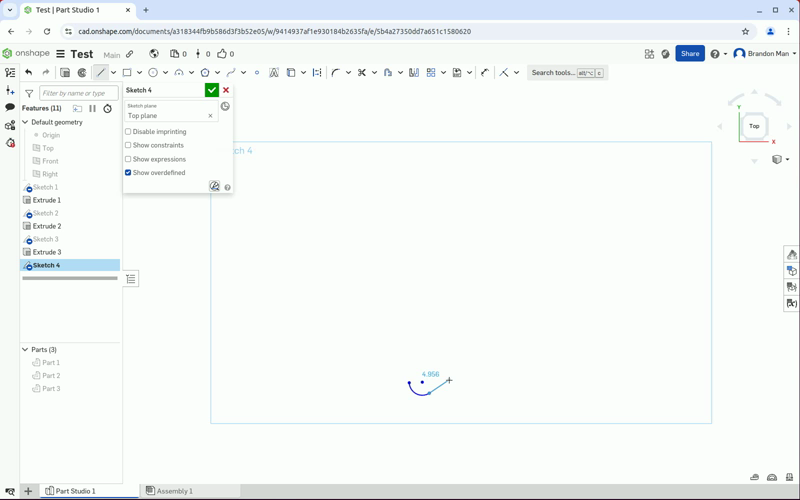
click(449, 379)
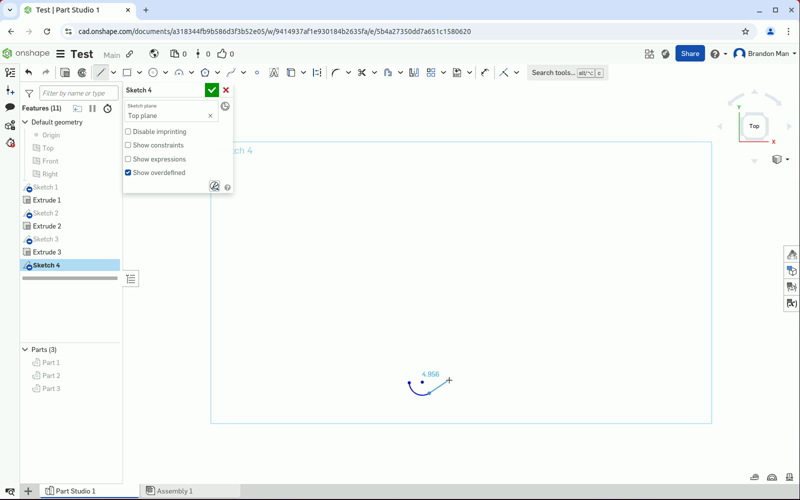
key_up(shift)
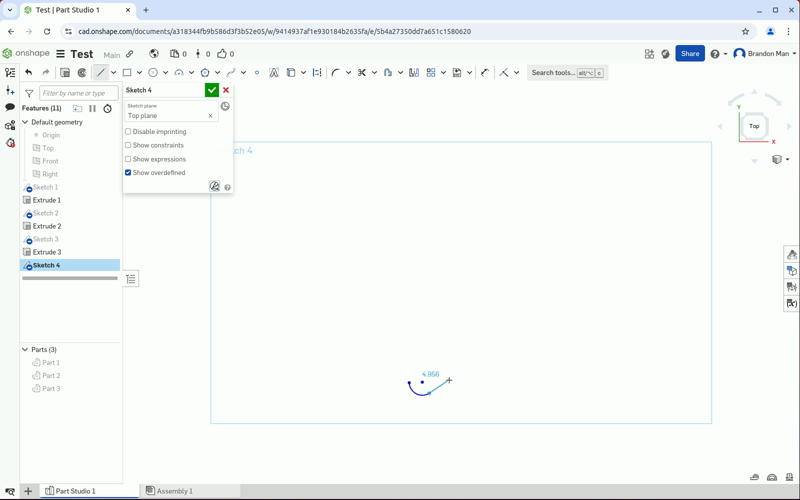
key_down(shift)
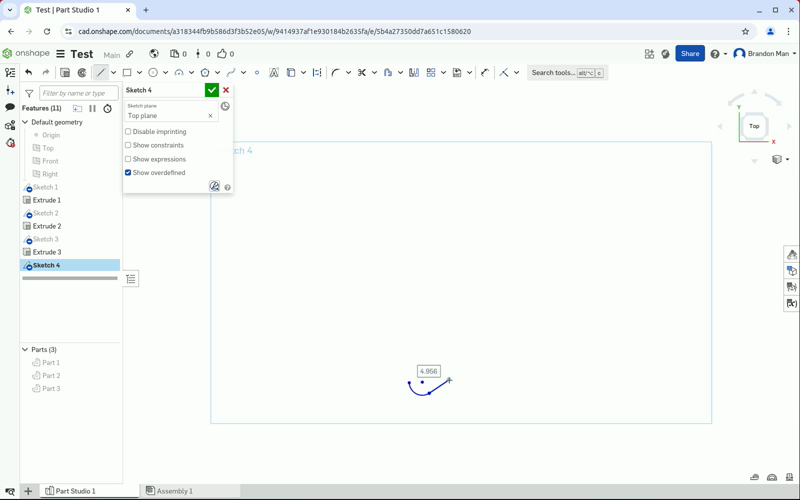
mouse_move(479, 379)
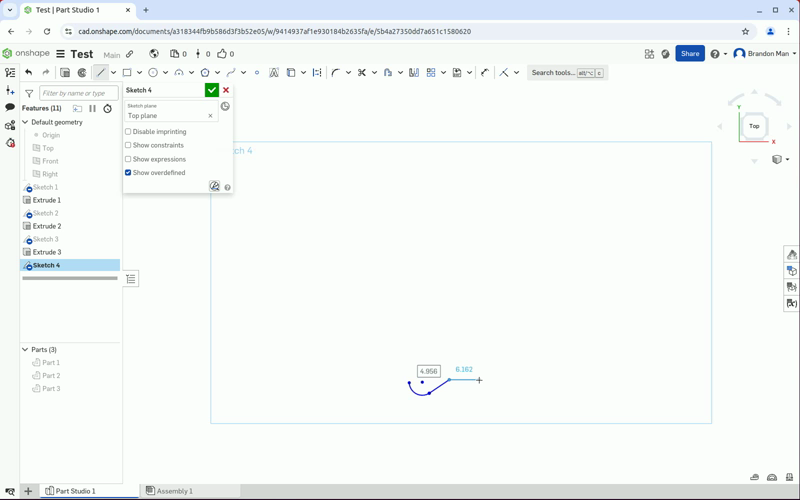
mouse_move(474, 391)
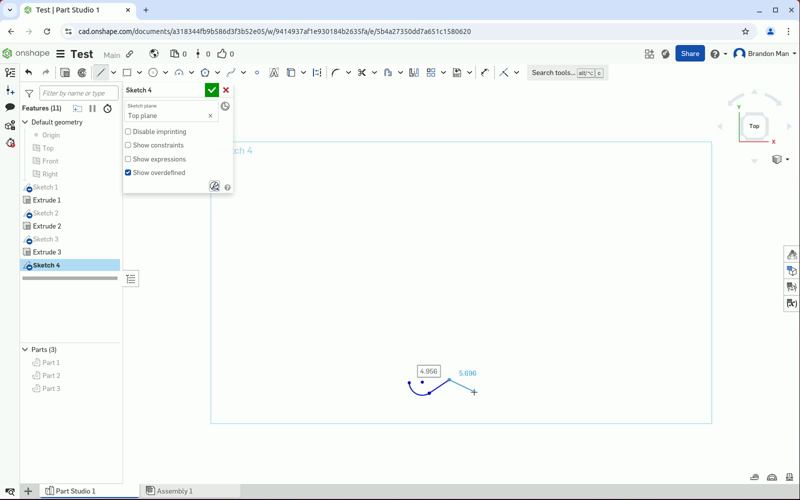
click(474, 391)
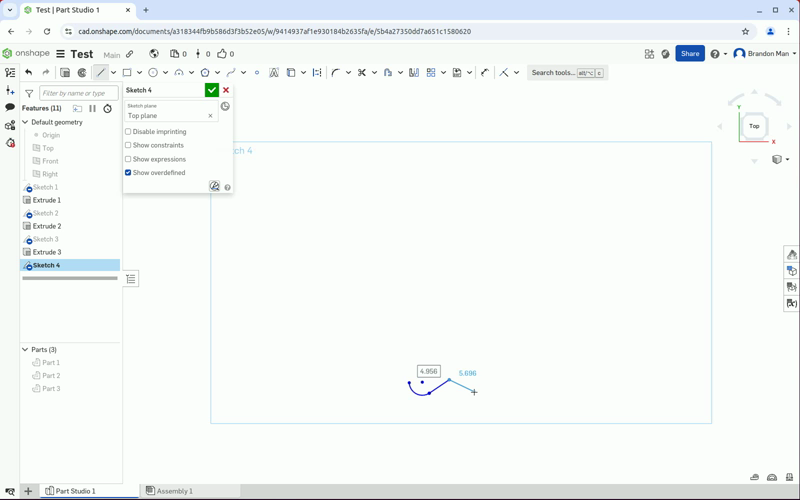
key_up(shift)
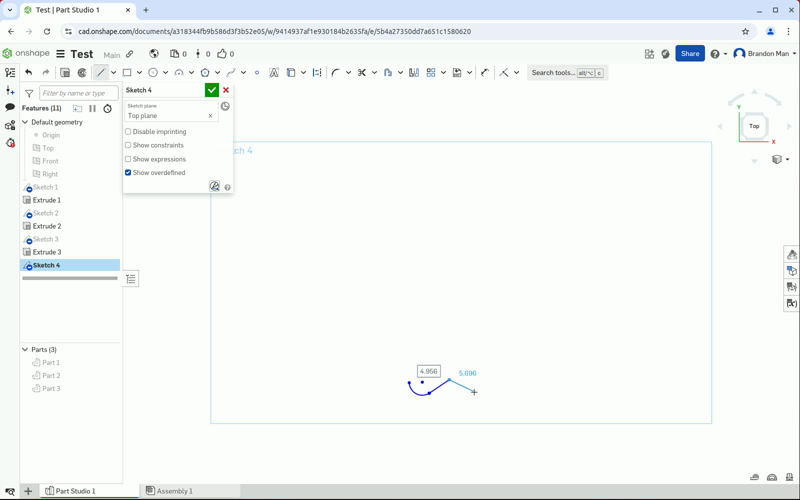
key(esc)
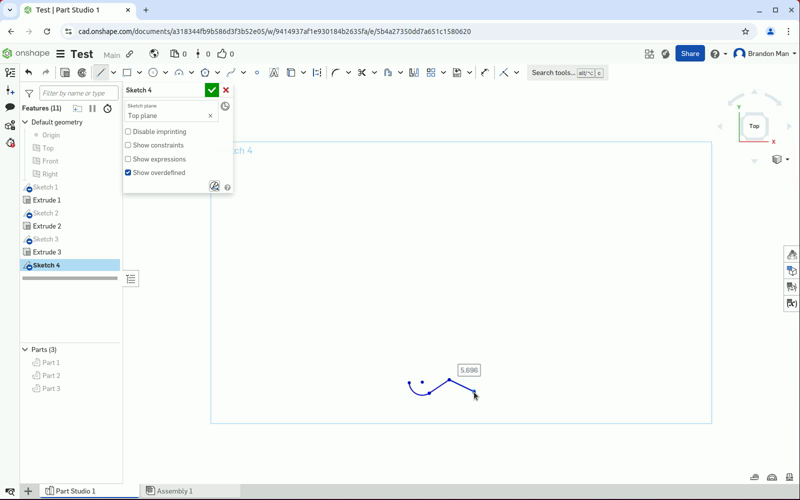
key(a)
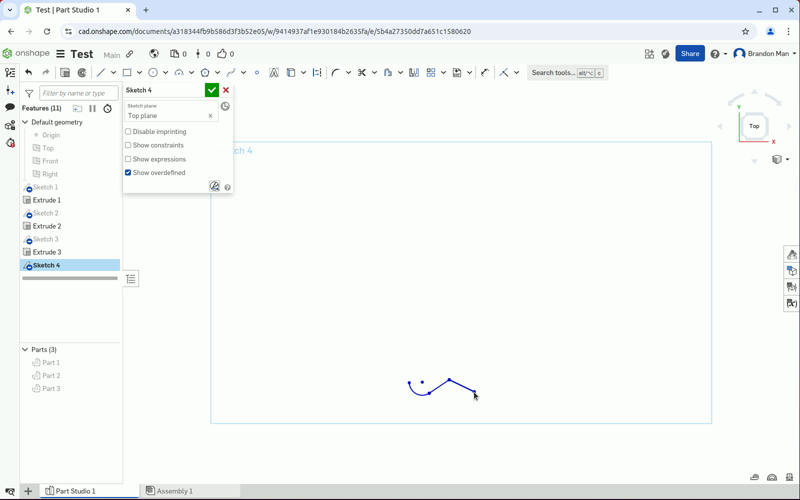
mouse_move(474, 391)
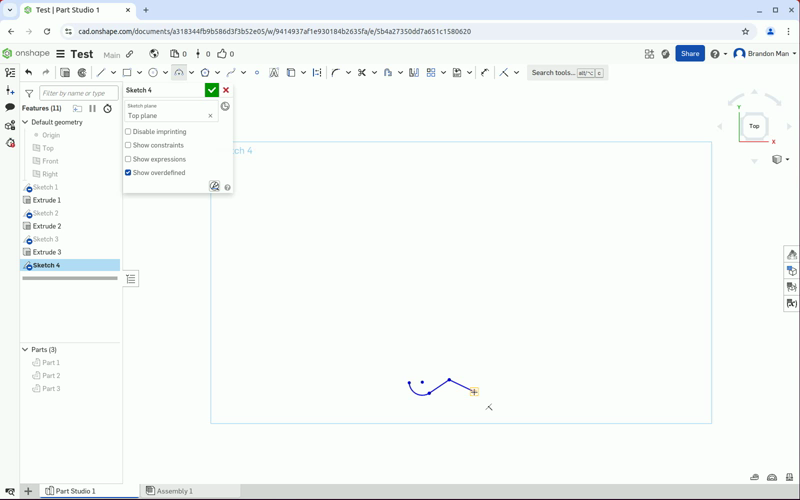
click(474, 391)
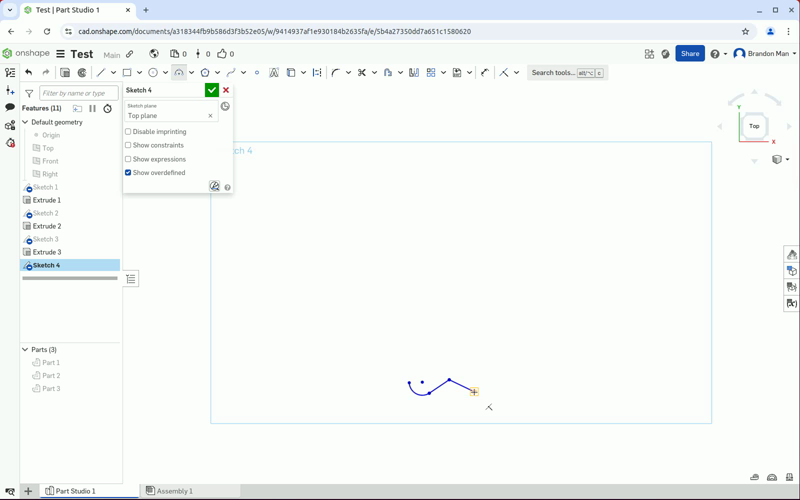
key_down(shift)
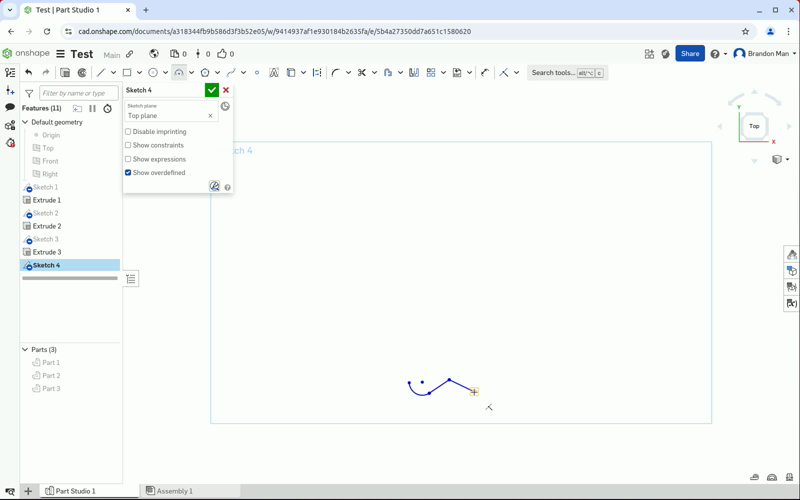
mouse_move(493, 377)
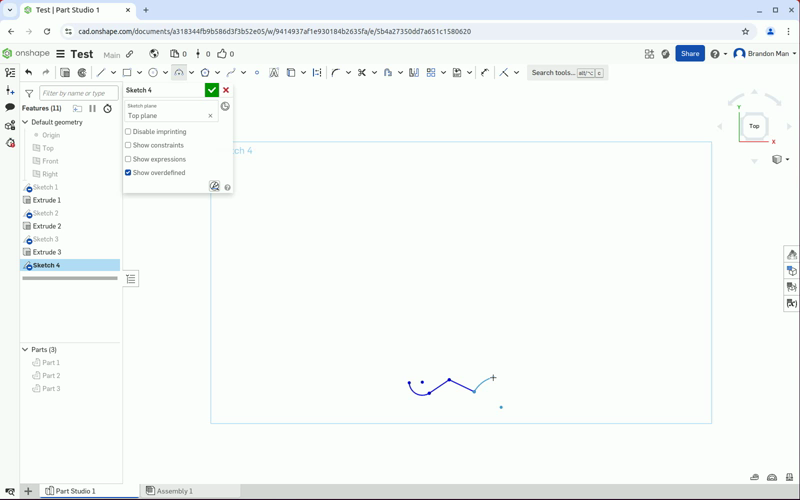
click(493, 377)
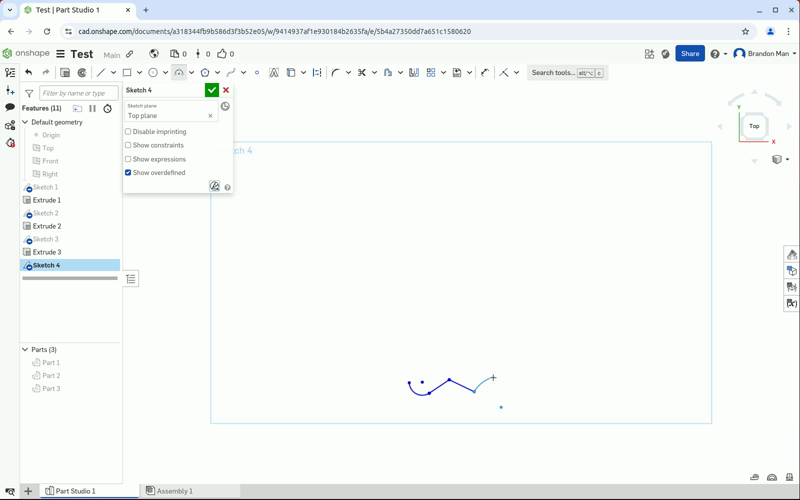
mouse_move(489, 391)
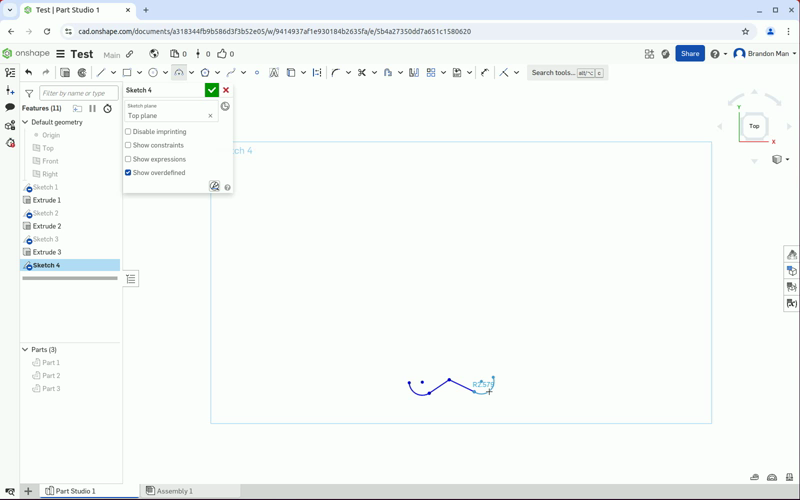
click(489, 391)
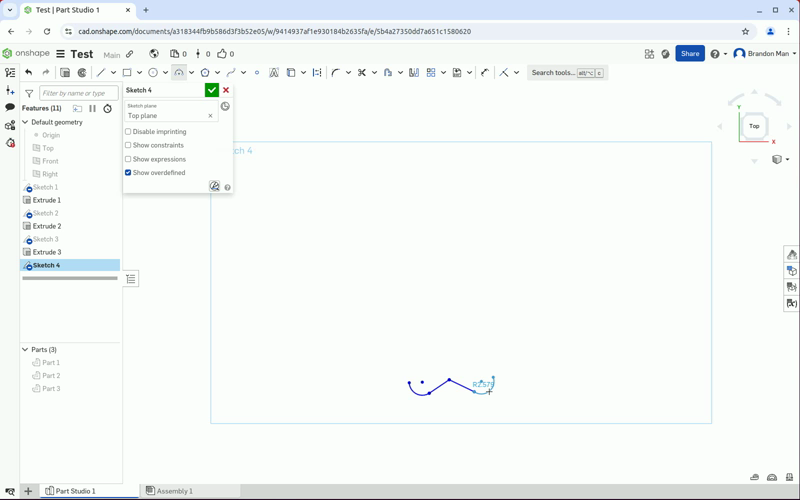
key_up(shift)
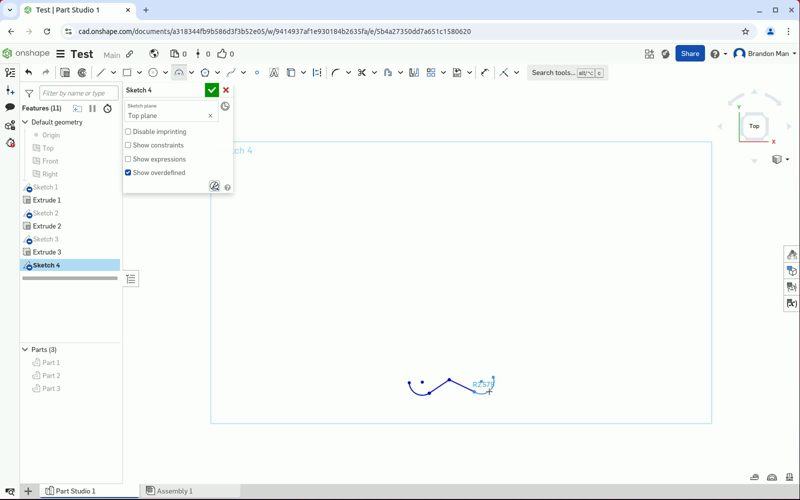
key(esc)
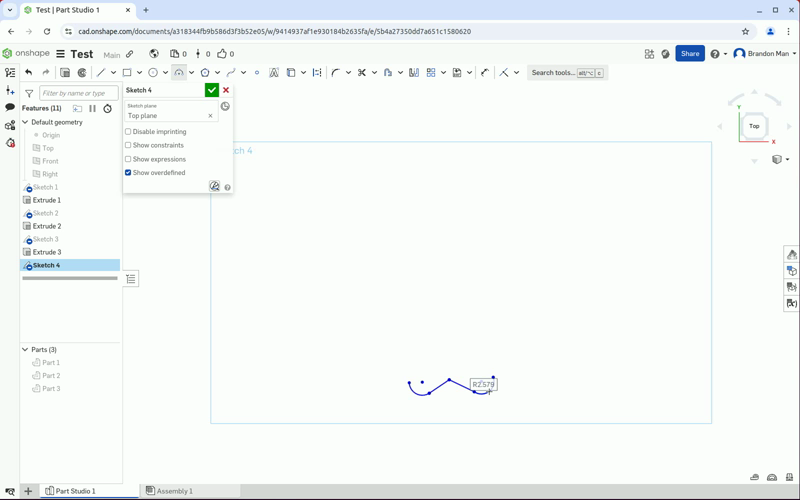
key(l)
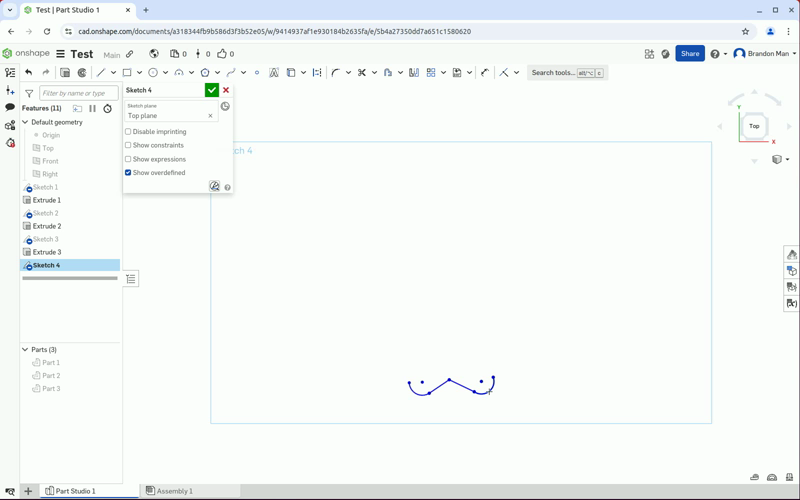
mouse_move(493, 377)
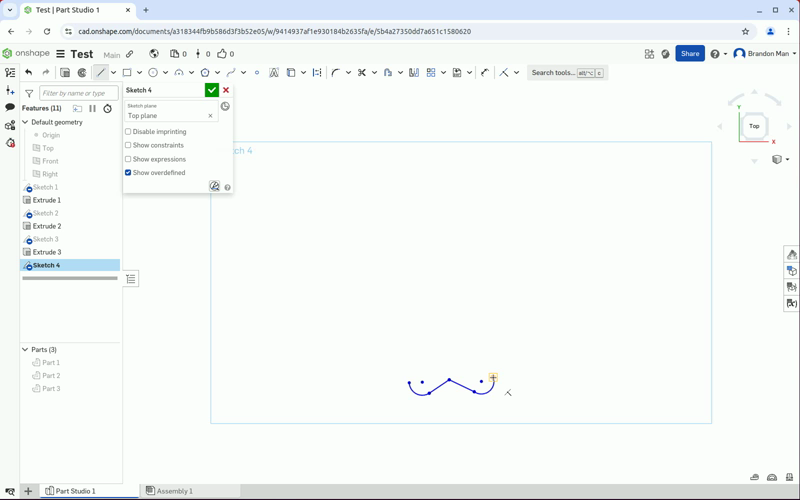
click(493, 377)
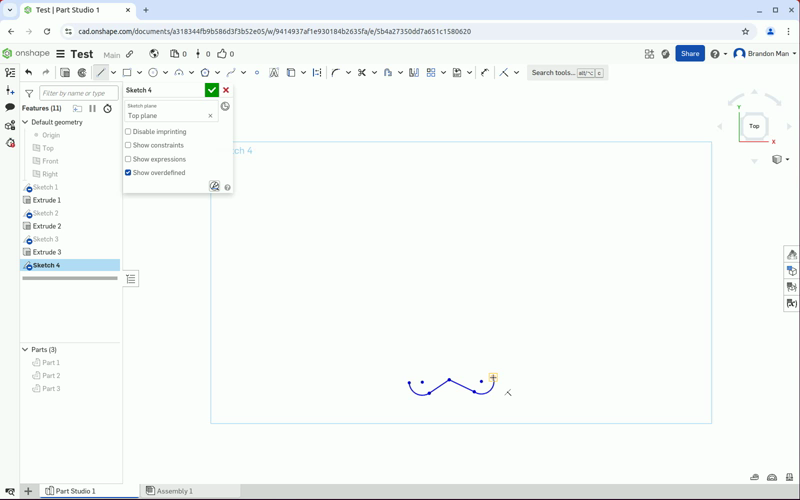
key_down(shift)
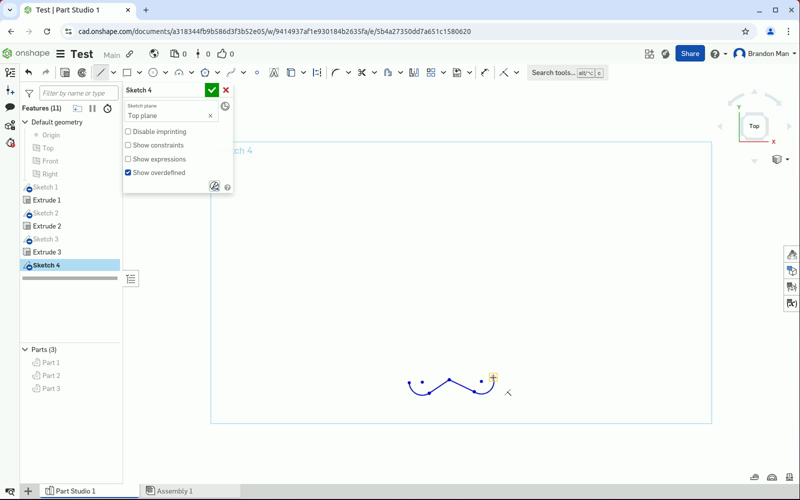
mouse_move(493, 282)
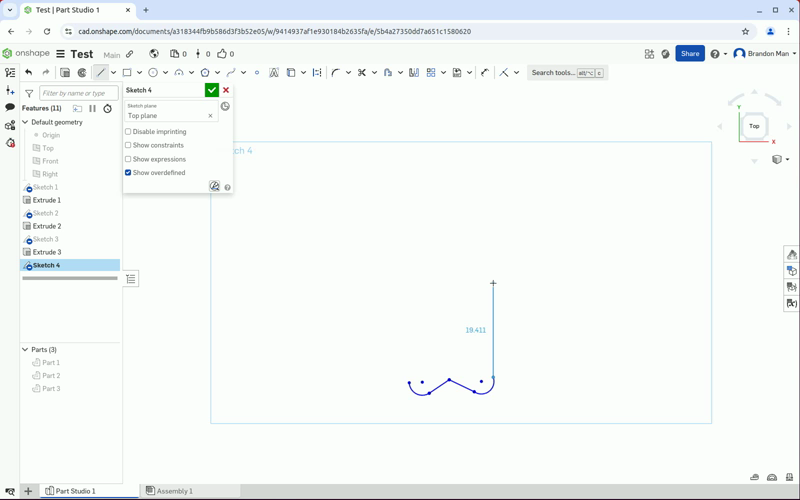
click(493, 282)
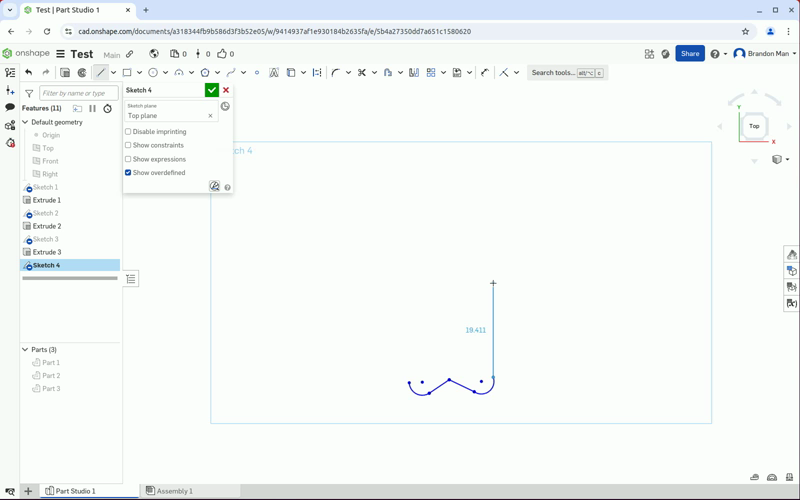
key_up(shift)
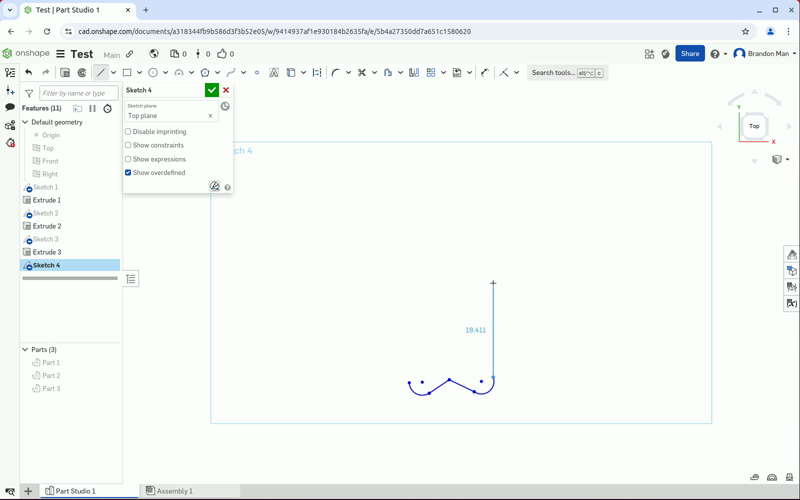
key_down(shift)
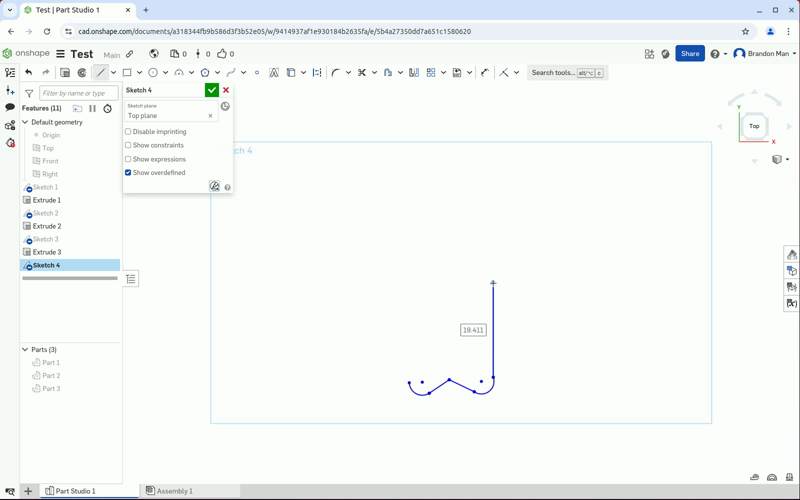
mouse_move(523, 282)
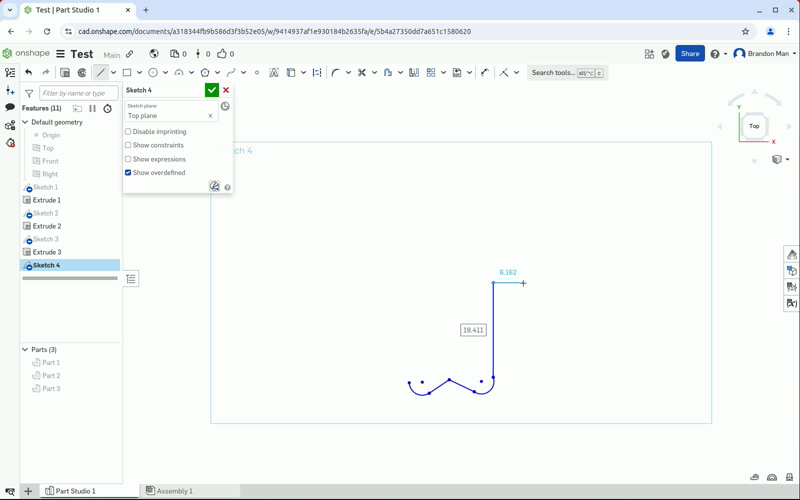
mouse_move(486, 282)
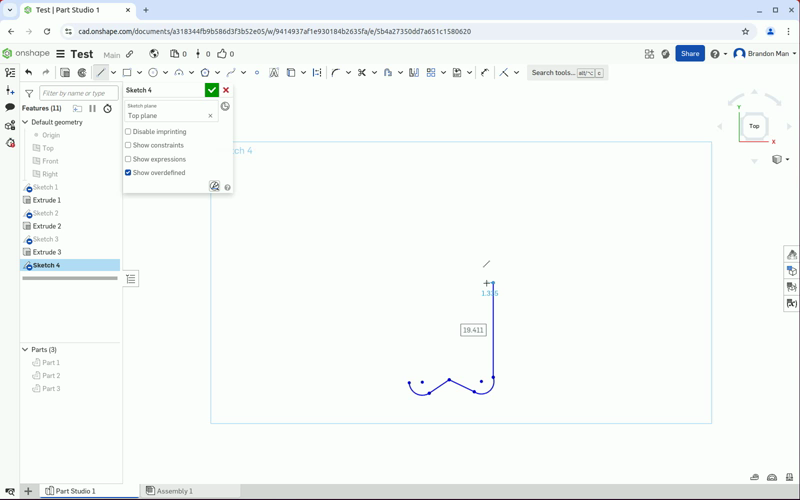
scroll(6)
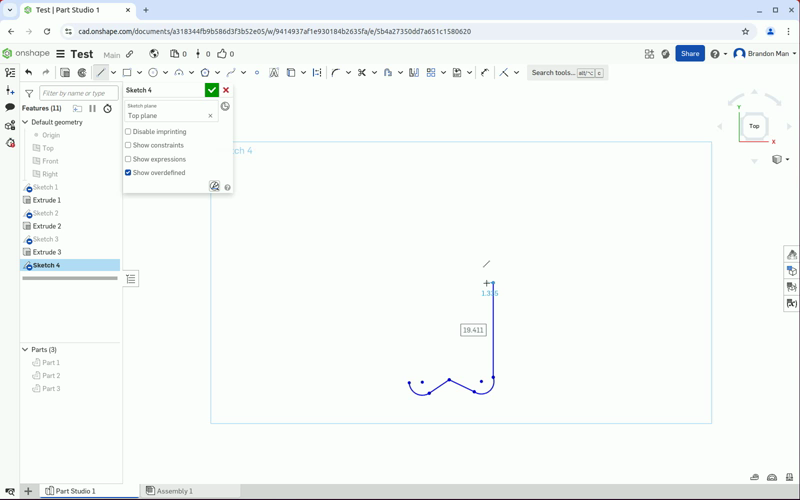
scroll(6)
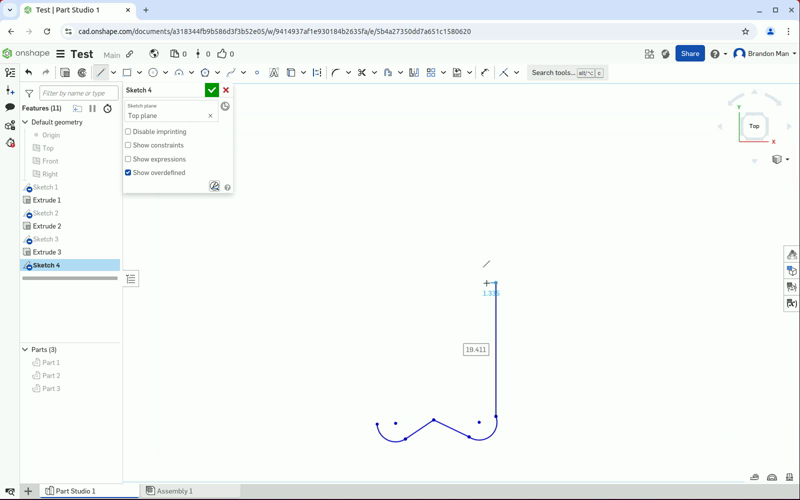
scroll(6)
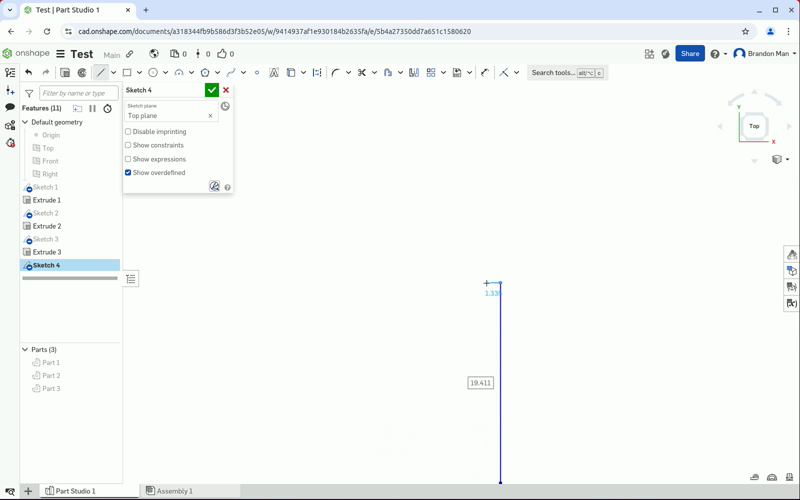
scroll(6)
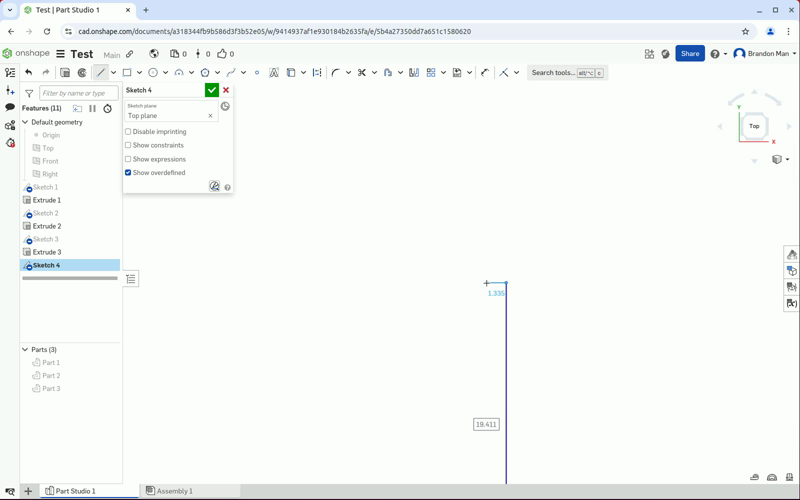
scroll(6)
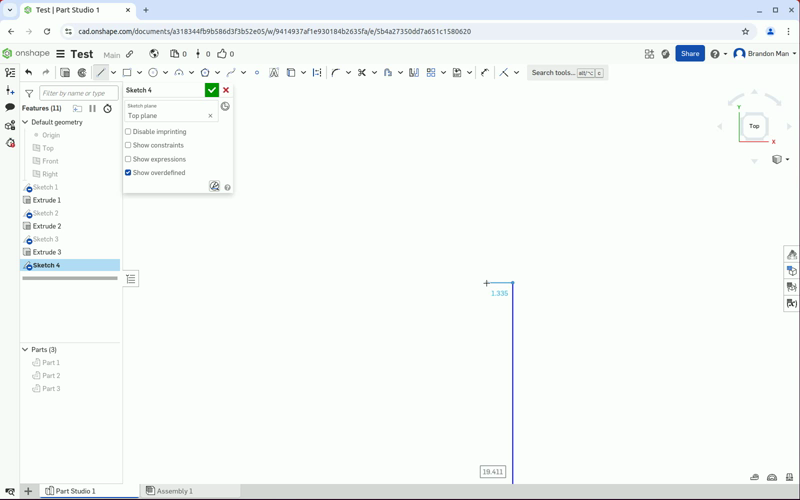
scroll(6)
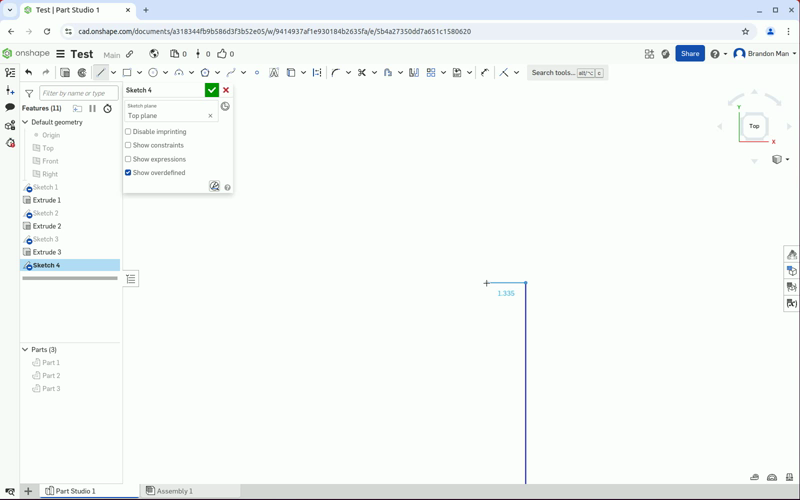
scroll(6)
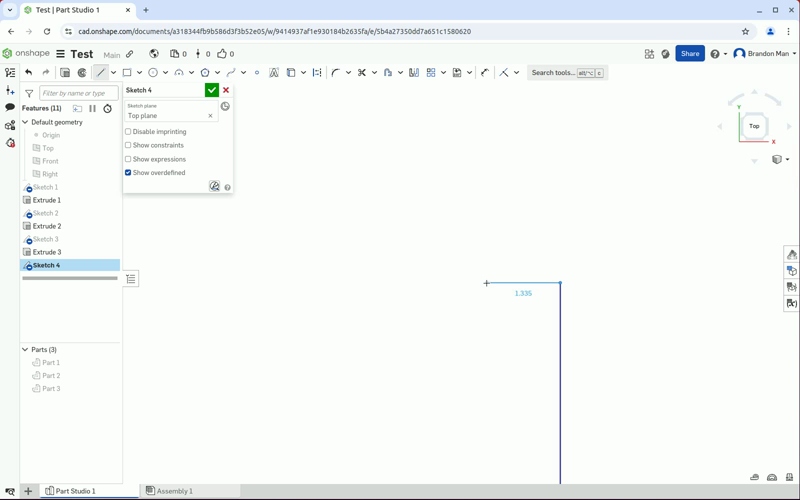
click(486, 282)
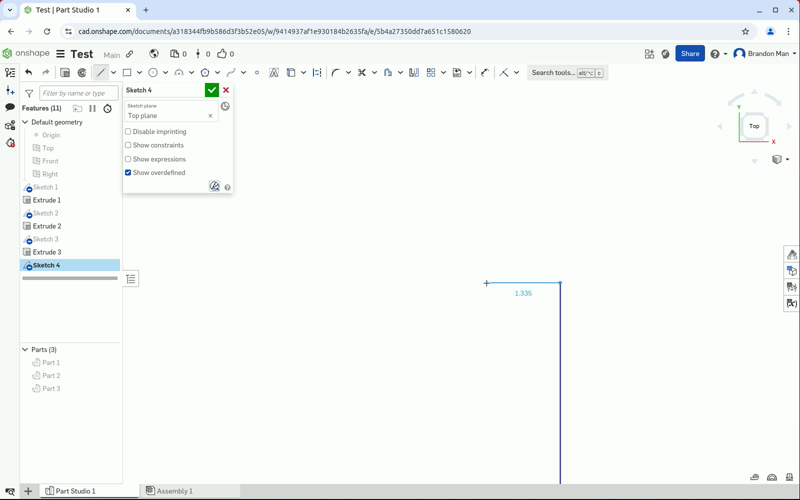
scroll(-6)
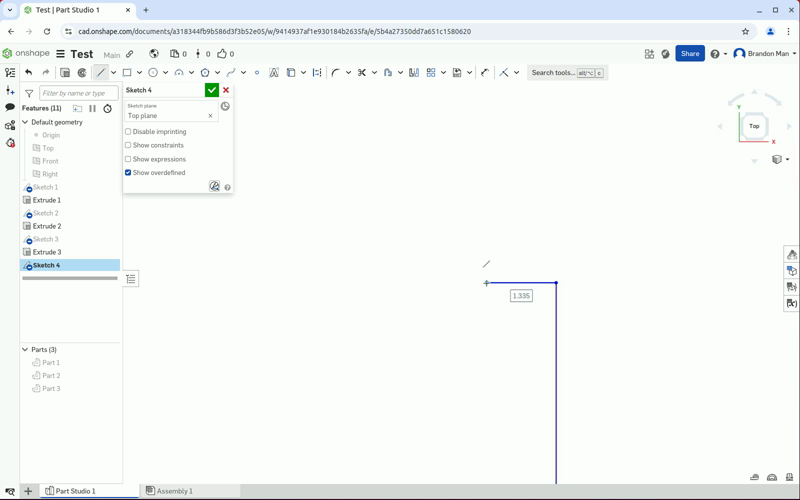
scroll(-6)
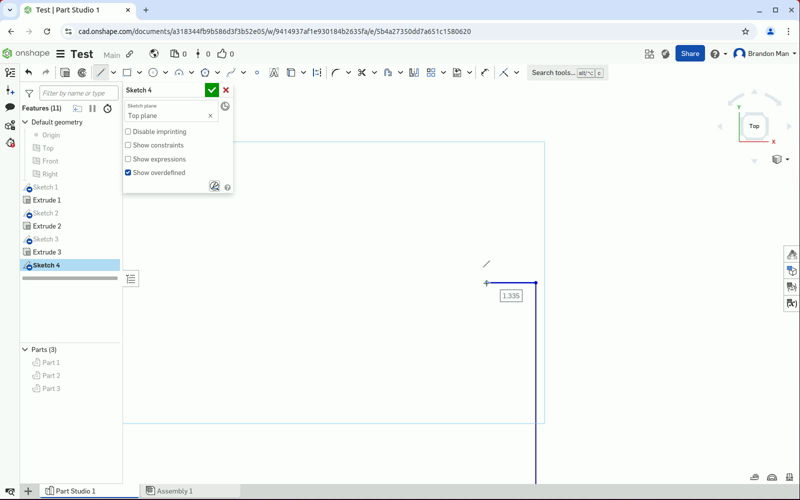
scroll(-6)
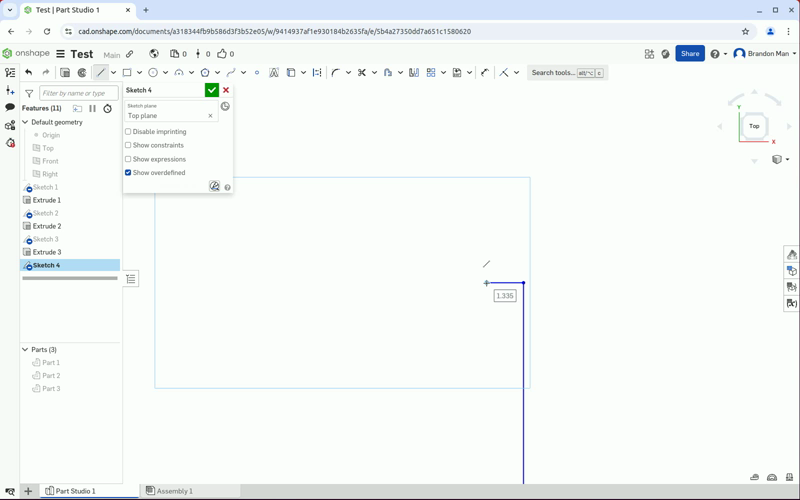
scroll(-6)
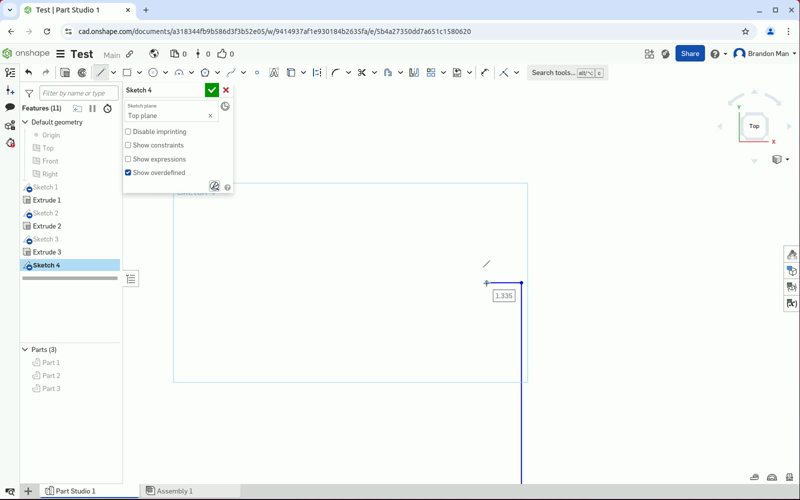
scroll(-6)
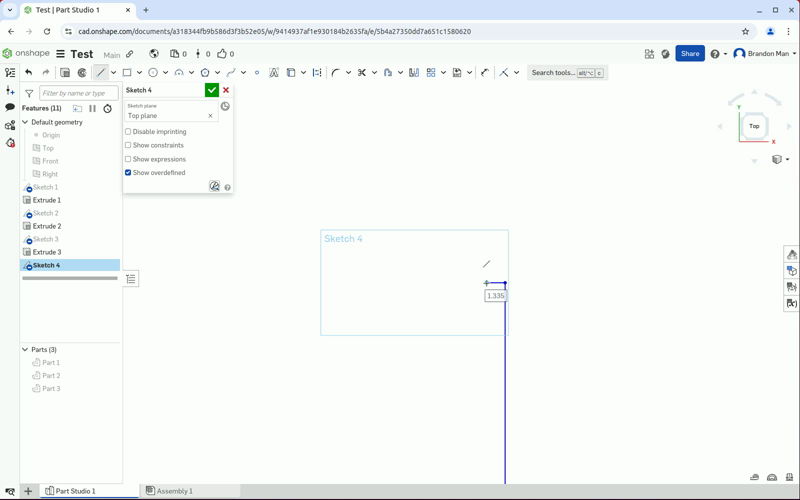
scroll(-6)
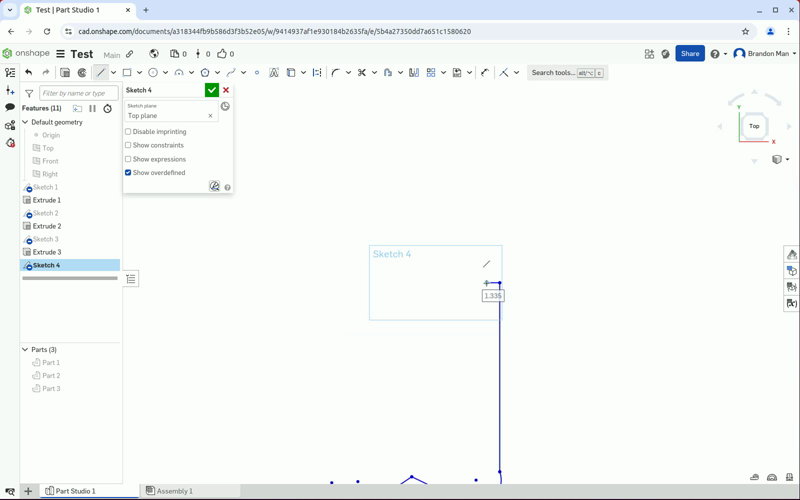
scroll(-6)
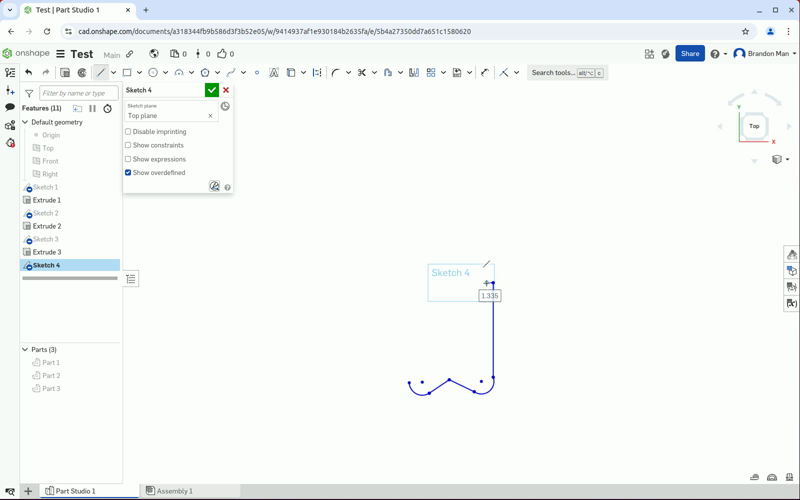
key_up(shift)
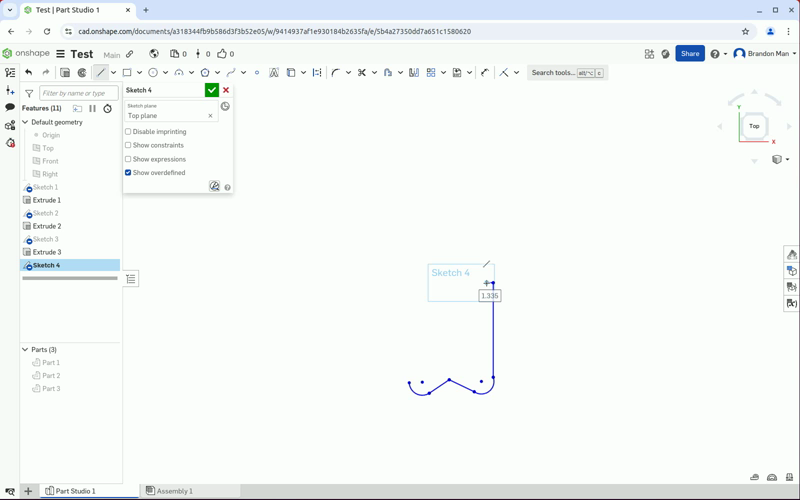
key_down(shift)
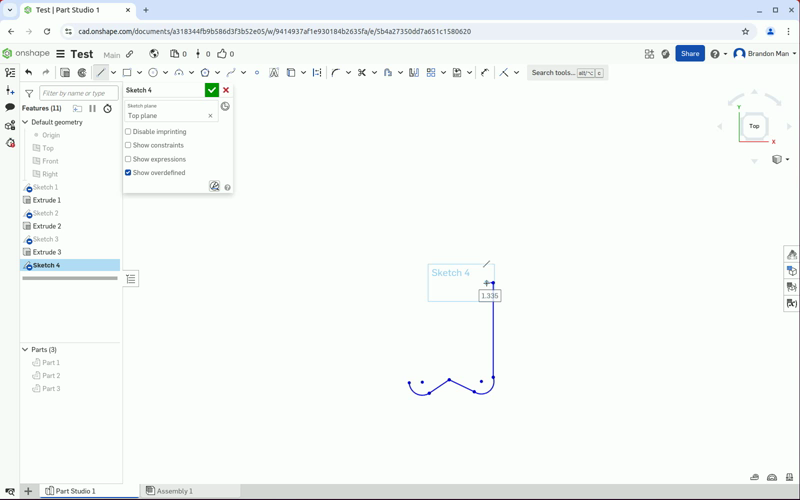
mouse_move(486, 381)
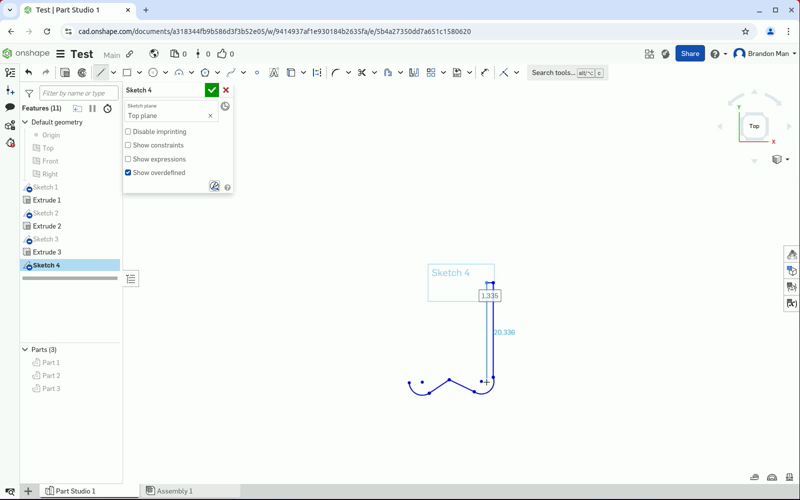
click(486, 381)
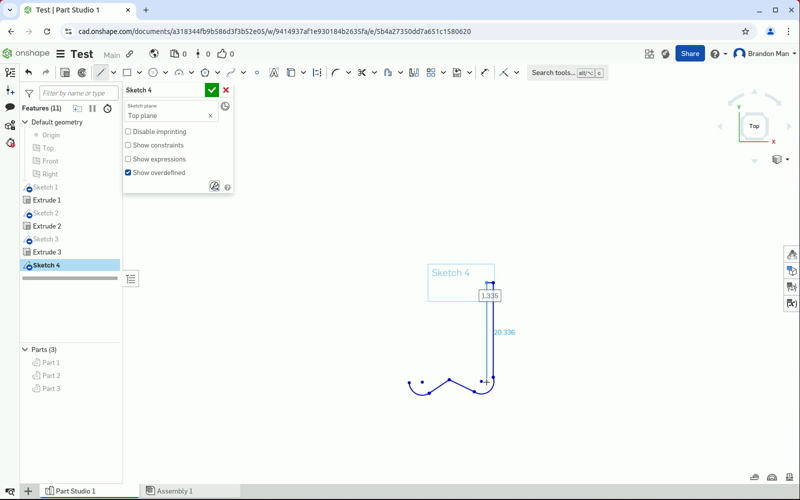
key_up(shift)
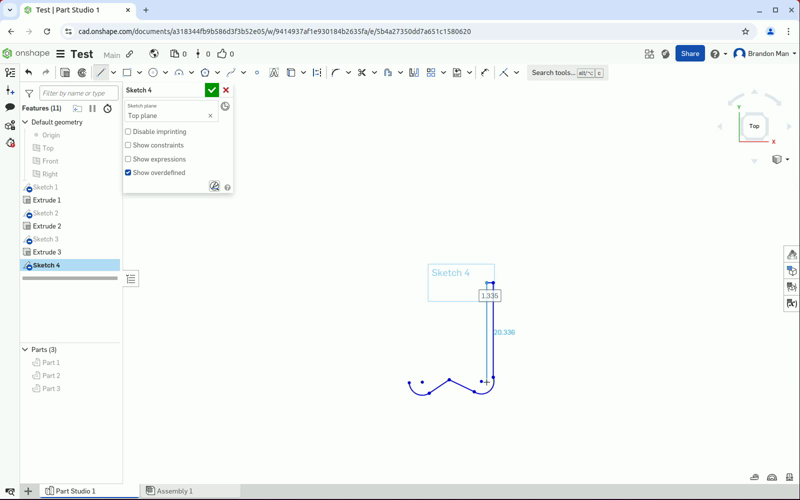
key_down(shift)
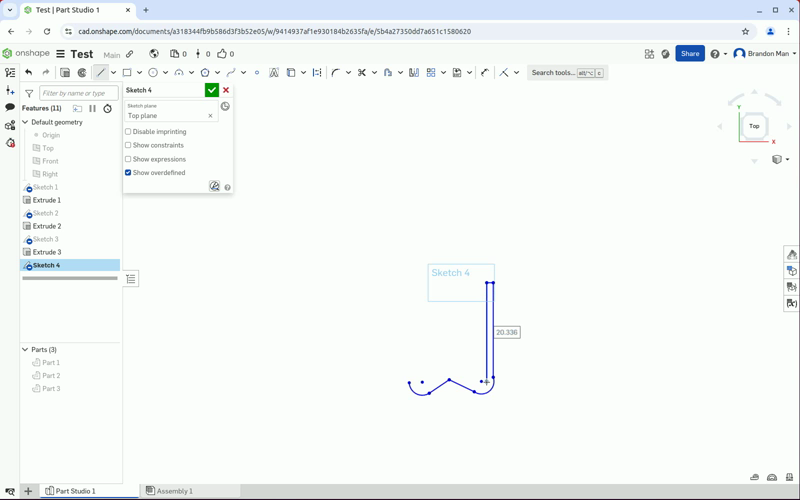
mouse_move(516, 381)
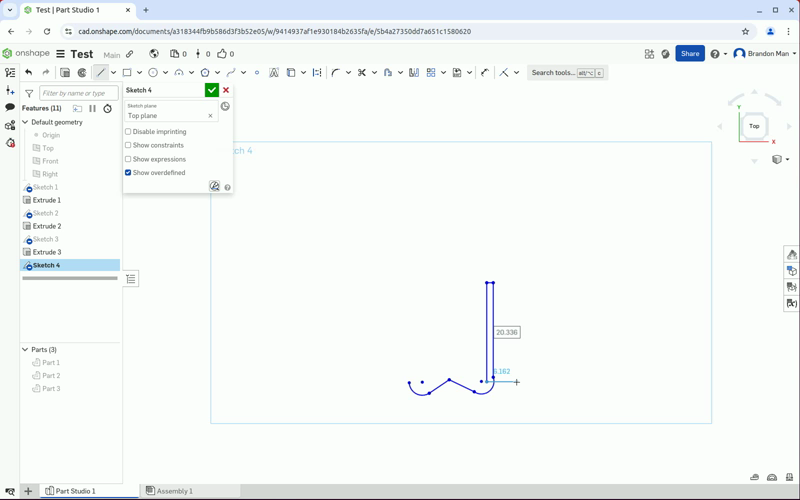
mouse_move(461, 372)
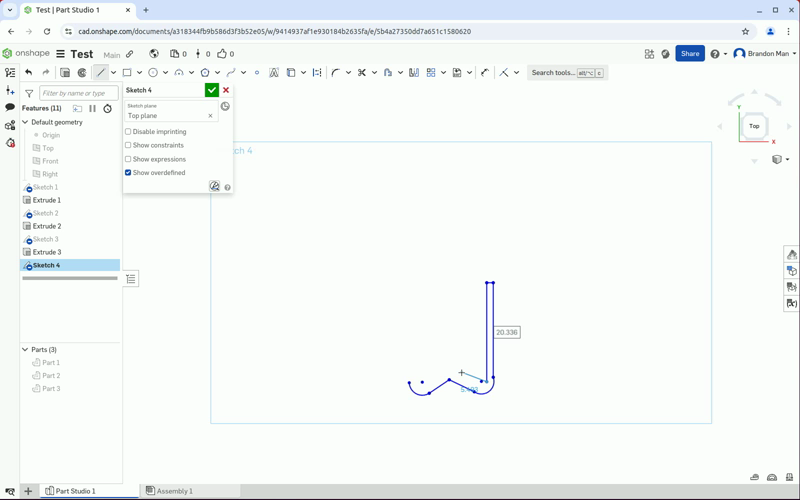
click(461, 372)
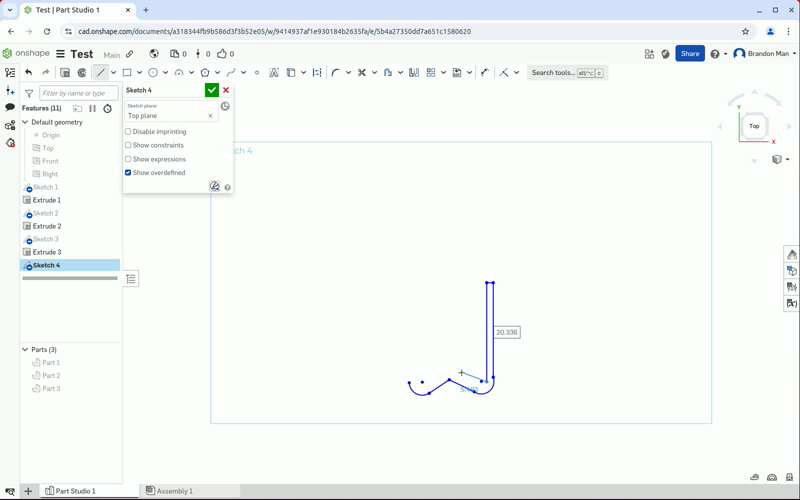
key_up(shift)
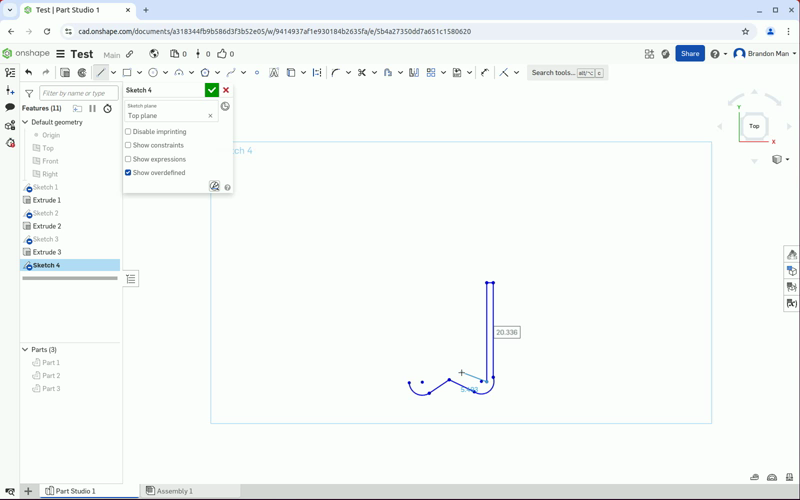
key_down(shift)
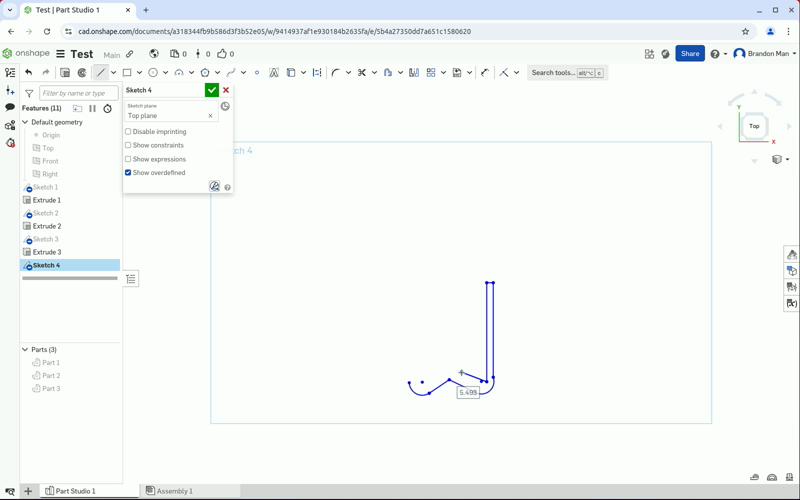
mouse_move(491, 372)
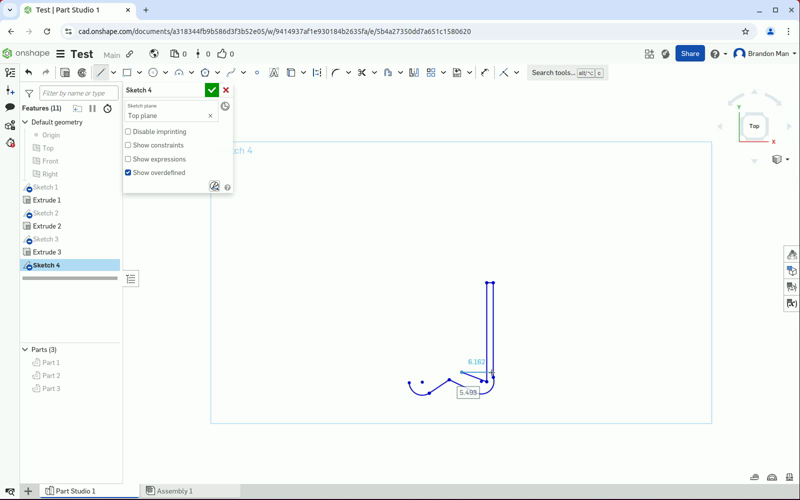
mouse_move(449, 366)
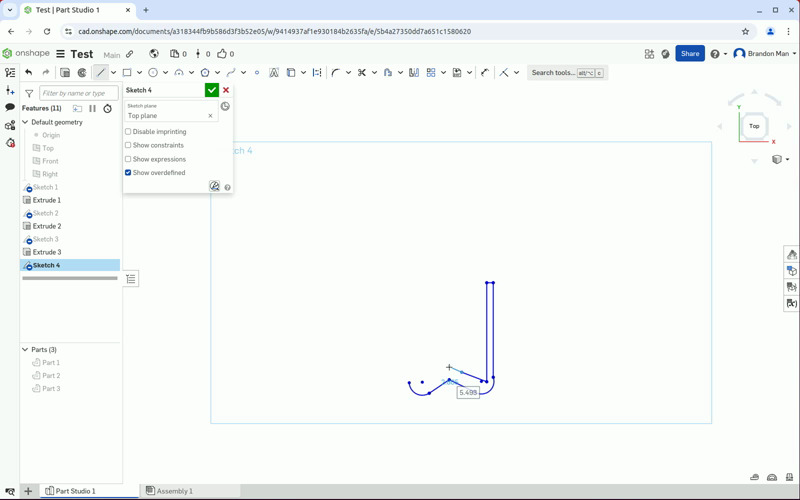
click(449, 366)
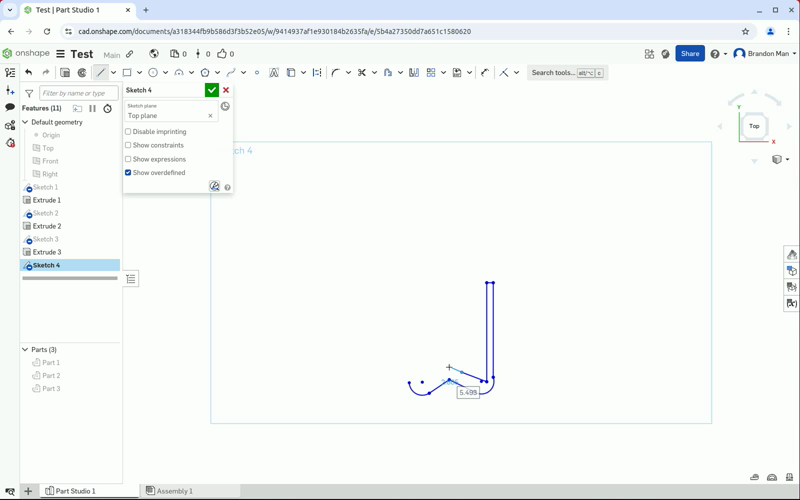
key_up(shift)
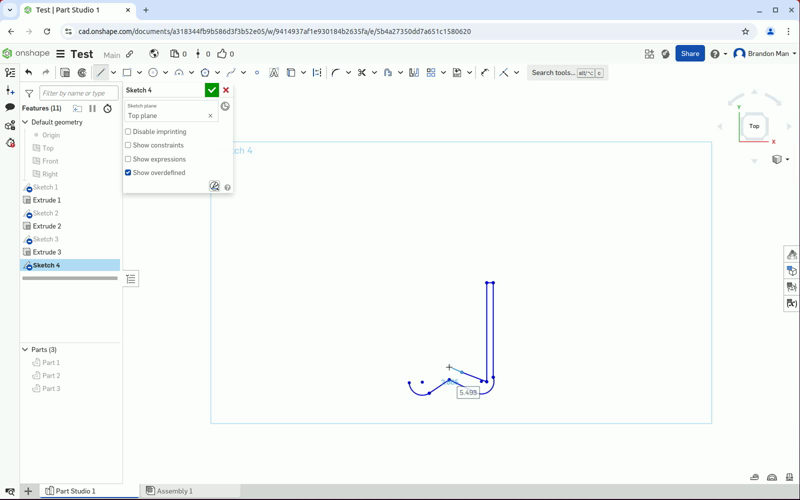
key_down(shift)
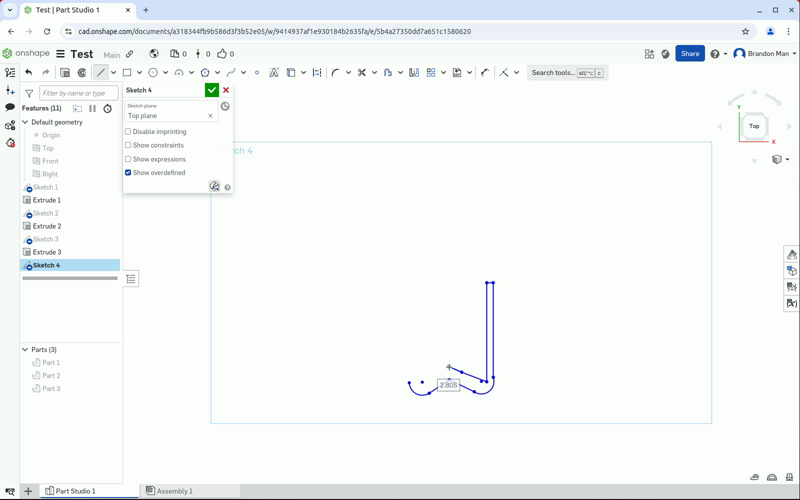
mouse_move(479, 366)
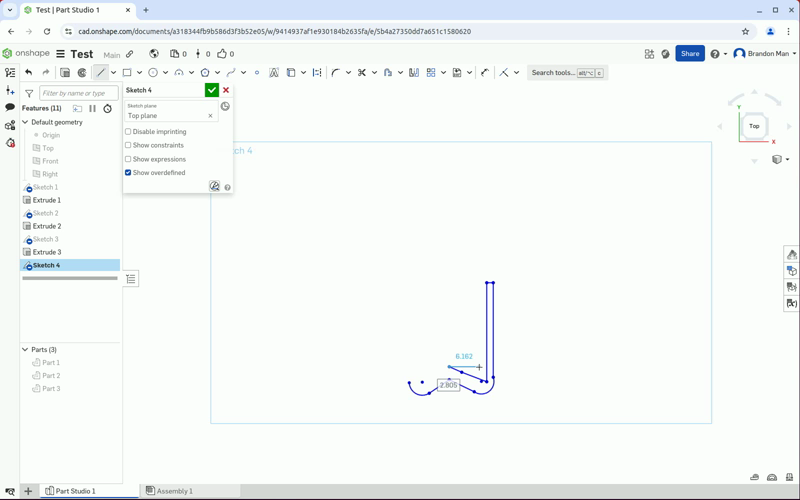
mouse_move(441, 371)
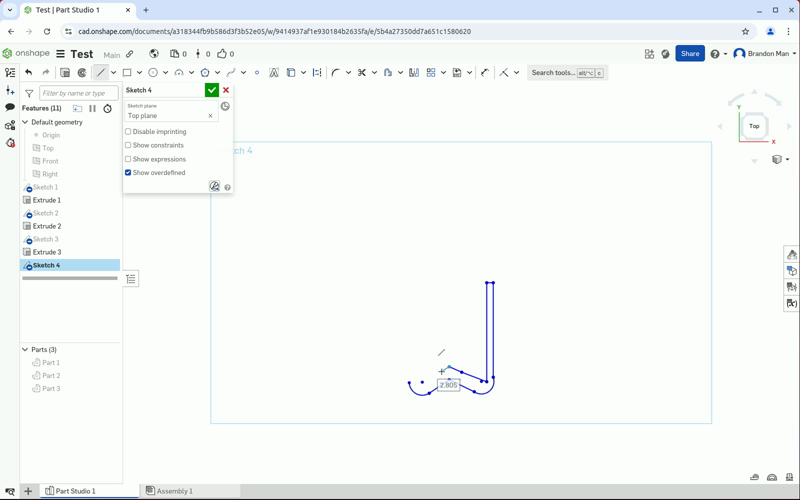
click(441, 371)
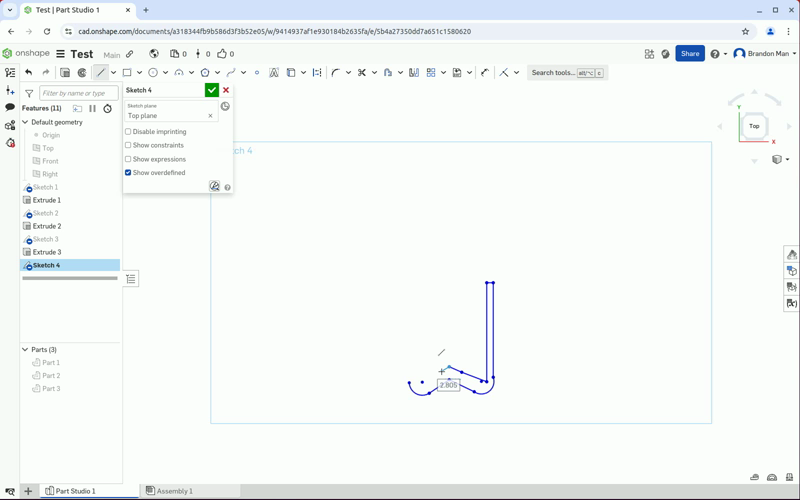
key_up(shift)
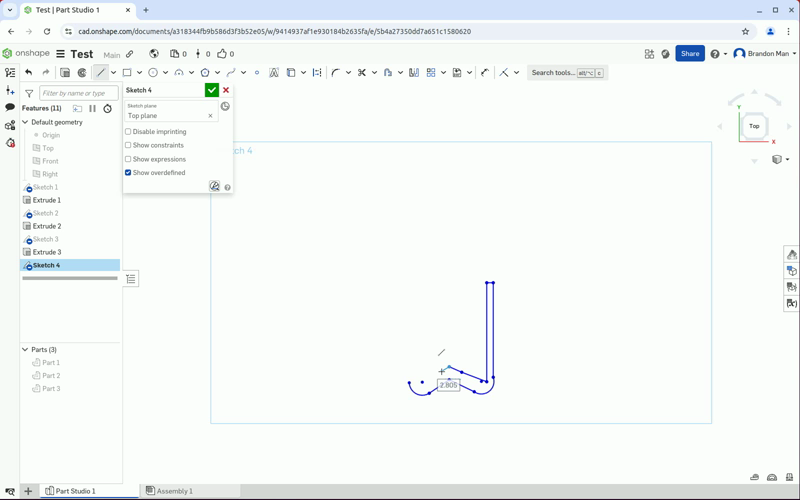
key_down(shift)
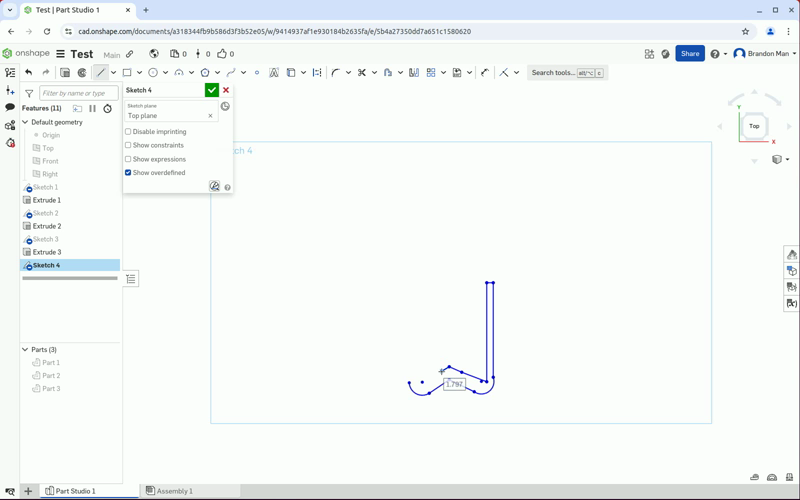
mouse_move(471, 371)
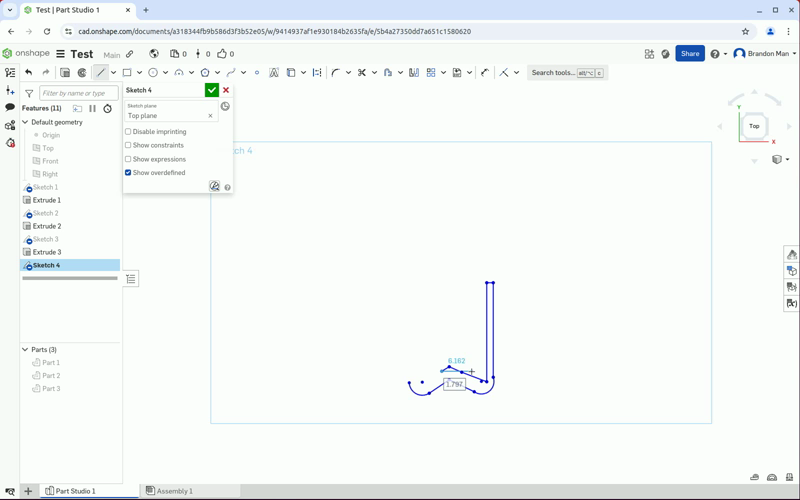
mouse_move(416, 382)
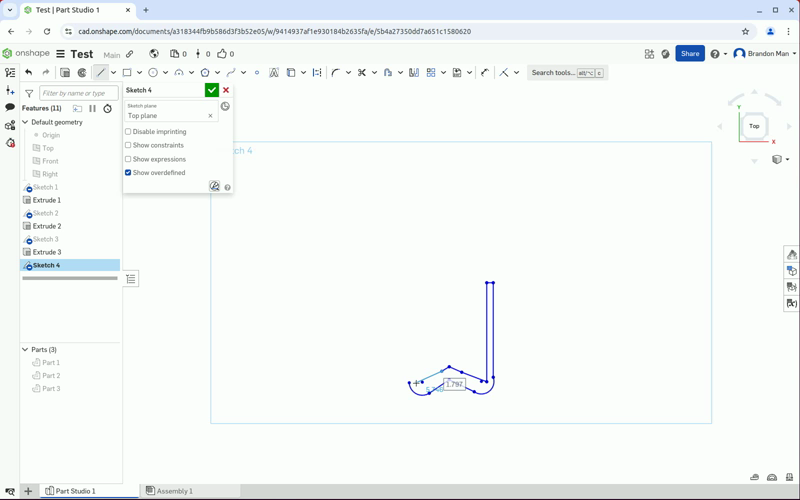
click(416, 382)
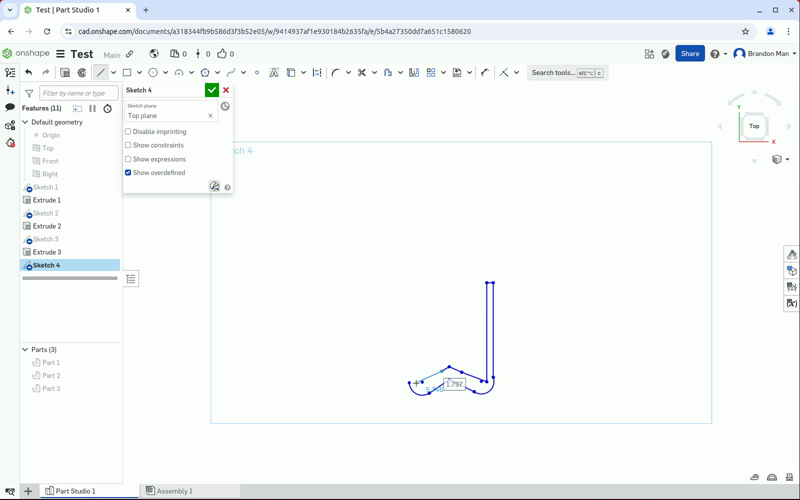
key_up(shift)
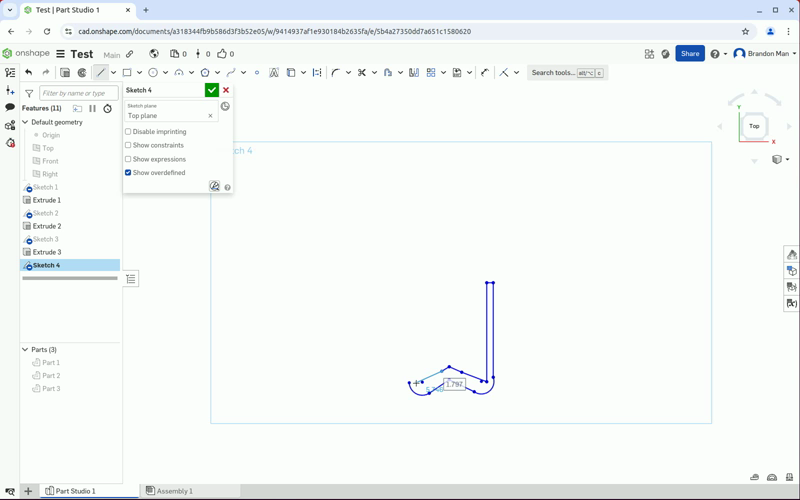
key_down(shift)
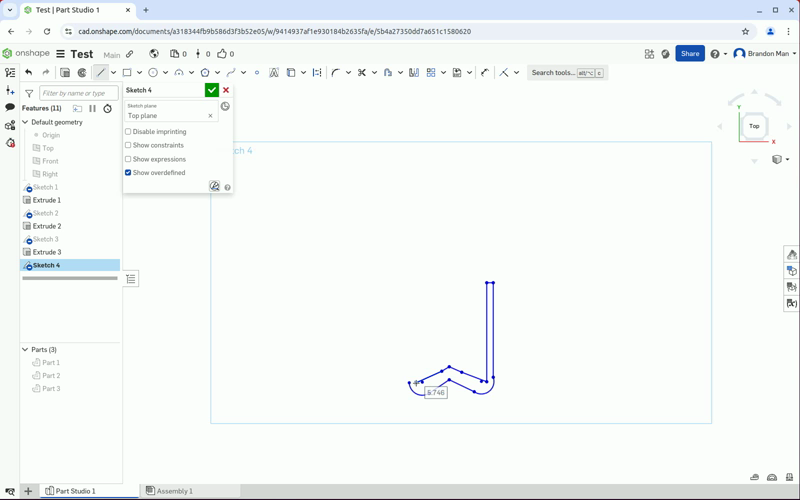
mouse_move(416, 282)
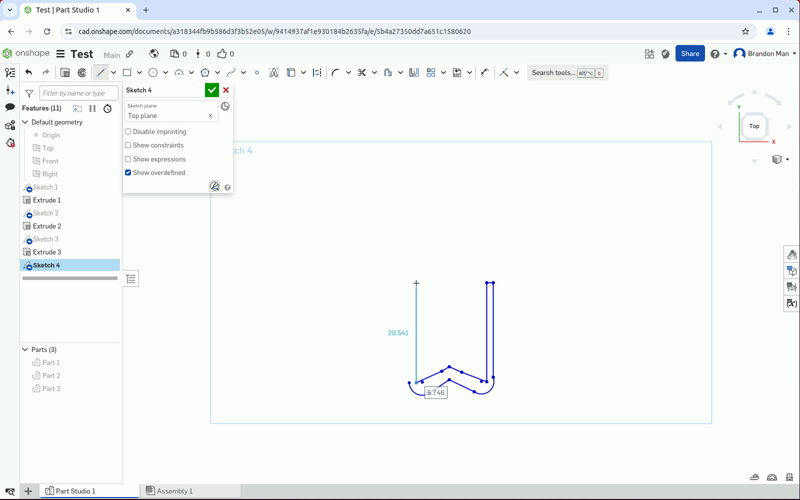
click(416, 282)
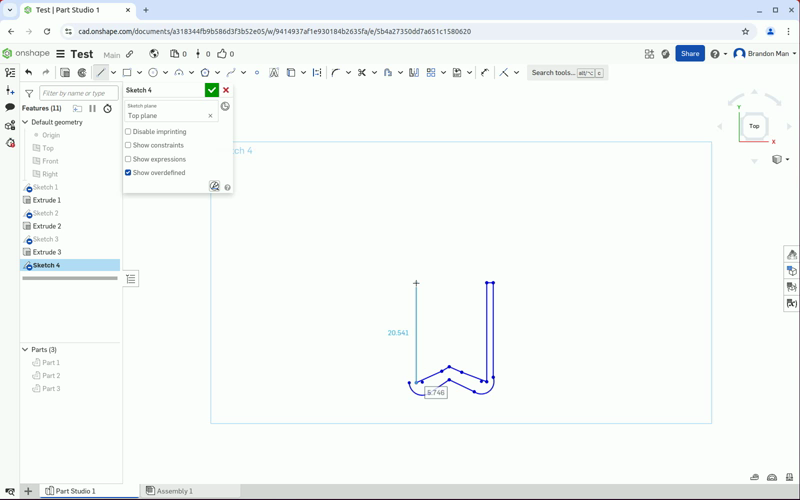
key_up(shift)
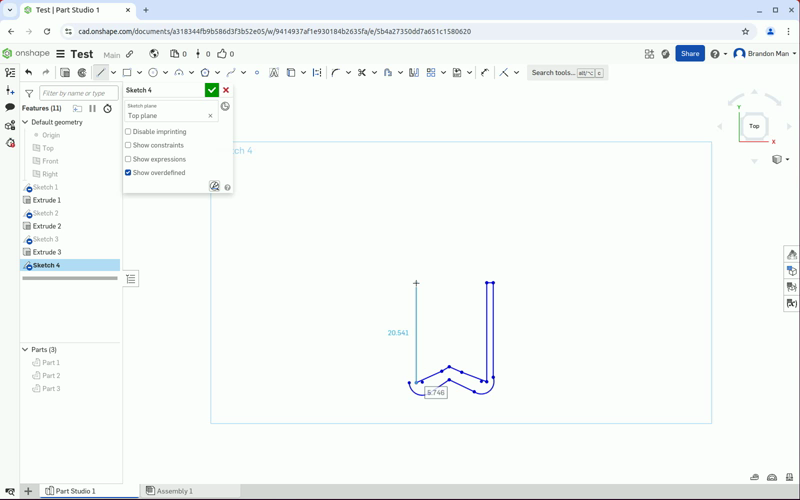
key_down(shift)
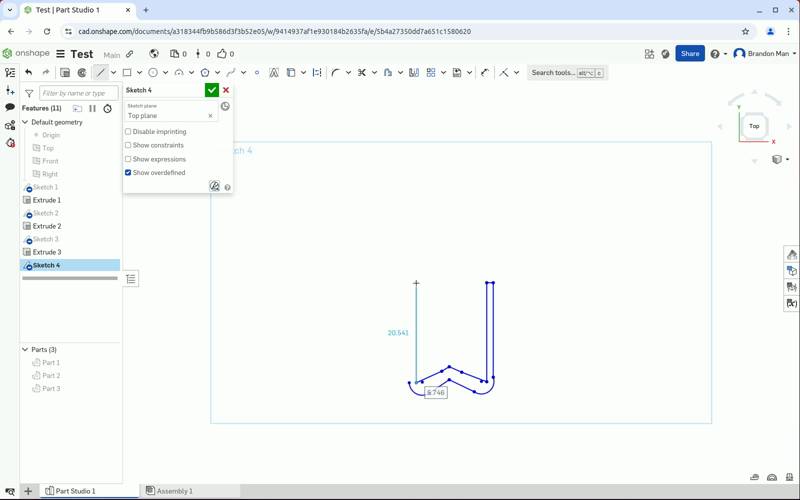
mouse_move(446, 282)
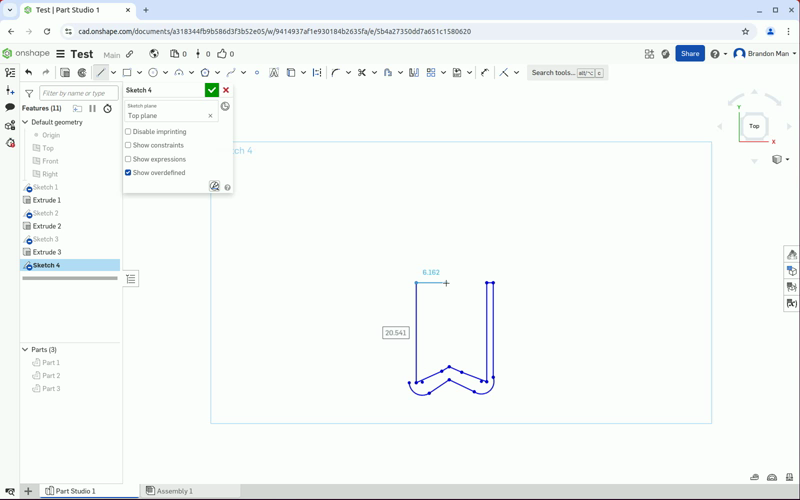
mouse_move(409, 282)
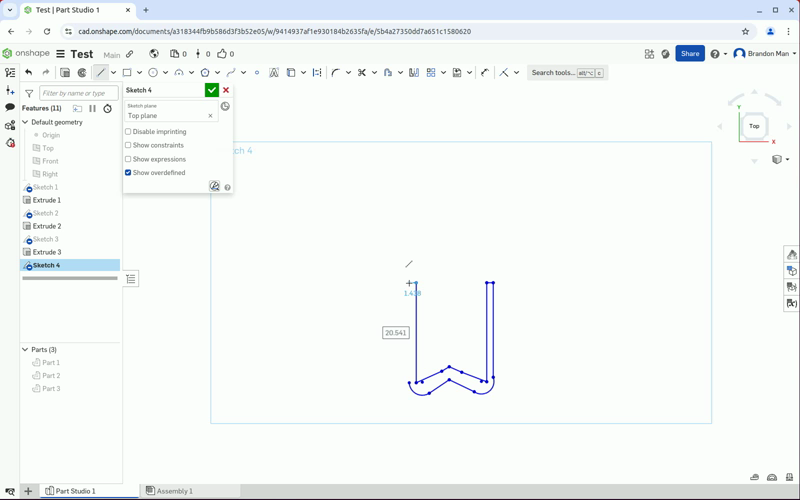
scroll(6)
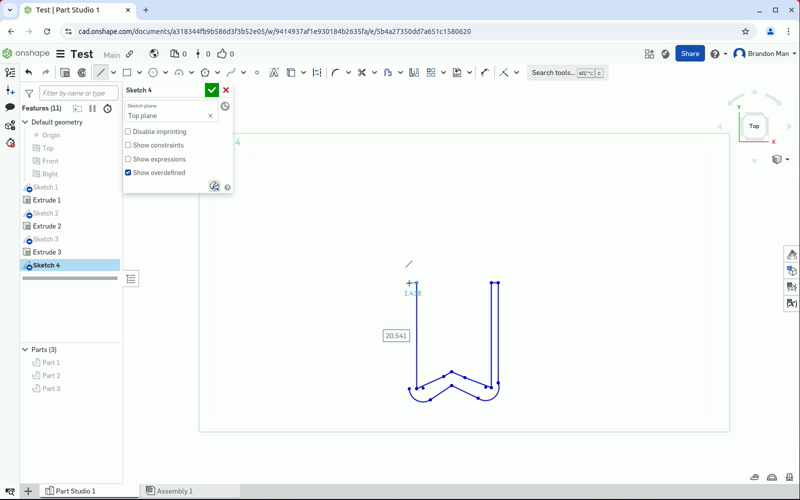
scroll(6)
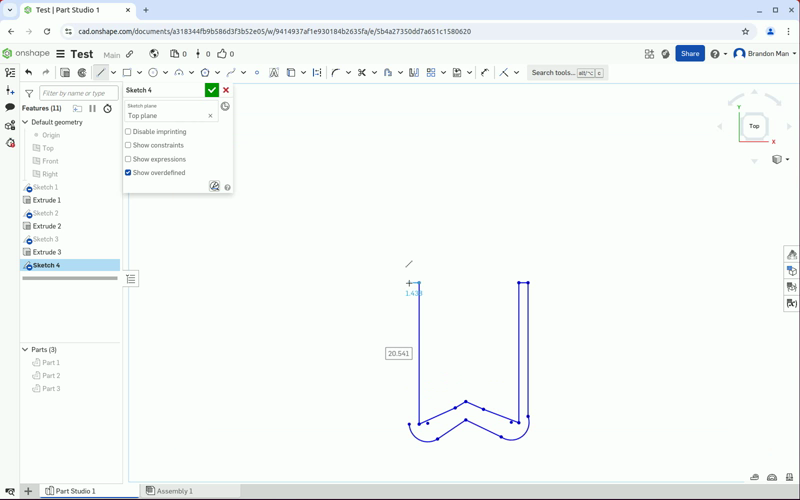
scroll(6)
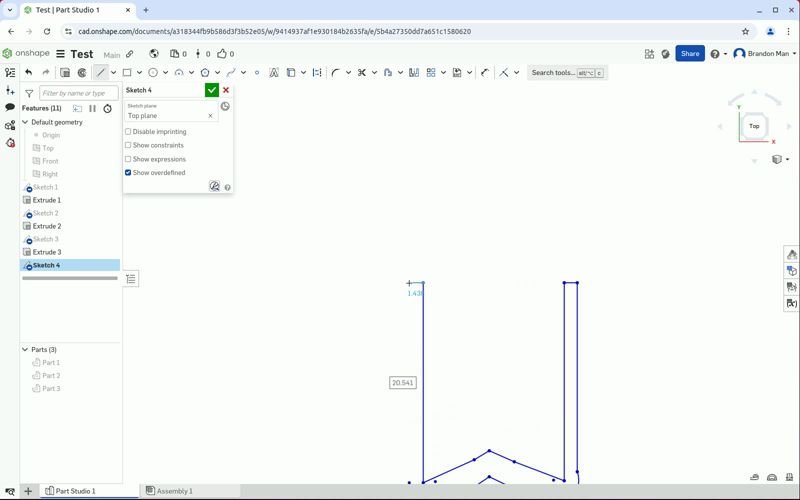
scroll(6)
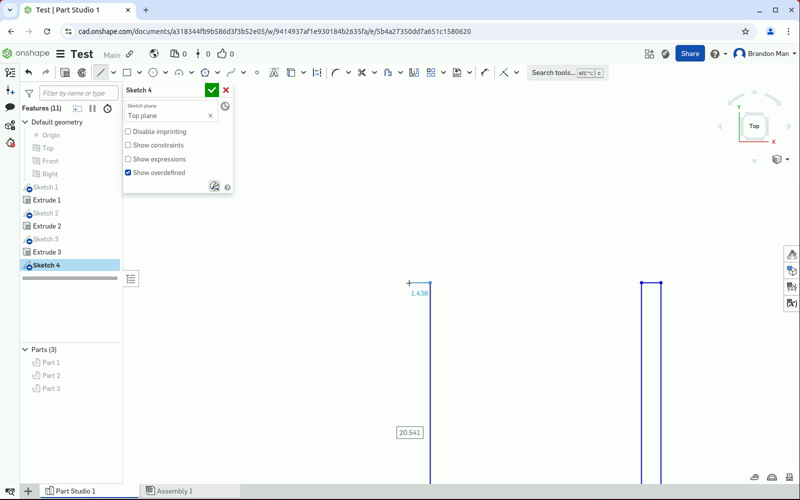
scroll(6)
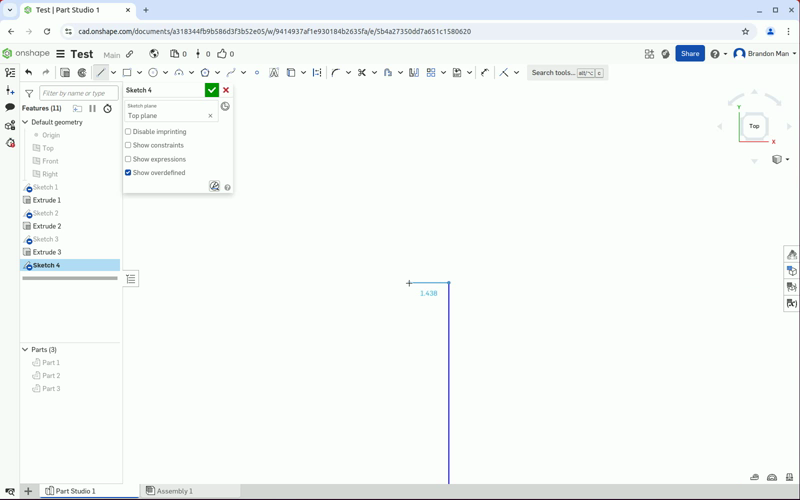
scroll(6)
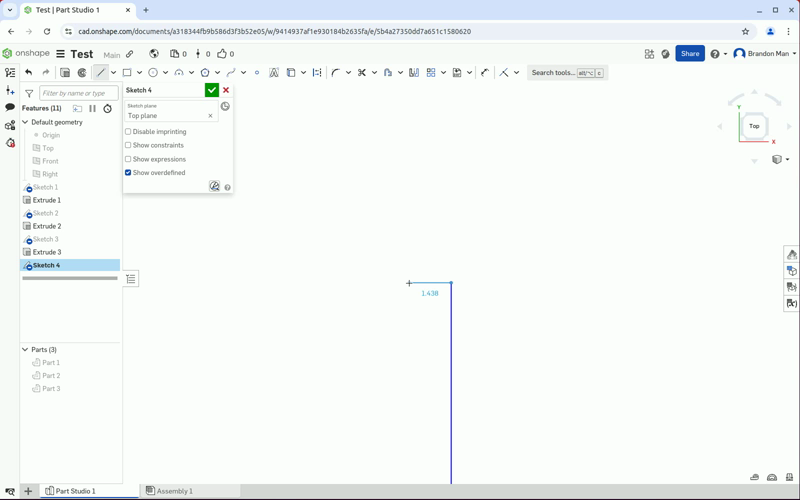
scroll(6)
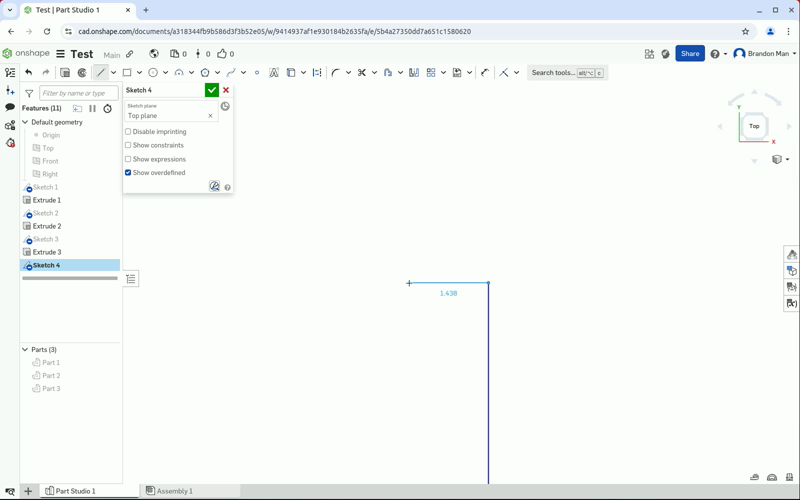
click(409, 282)
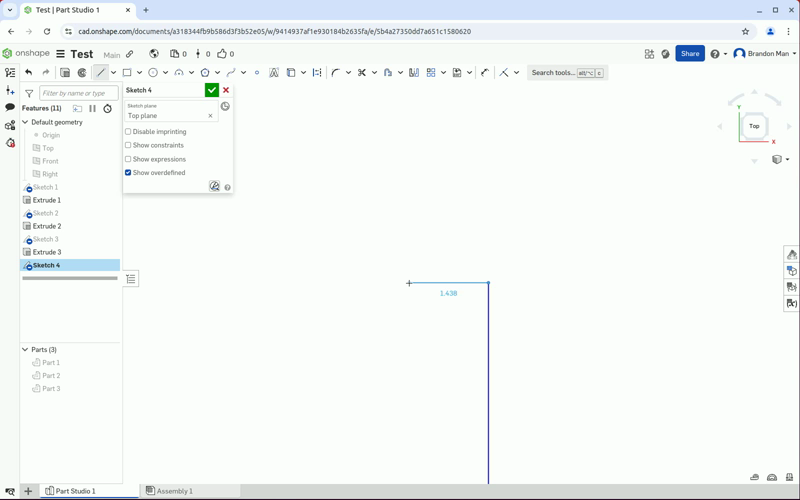
scroll(-6)
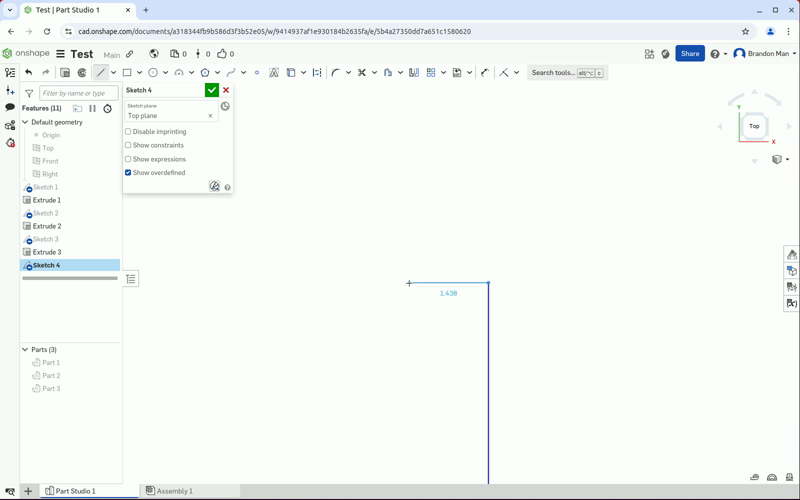
scroll(-6)
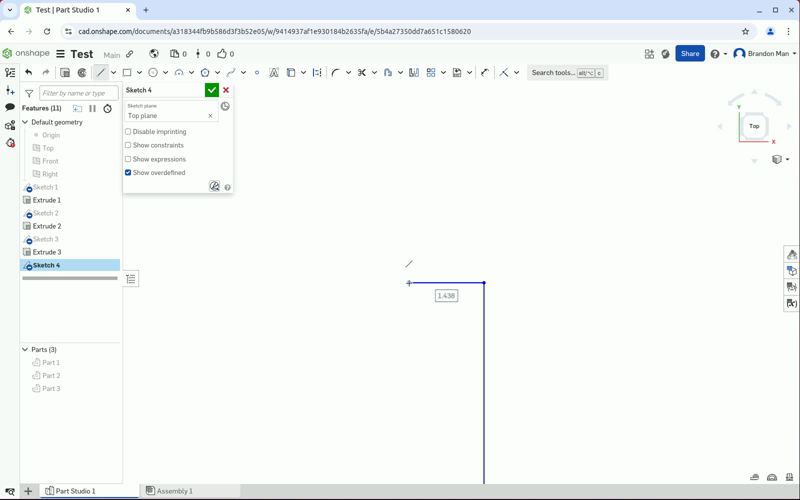
scroll(-6)
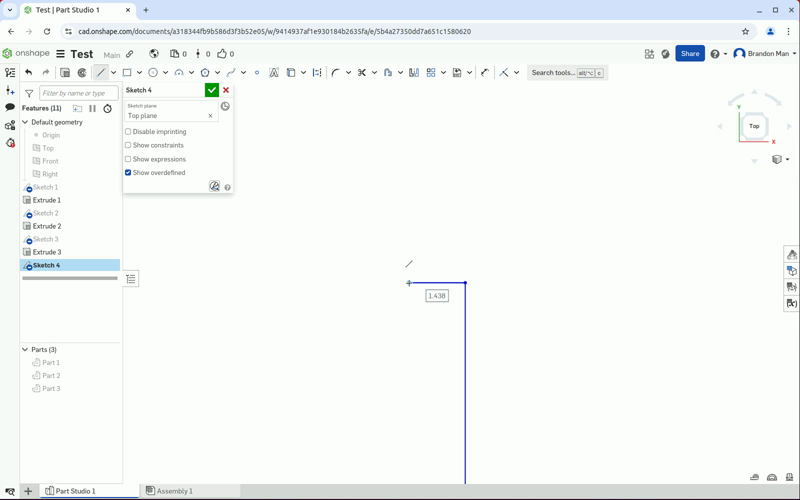
scroll(-6)
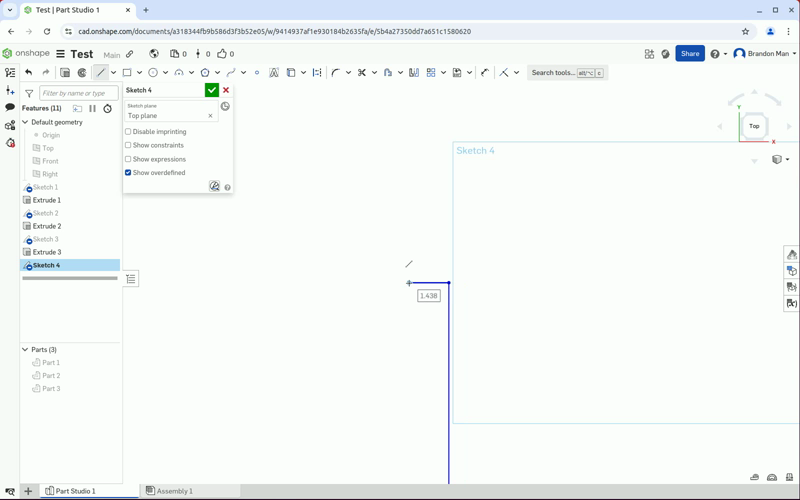
scroll(-6)
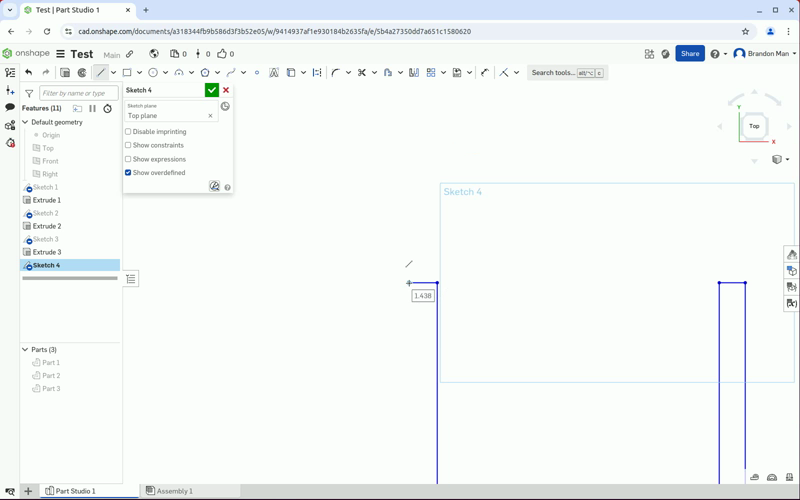
scroll(-6)
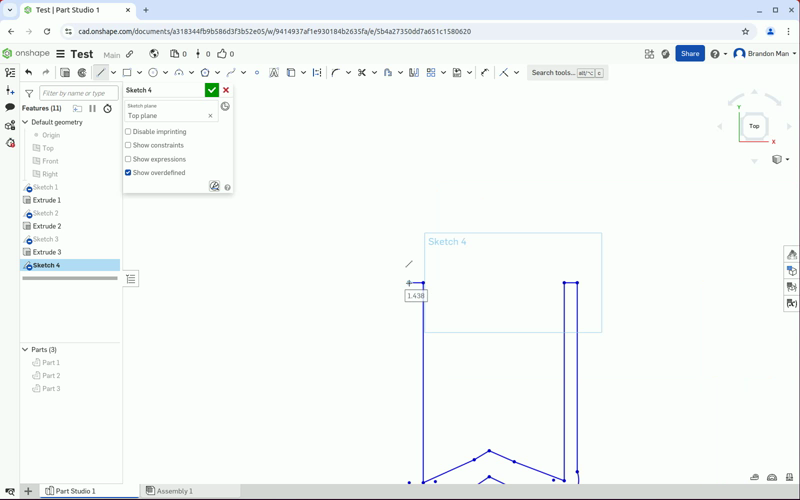
scroll(-6)
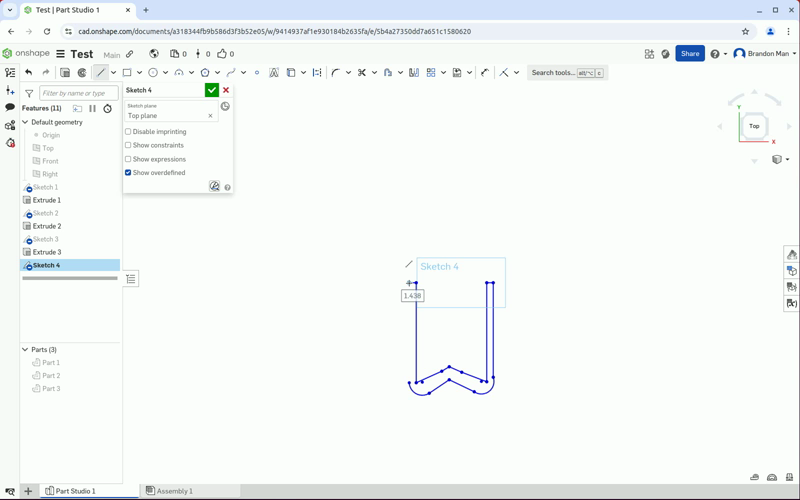
key_up(shift)
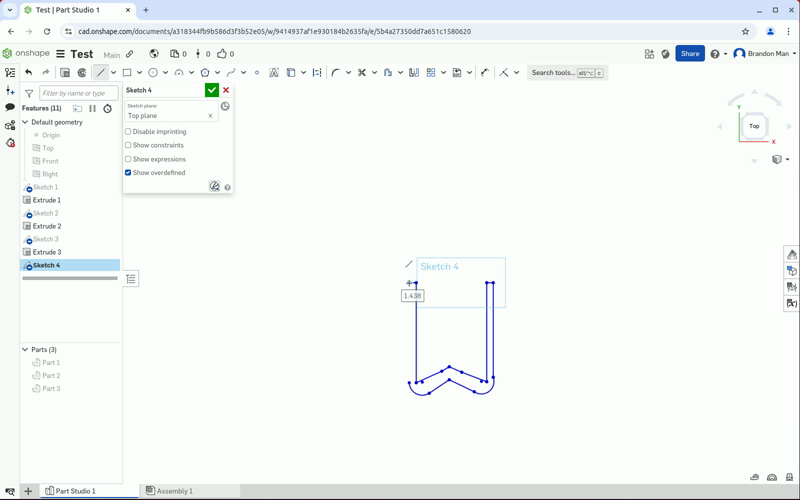
key_down(shift)
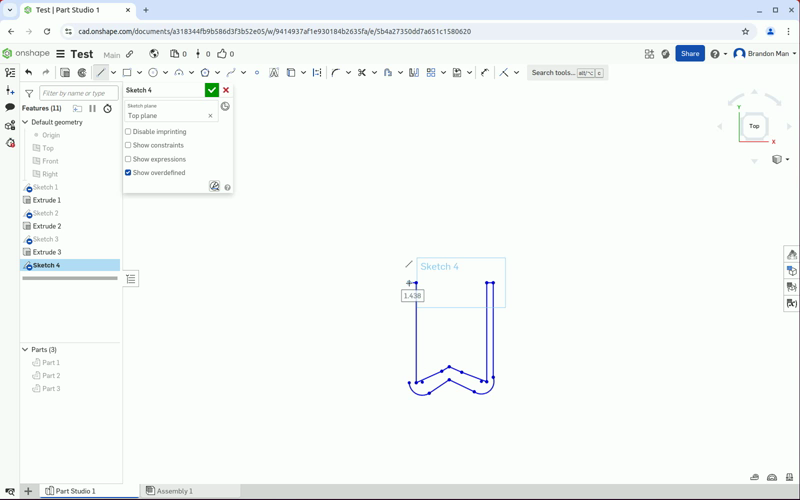
mouse_move(409, 382)
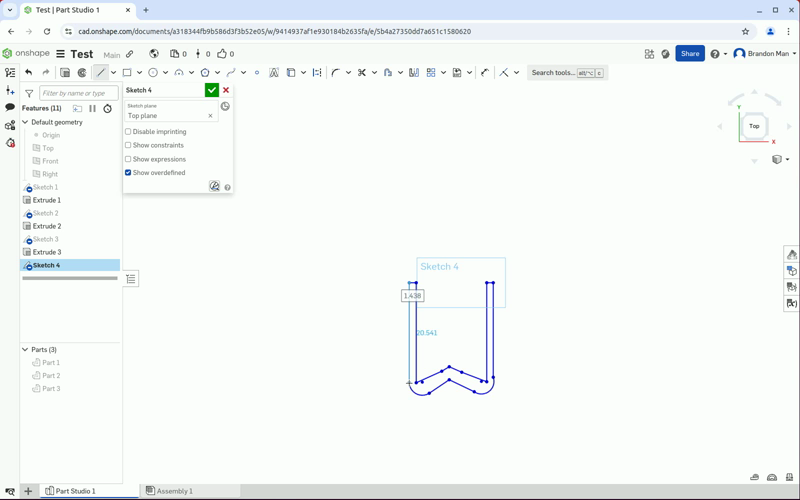
key_up(shift)
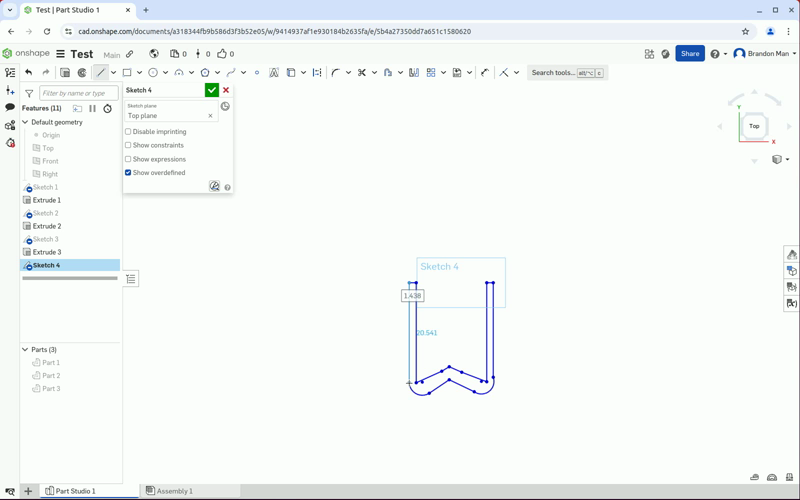
click(409, 382)
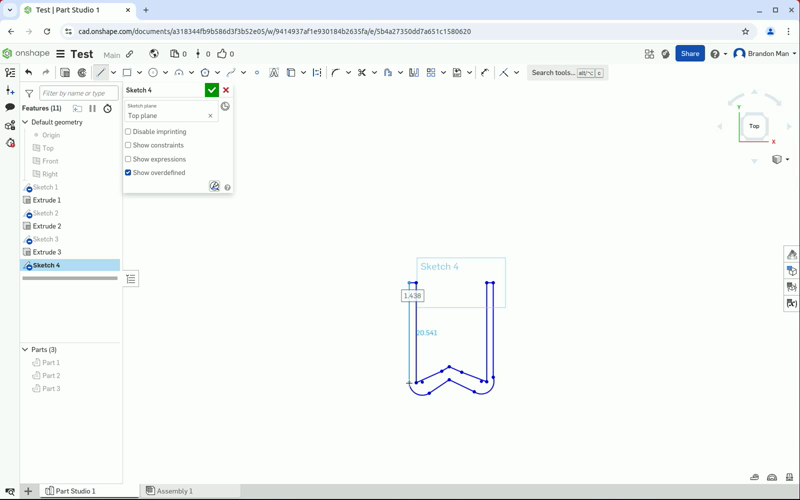
key(esc)
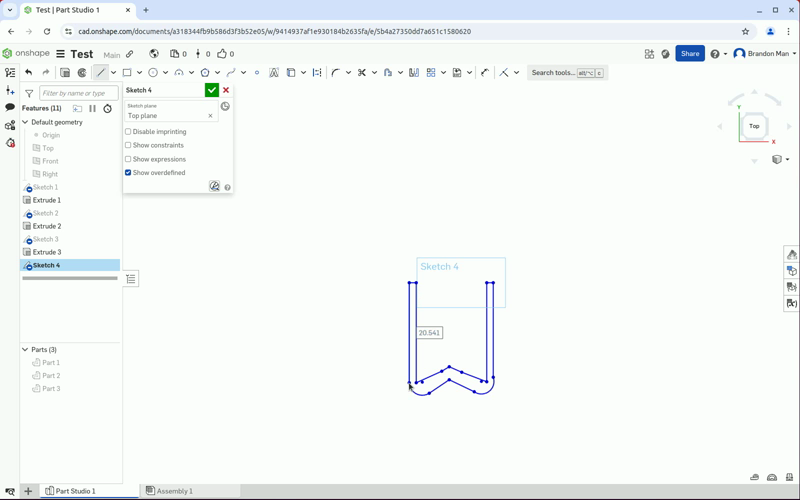
mouse_move(463, 378)
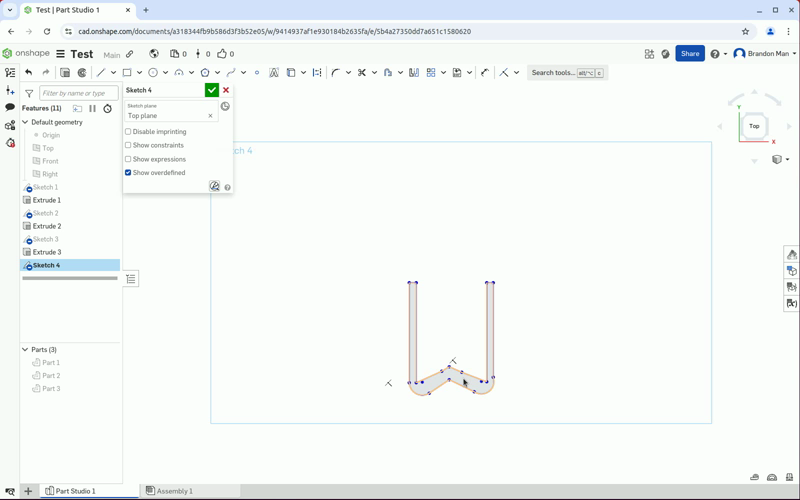
click(463, 378)
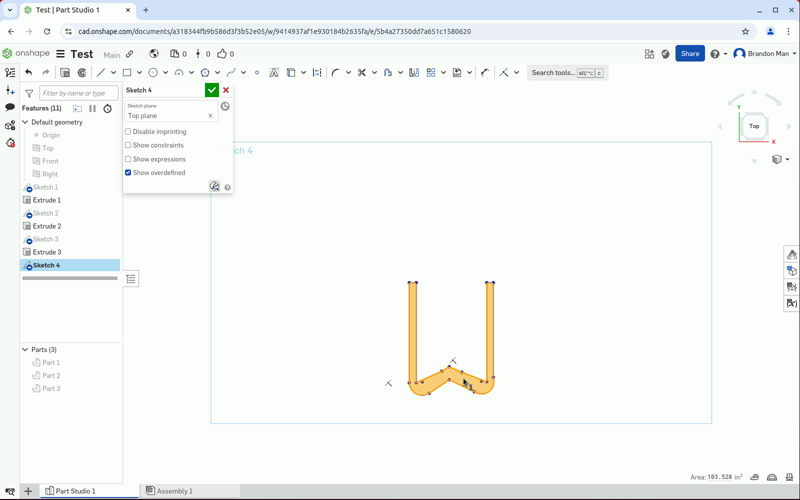
mouse_move(73, 352)
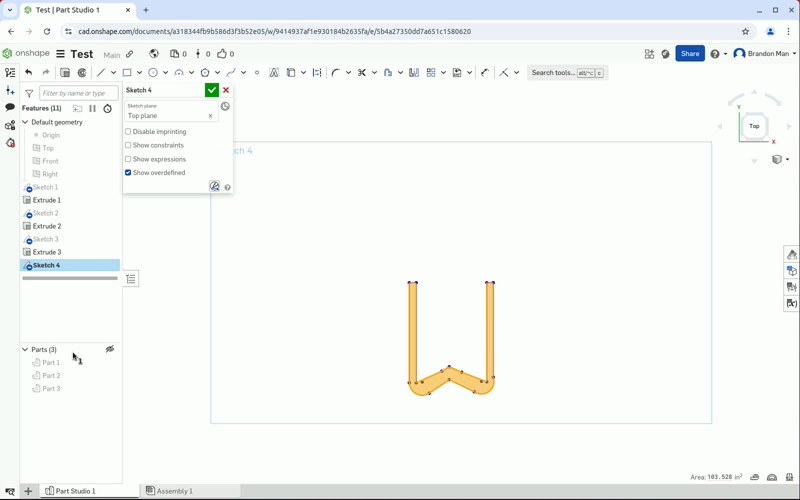
key(shift+y)
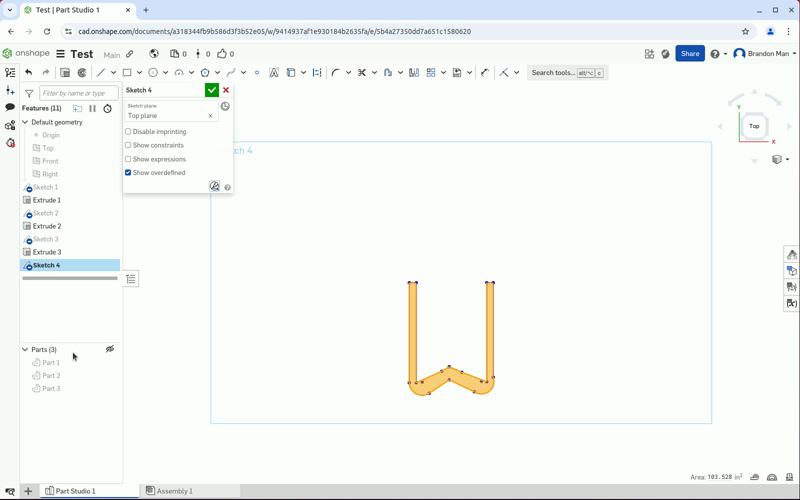
key(shift+e)
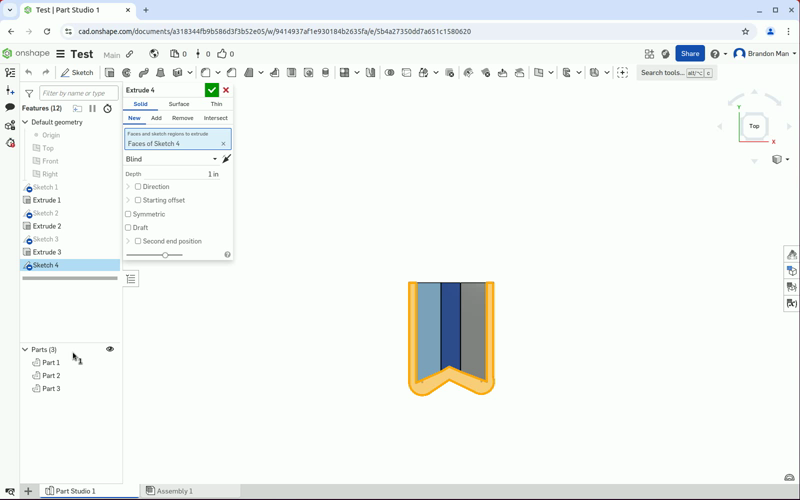
mouse_move(143, 106)
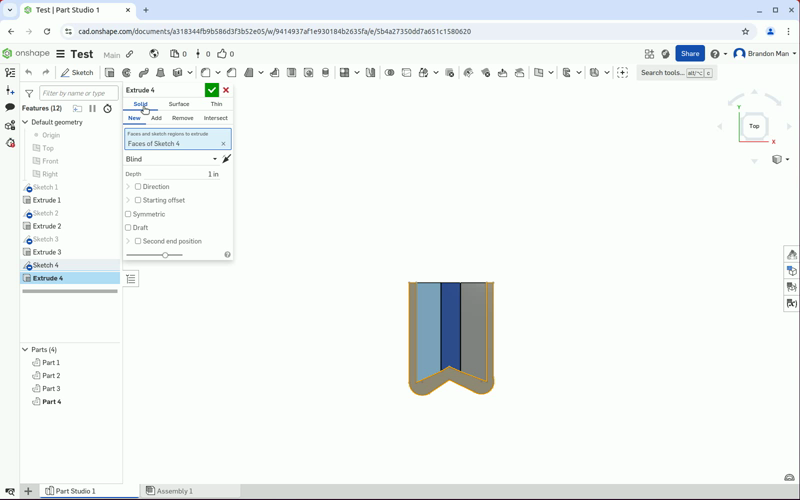
click(143, 106)
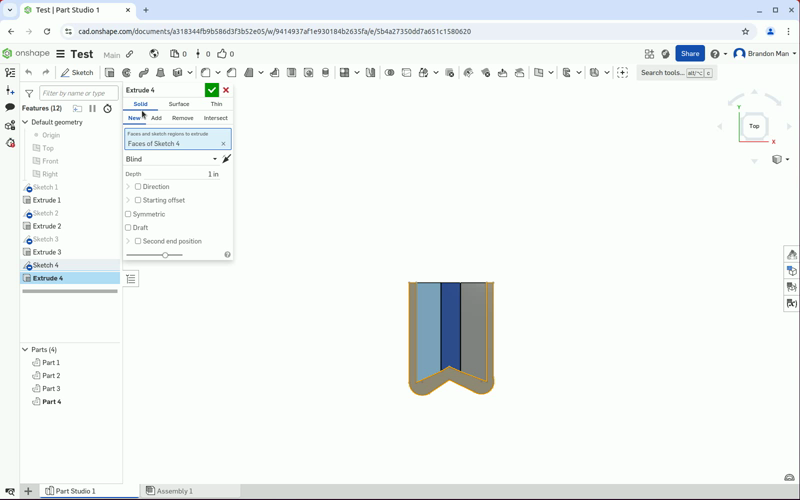
mouse_move(137, 120)
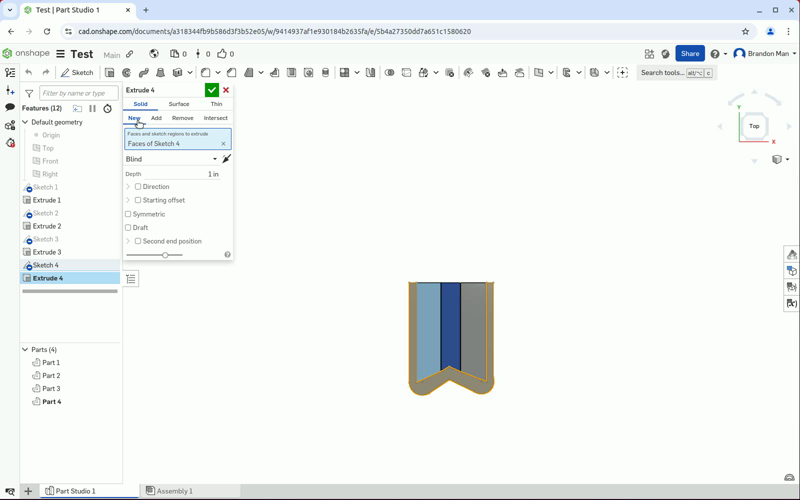
click(137, 120)
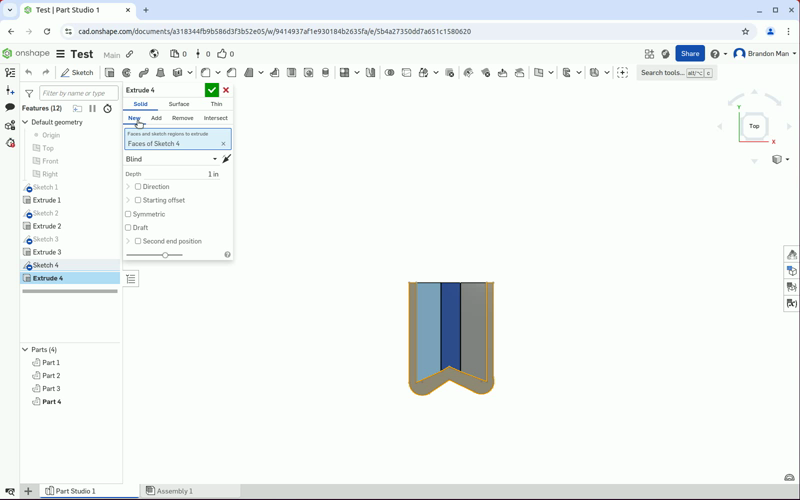
key(tab, 4)
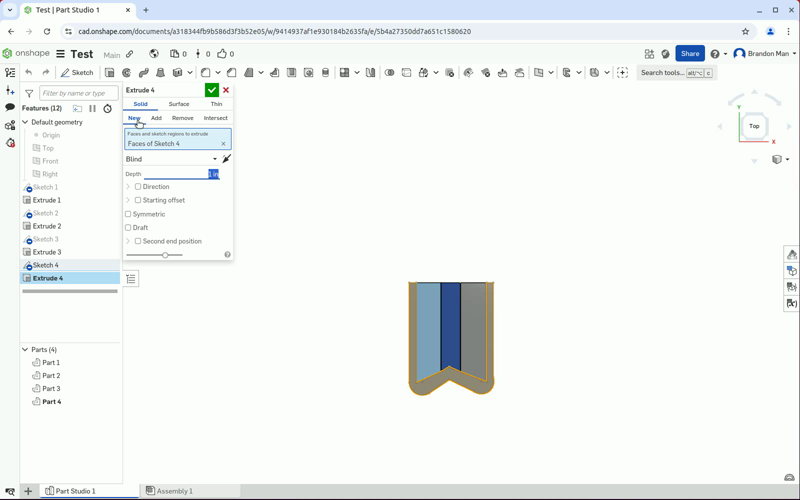
text(6.981)
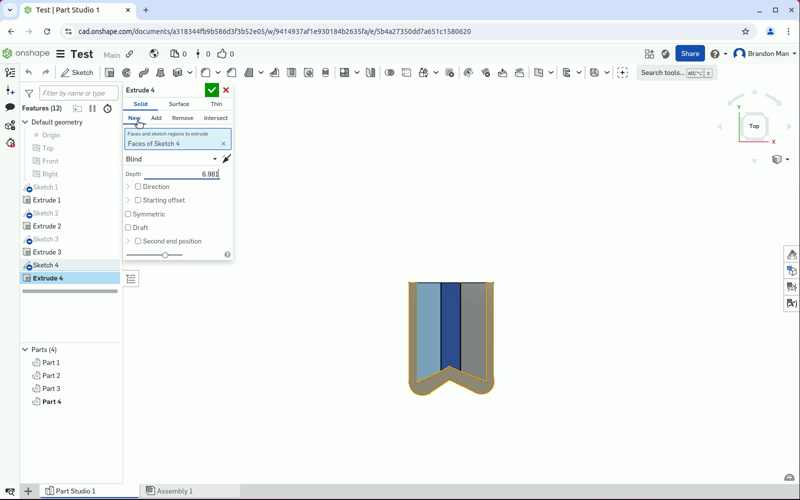
key(enter)
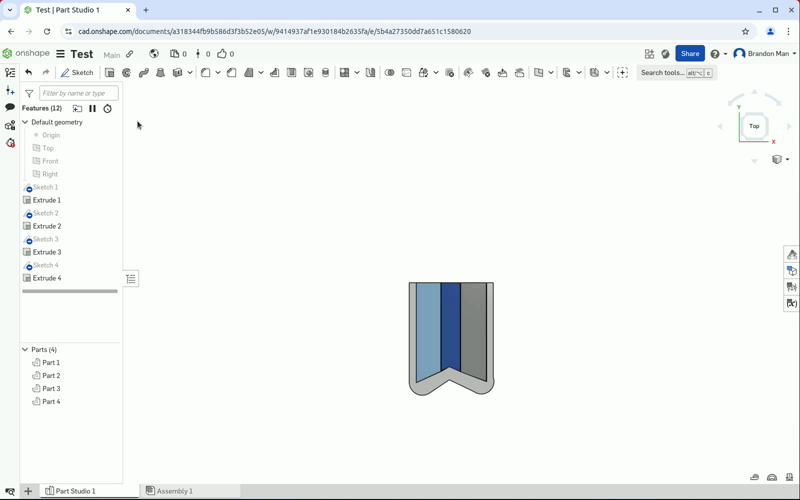
key(shift+h)
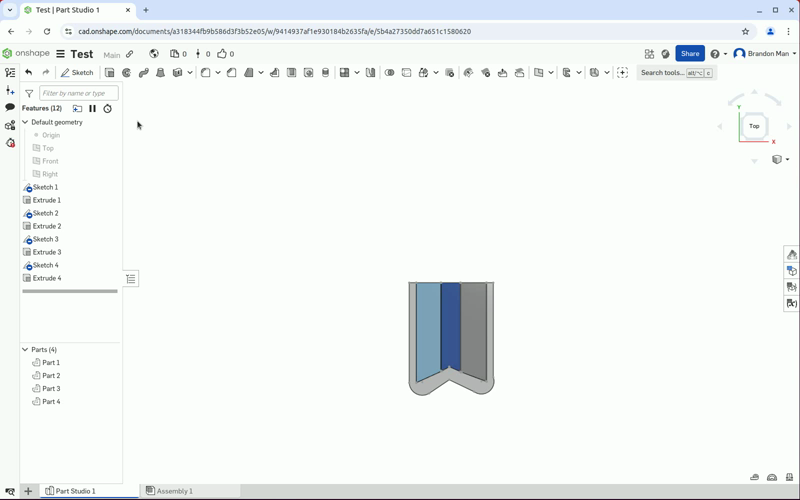
key(shift+h)
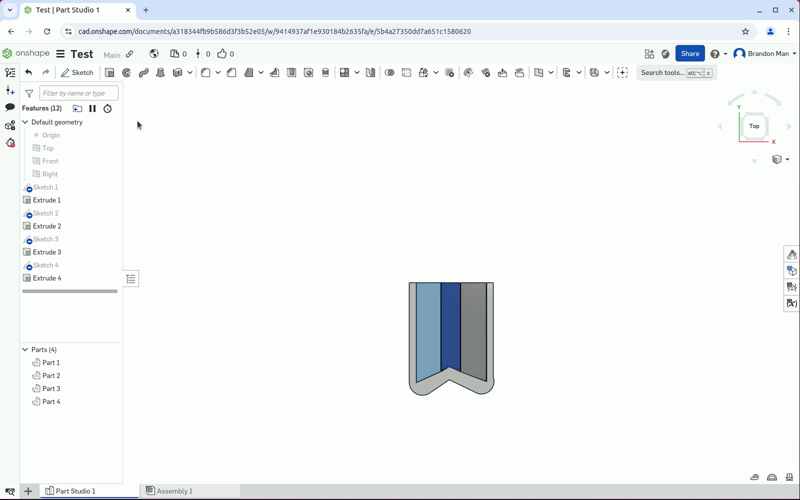
mouse_move(73, 189)
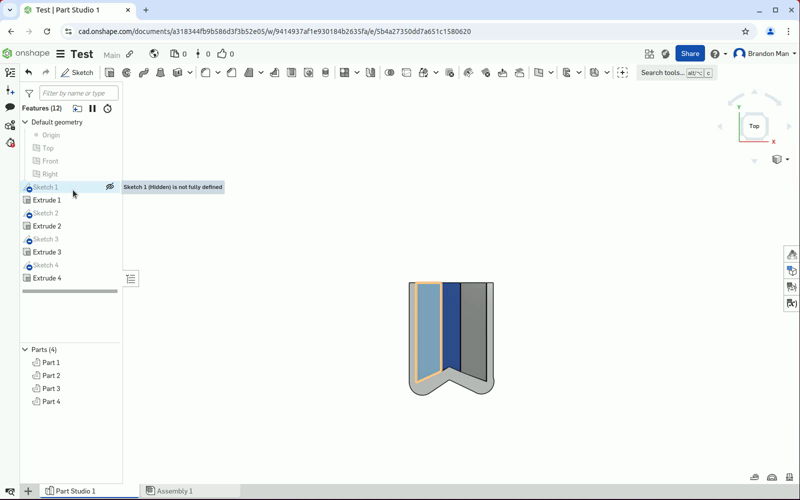
click(73, 189)
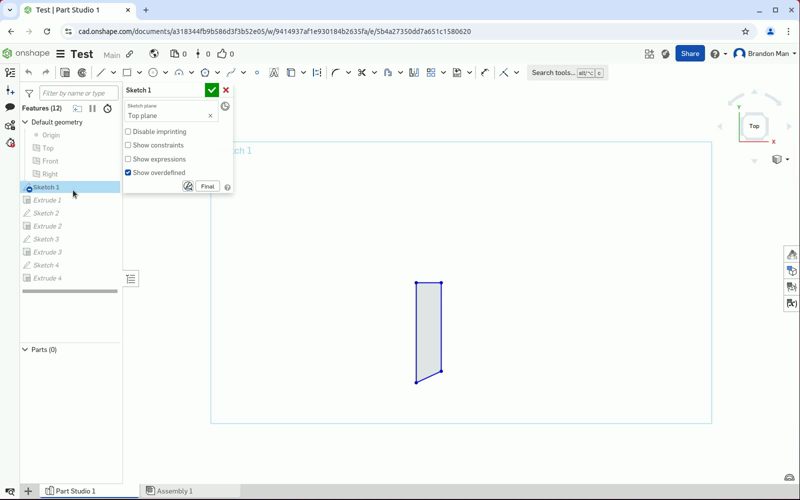
mouse_move(229, 92)
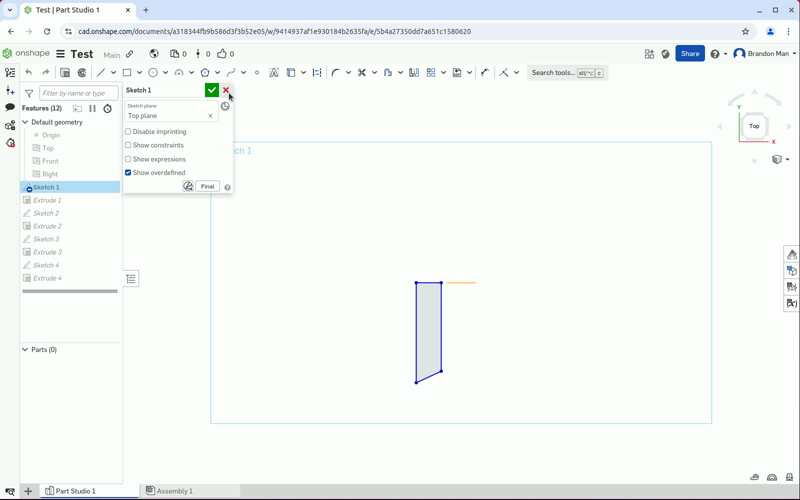
click(229, 92)
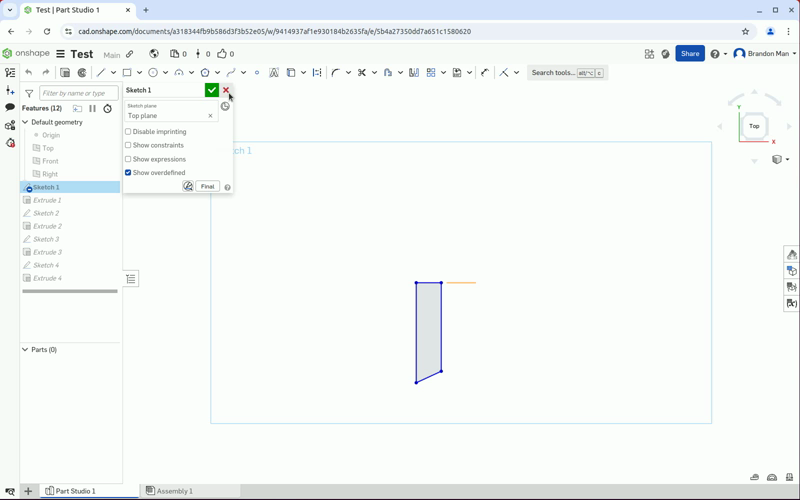
key(shift+s)
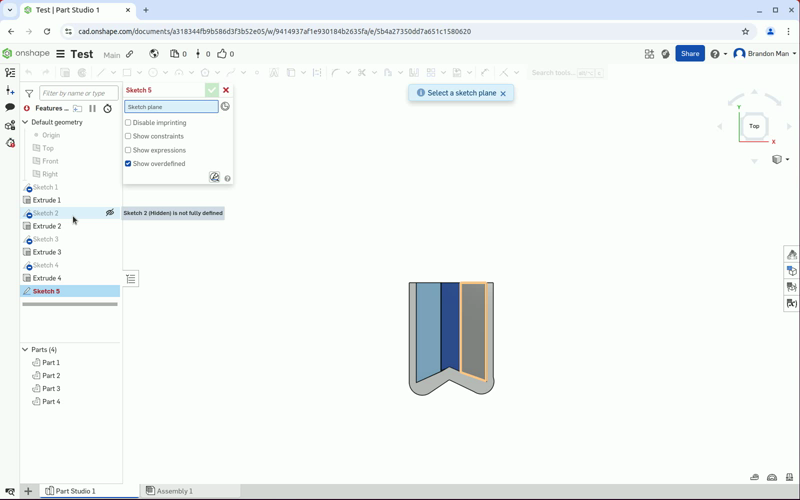
scroll(3)
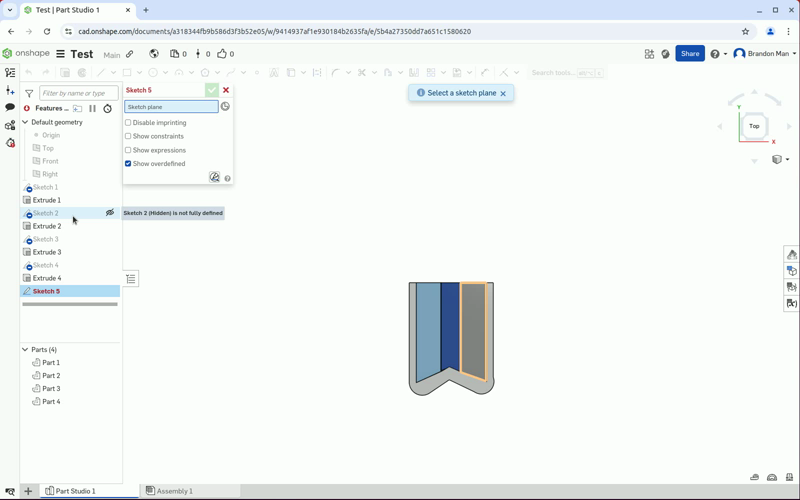
mouse_move(73, 150)
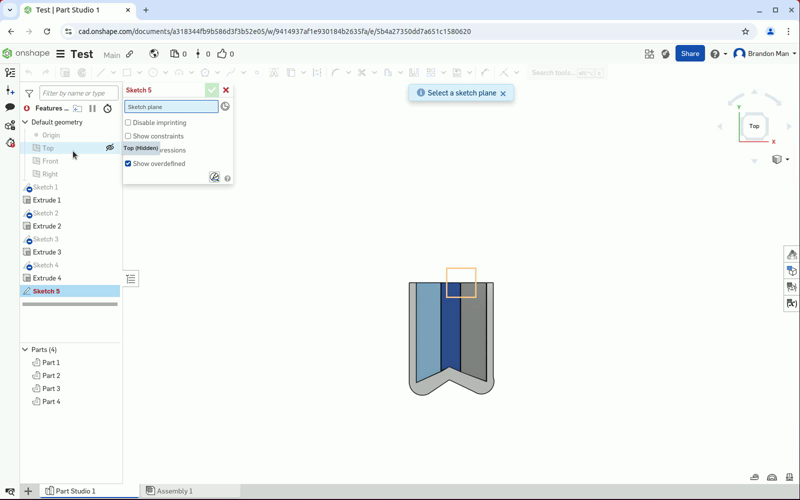
click(73, 150)
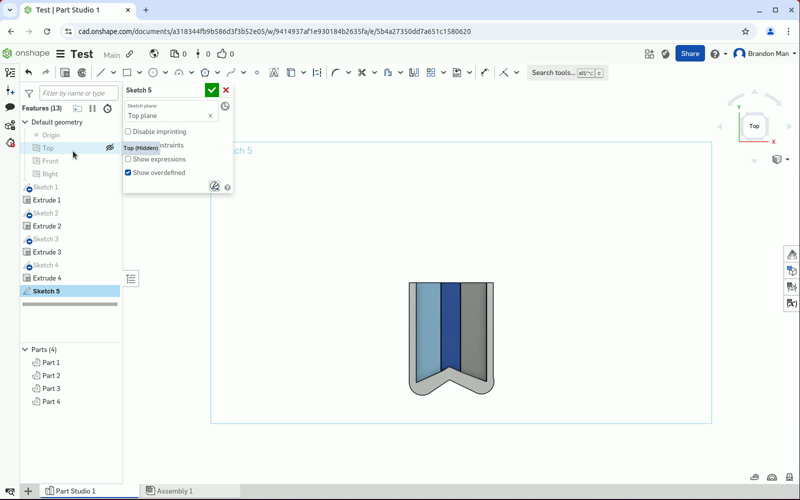
mouse_move(73, 352)
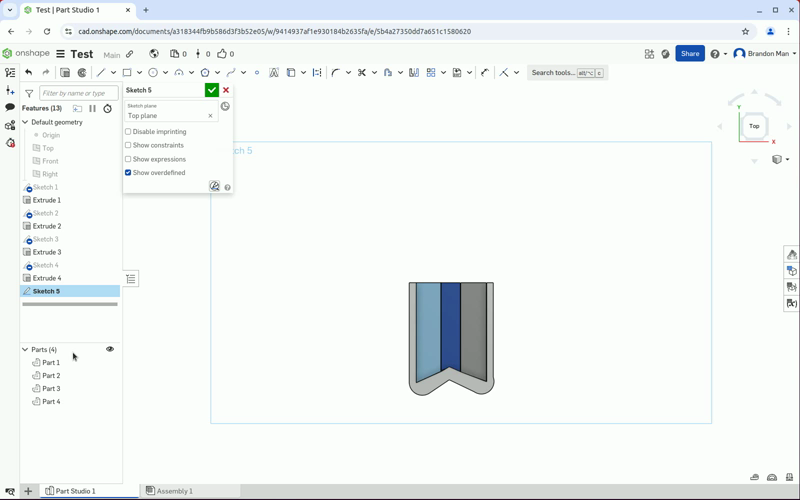
key(y)
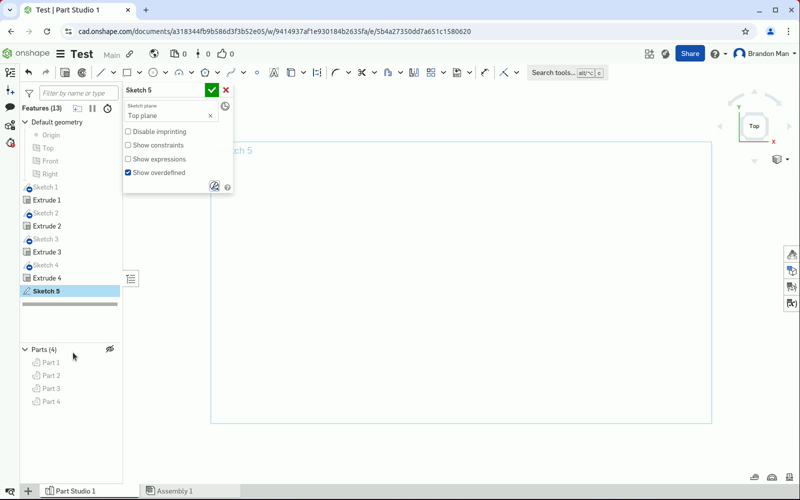
key(l)
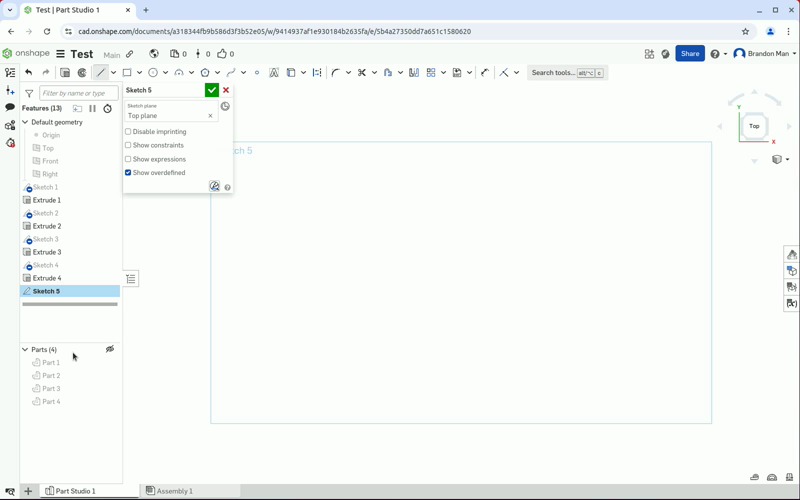
key_down(shift)
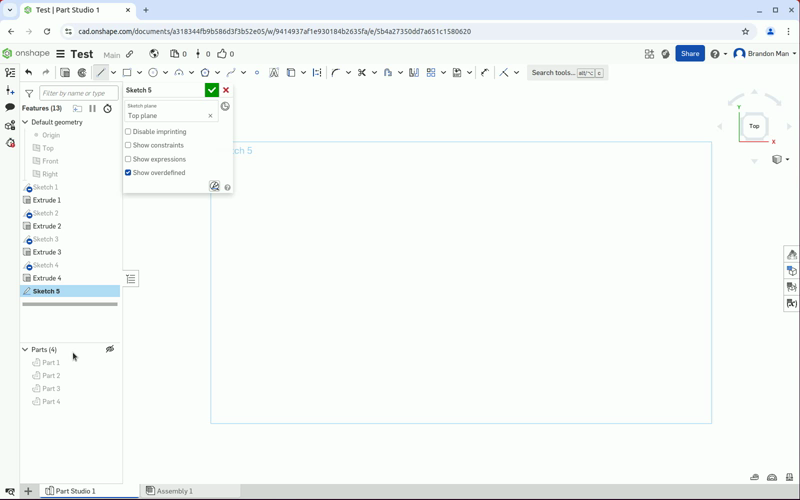
mouse_move(409, 282)
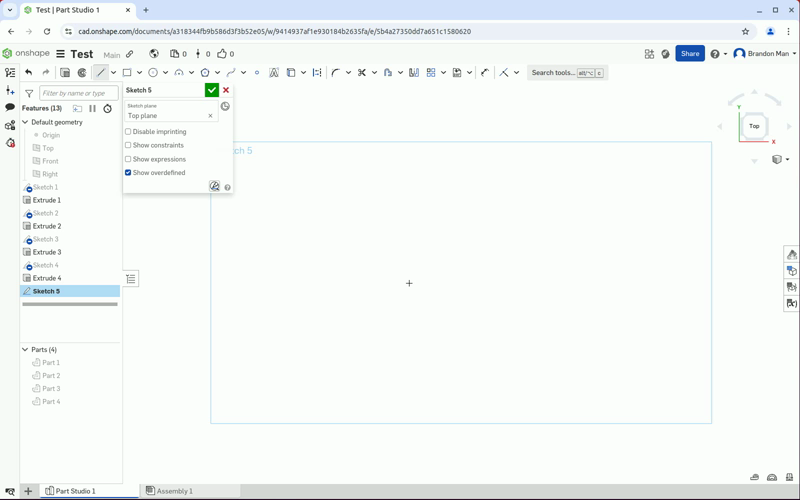
click(409, 282)
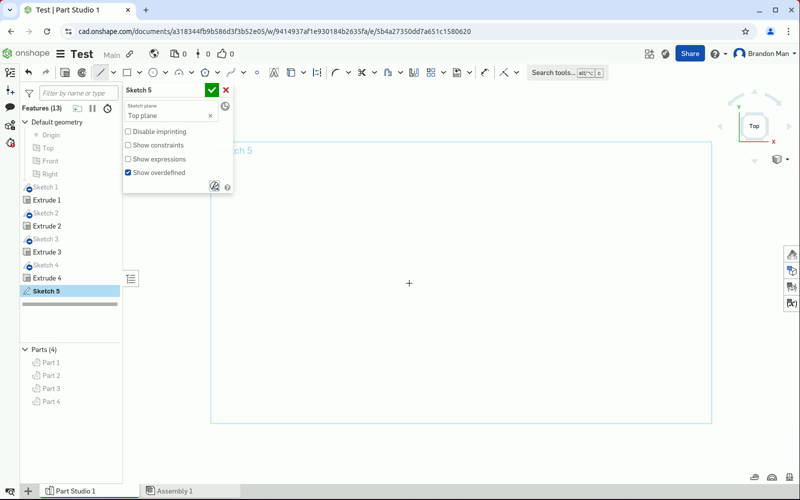
key_up(shift)
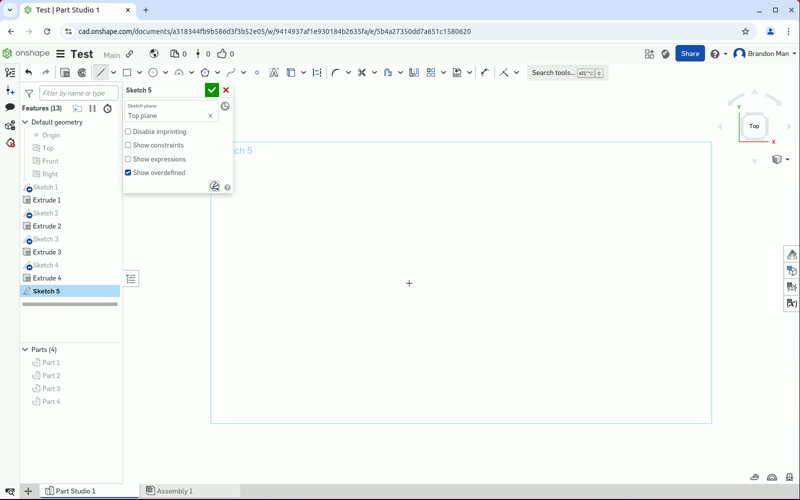
key_down(shift)
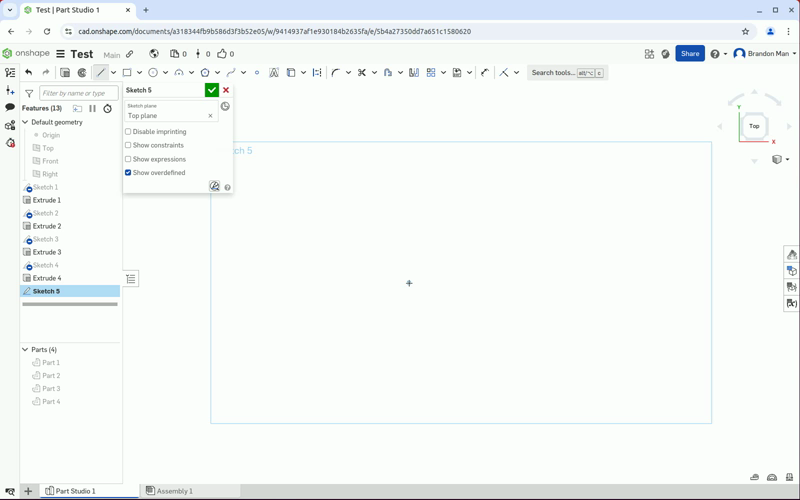
mouse_move(439, 282)
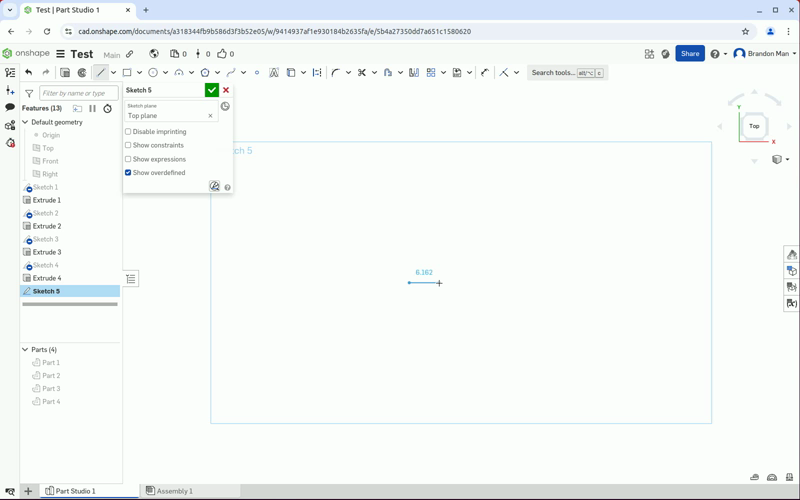
mouse_move(416, 282)
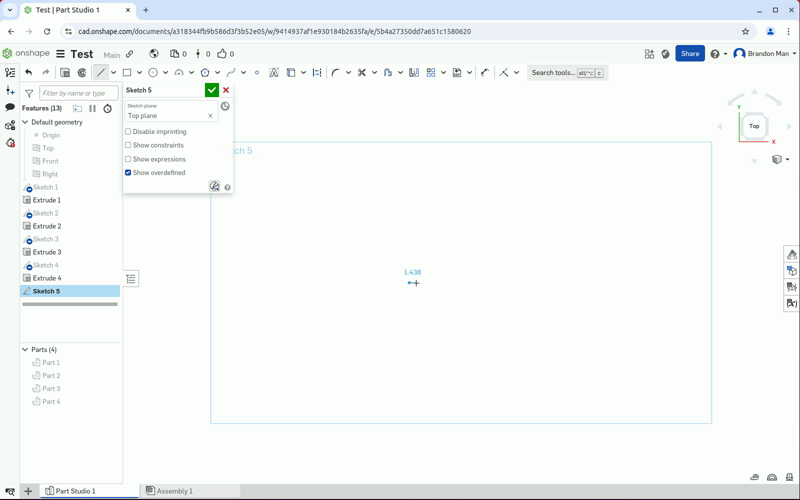
scroll(6)
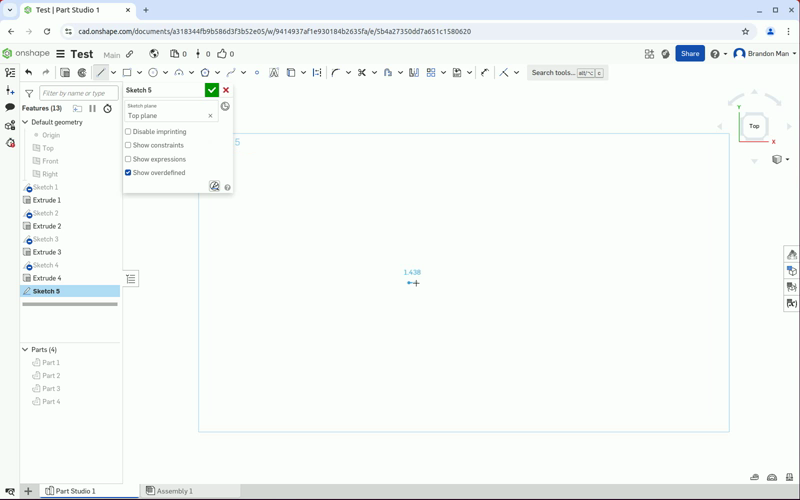
scroll(6)
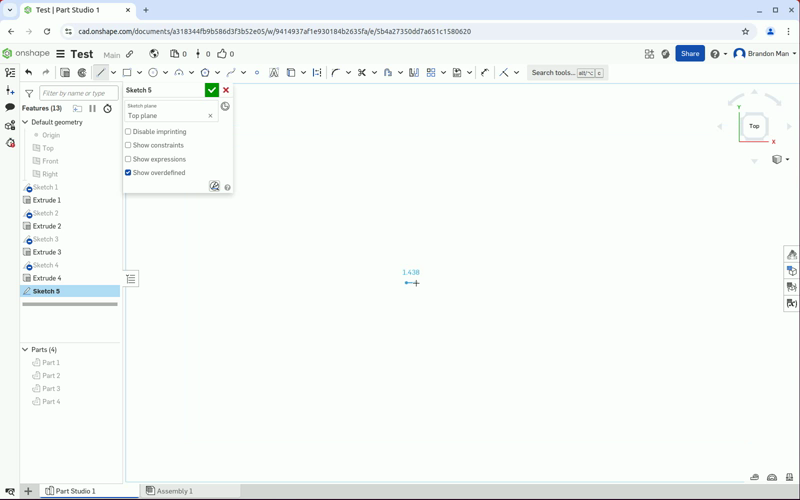
scroll(6)
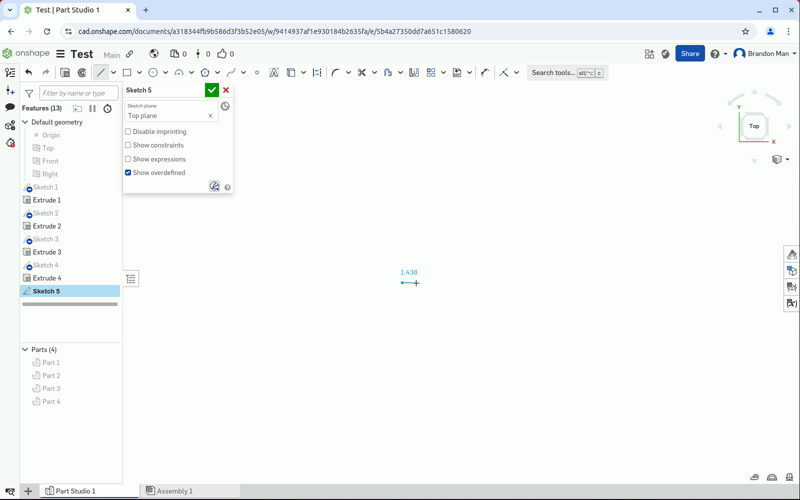
scroll(6)
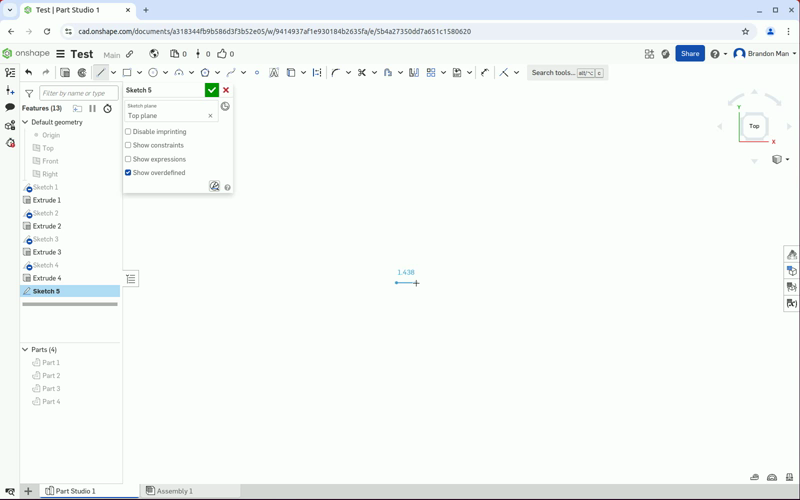
scroll(6)
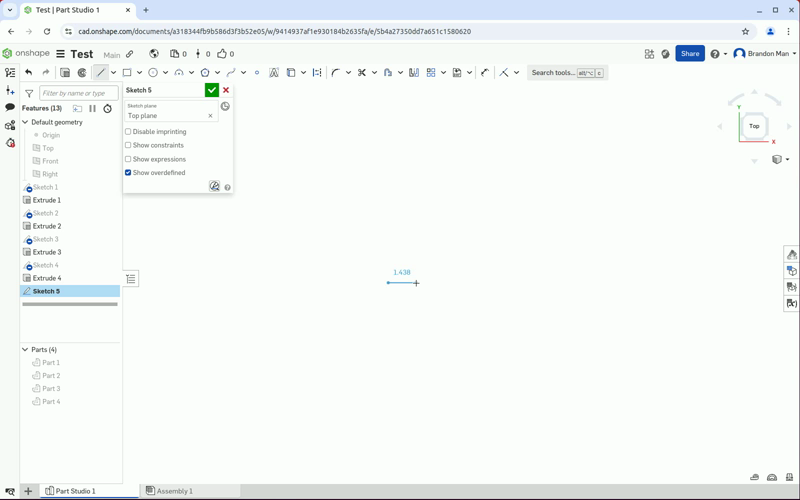
scroll(6)
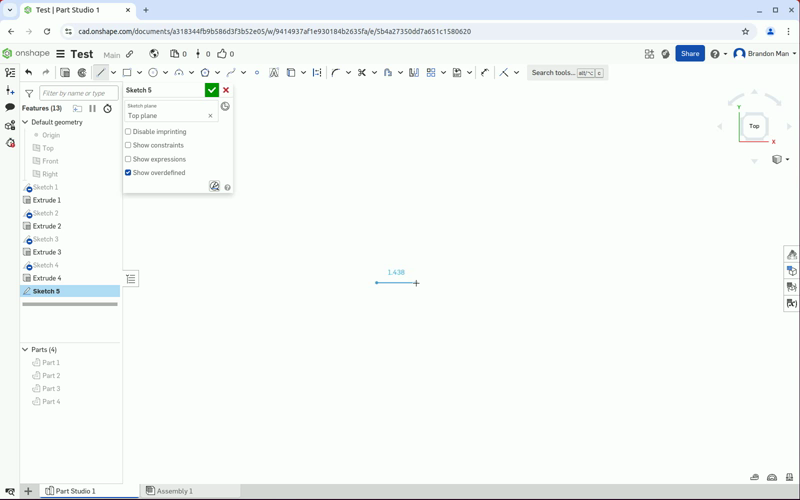
scroll(6)
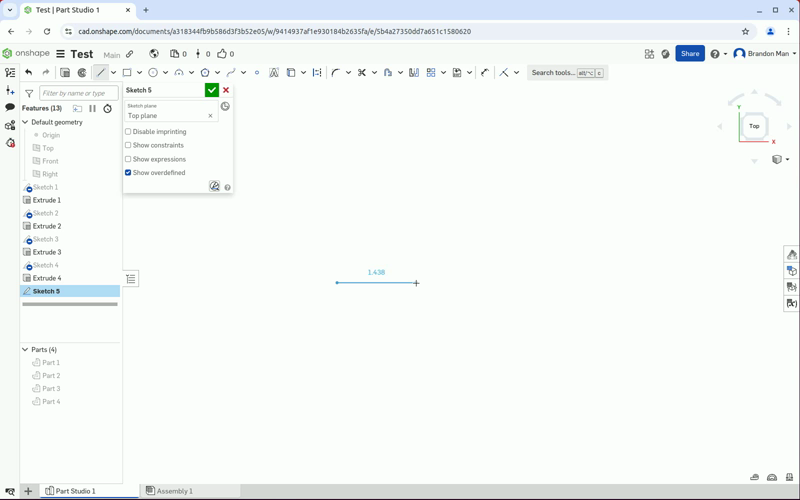
click(416, 282)
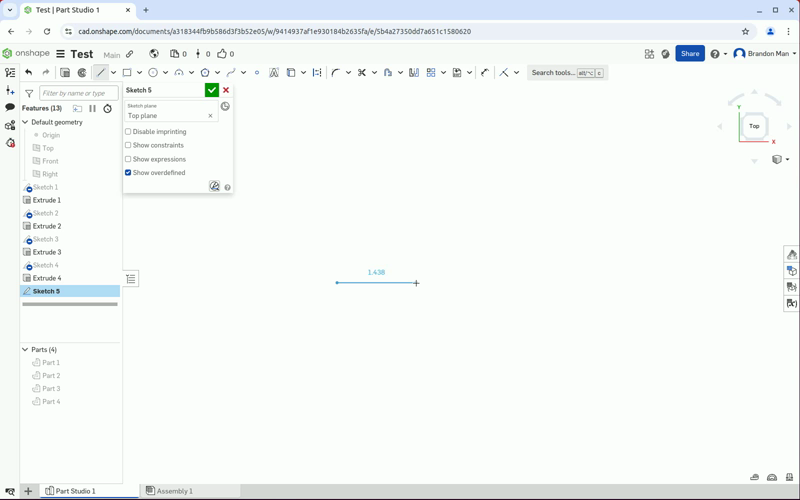
scroll(-6)
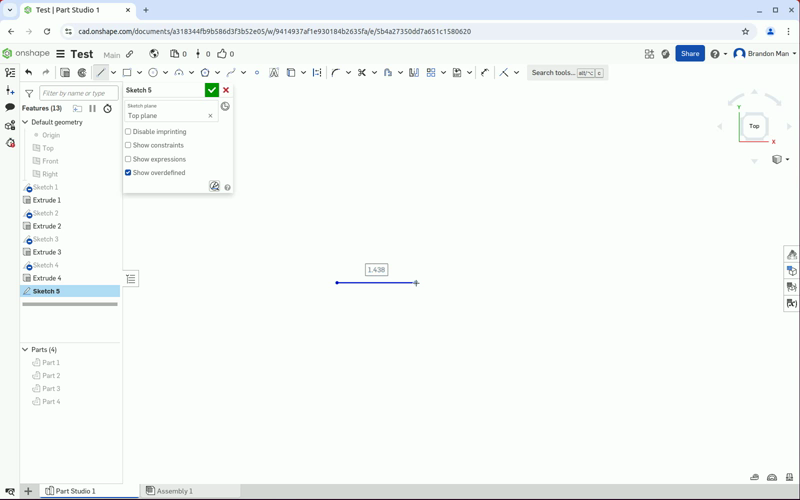
scroll(-6)
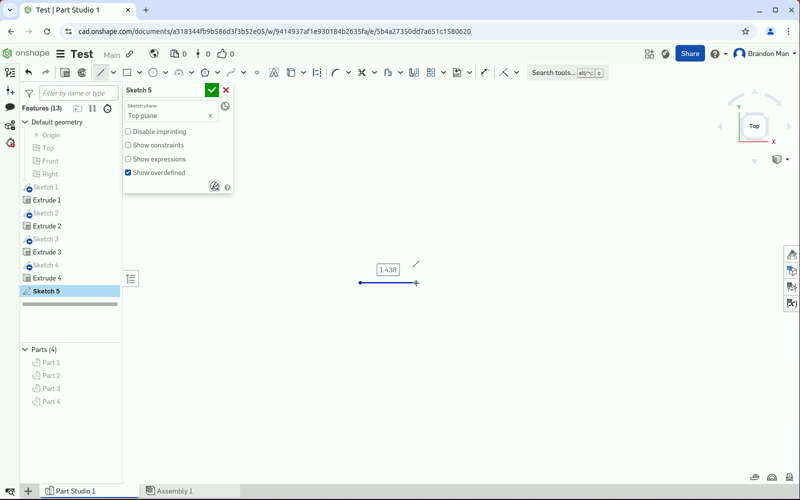
scroll(-6)
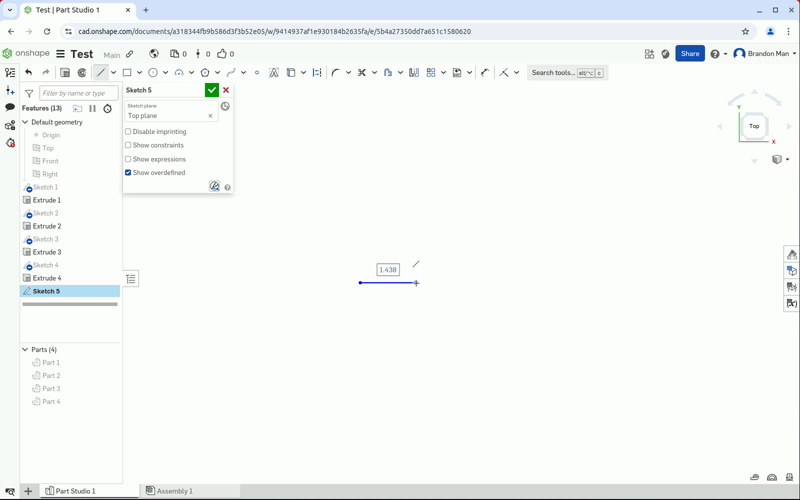
scroll(-6)
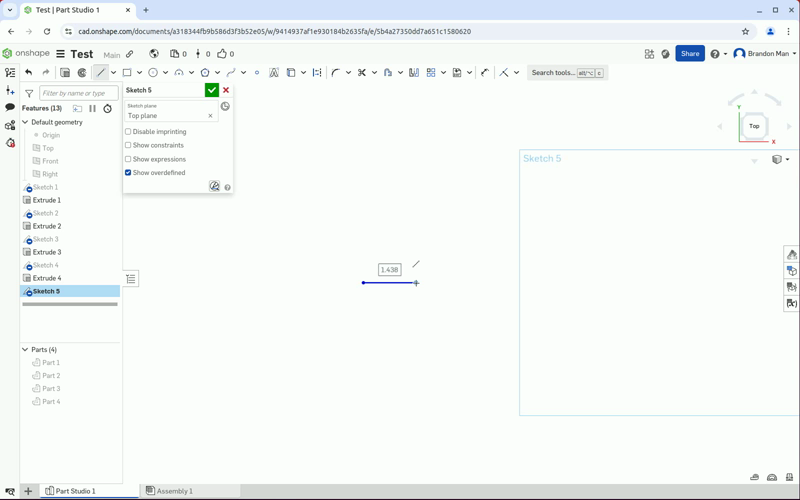
scroll(-6)
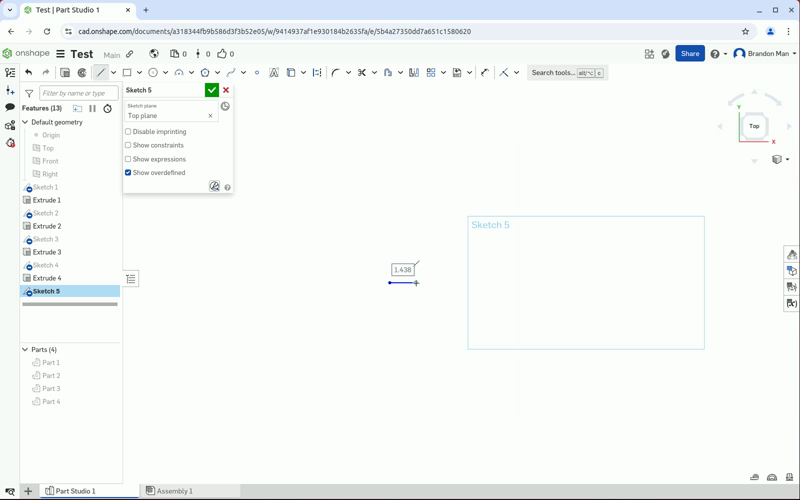
scroll(-6)
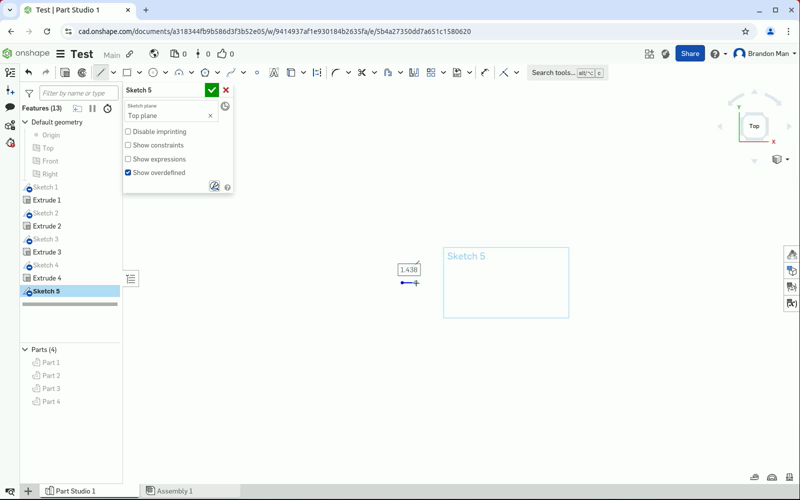
scroll(-6)
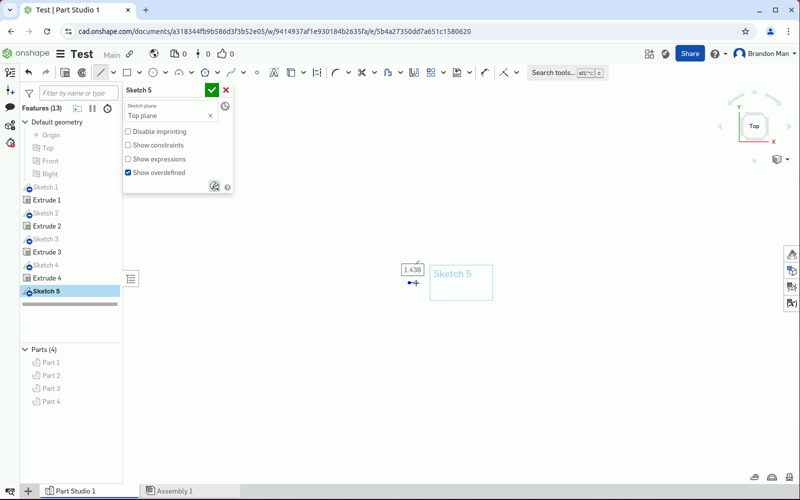
key_up(shift)
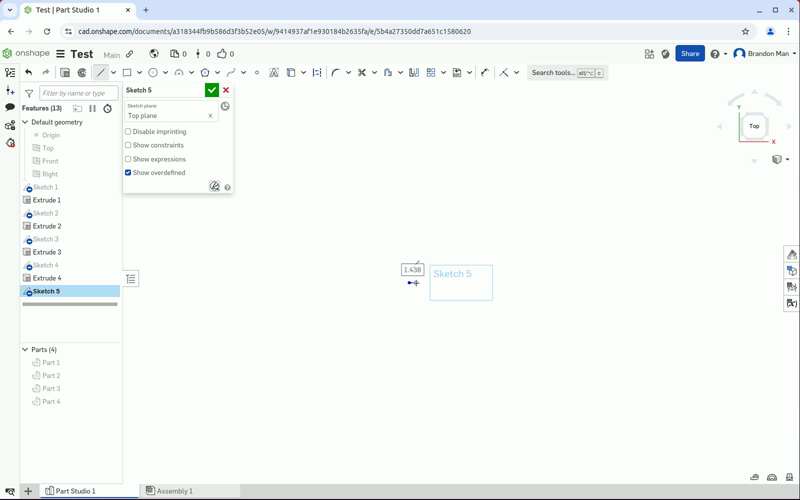
key_down(shift)
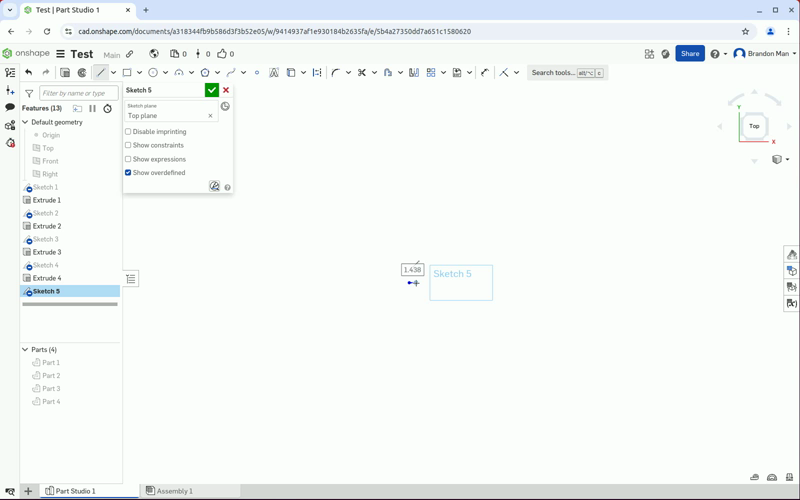
mouse_move(446, 282)
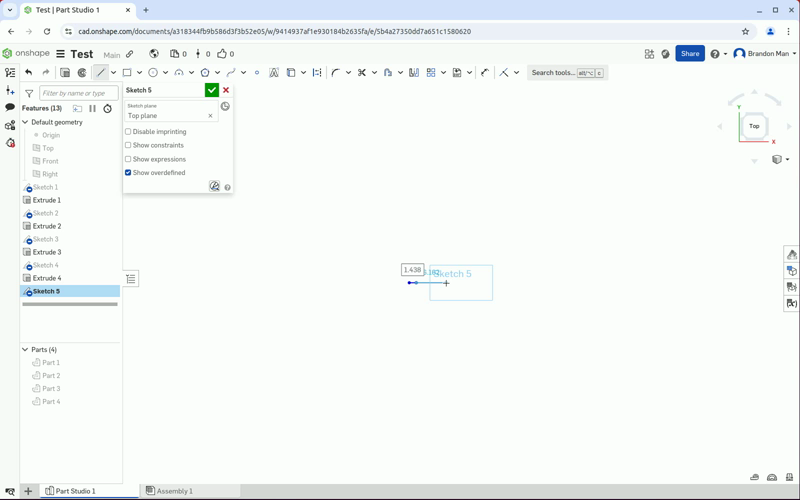
mouse_move(441, 282)
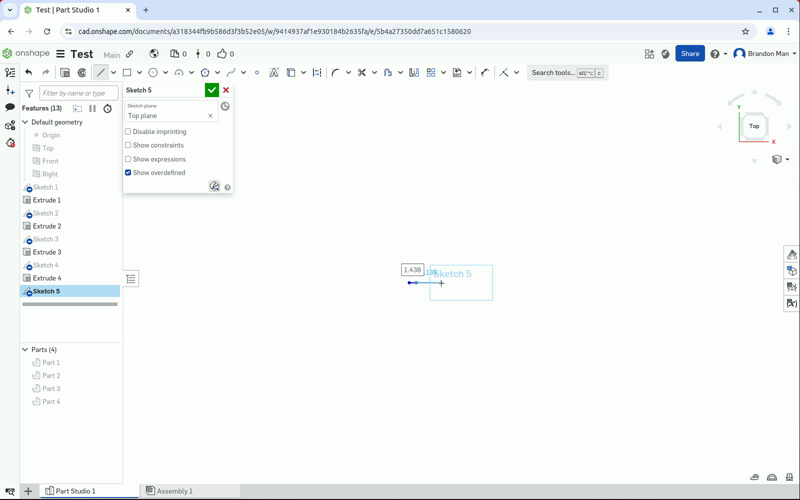
click(441, 282)
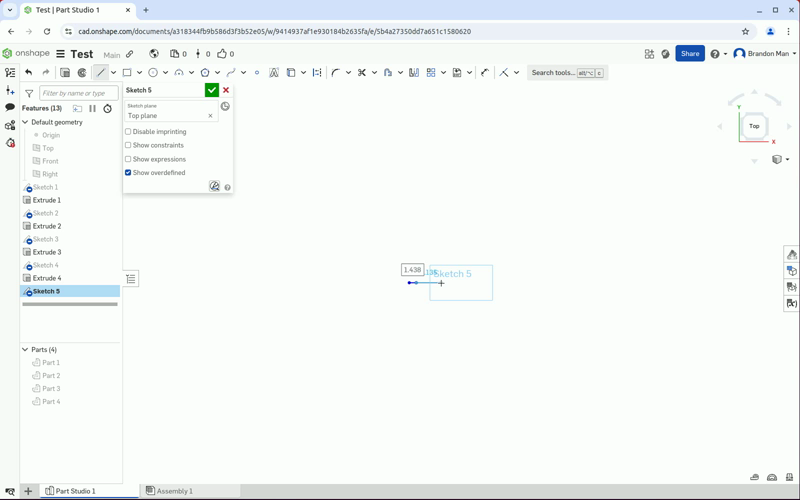
key_up(shift)
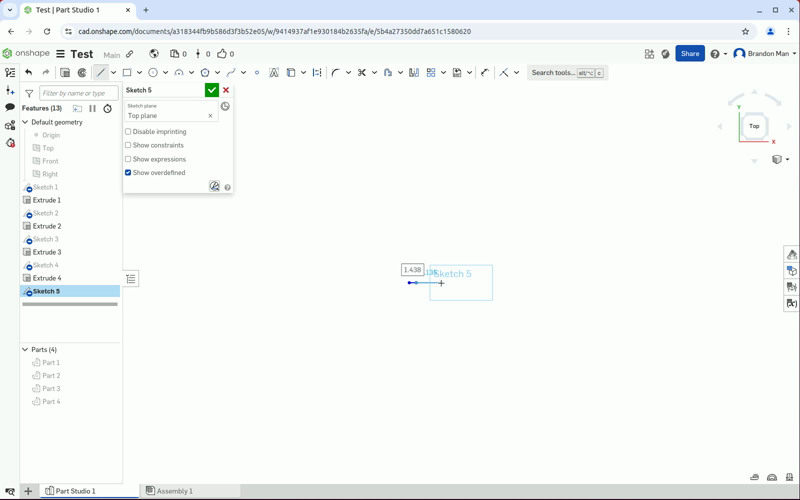
key_down(shift)
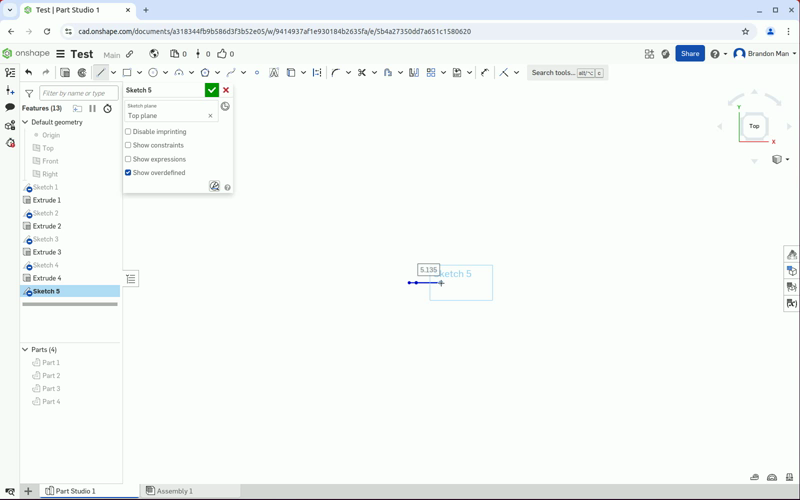
mouse_move(471, 282)
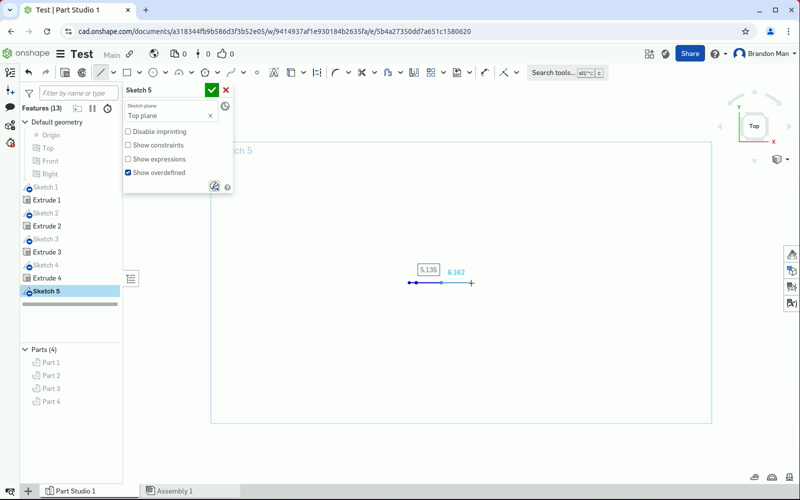
mouse_move(461, 282)
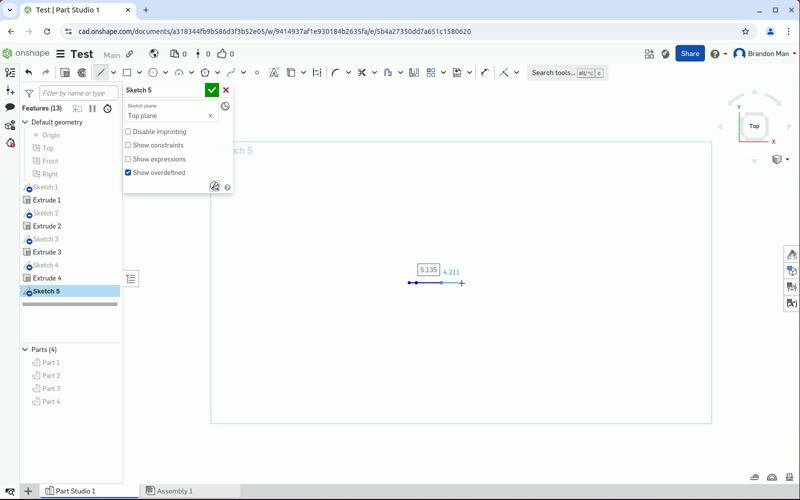
click(461, 282)
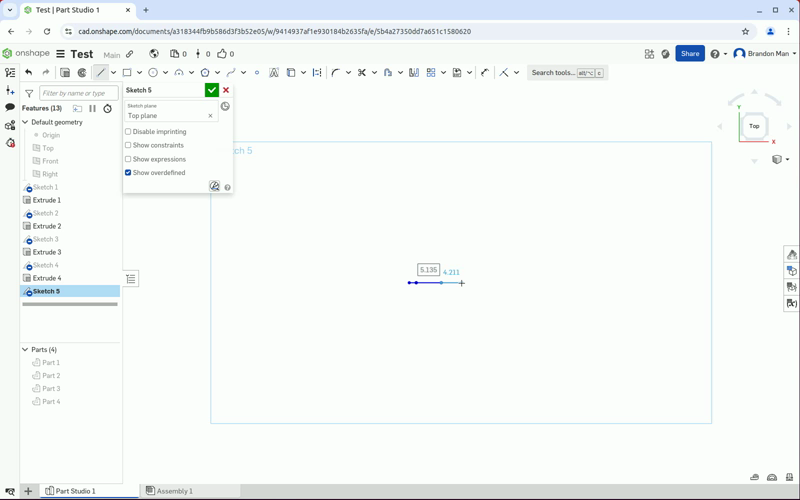
key_up(shift)
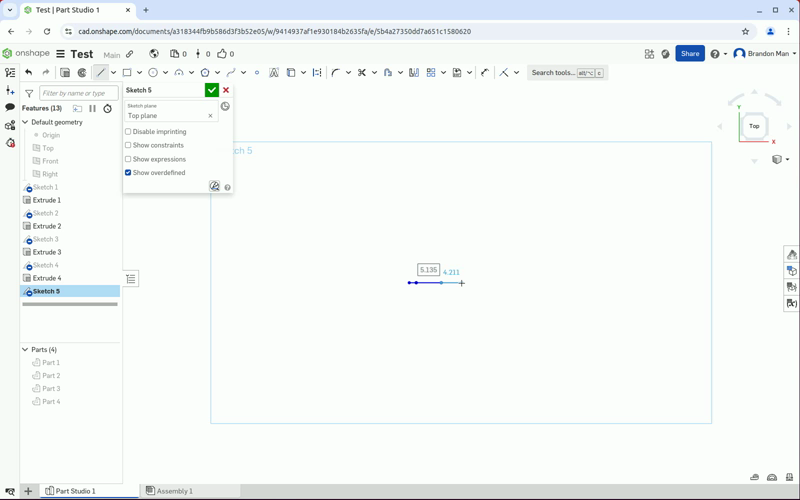
key_down(shift)
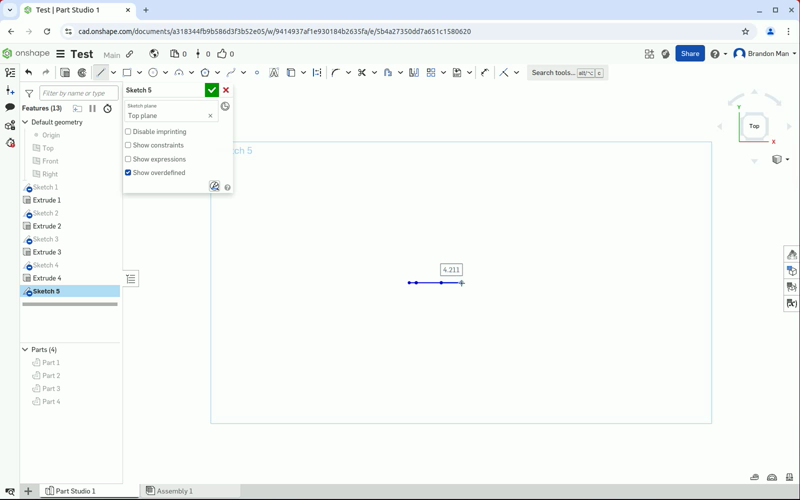
mouse_move(491, 282)
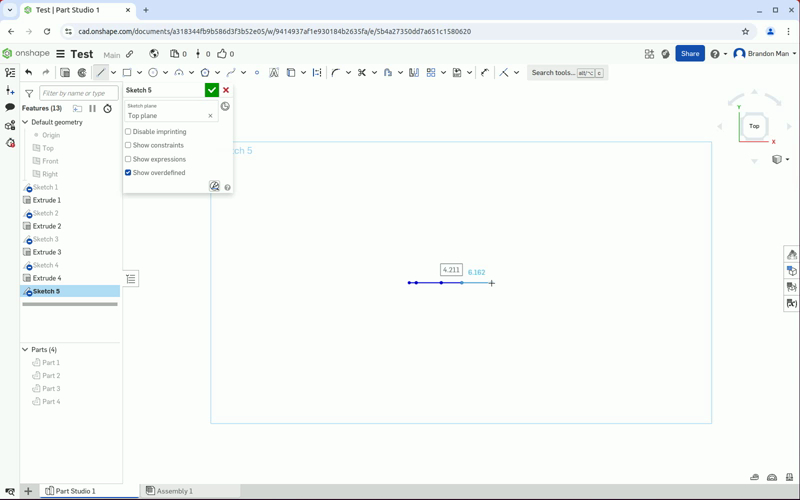
mouse_move(486, 282)
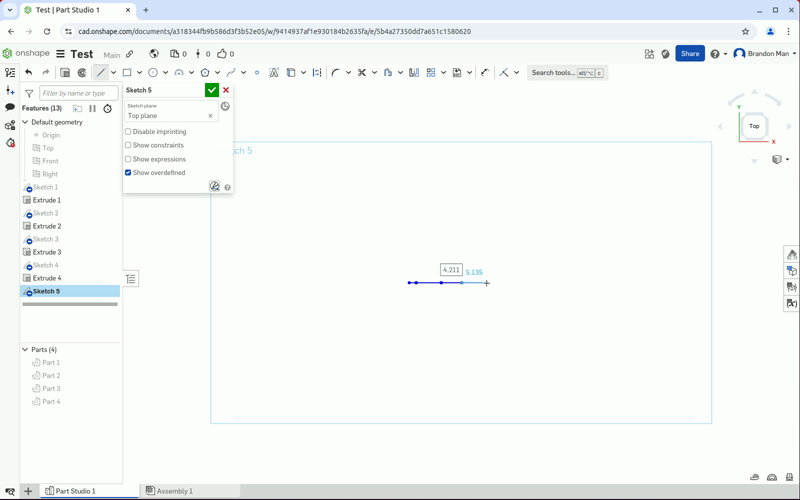
click(486, 282)
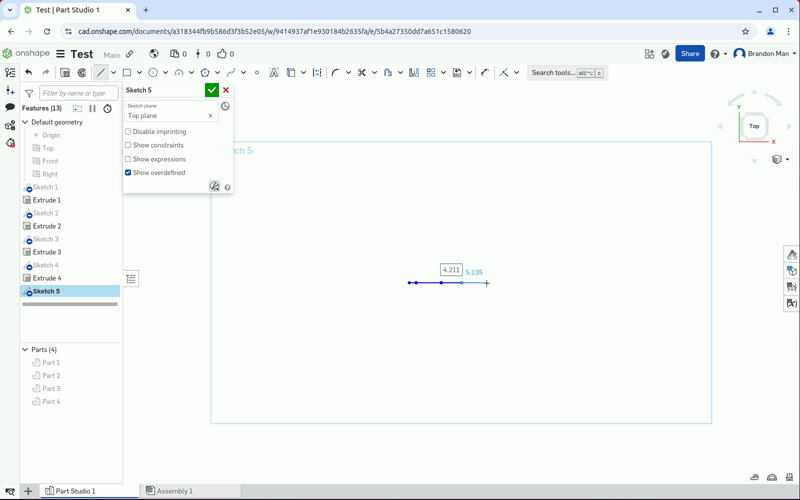
key_up(shift)
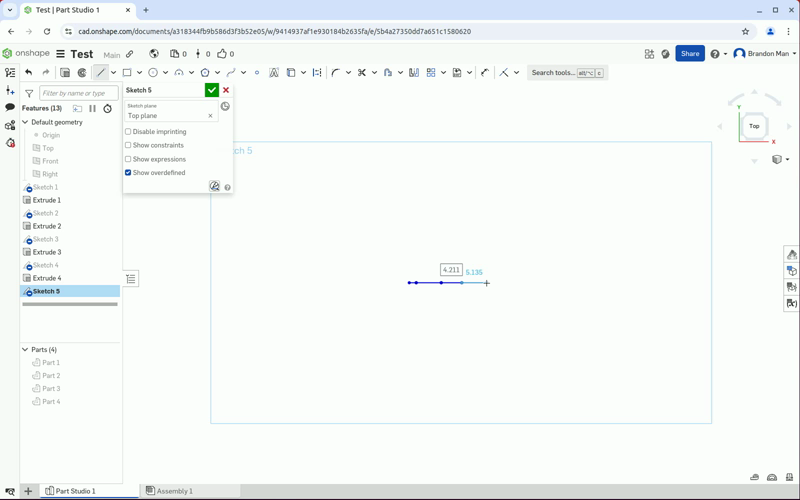
key_down(shift)
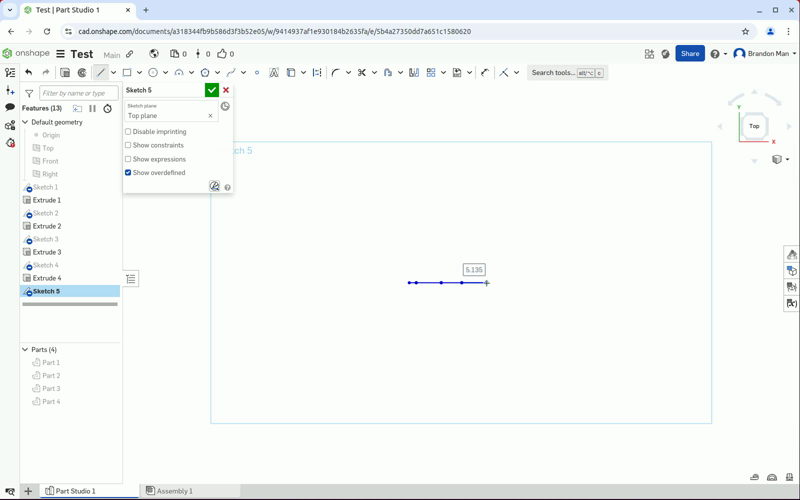
mouse_move(516, 282)
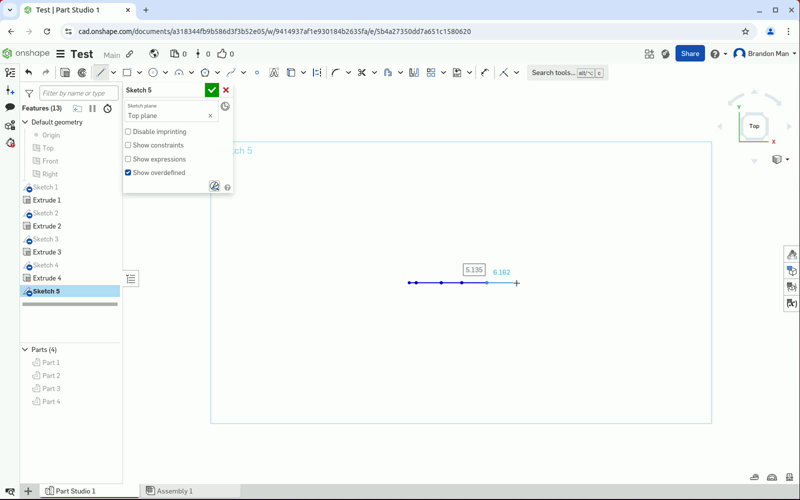
mouse_move(493, 282)
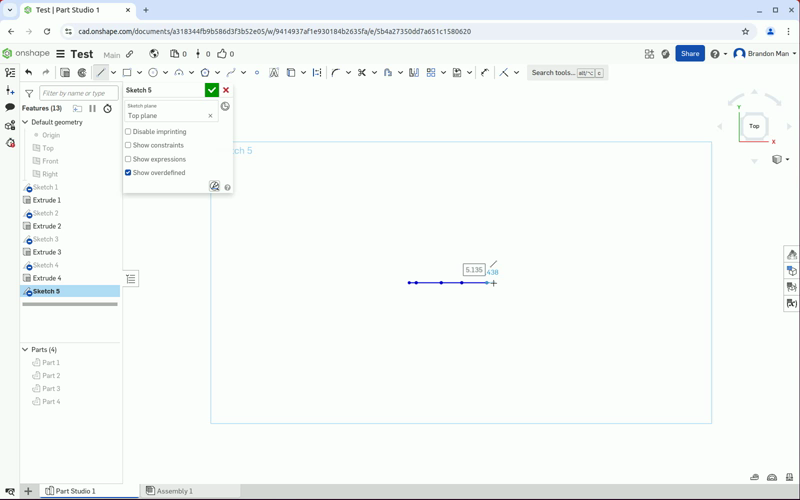
scroll(6)
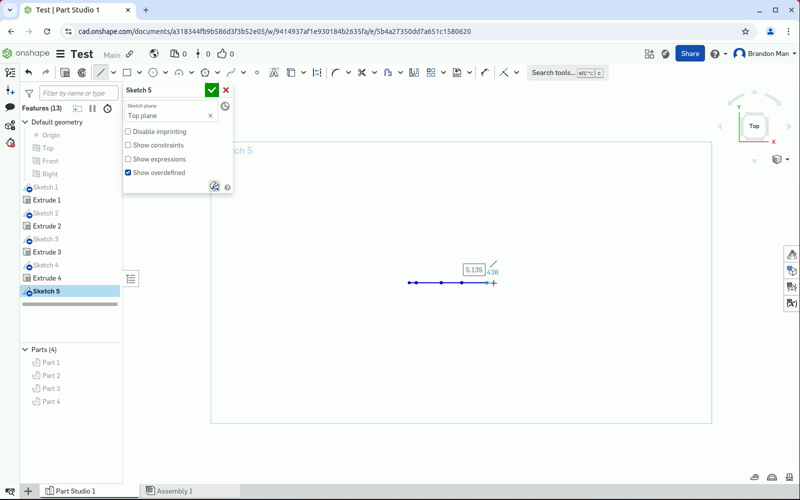
scroll(6)
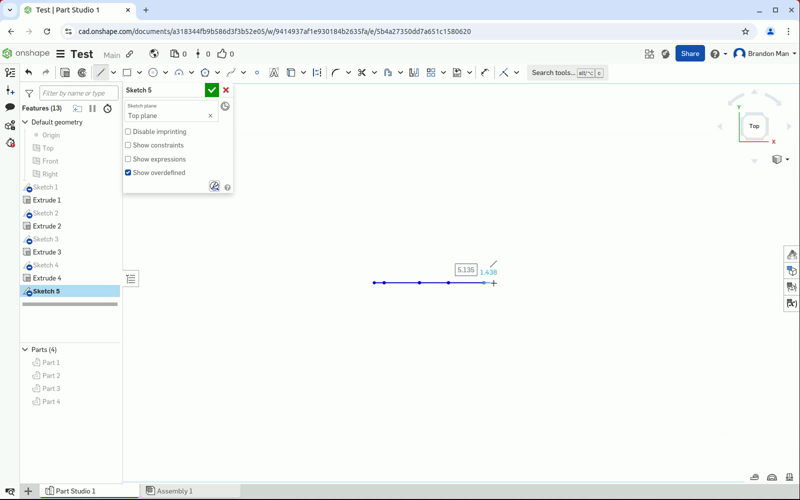
scroll(6)
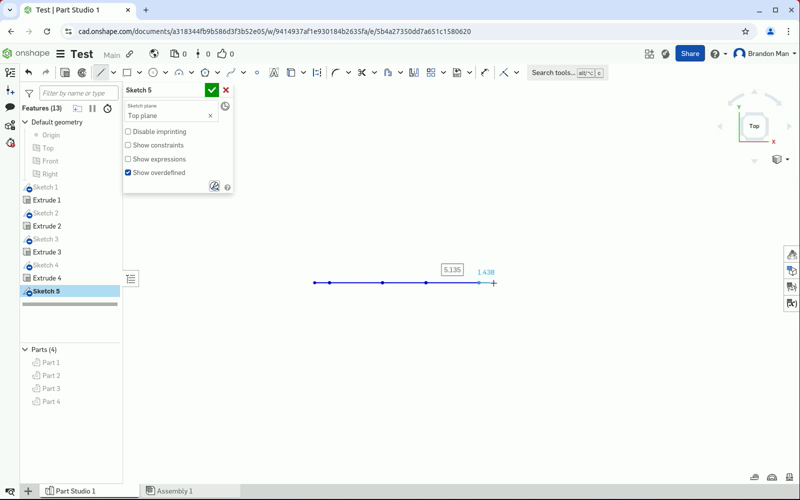
scroll(6)
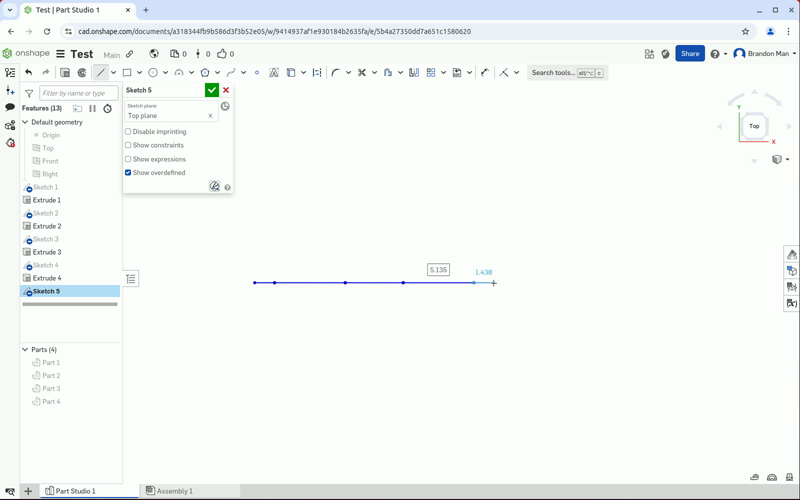
scroll(6)
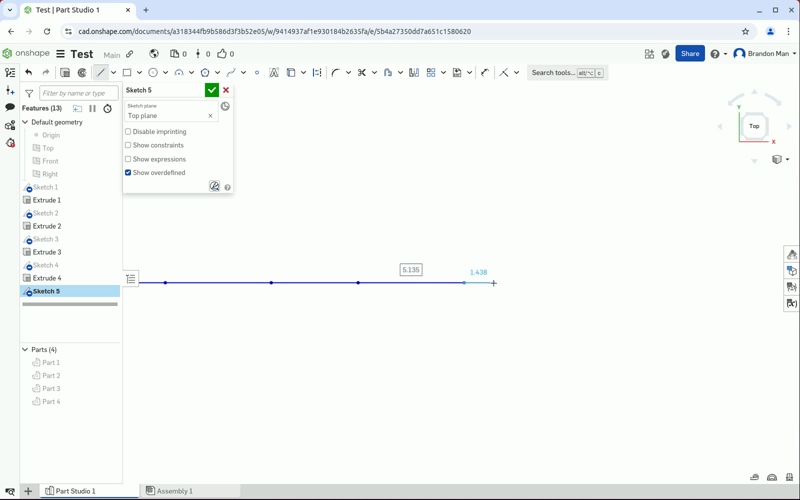
scroll(6)
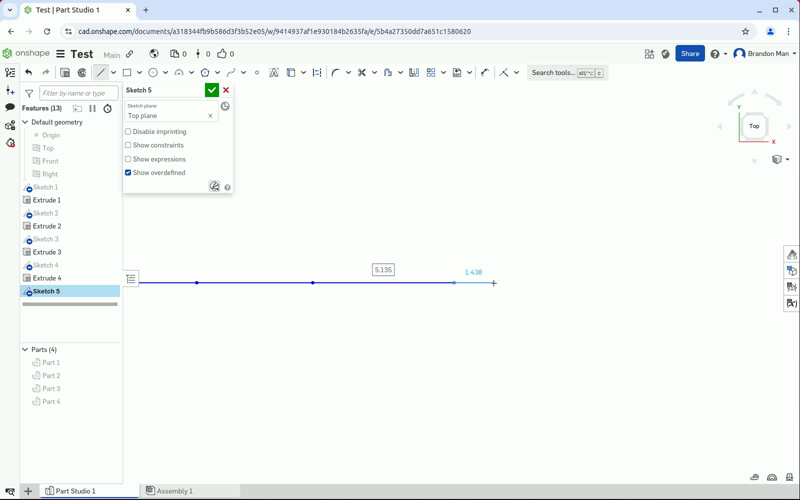
scroll(6)
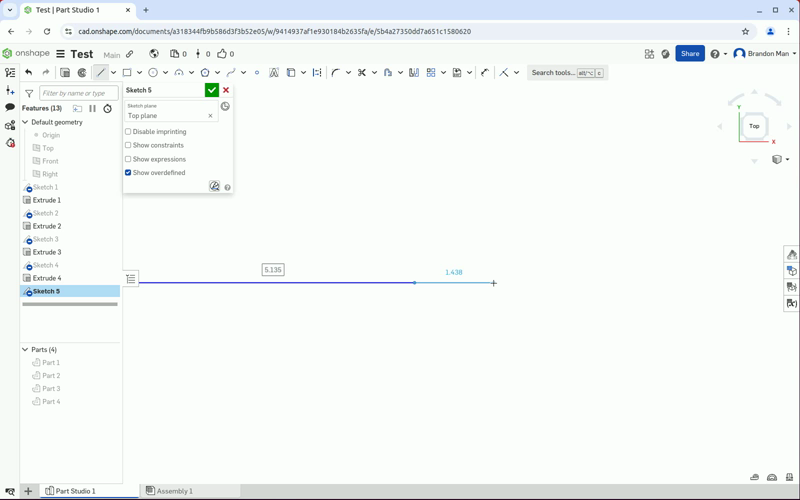
click(493, 282)
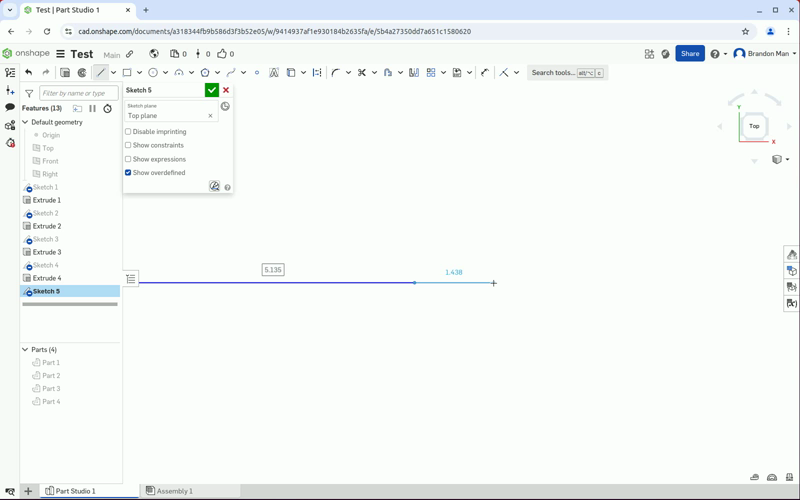
scroll(-6)
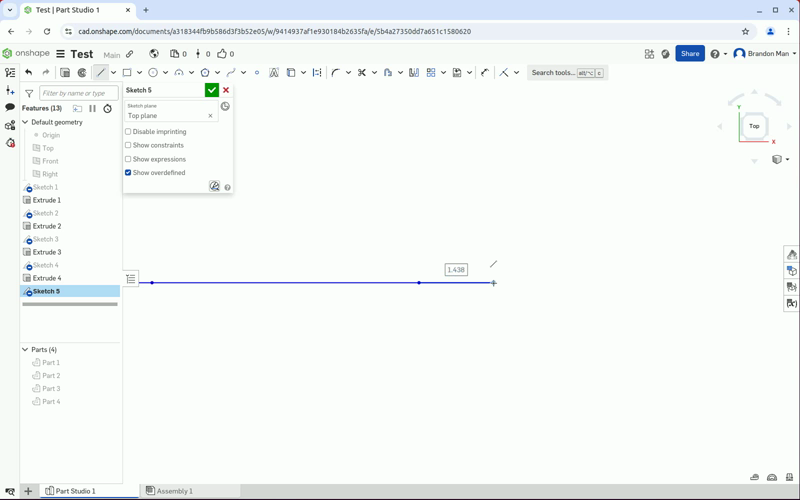
scroll(-6)
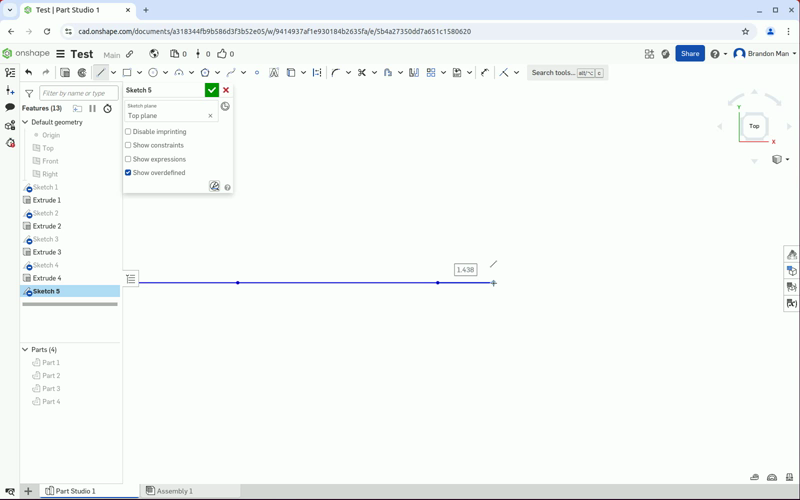
scroll(-6)
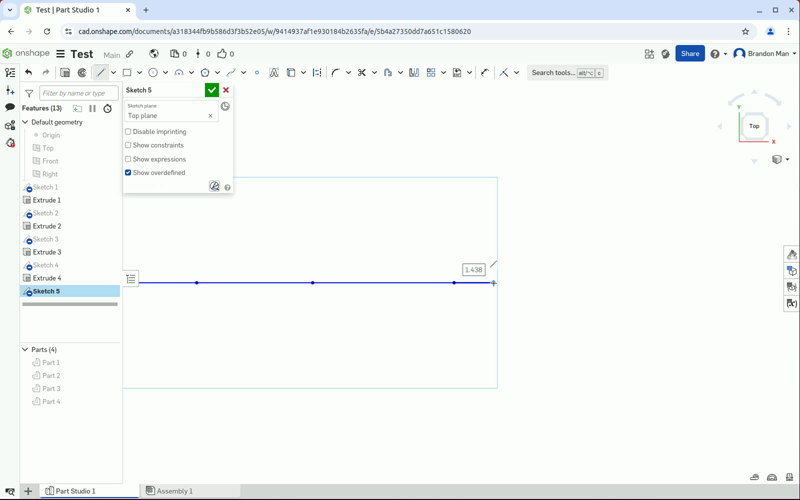
scroll(-6)
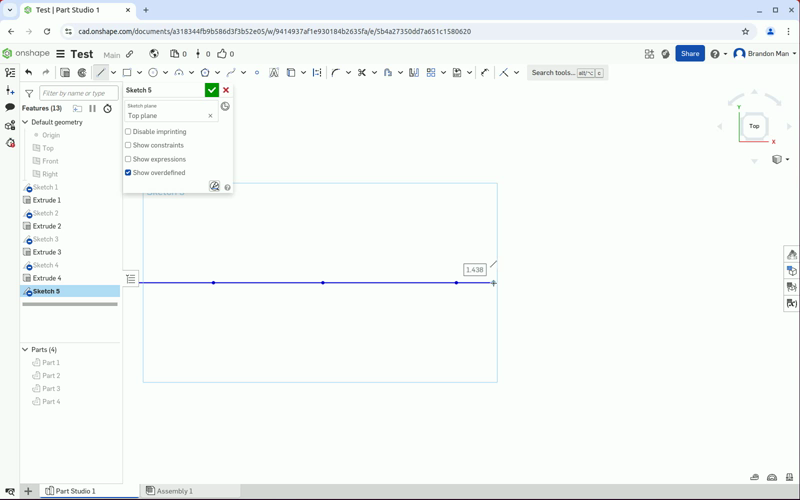
scroll(-6)
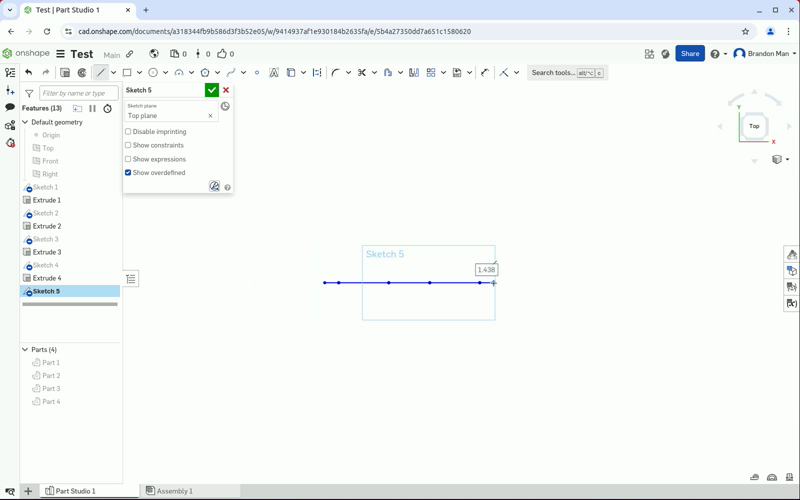
scroll(-6)
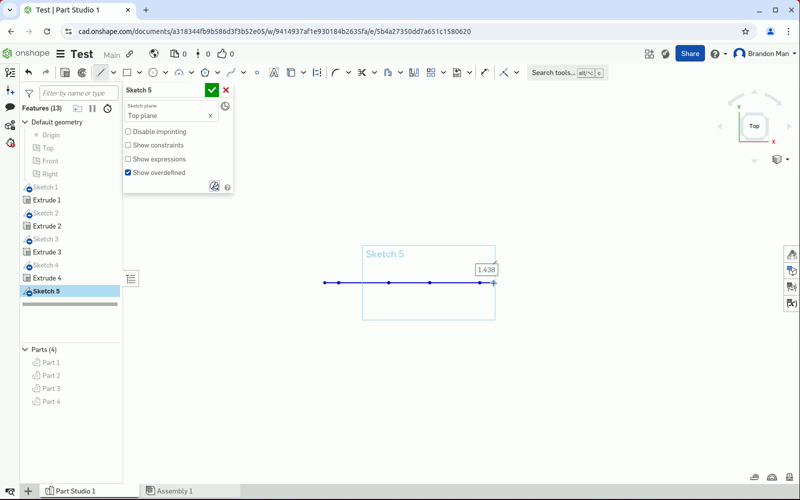
scroll(-6)
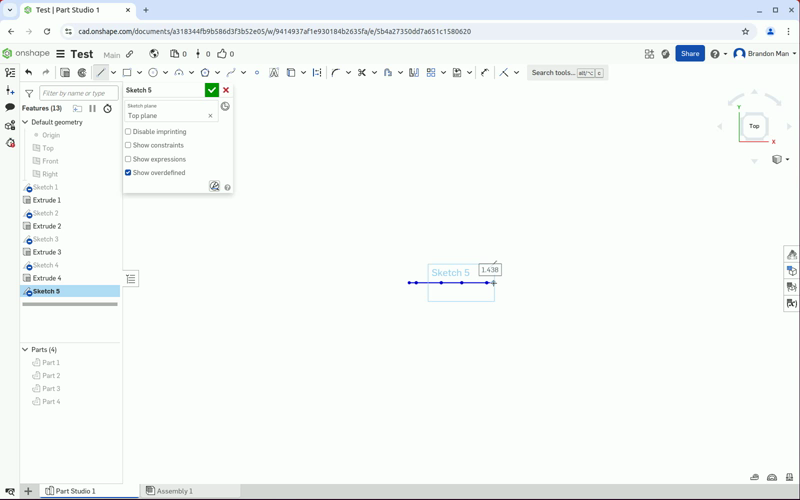
key_up(shift)
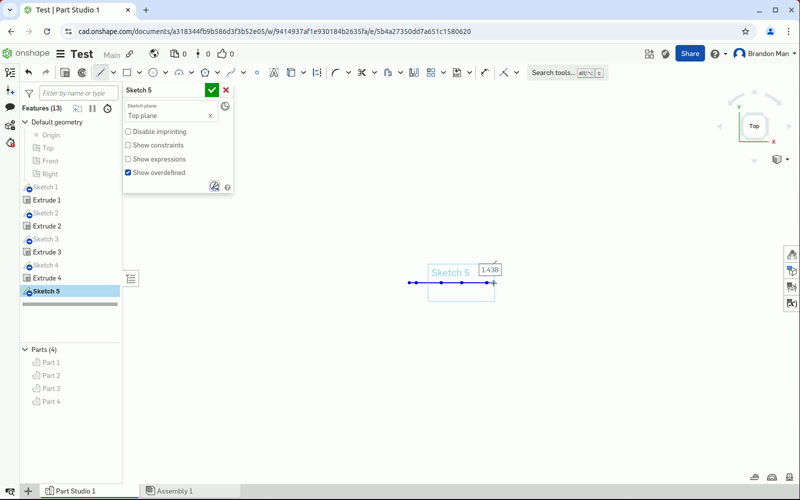
key_down(shift)
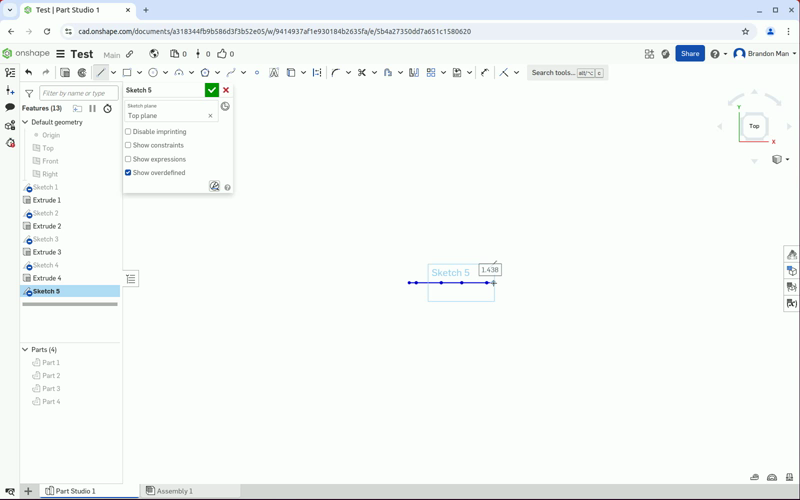
mouse_move(523, 282)
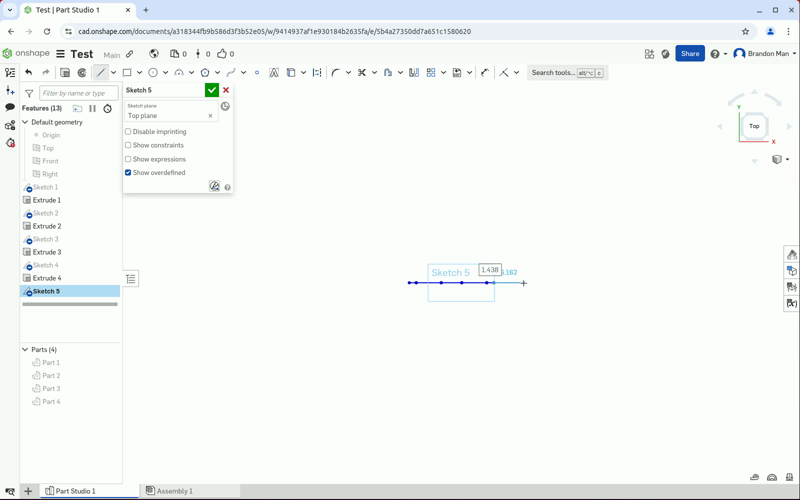
mouse_move(452, 258)
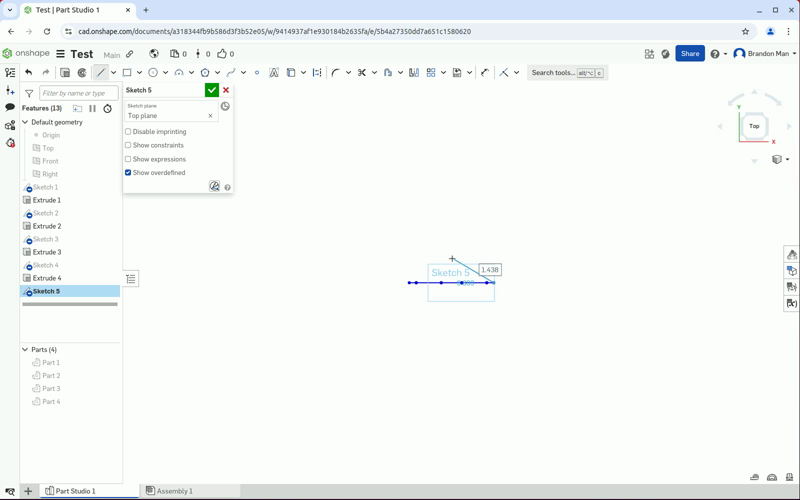
click(452, 258)
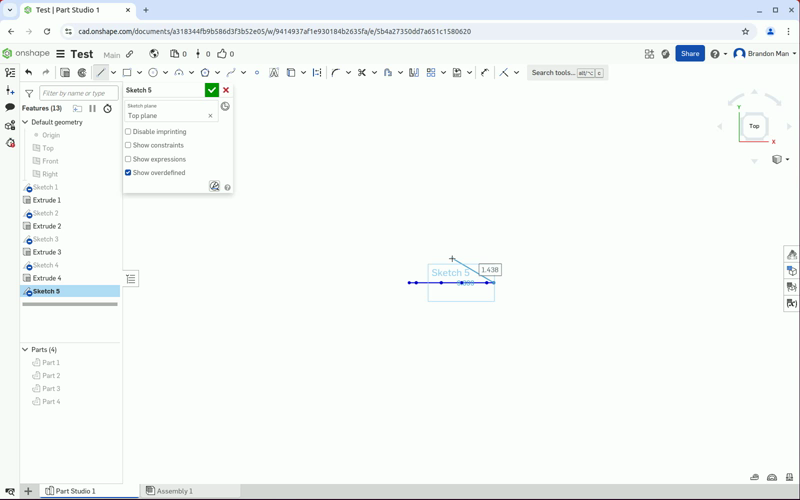
key_up(shift)
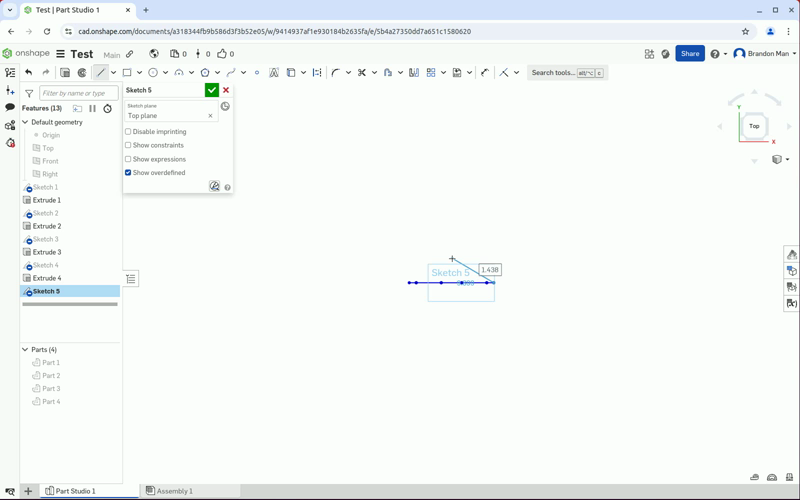
mouse_move(482, 258)
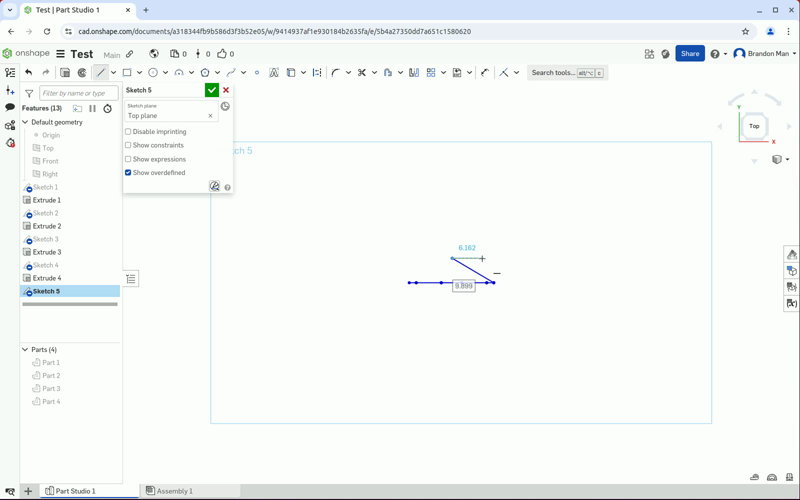
key_down(shift)
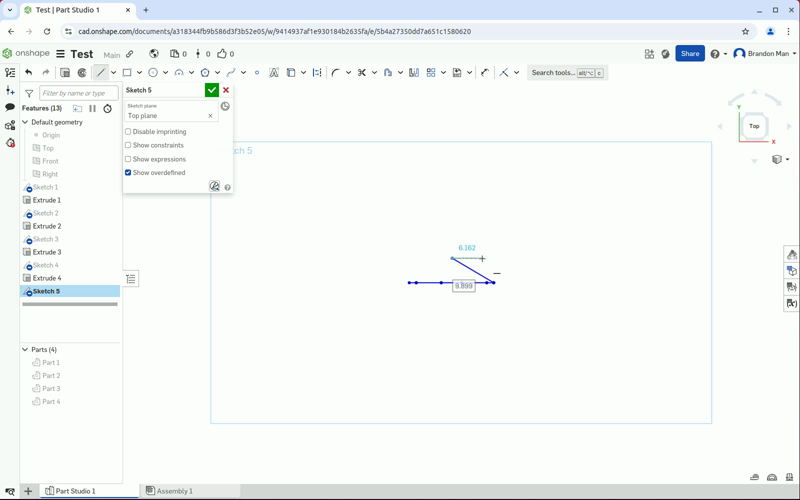
mouse_move(409, 282)
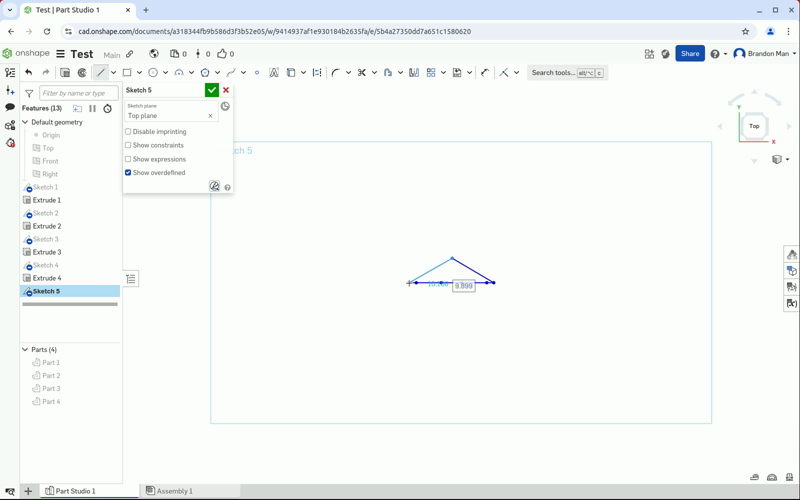
key_up(shift)
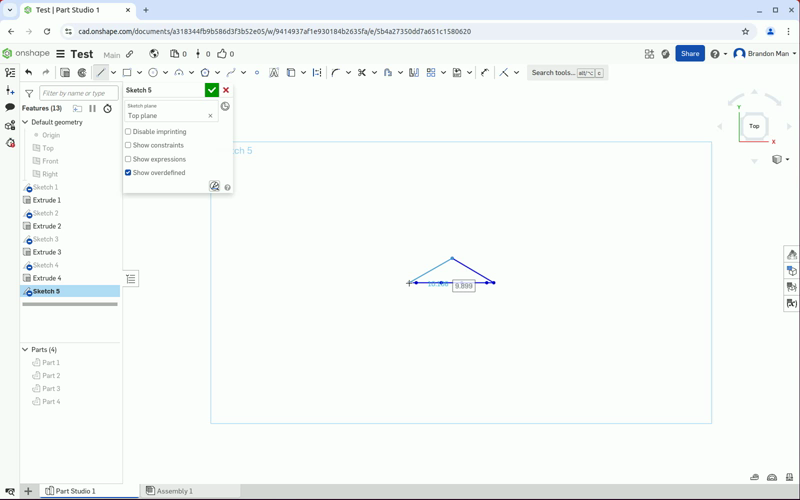
click(409, 282)
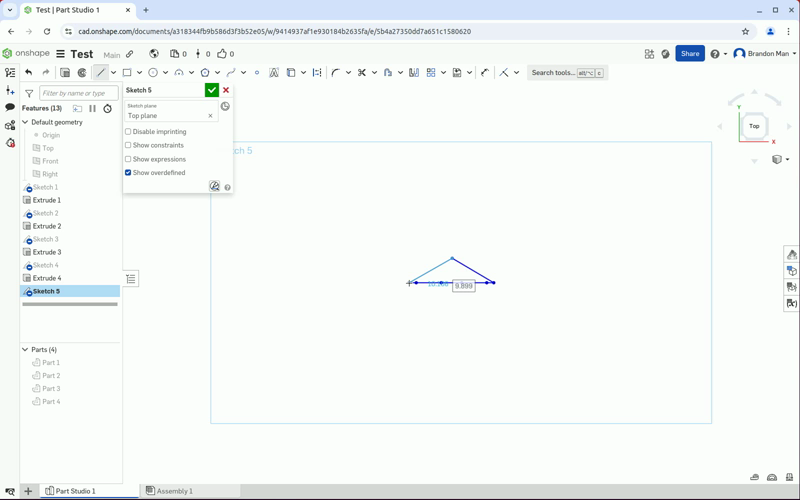
key(esc)
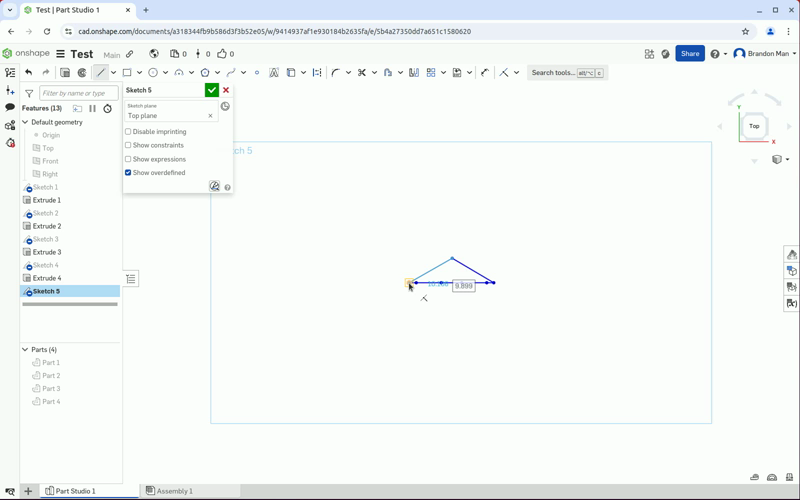
mouse_move(477, 275)
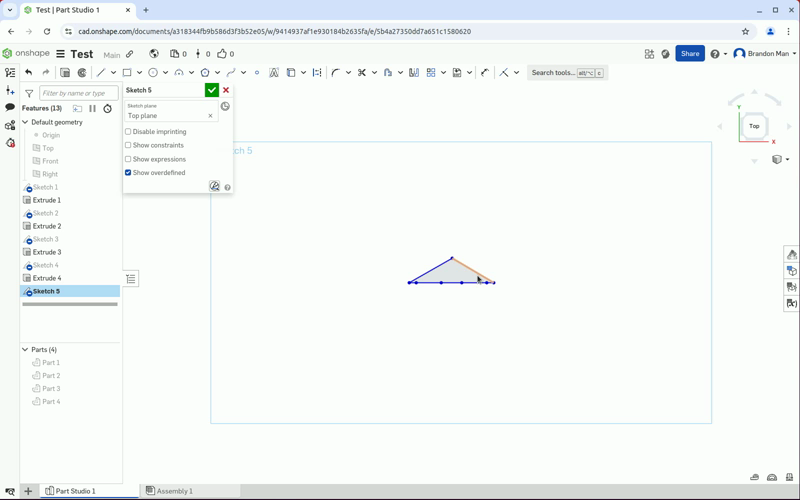
scroll(6)
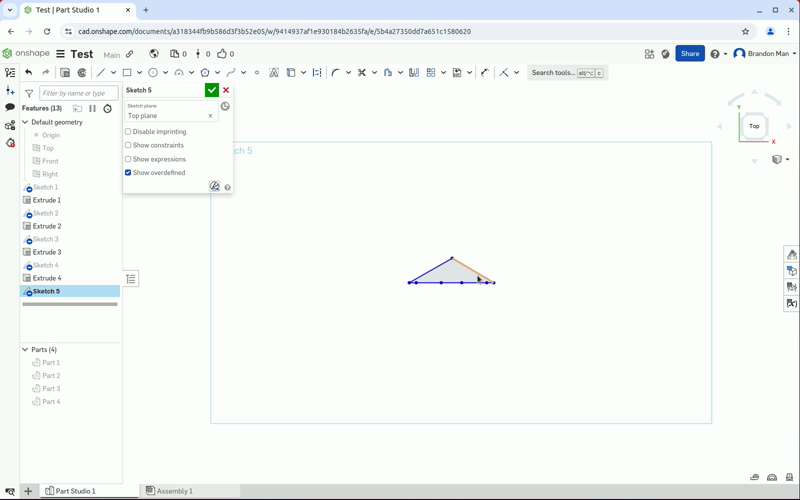
scroll(6)
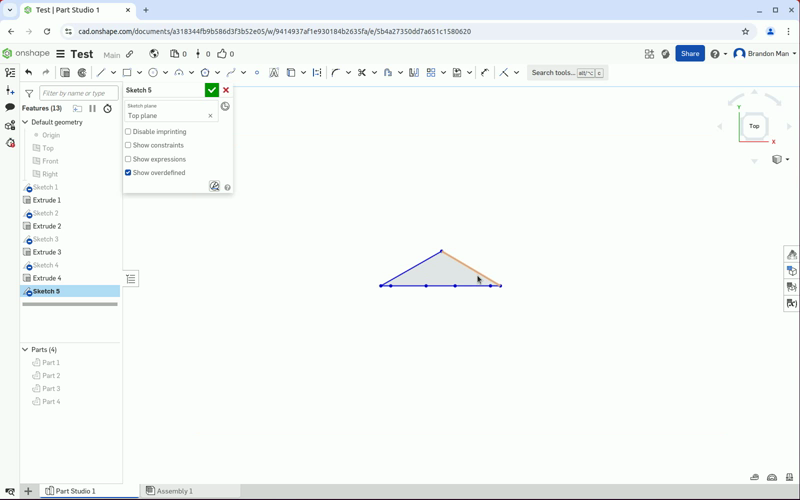
scroll(6)
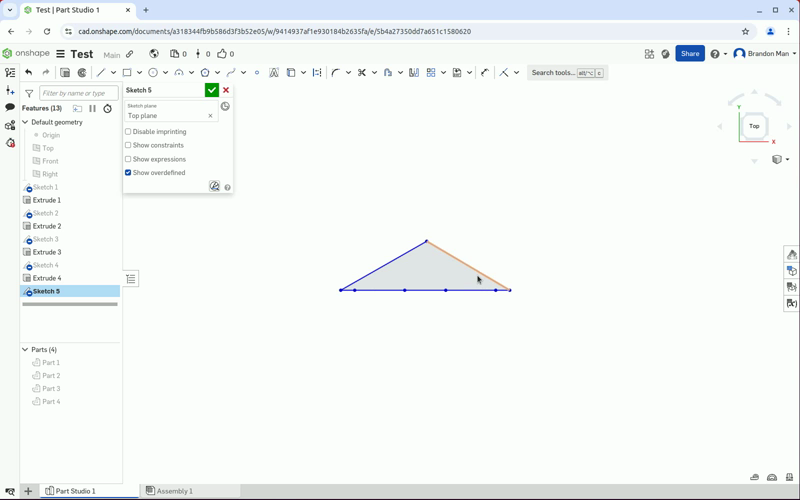
scroll(6)
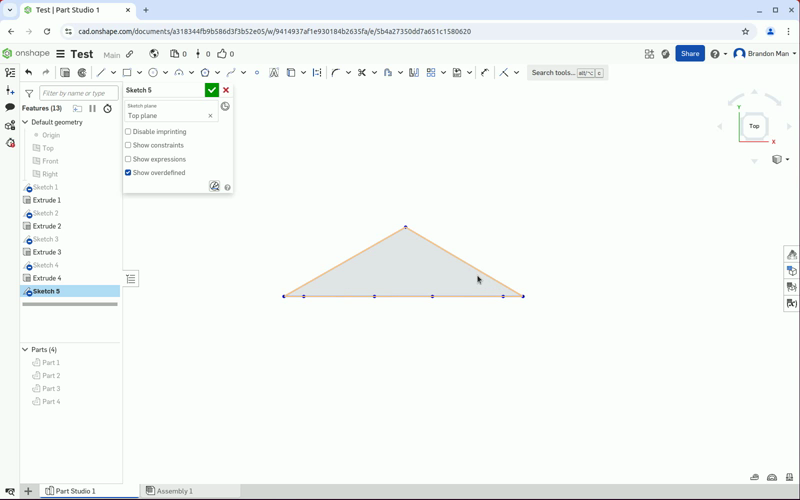
scroll(6)
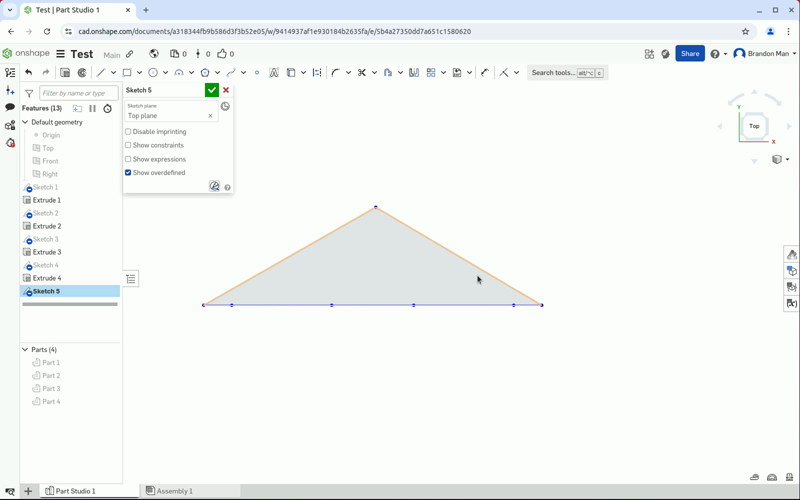
scroll(6)
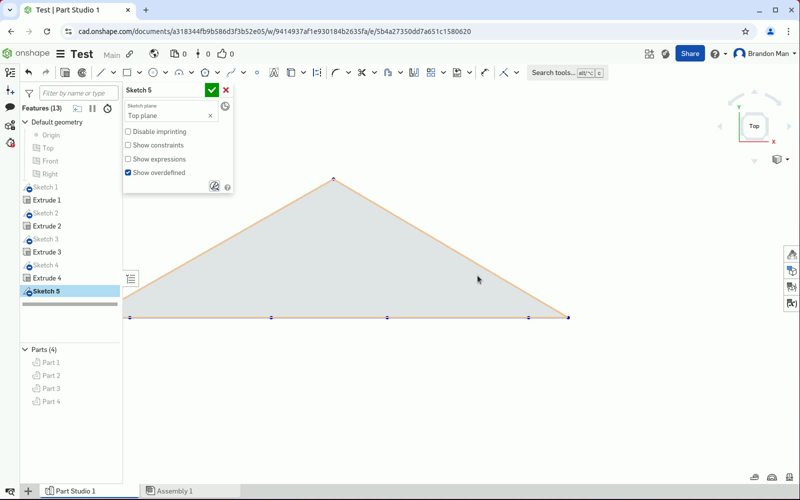
scroll(6)
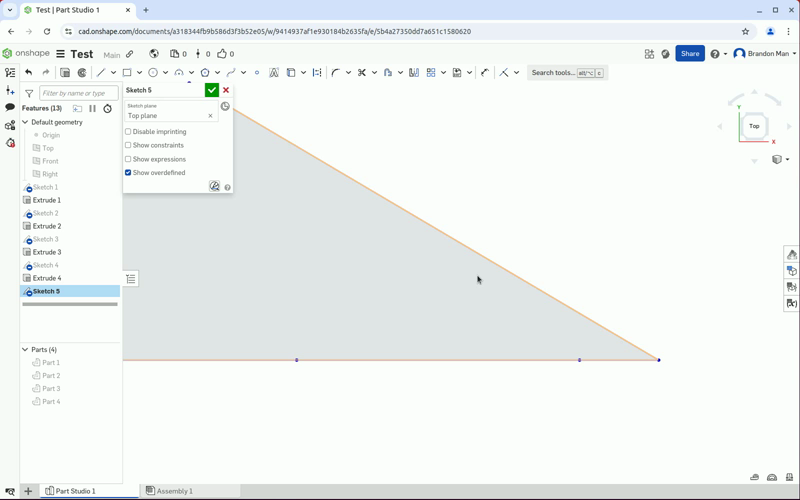
click(477, 275)
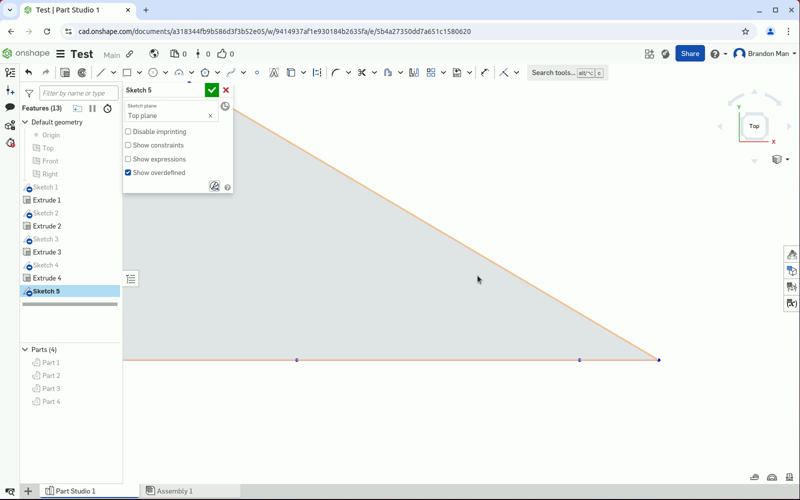
scroll(-6)
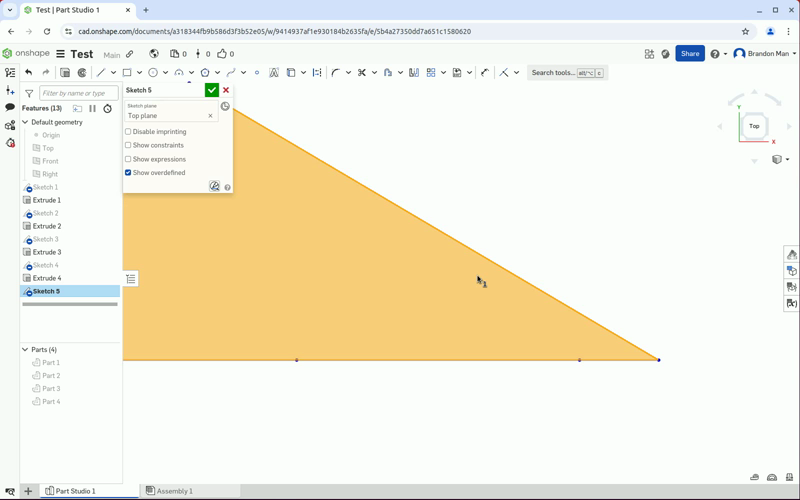
scroll(-6)
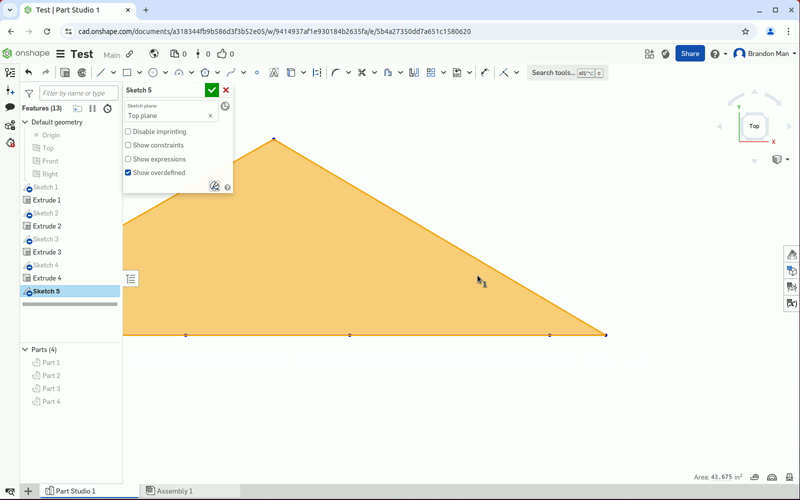
scroll(-6)
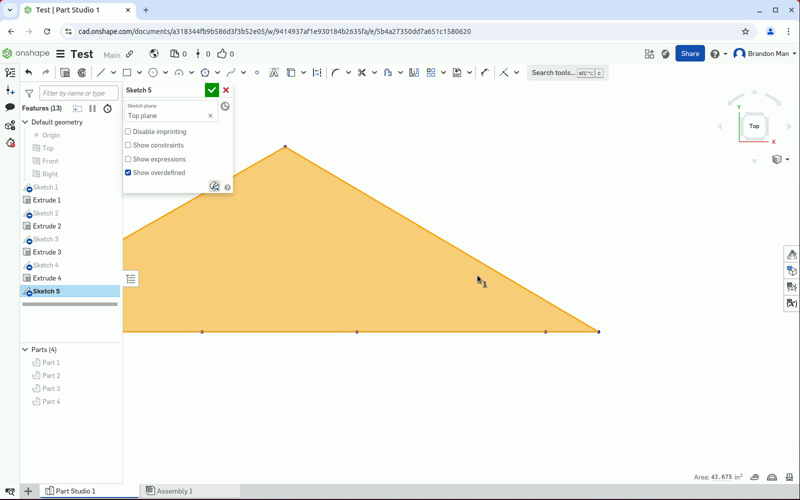
scroll(-6)
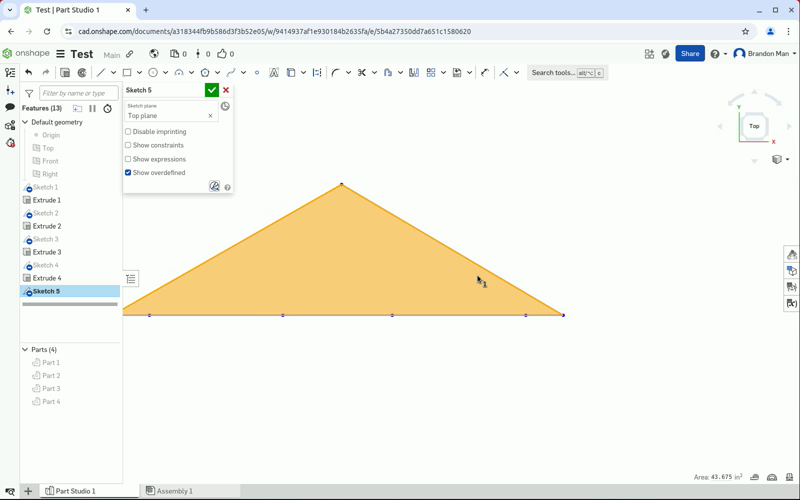
scroll(-6)
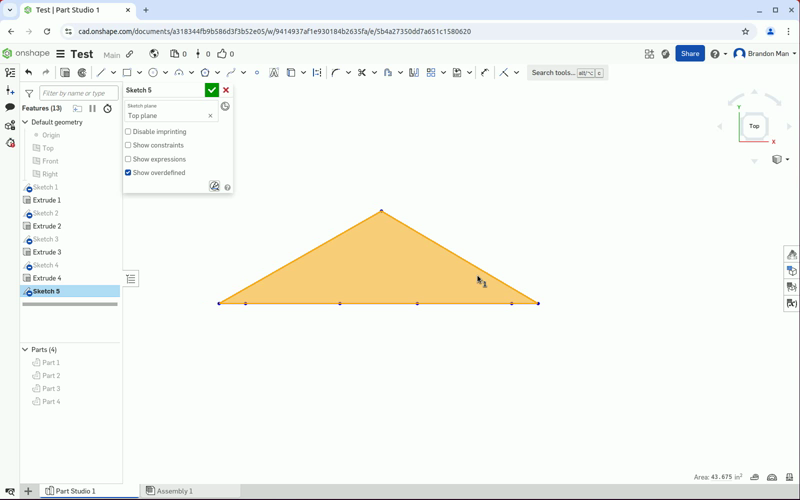
scroll(-6)
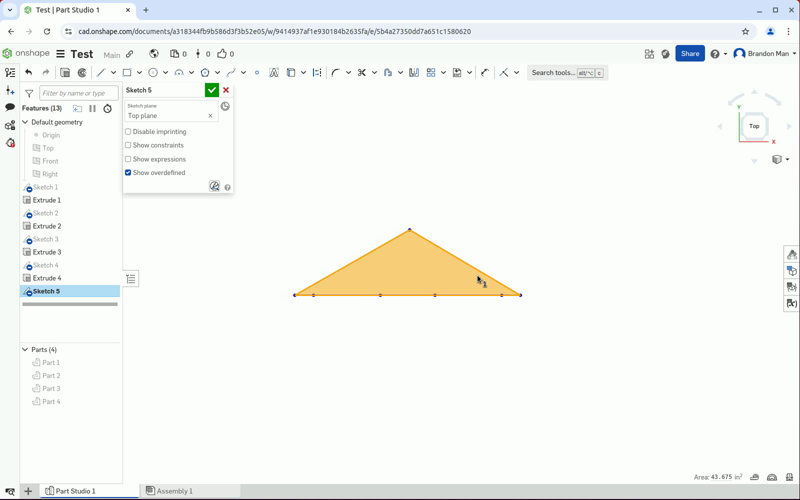
scroll(-6)
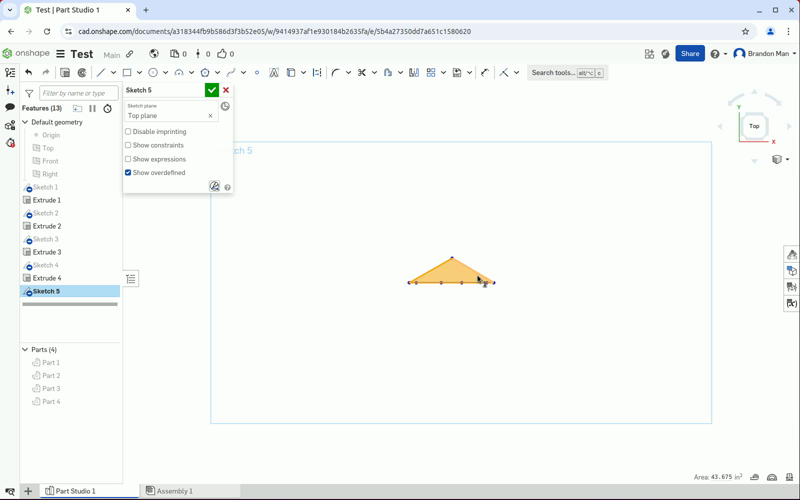
mouse_move(73, 352)
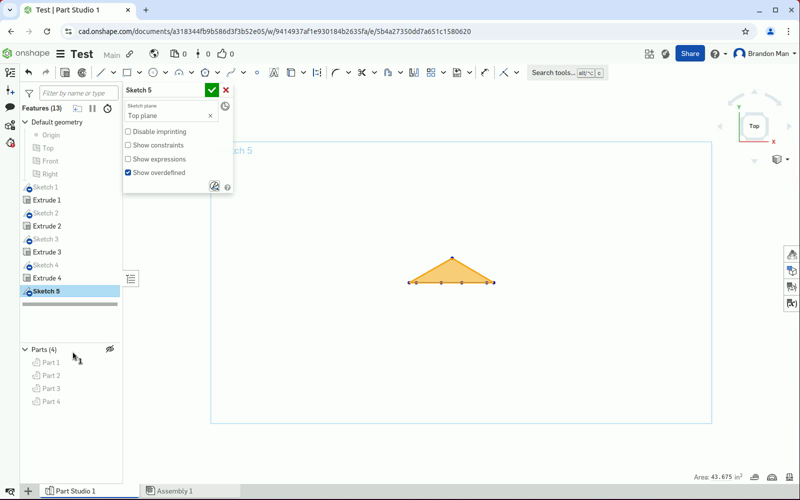
key(shift+y)
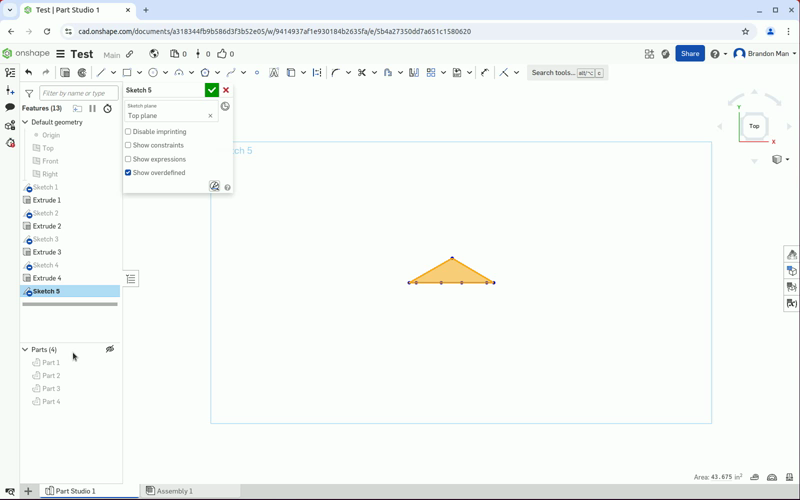
key(shift+e)
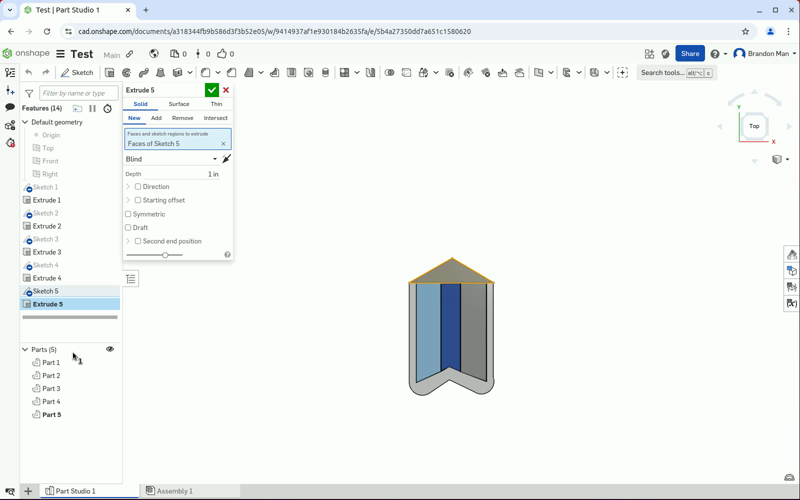
mouse_move(143, 106)
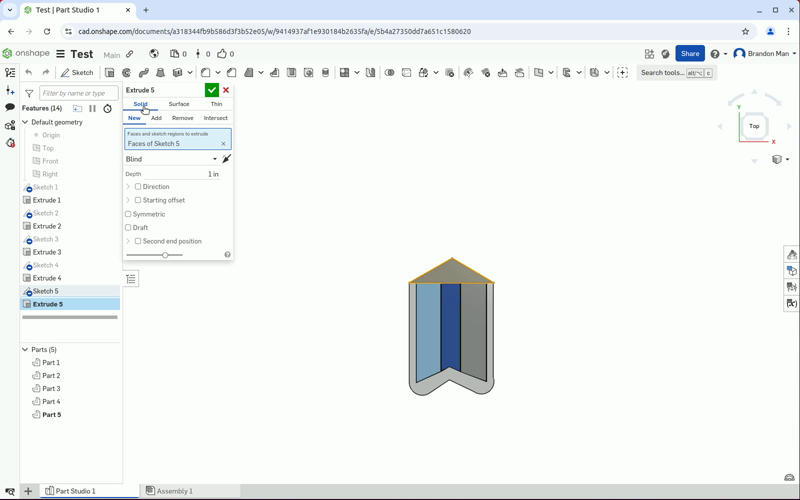
click(143, 106)
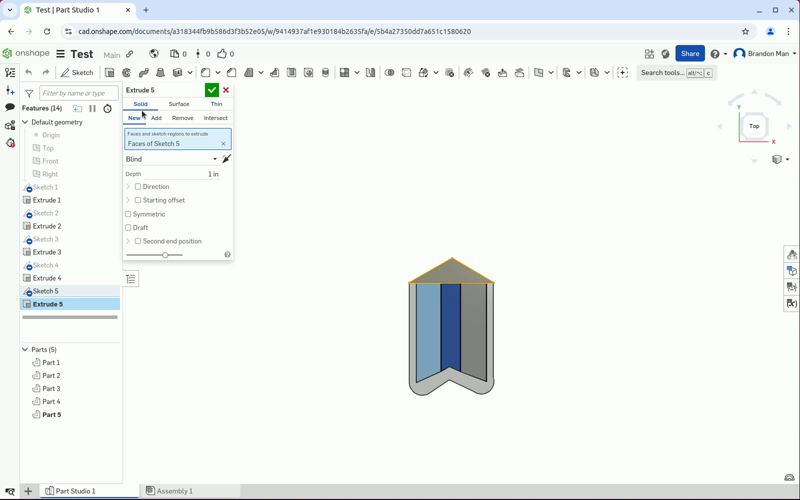
mouse_move(137, 120)
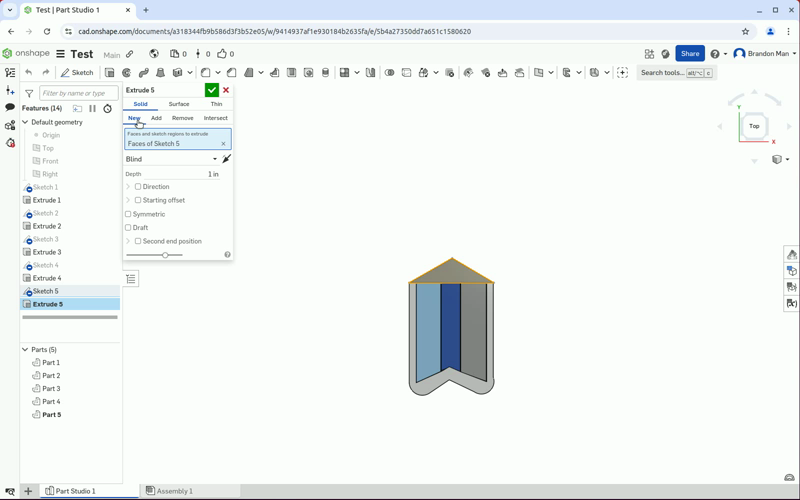
click(137, 120)
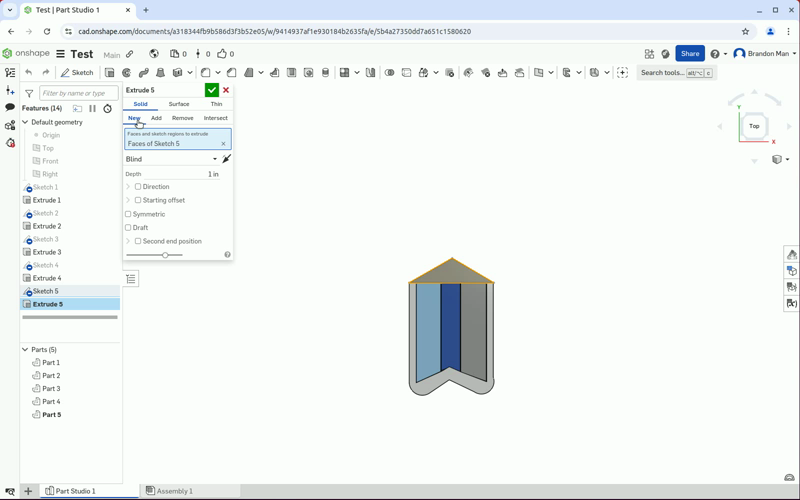
key(tab, 4)
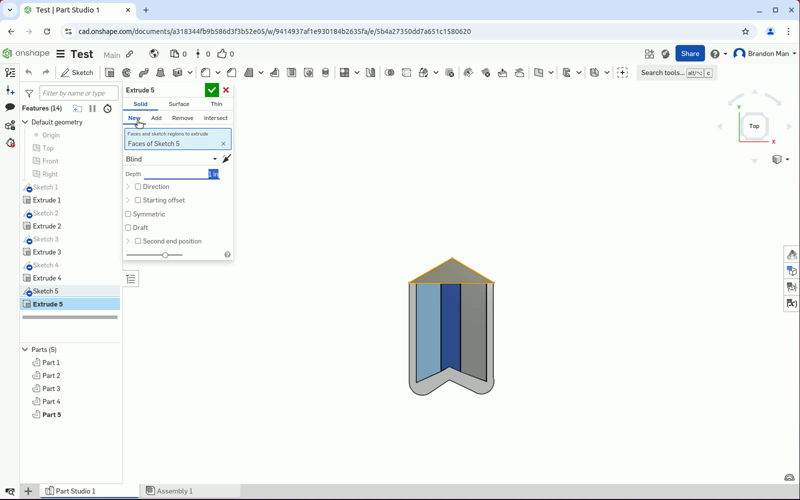
text(6.981)
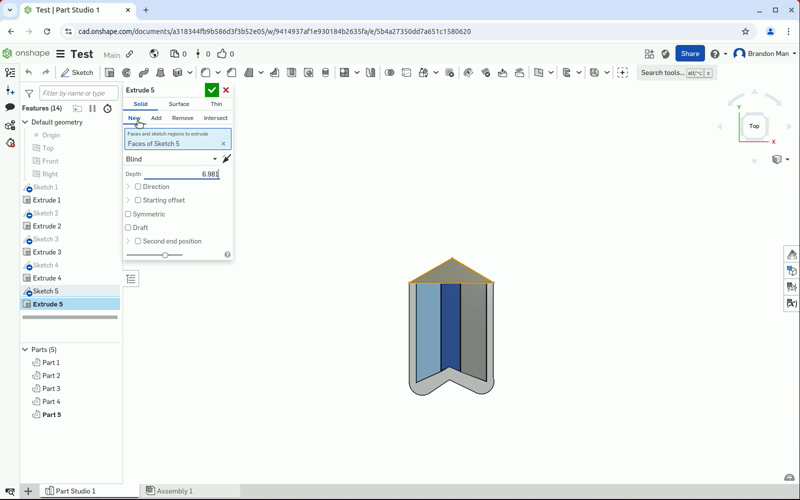
key(enter)
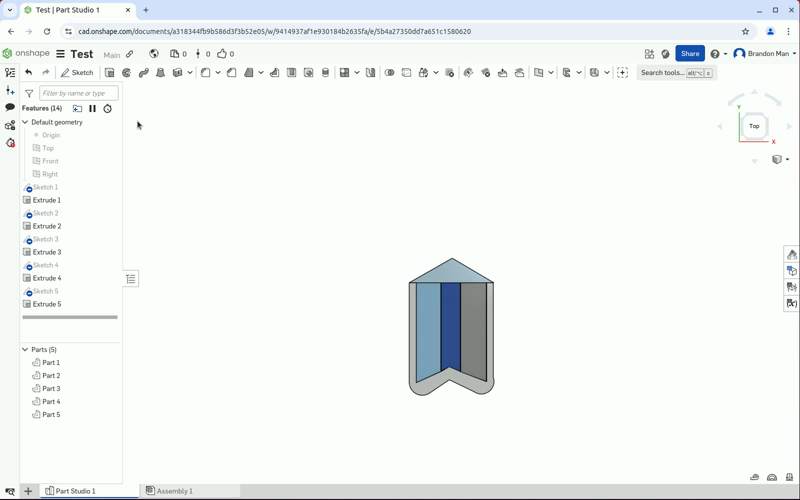
key(shift+h)
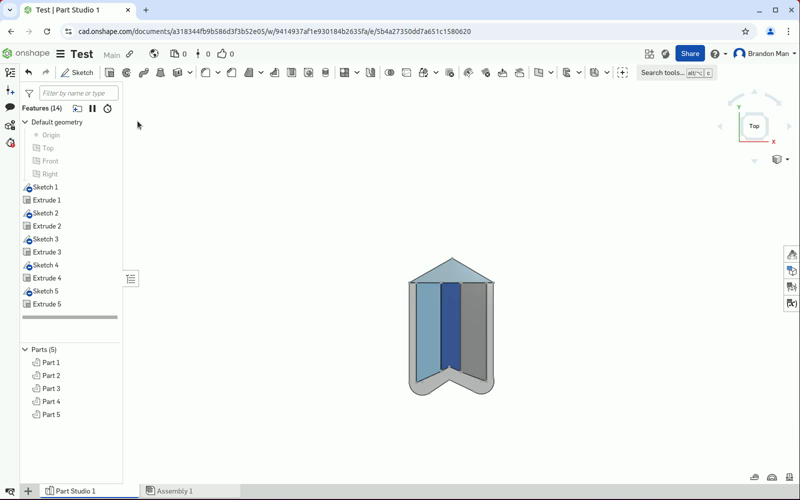
key(shift+h)
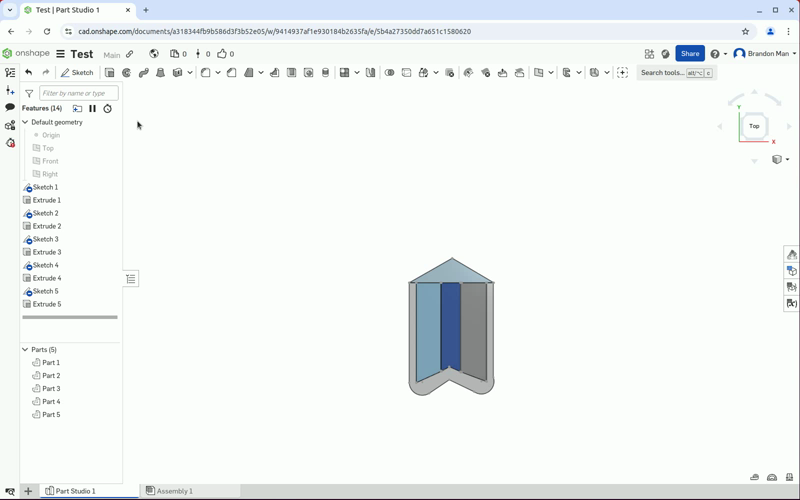
key(shift+7)
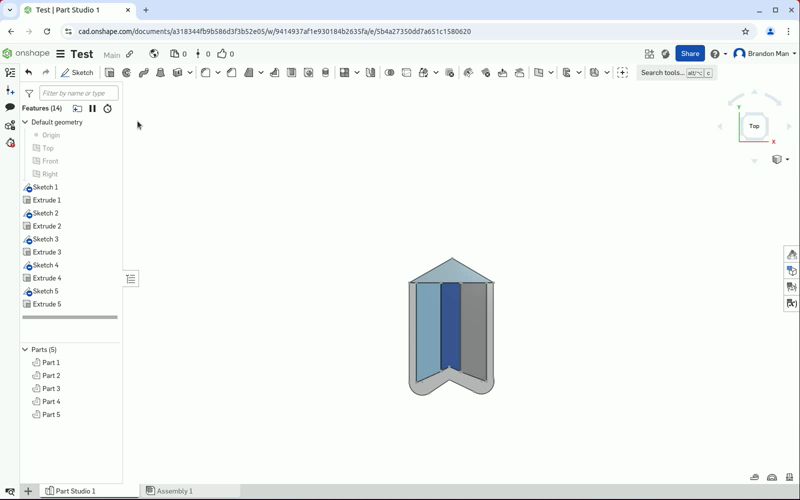
key(up, 3)
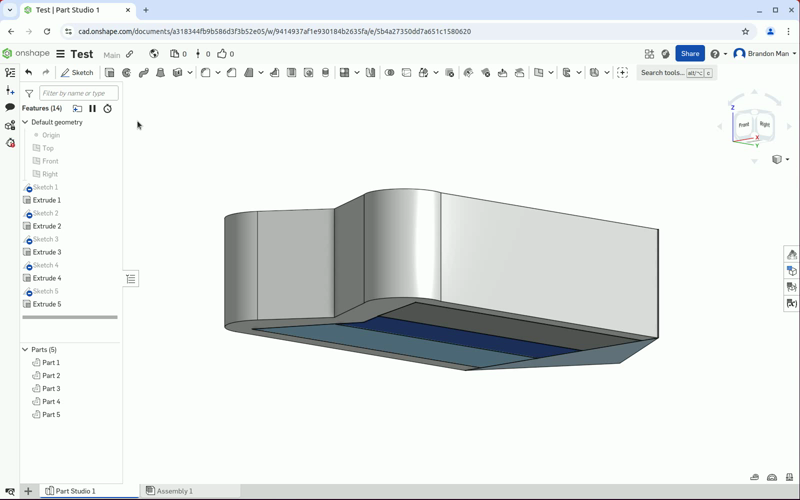
key(left, 3)
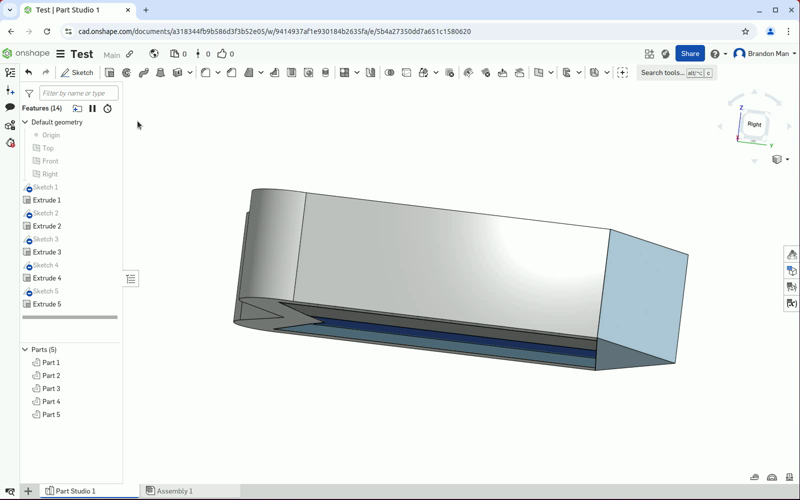
key(right, 3)
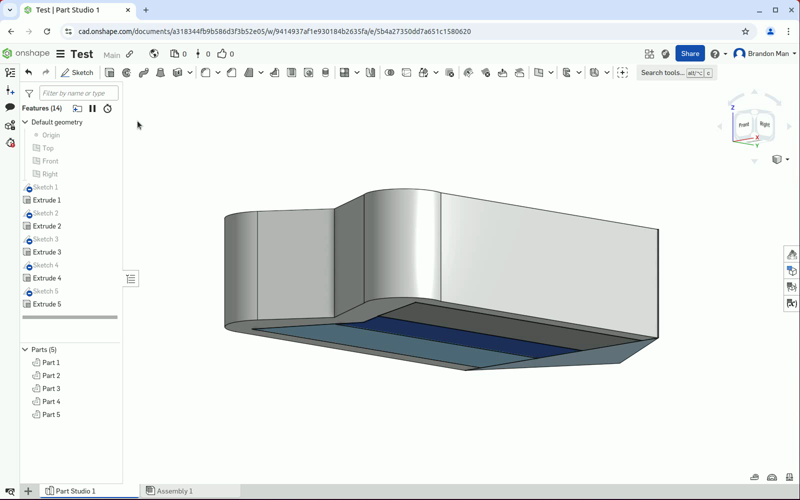
key(down, 3)
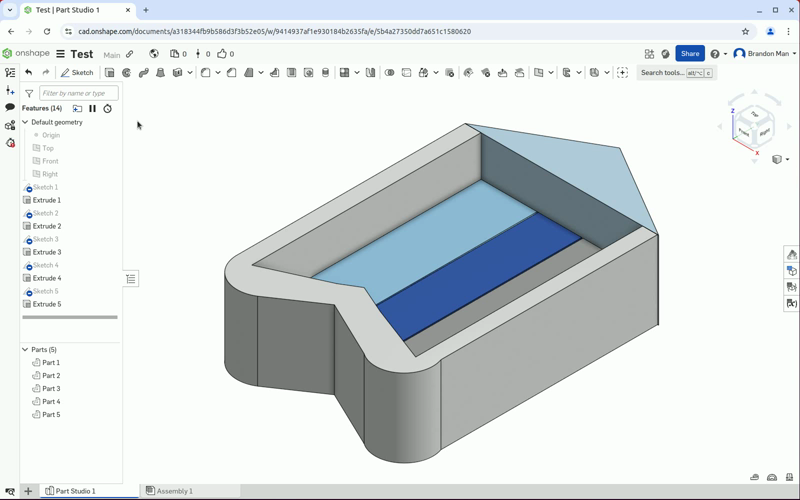
mouse_move(73, 189)
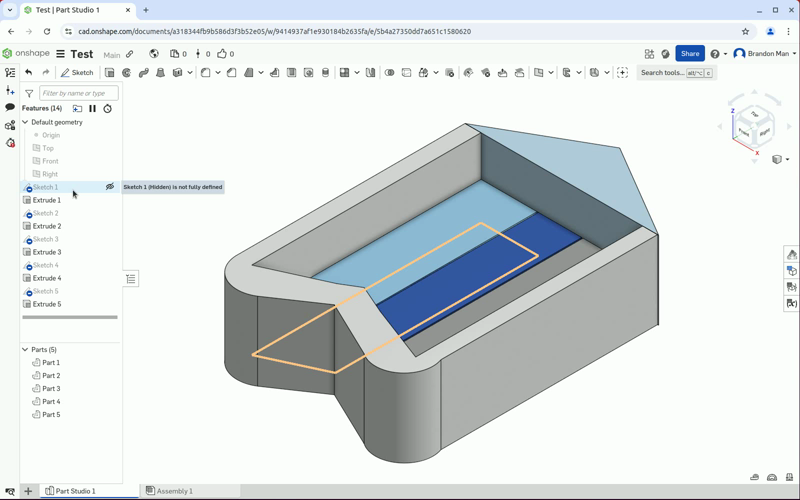
click(73, 189)